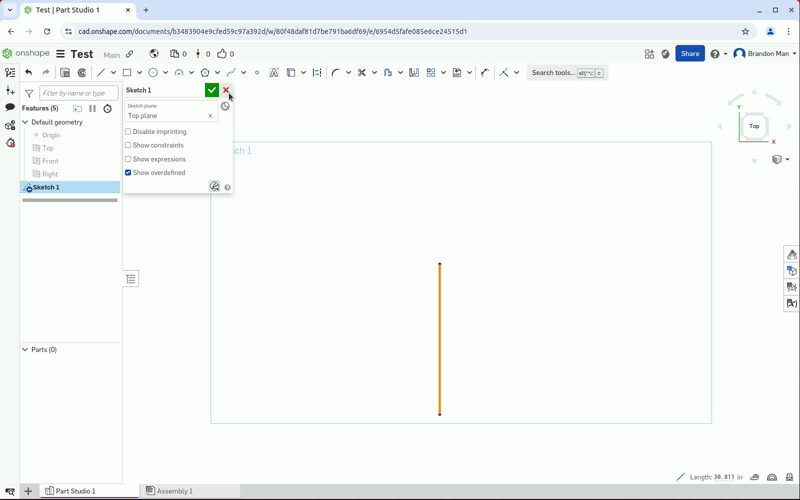
key(shift+h)
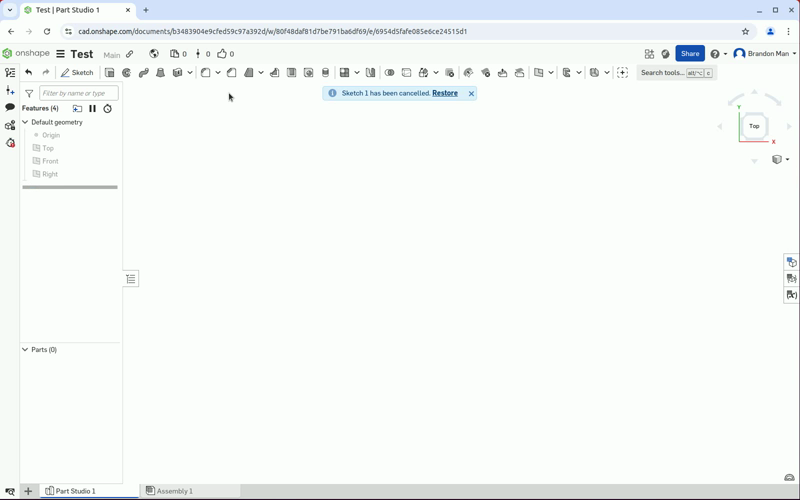
mouse_move(73, 352)
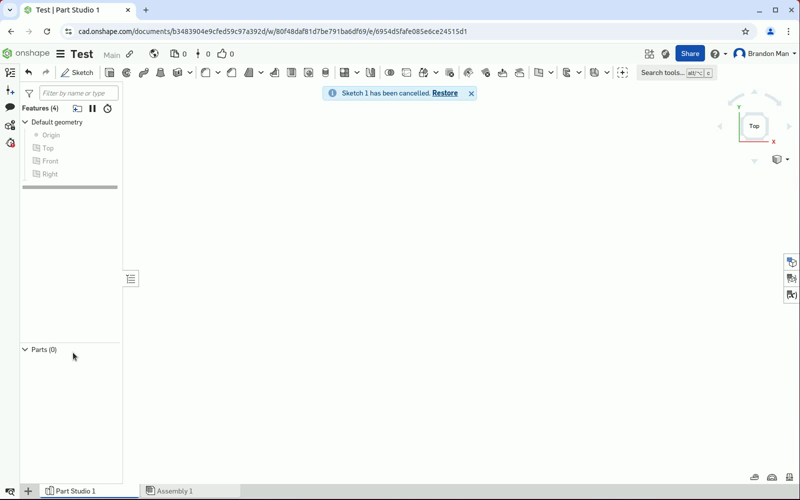
key(y)
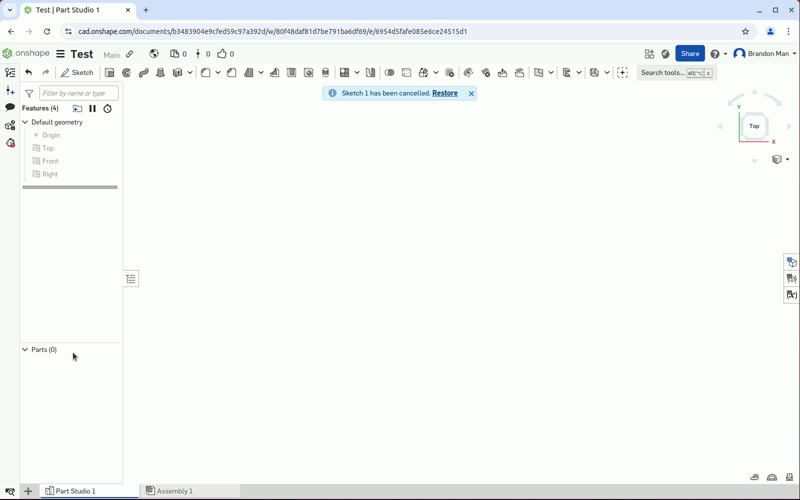
key(shift+p)
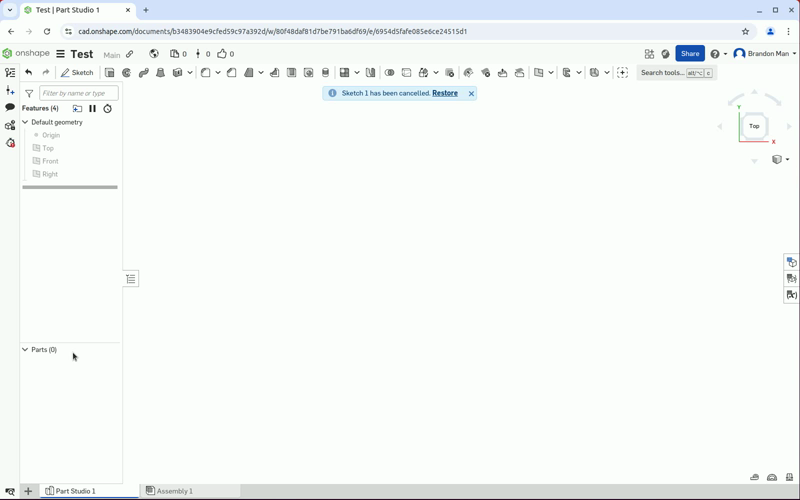
key(space)
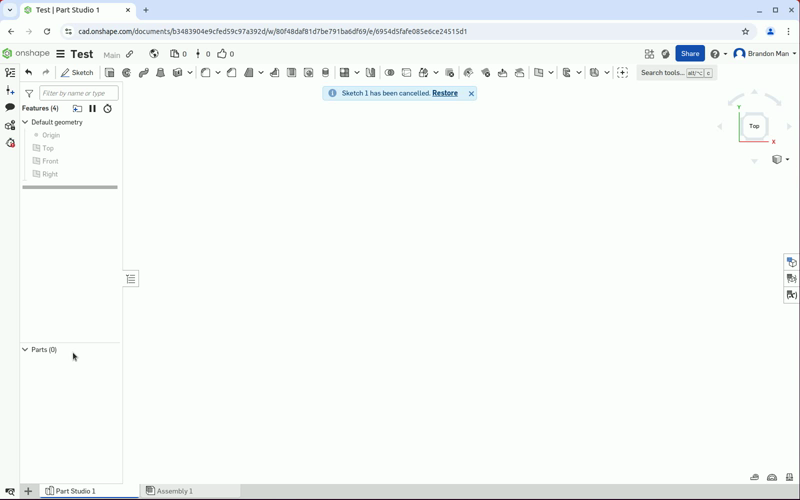
key_down(shift)
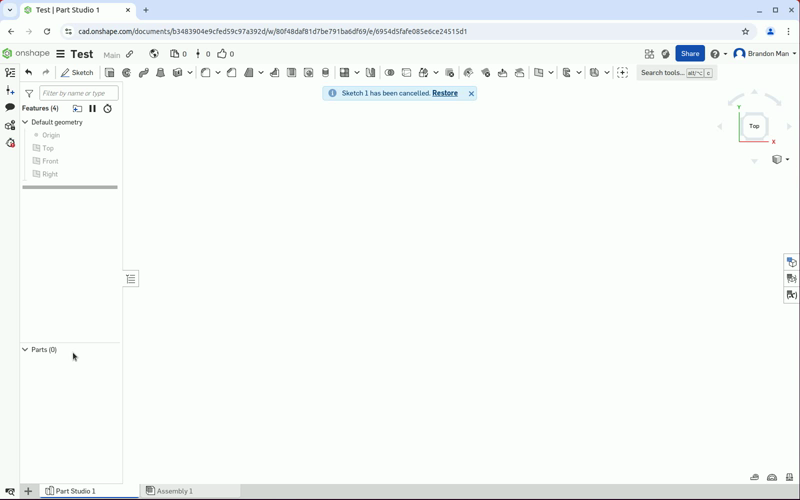
key(up)
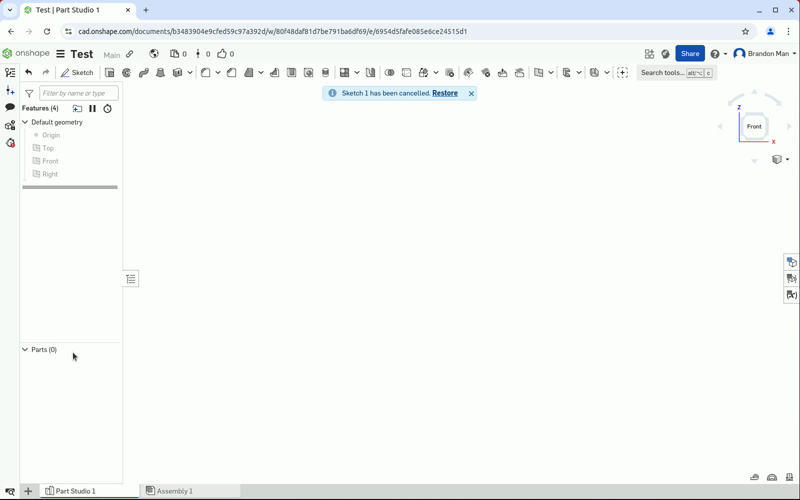
key_up(shift)
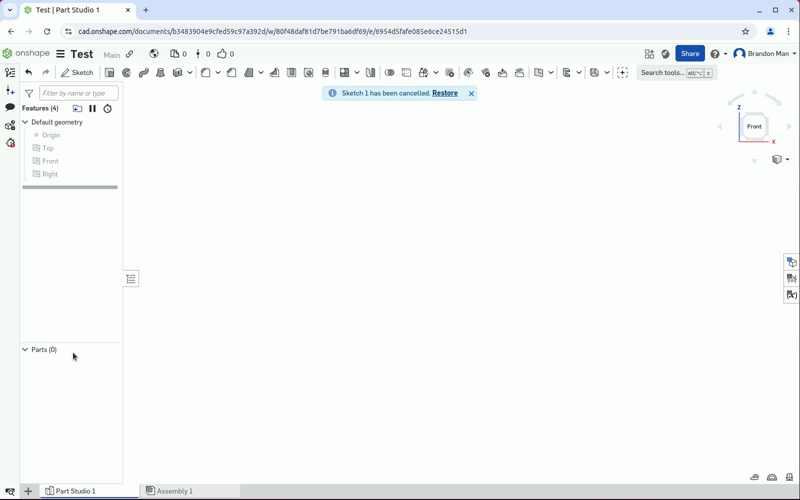
mouse_move(73, 352)
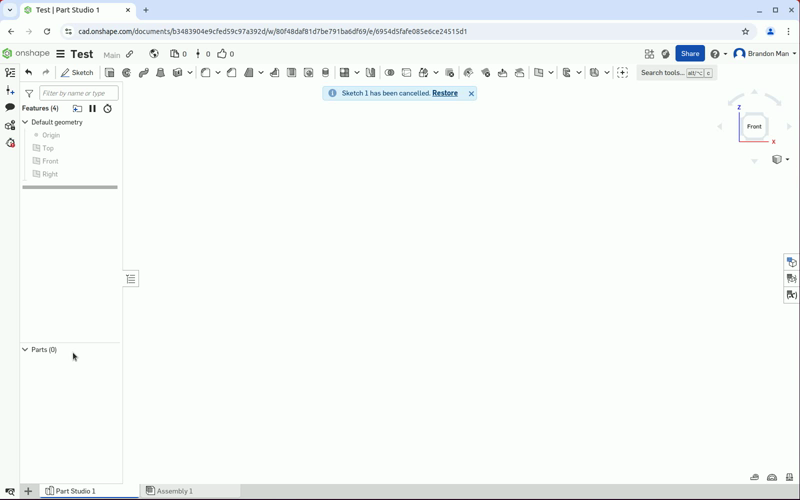
key(shift+y)
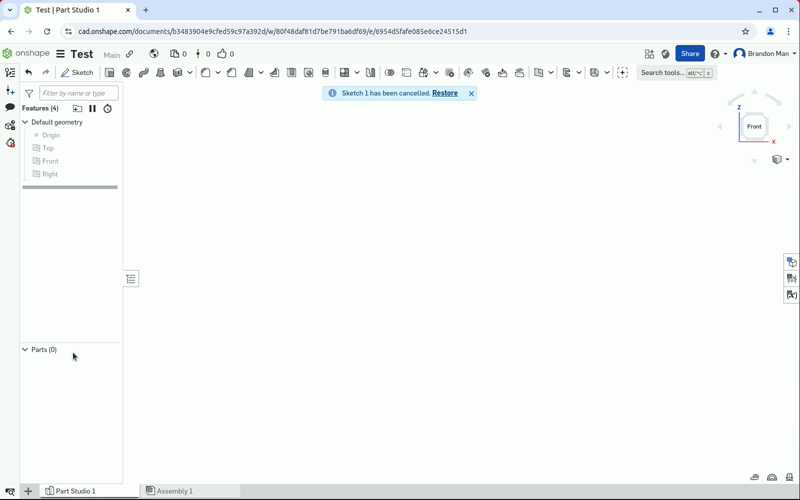
key(shift+s)
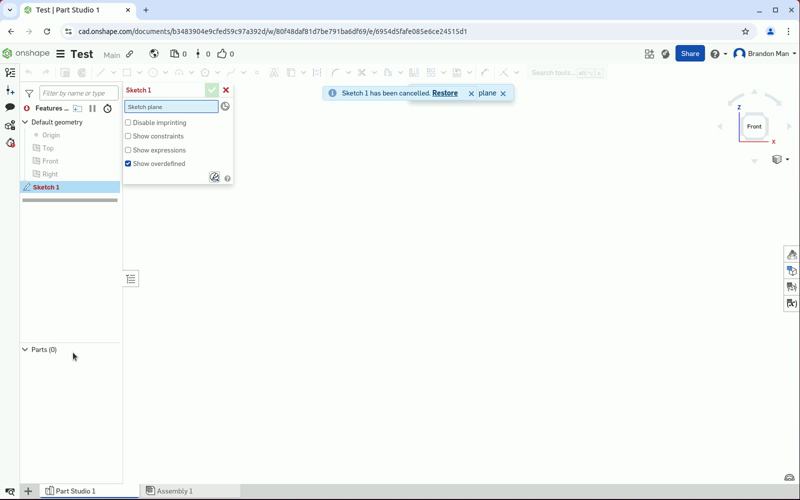
mouse_move(73, 163)
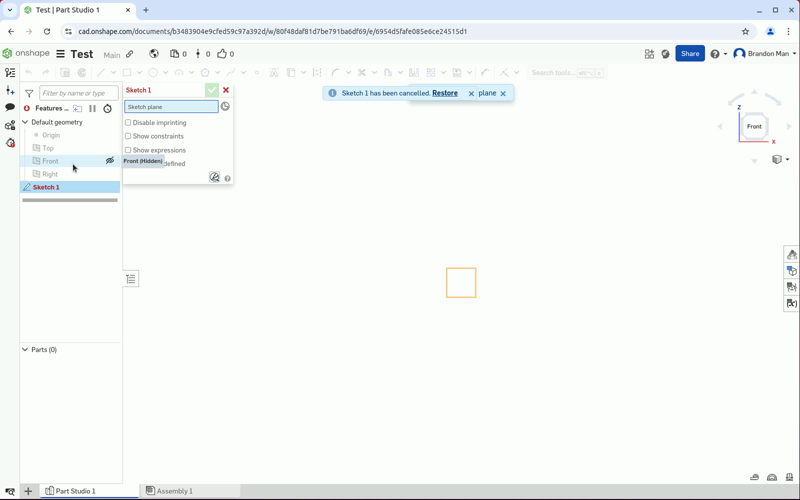
click(73, 163)
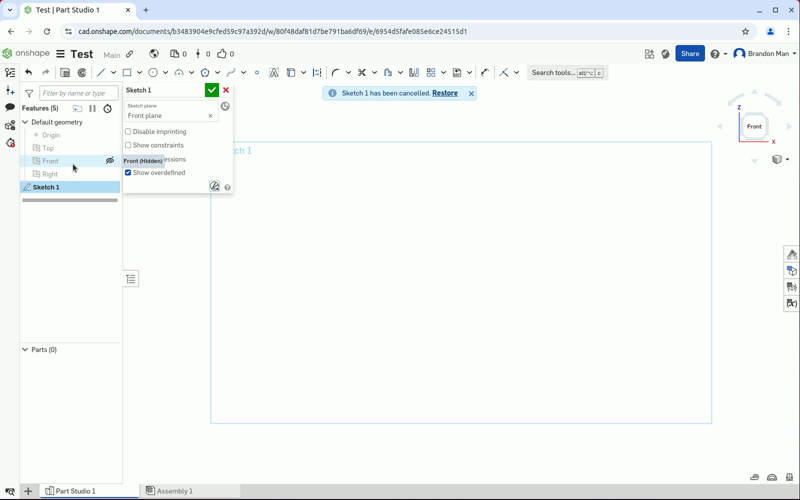
mouse_move(73, 352)
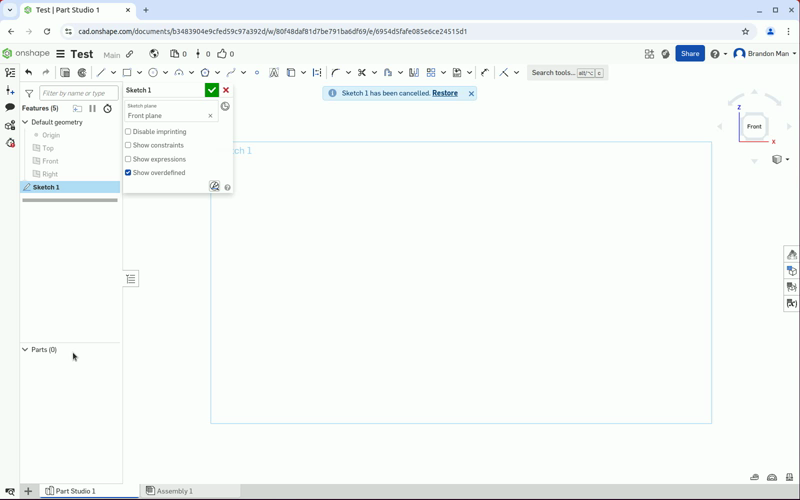
key(y)
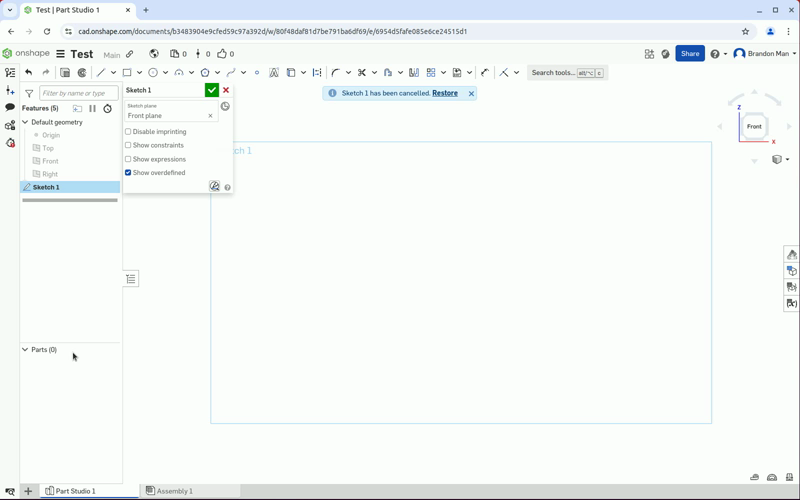
key(l)
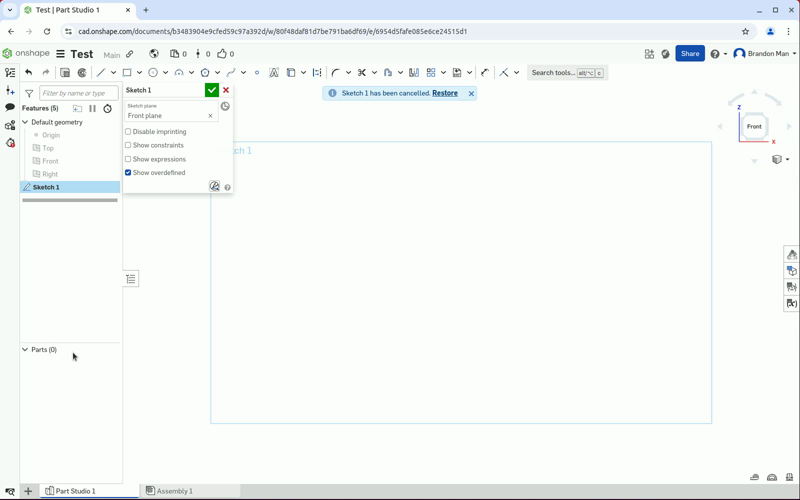
key_down(shift)
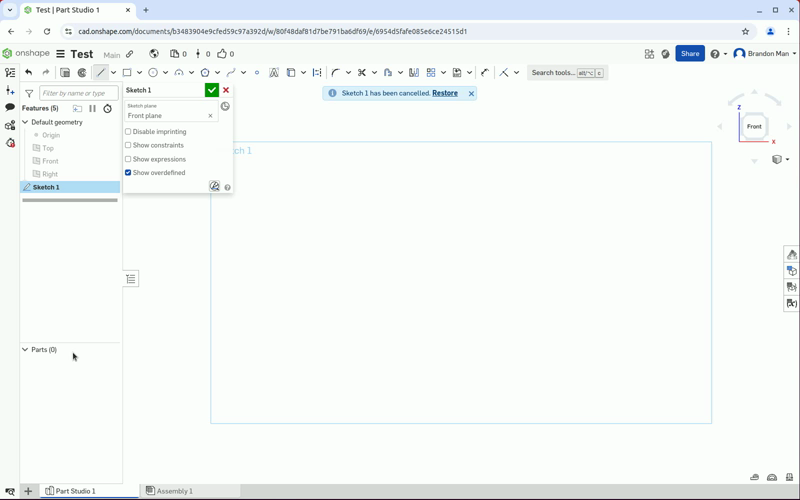
mouse_move(460, 282)
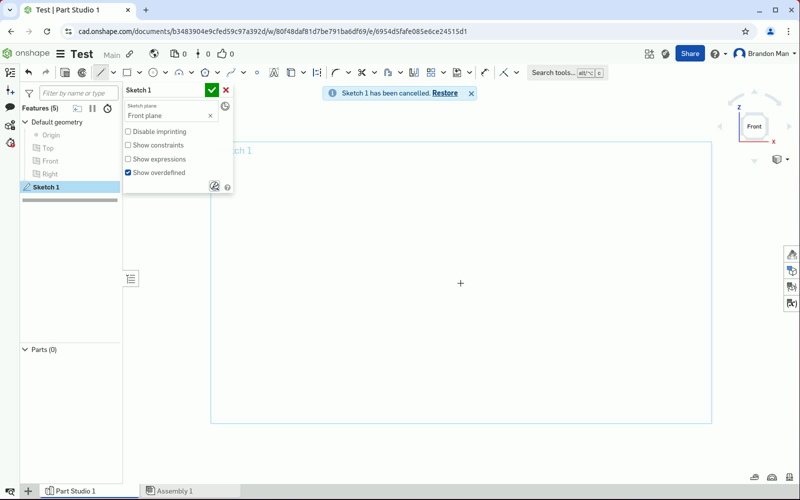
click(460, 282)
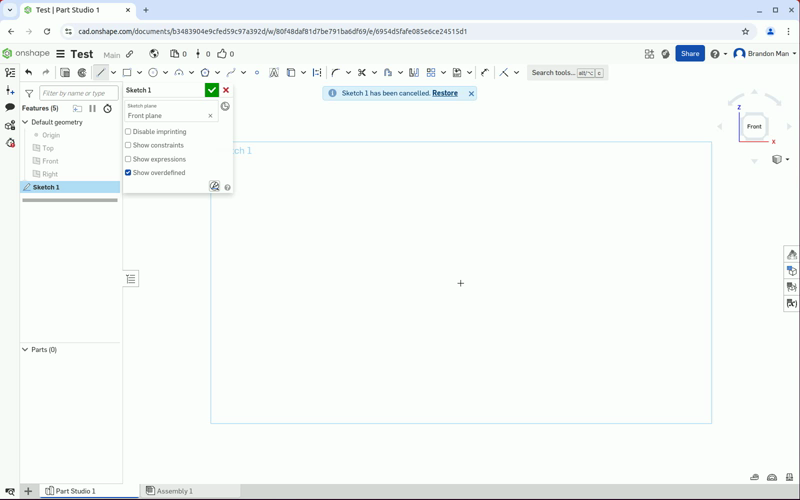
key_up(shift)
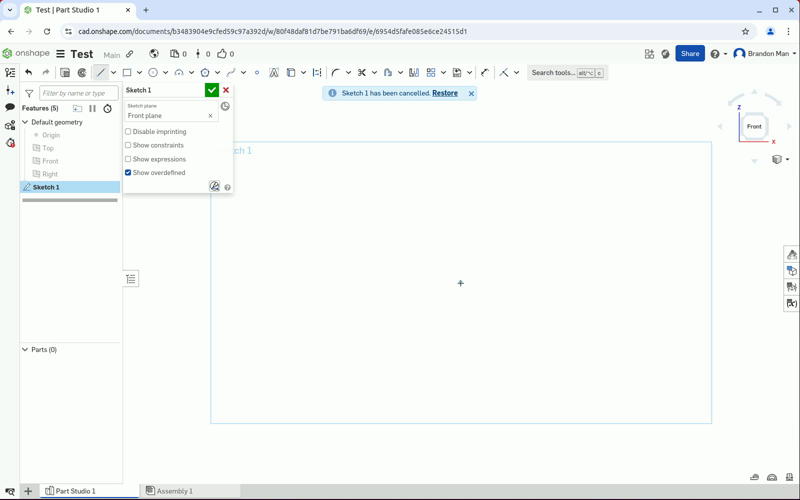
key_down(shift)
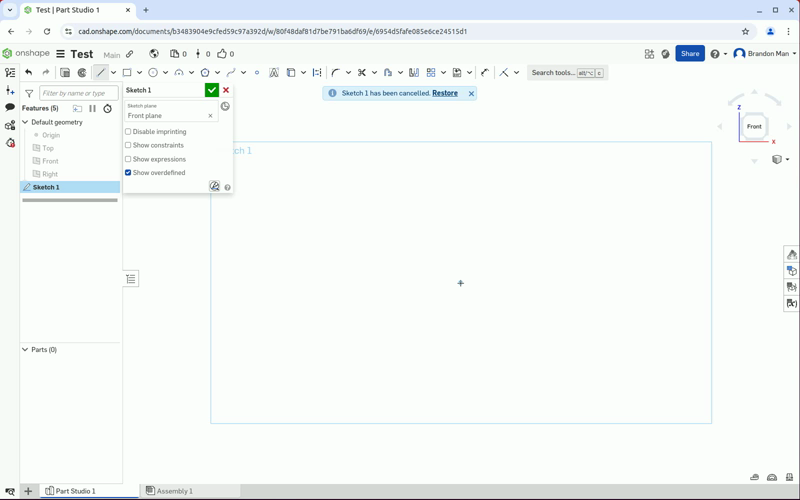
mouse_move(569, 282)
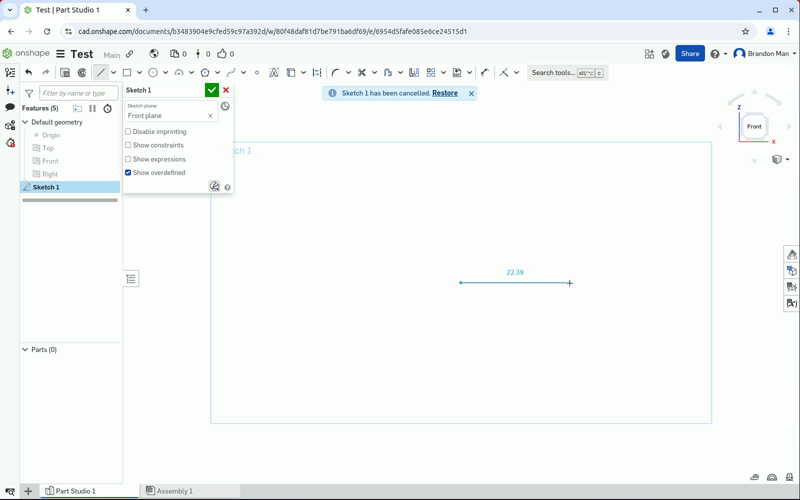
click(569, 282)
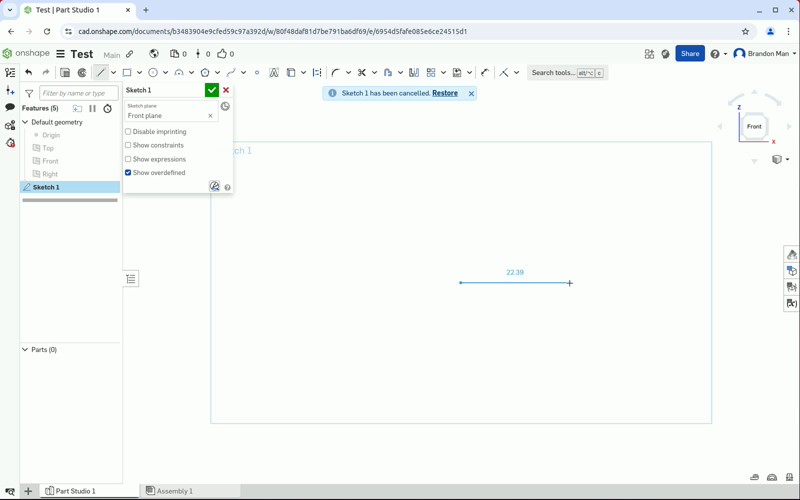
key_up(shift)
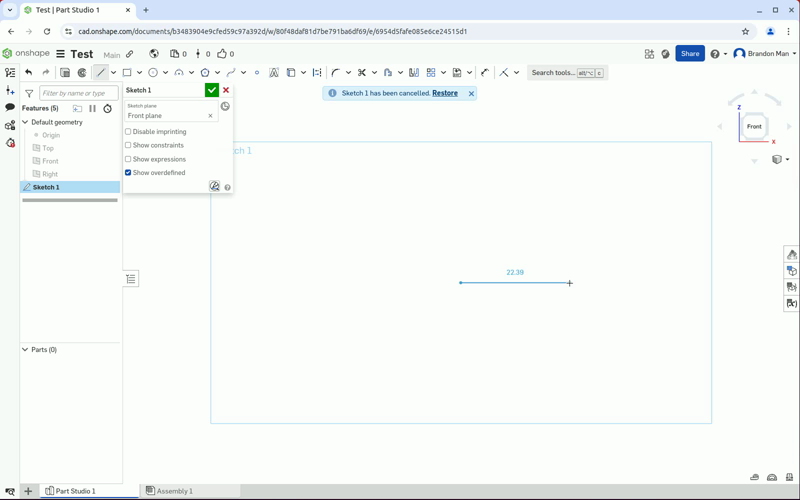
key_down(shift)
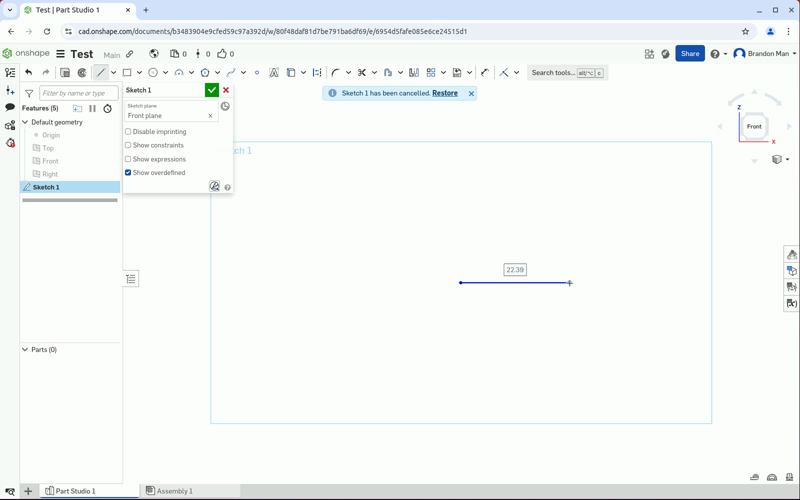
mouse_move(589, 282)
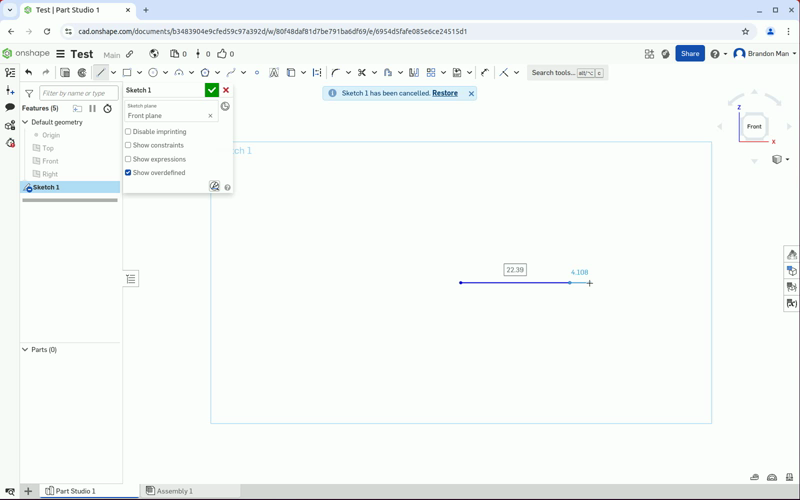
mouse_move(569, 266)
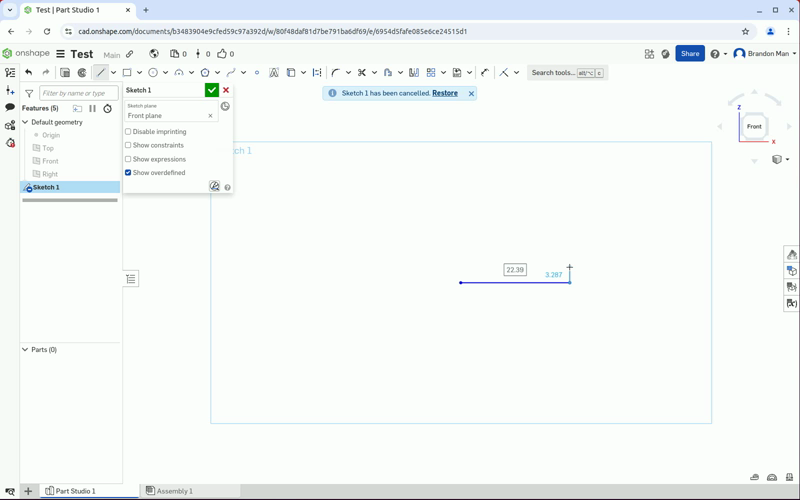
click(569, 266)
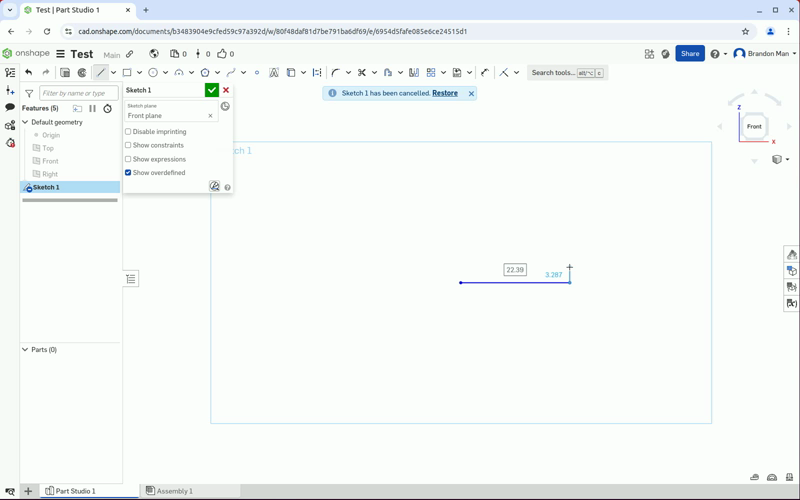
key_up(shift)
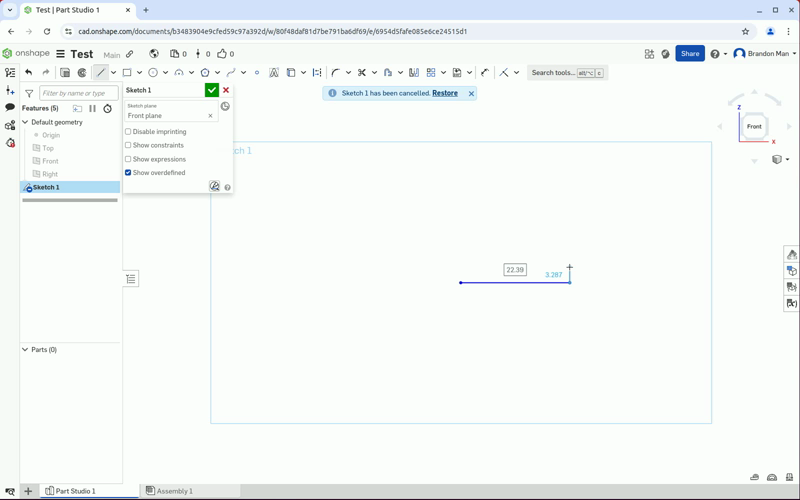
key_down(shift)
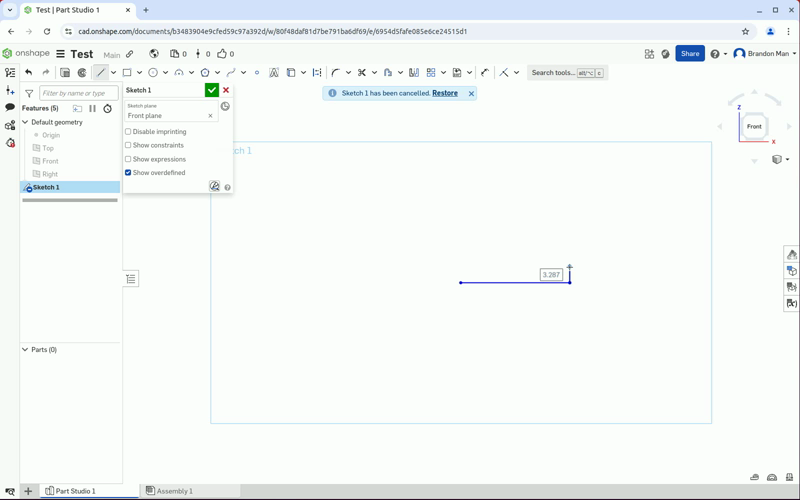
mouse_move(460, 266)
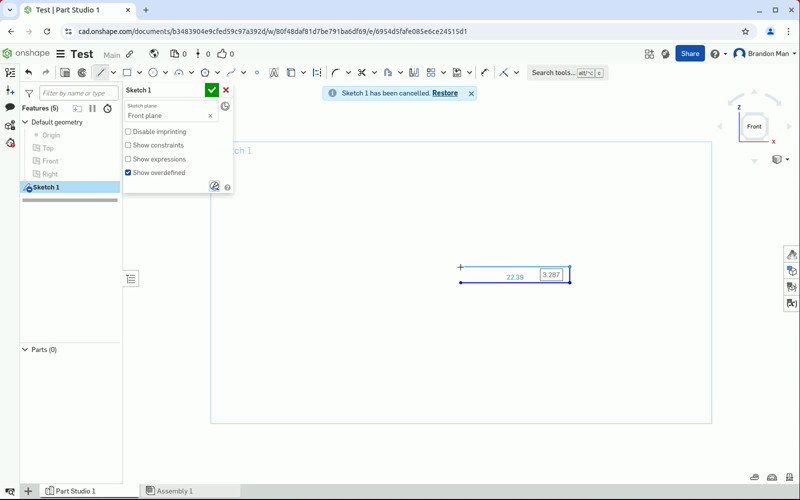
click(460, 266)
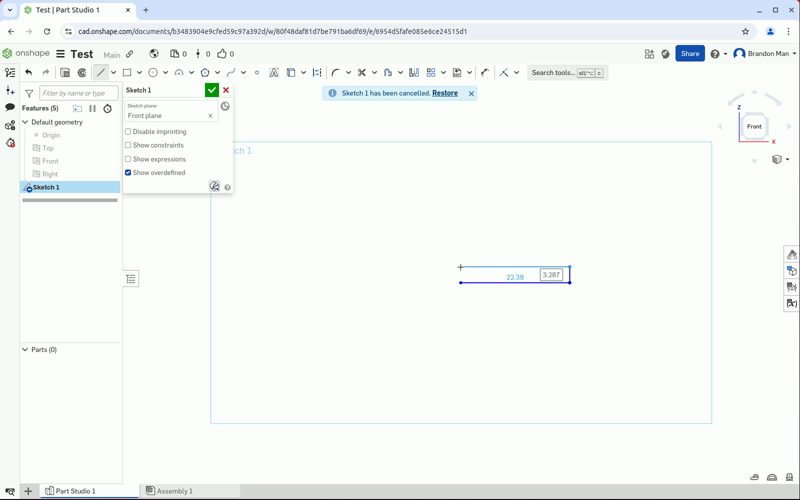
key_up(shift)
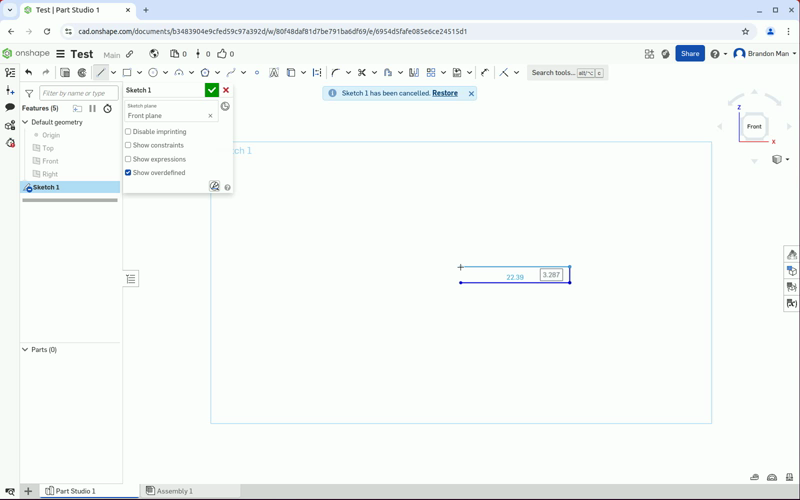
mouse_move(490, 266)
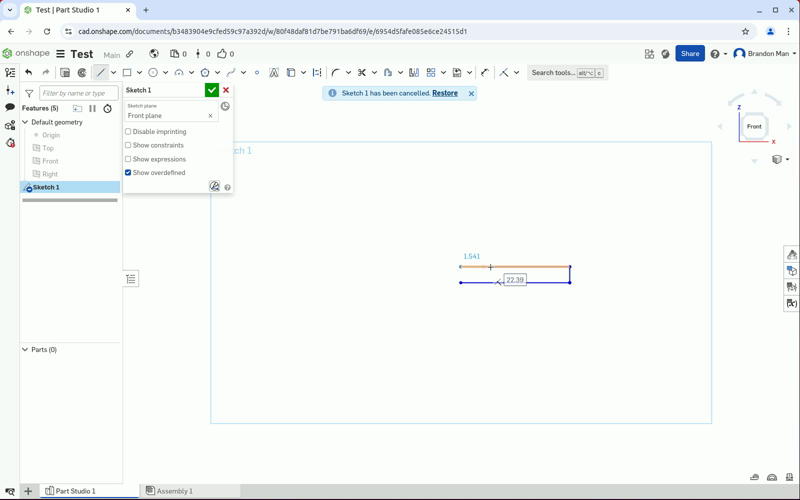
key_down(shift)
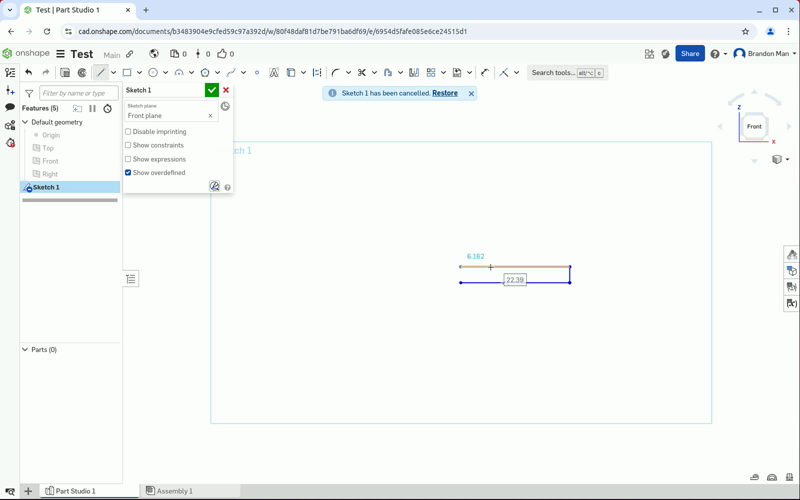
mouse_move(460, 282)
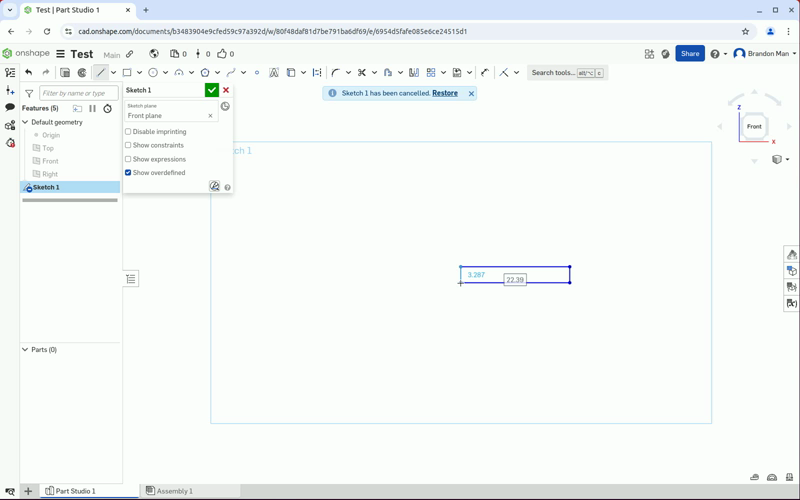
key_up(shift)
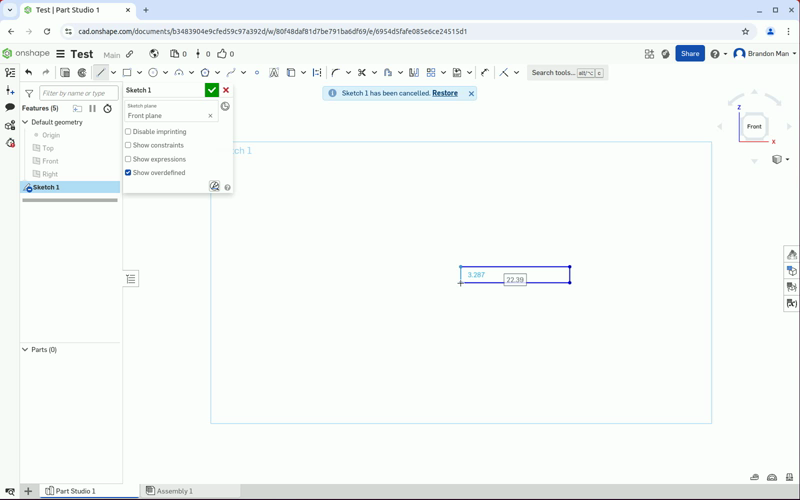
click(460, 282)
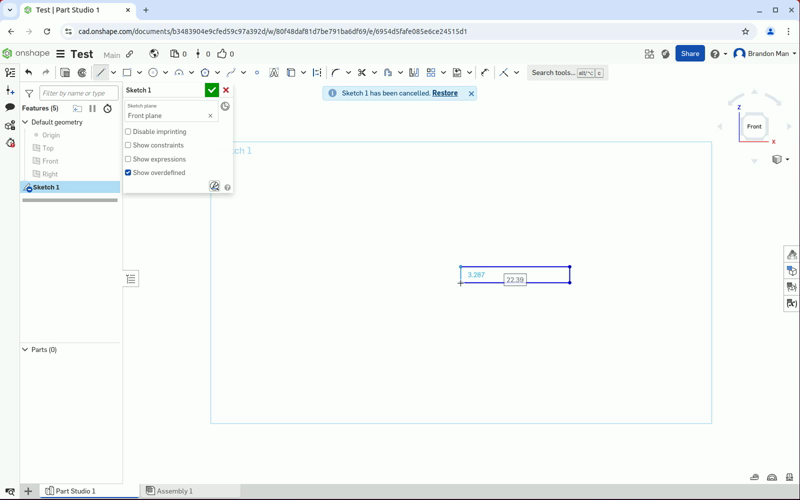
key(esc)
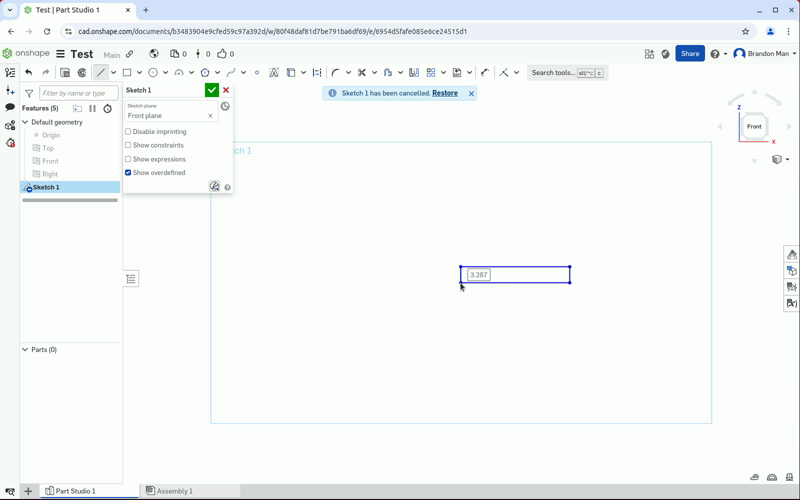
mouse_move(475, 272)
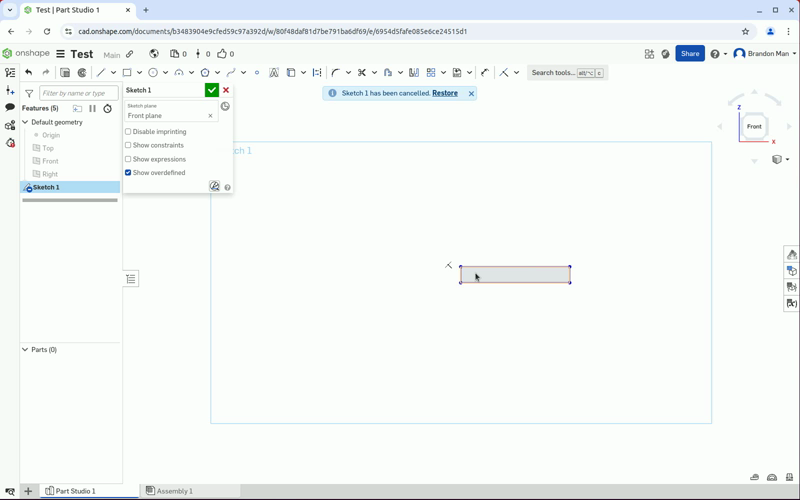
scroll(6)
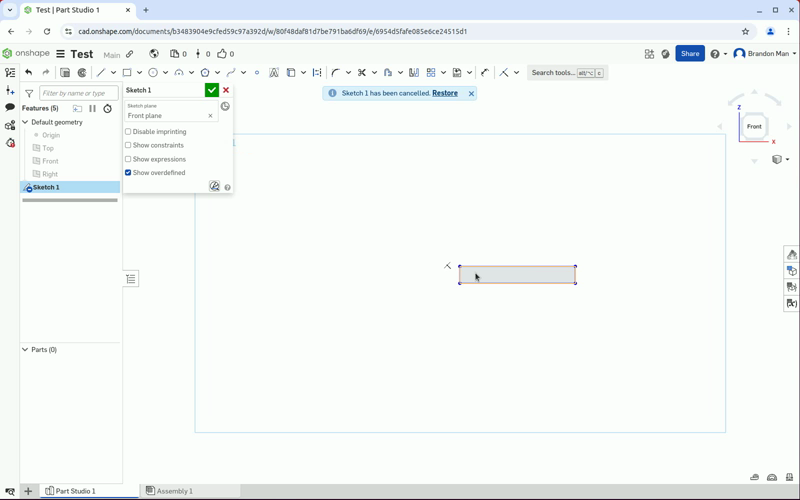
scroll(6)
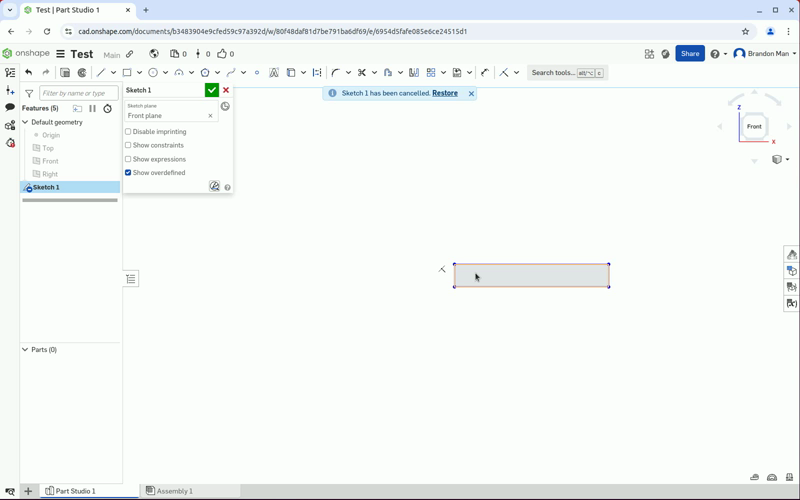
scroll(6)
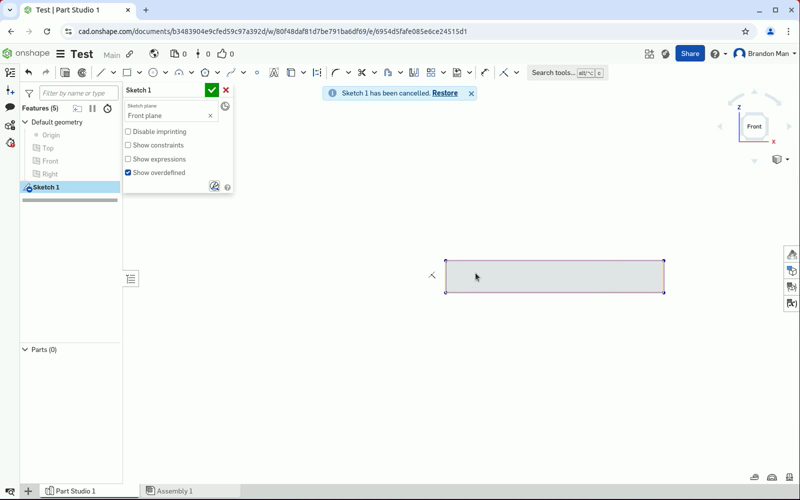
scroll(6)
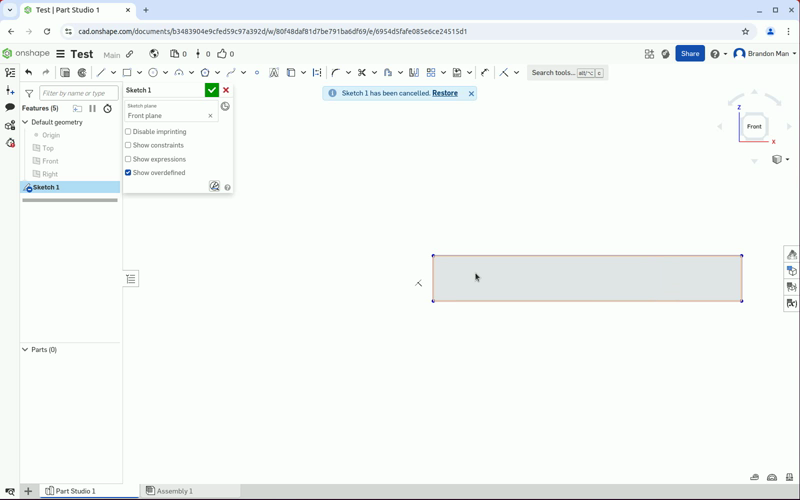
scroll(6)
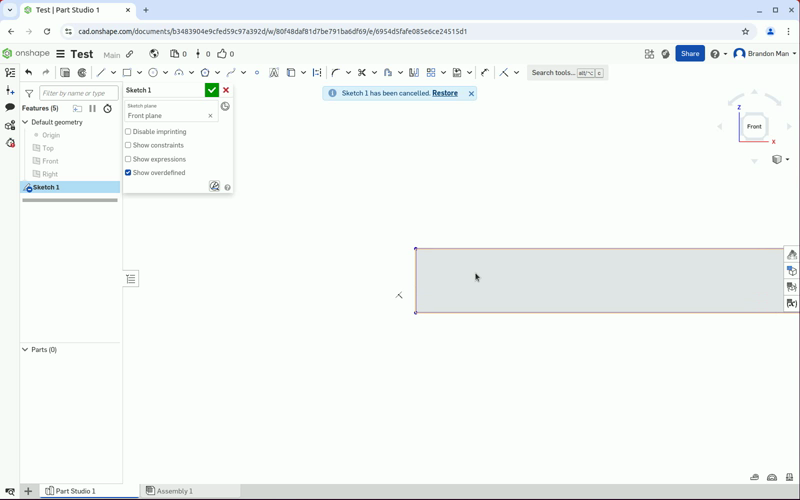
scroll(6)
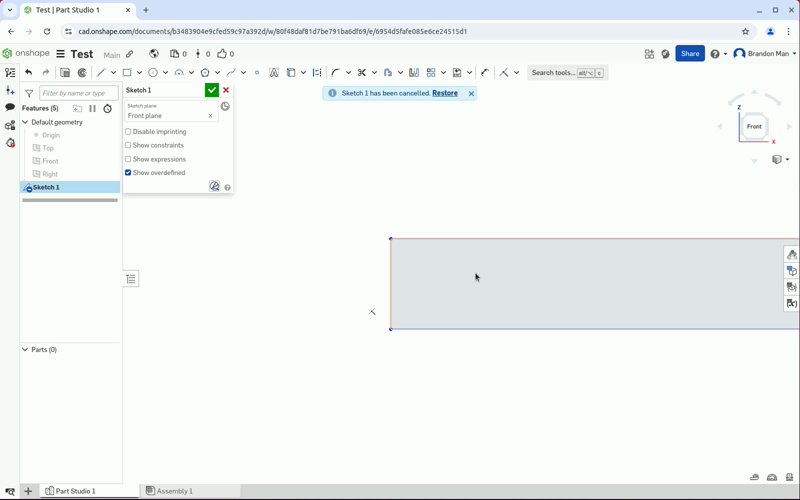
scroll(6)
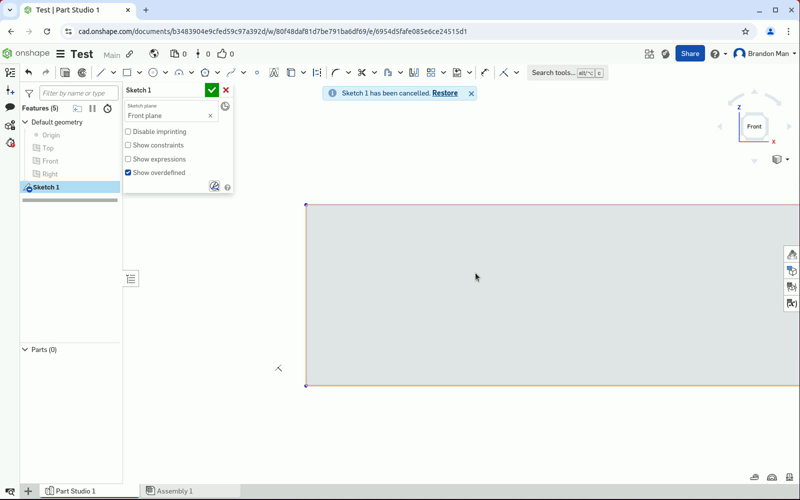
click(475, 272)
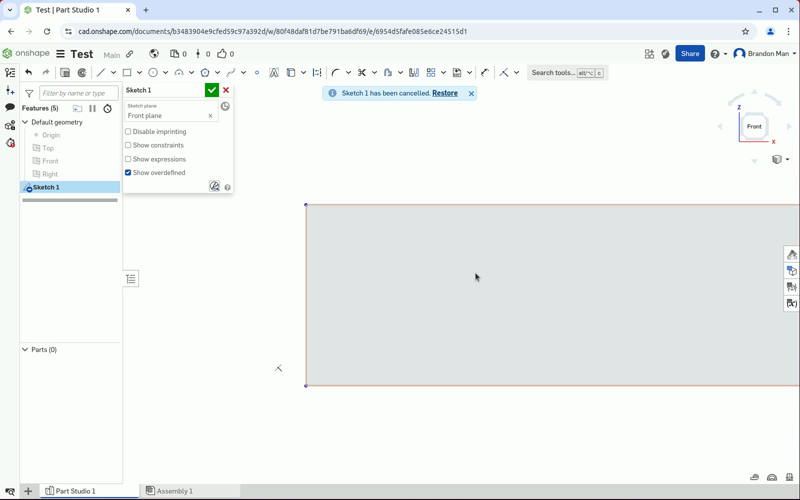
scroll(-6)
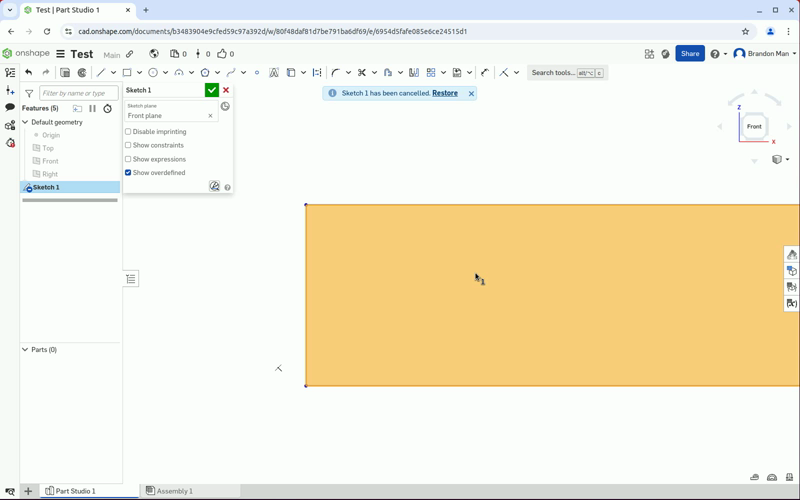
scroll(-6)
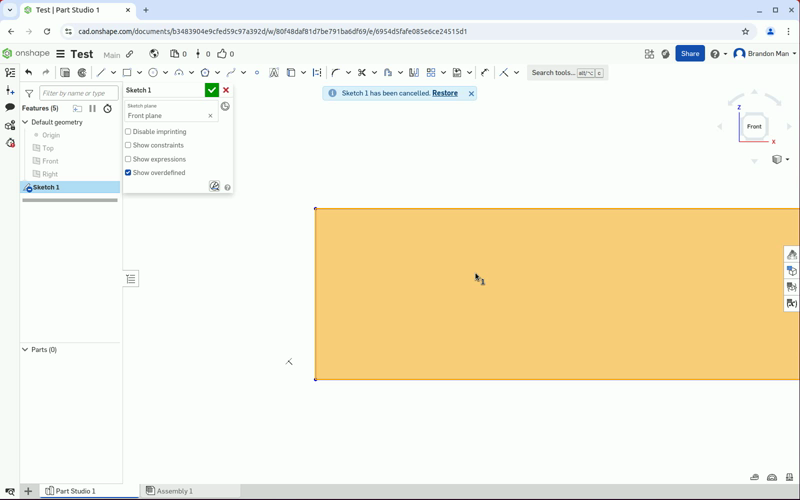
scroll(-6)
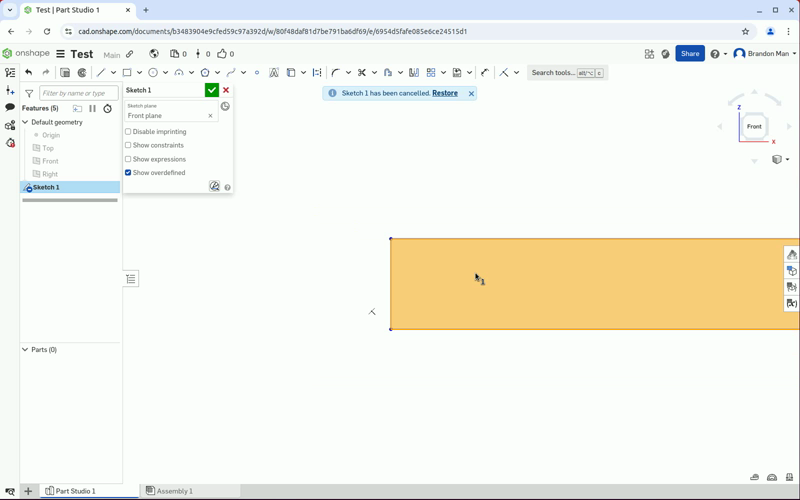
scroll(-6)
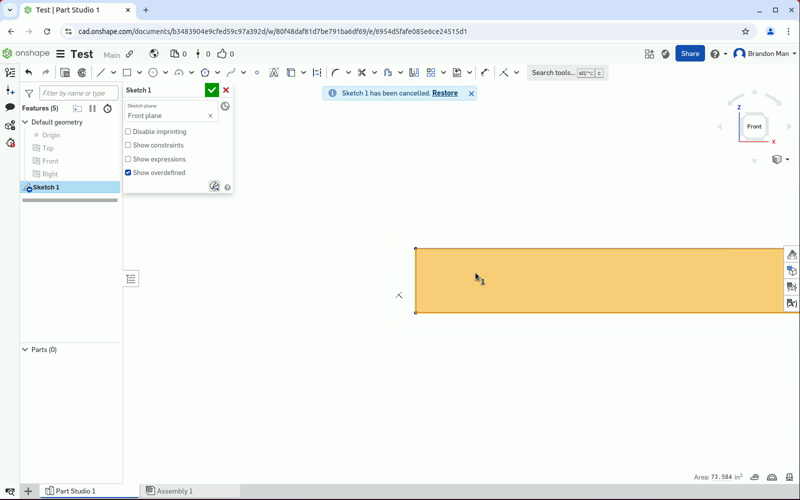
scroll(-6)
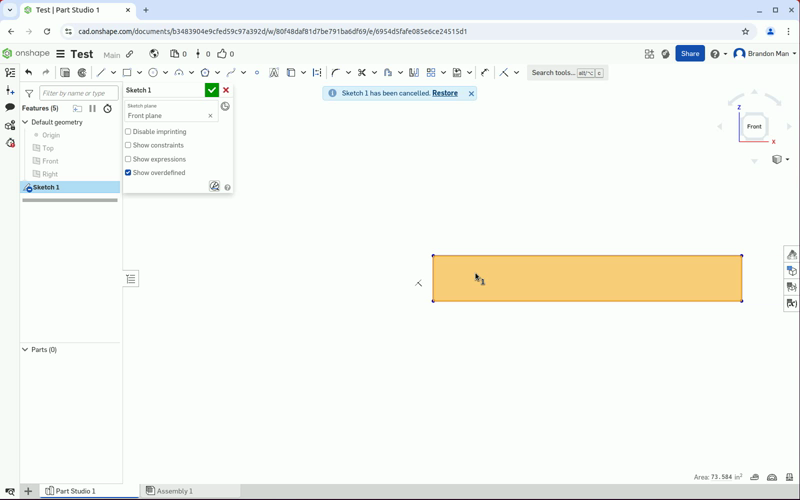
scroll(-6)
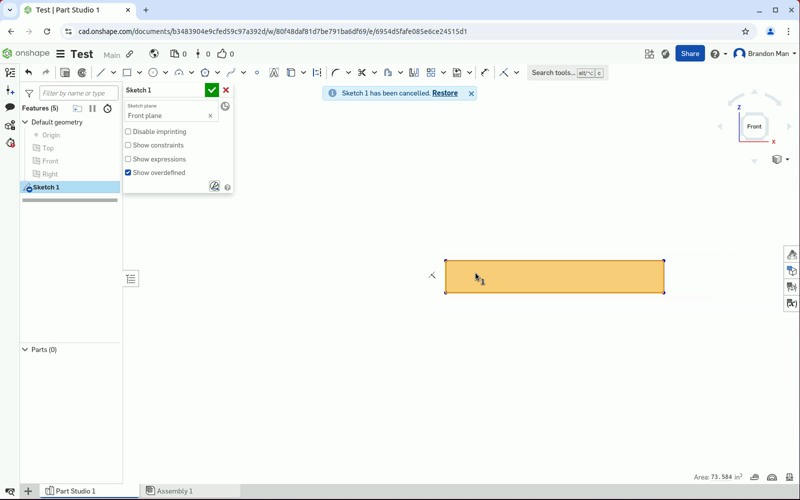
scroll(-6)
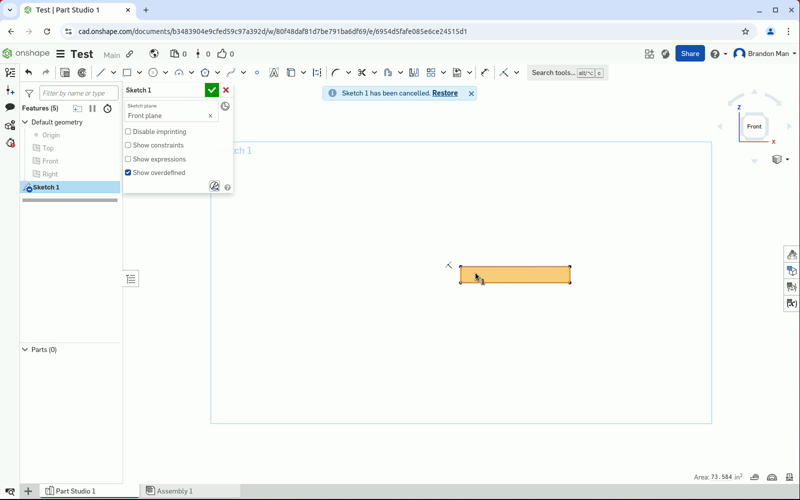
mouse_move(73, 352)
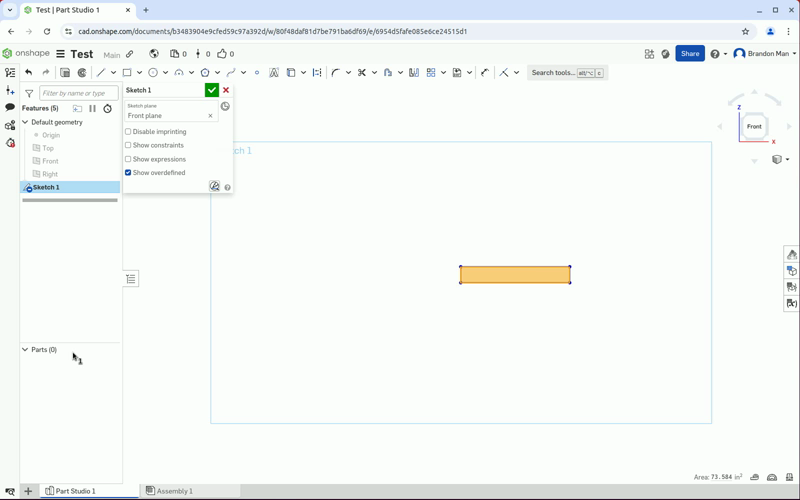
key(shift+y)
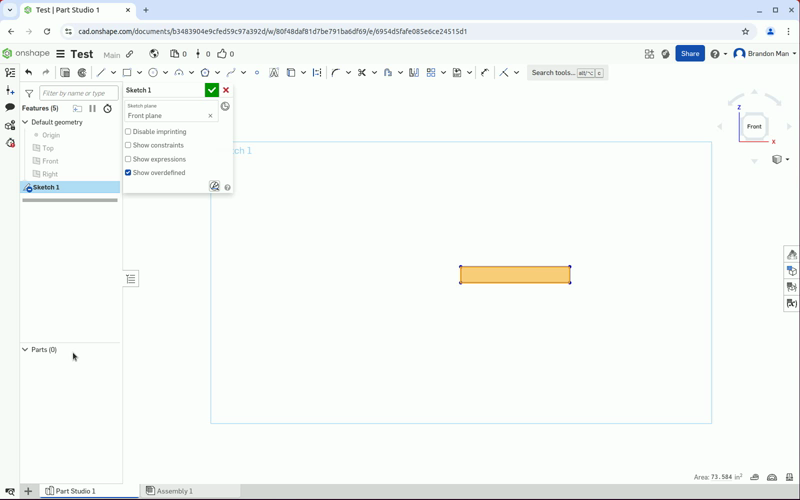
key(shift+e)
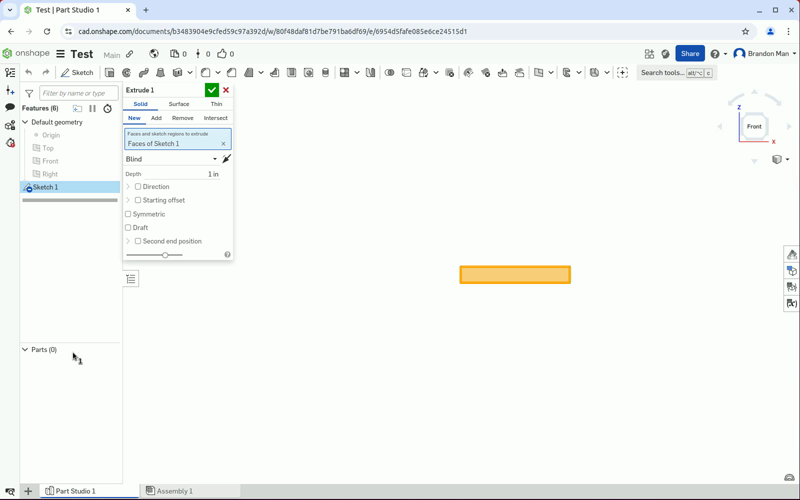
mouse_move(143, 106)
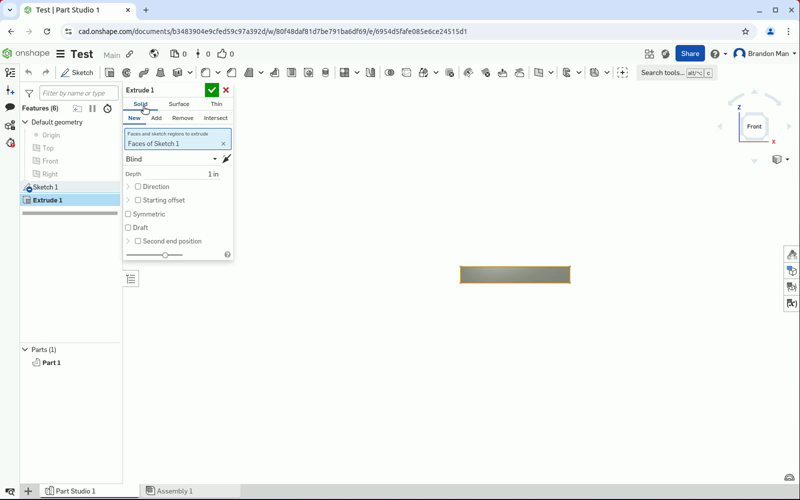
click(143, 106)
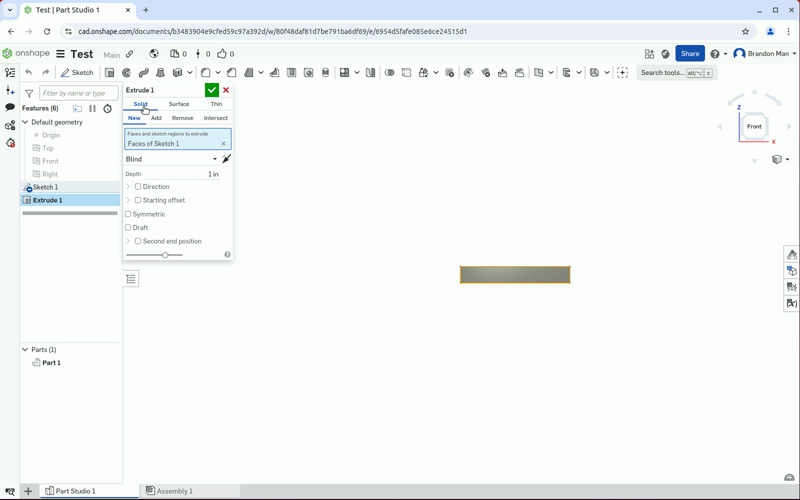
mouse_move(137, 120)
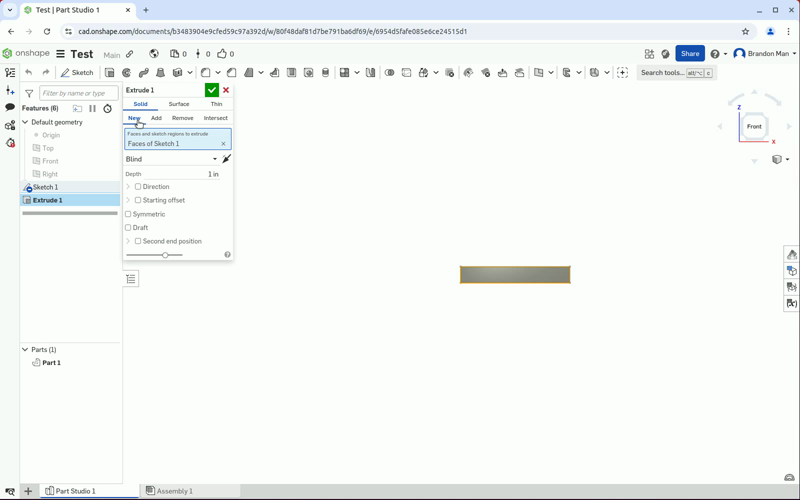
click(137, 120)
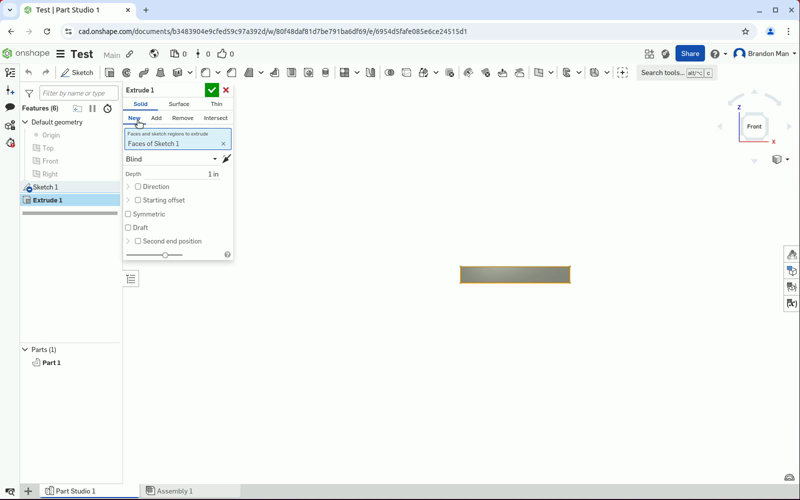
key(tab, 4)
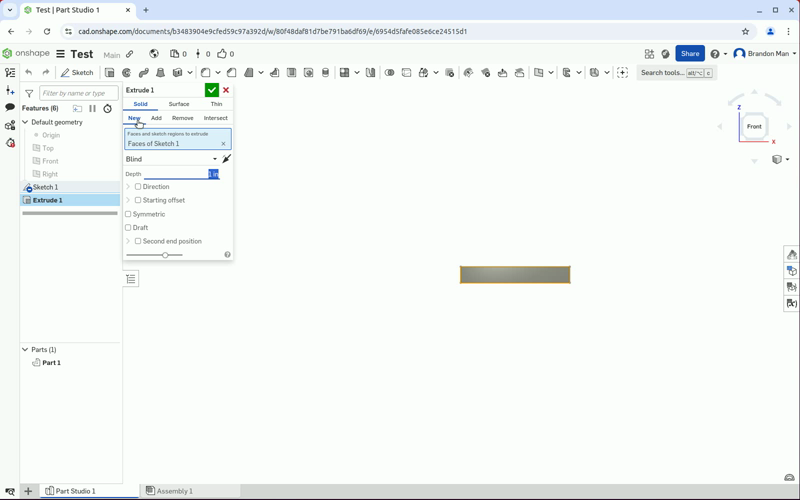
text(0.963)
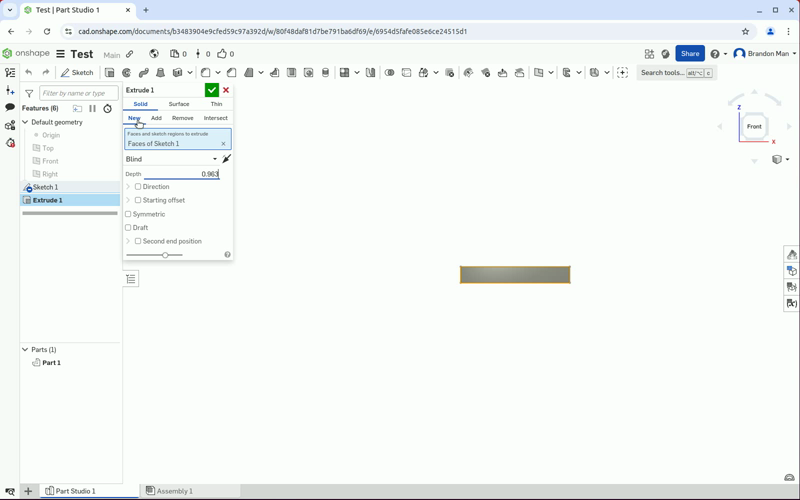
key(enter)
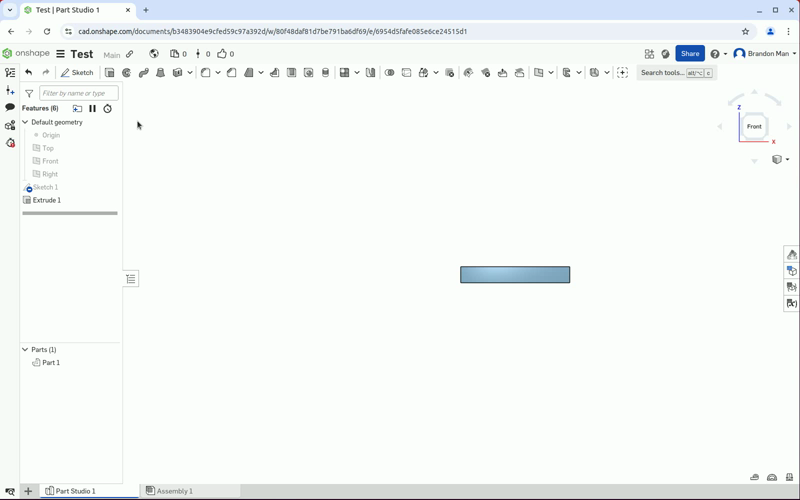
key(shift+h)
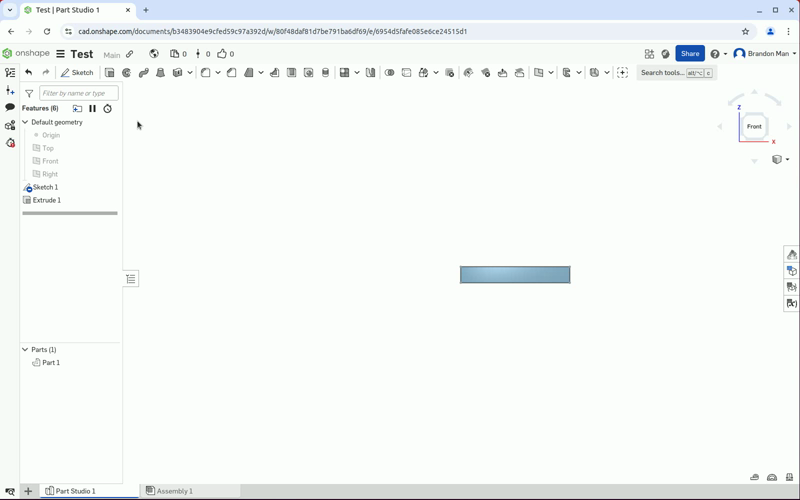
key(shift+h)
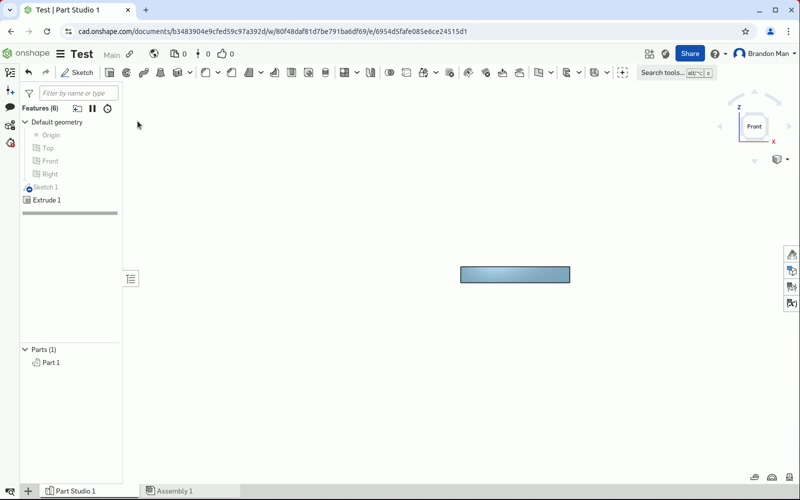
mouse_move(73, 189)
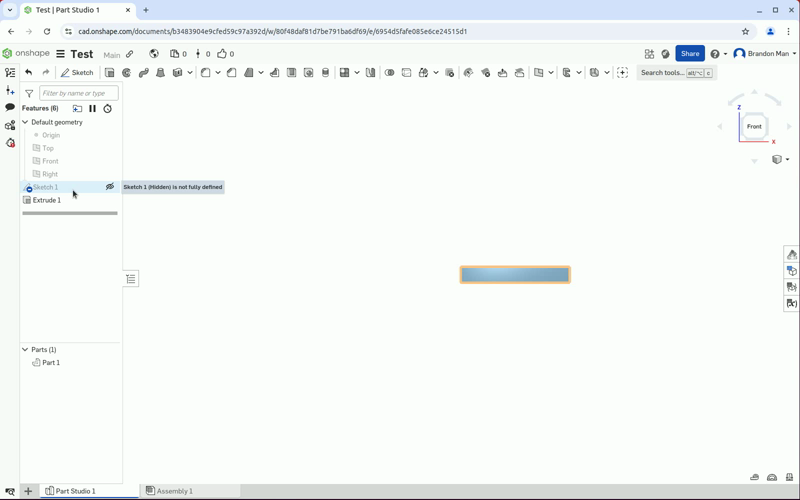
click(73, 189)
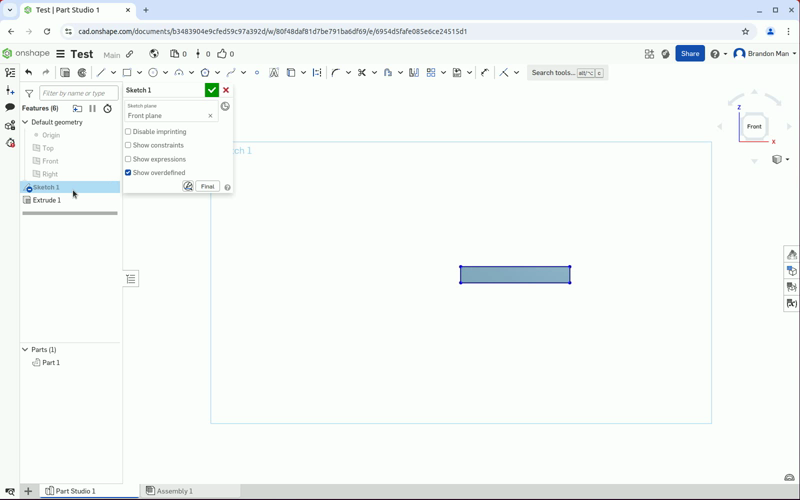
mouse_move(229, 92)
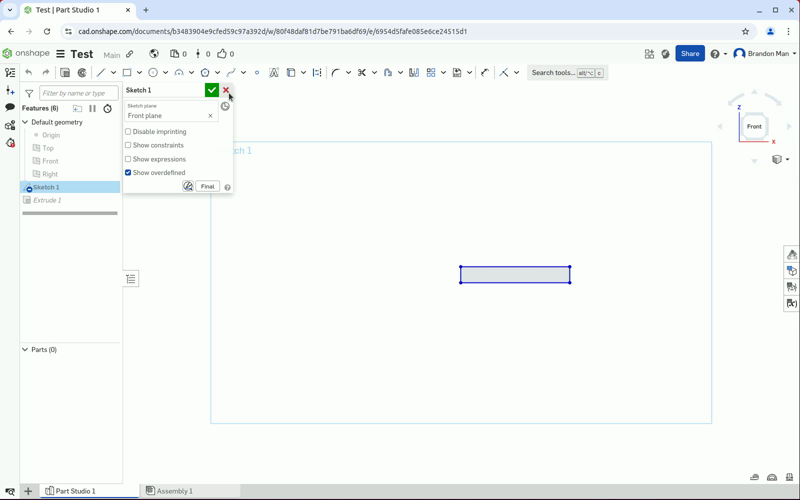
click(229, 92)
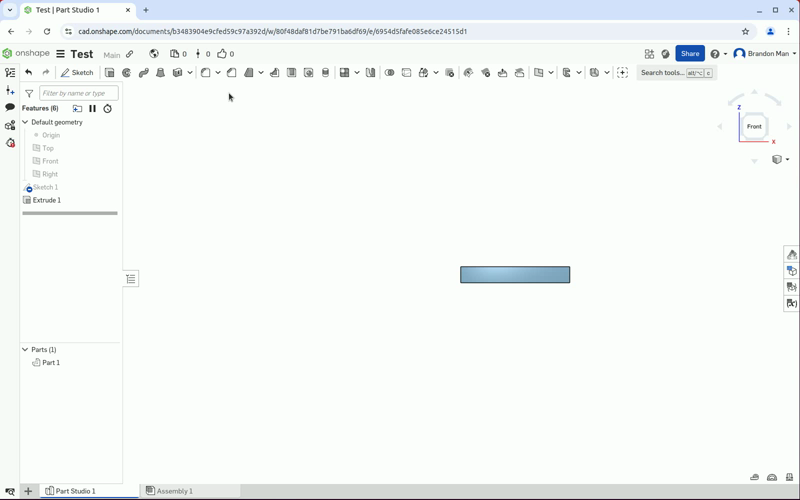
mouse_move(541, 75)
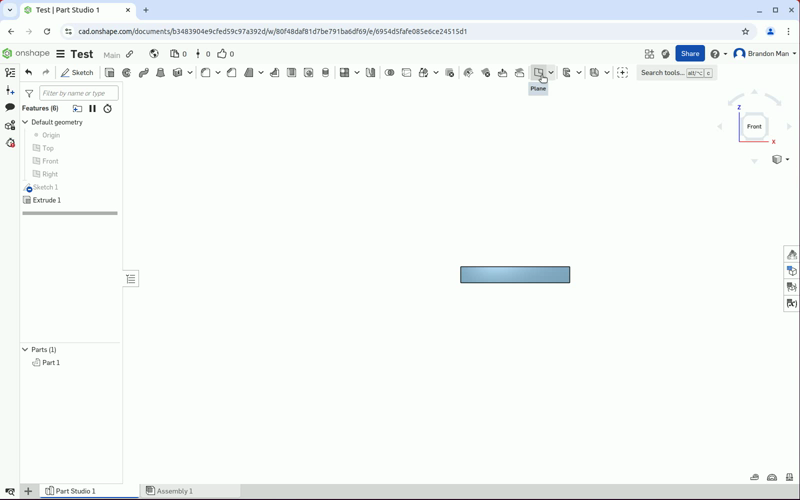
click(541, 75)
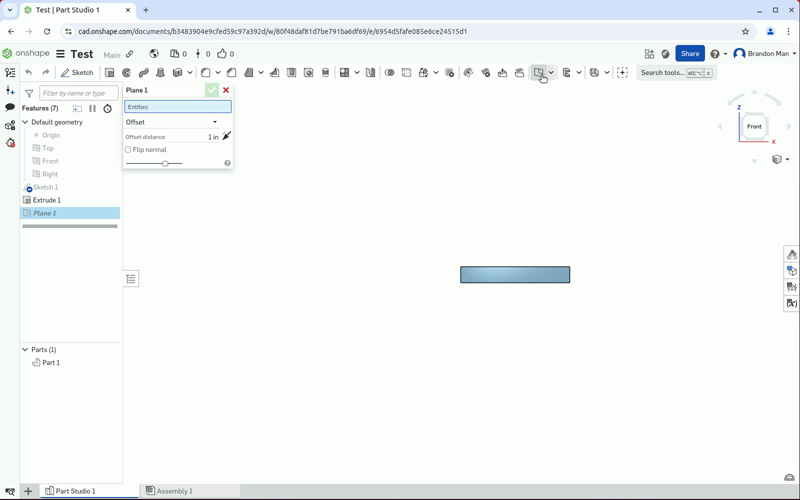
mouse_move(73, 163)
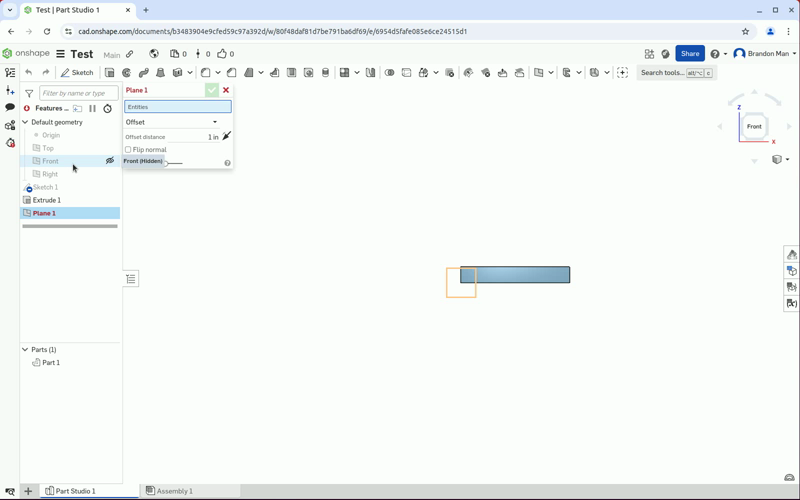
click(73, 163)
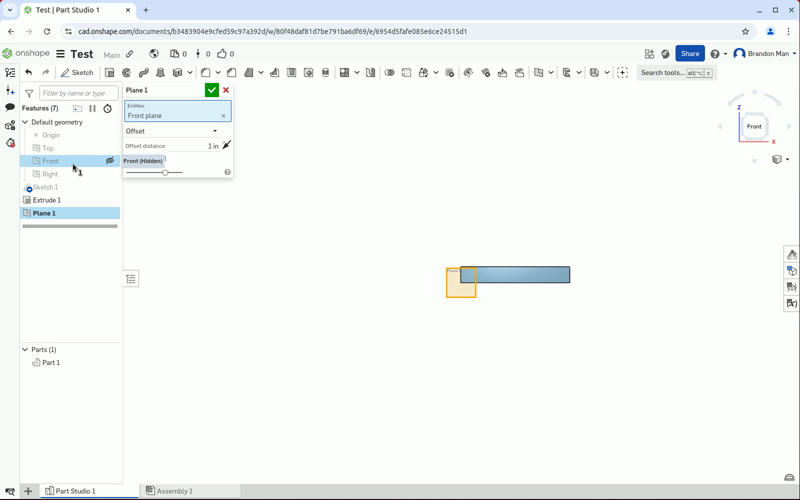
key(tab, 2)
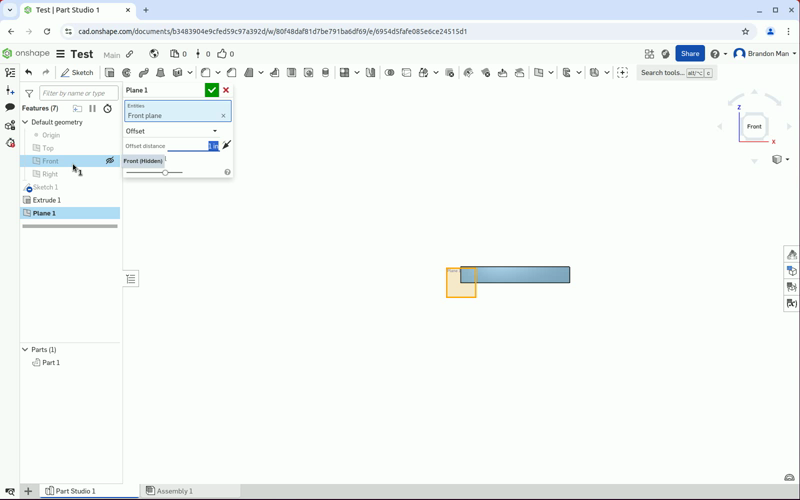
text(0.955)
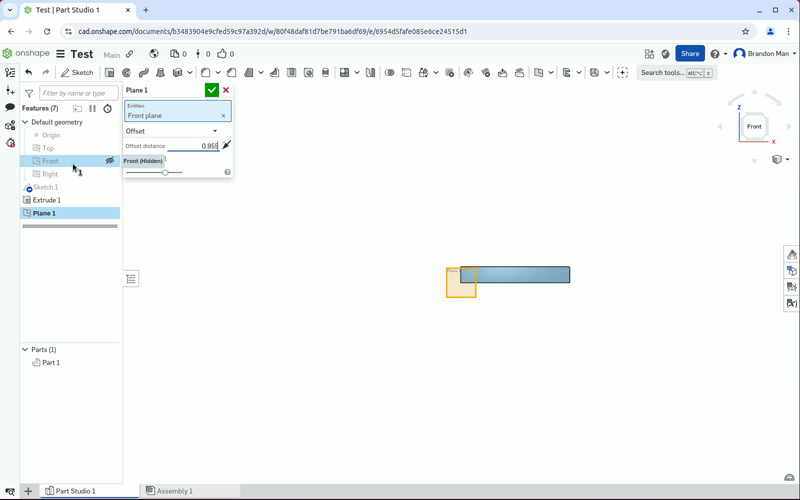
key(enter, 2)
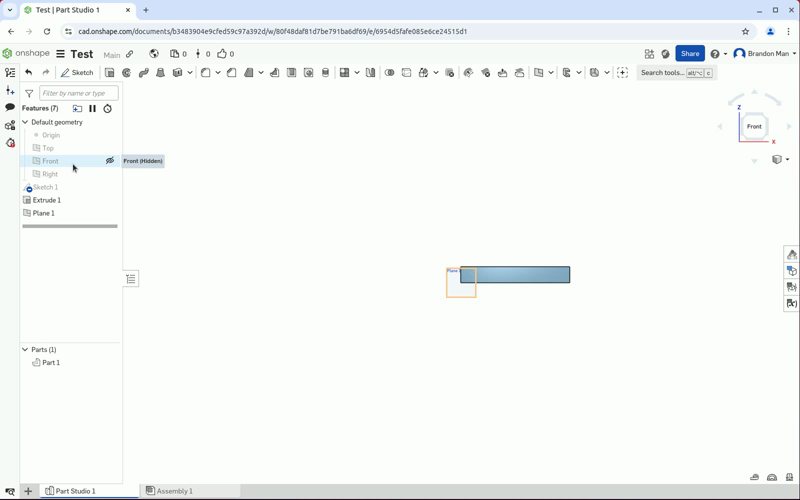
key(shift+s)
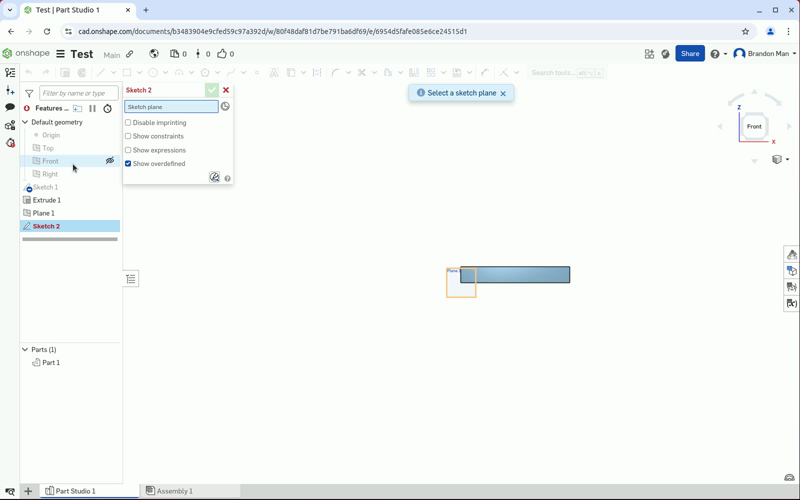
mouse_move(73, 215)
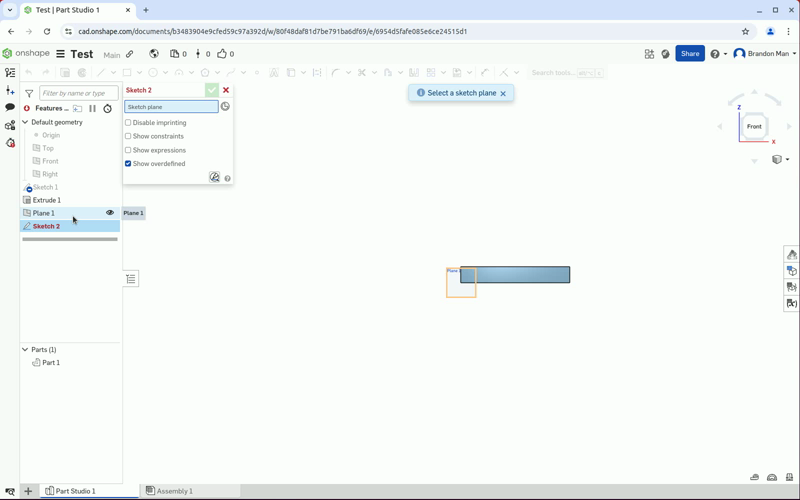
click(73, 215)
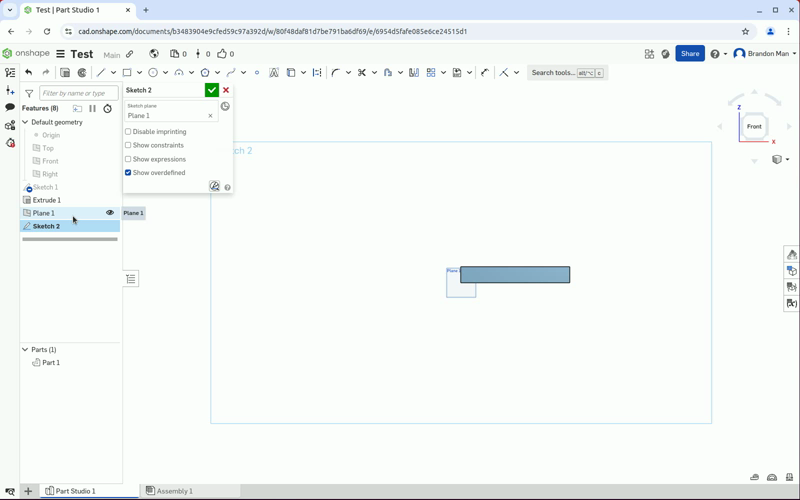
mouse_move(73, 352)
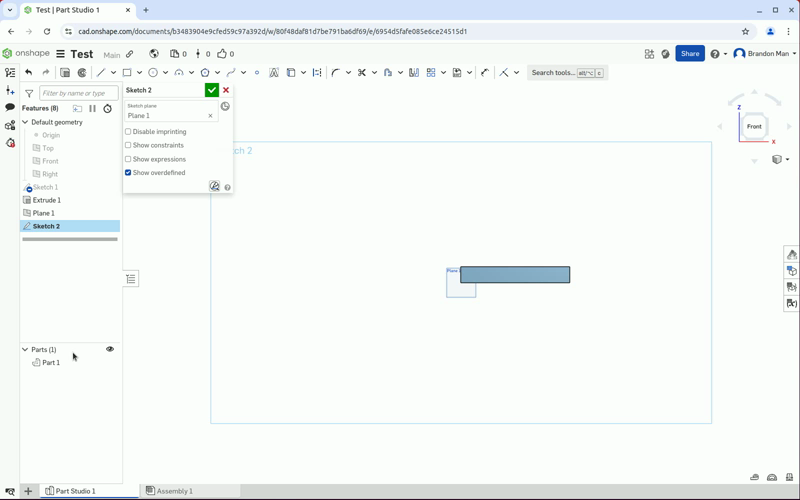
key(y)
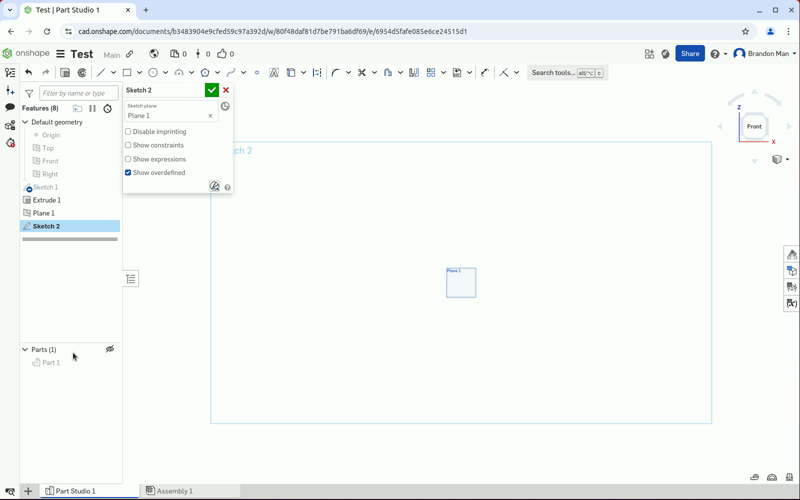
key(l)
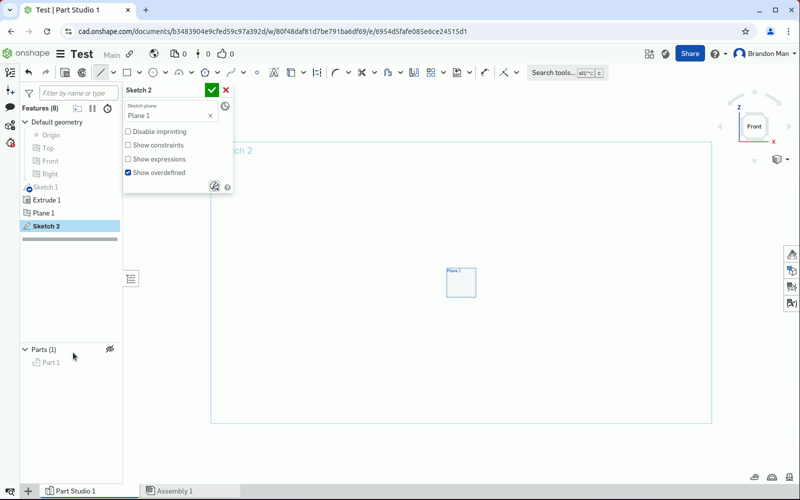
key_down(shift)
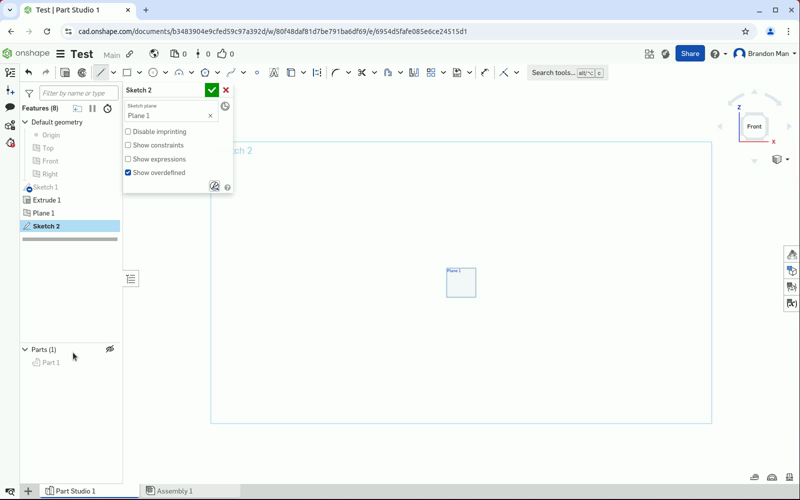
mouse_move(457, 285)
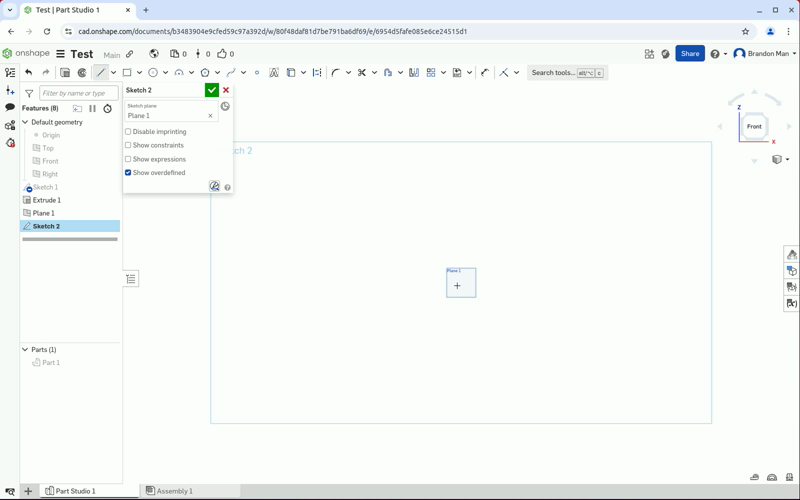
click(457, 285)
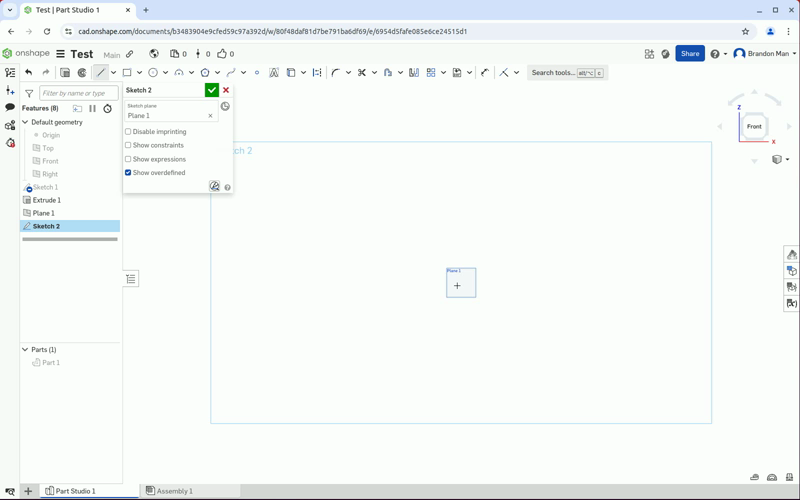
key_up(shift)
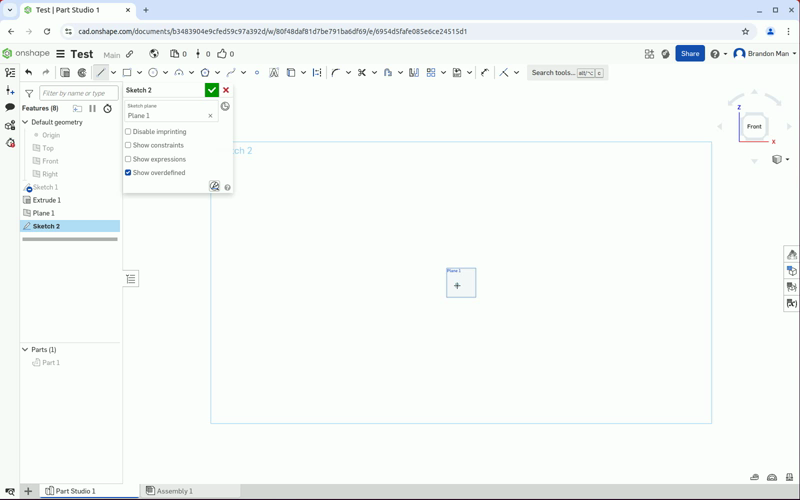
key_down(shift)
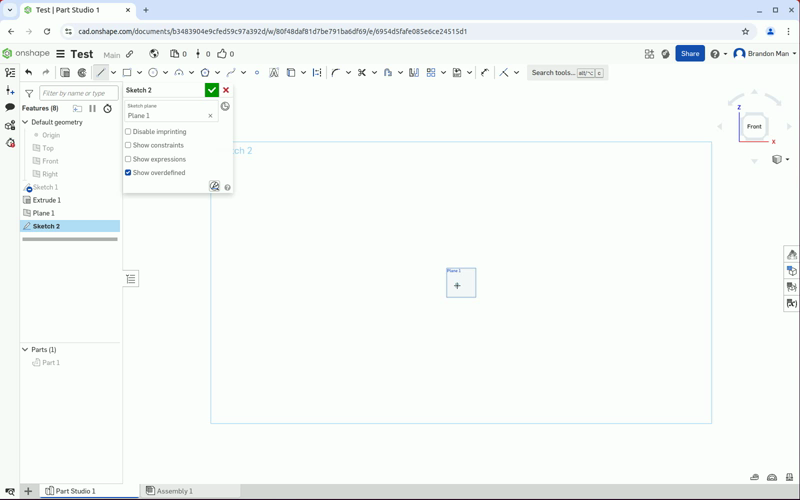
mouse_move(487, 285)
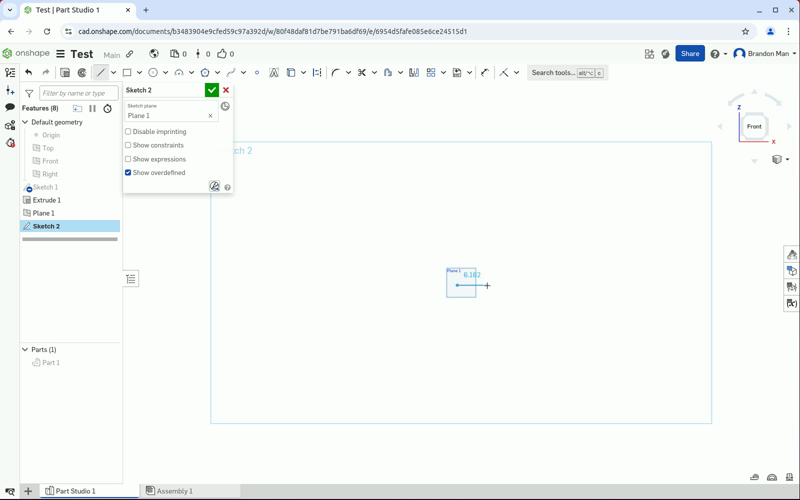
mouse_move(461, 285)
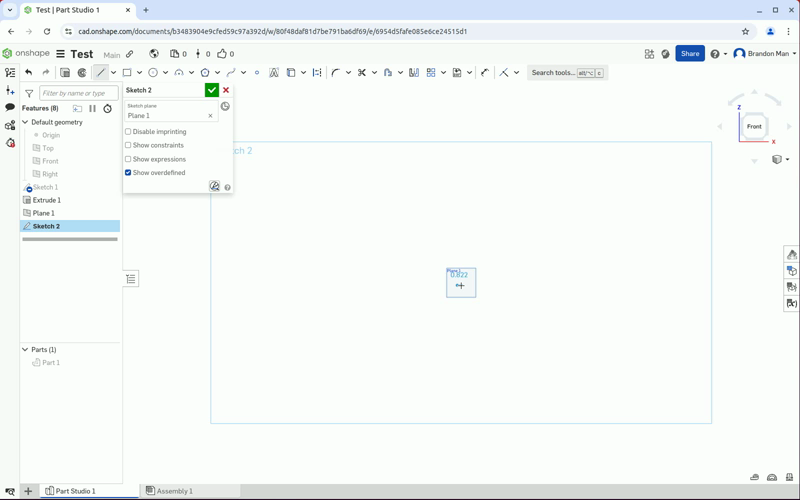
scroll(6)
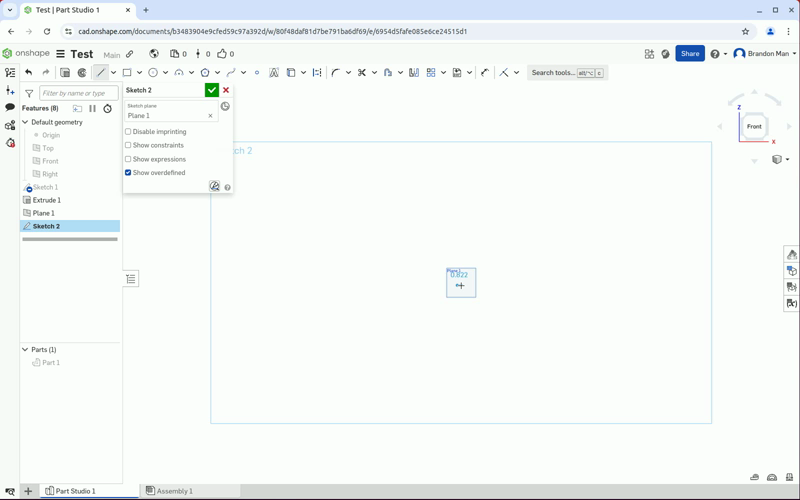
scroll(6)
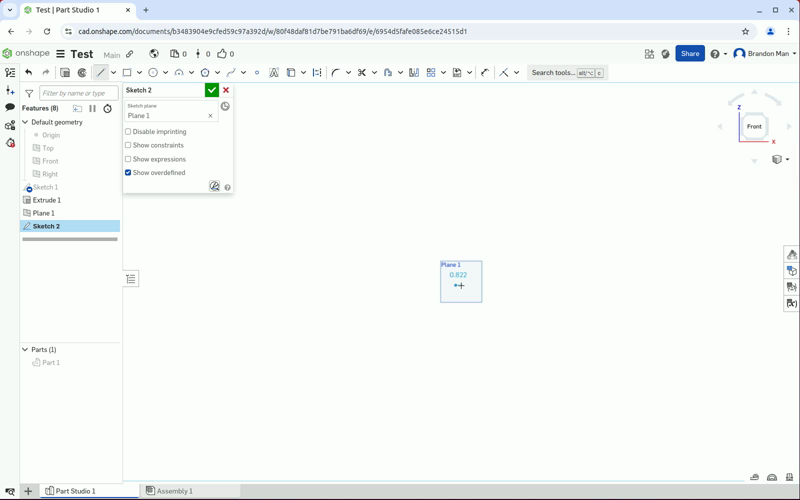
scroll(6)
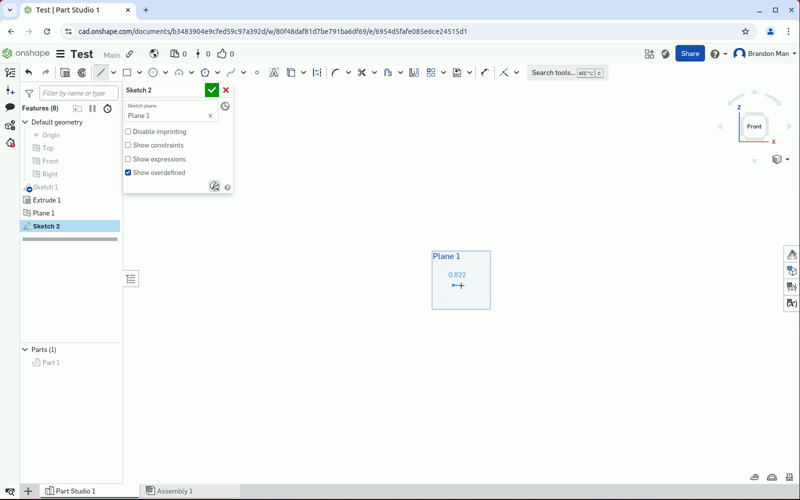
scroll(6)
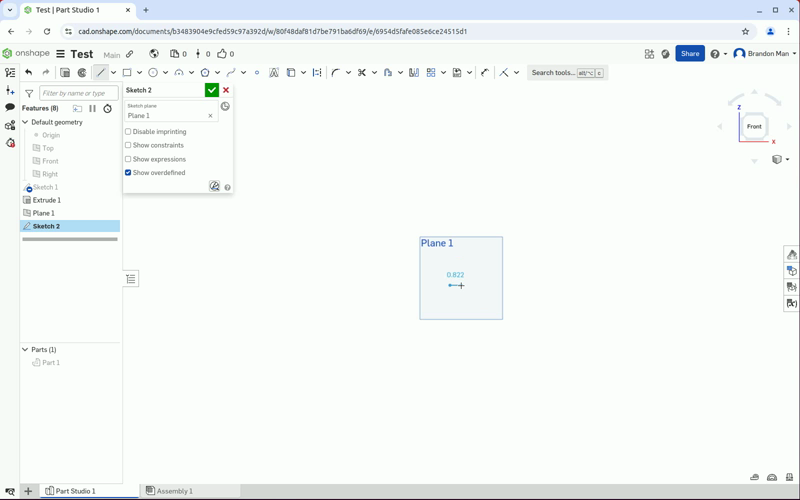
scroll(6)
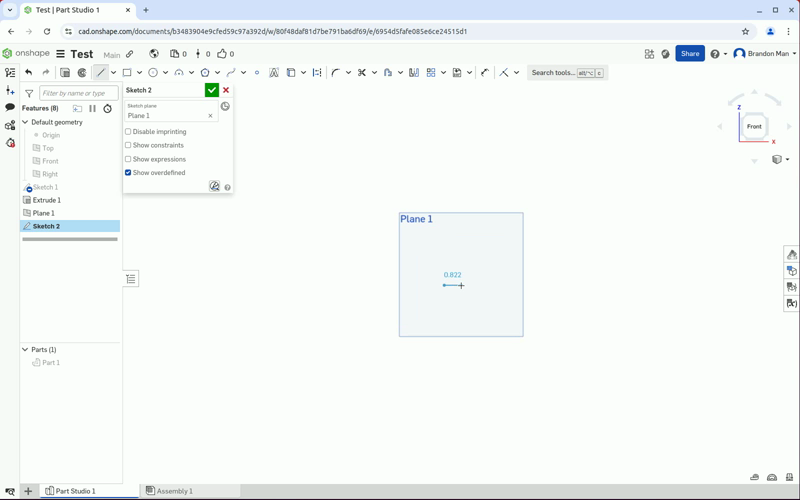
scroll(6)
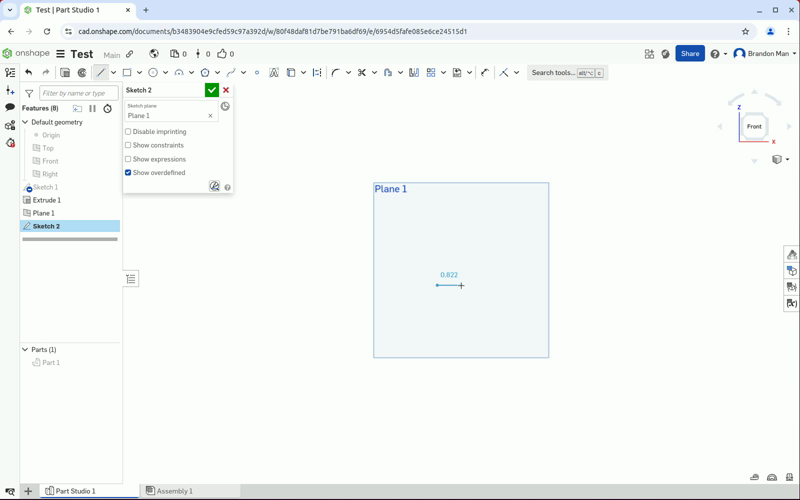
scroll(6)
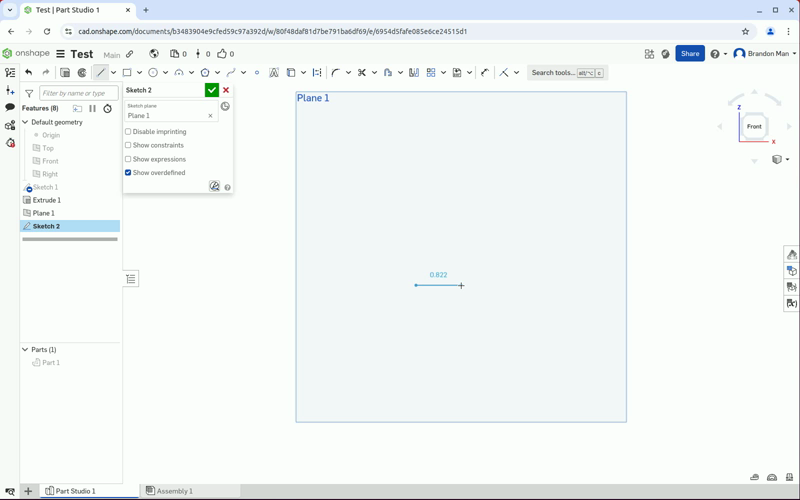
click(461, 285)
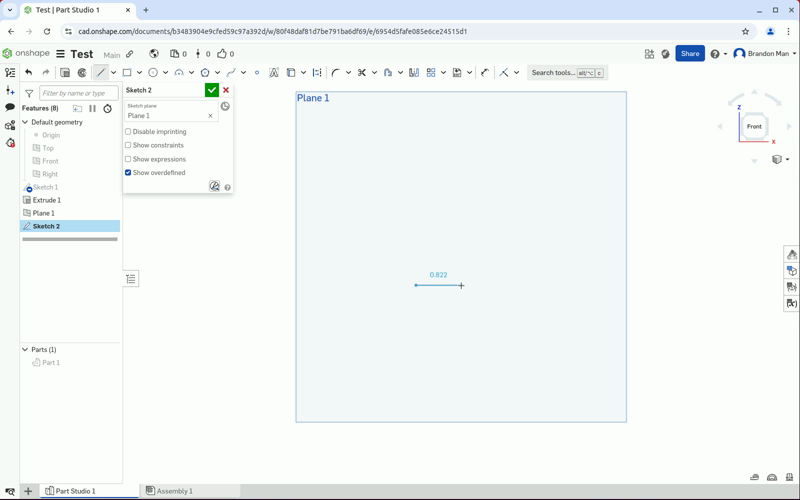
scroll(-6)
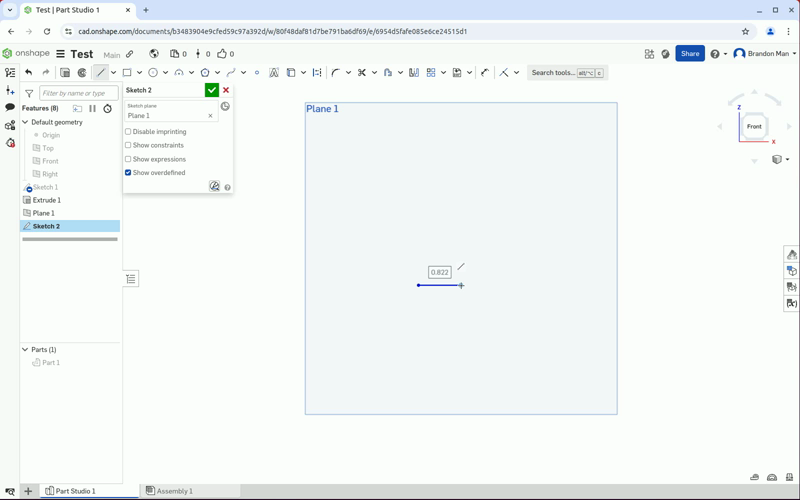
scroll(-6)
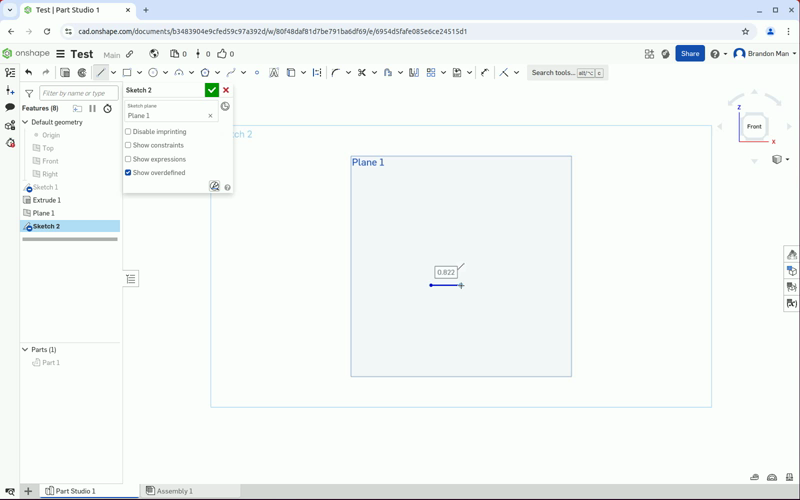
scroll(-6)
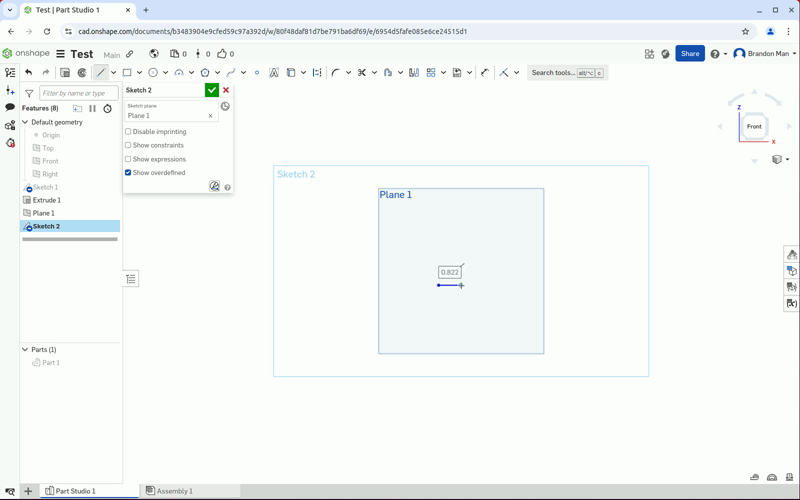
scroll(-6)
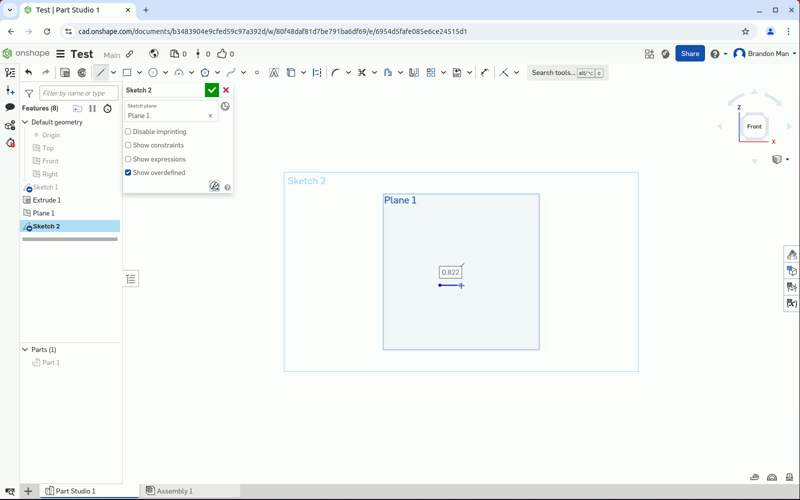
scroll(-6)
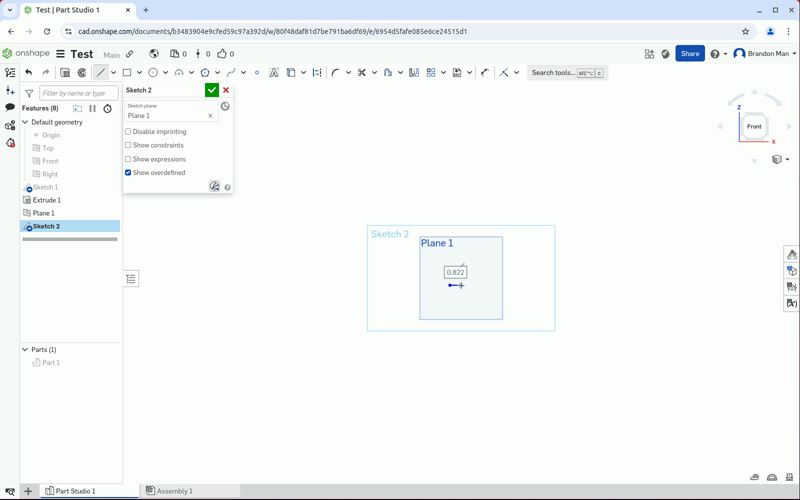
scroll(-6)
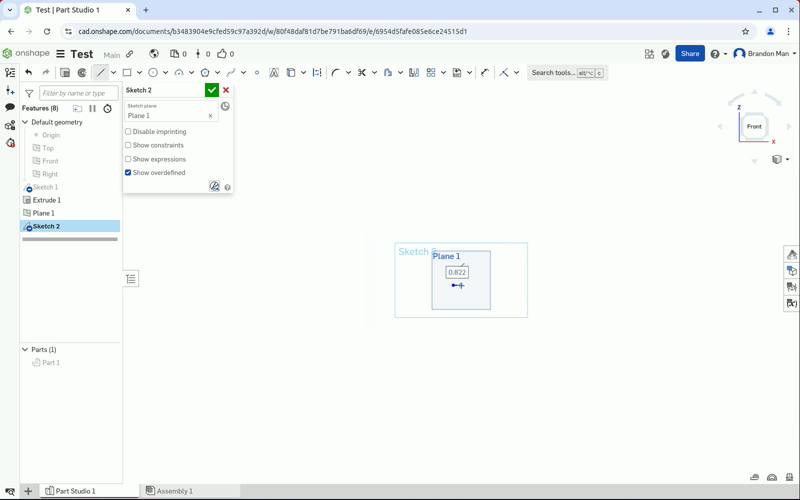
scroll(-6)
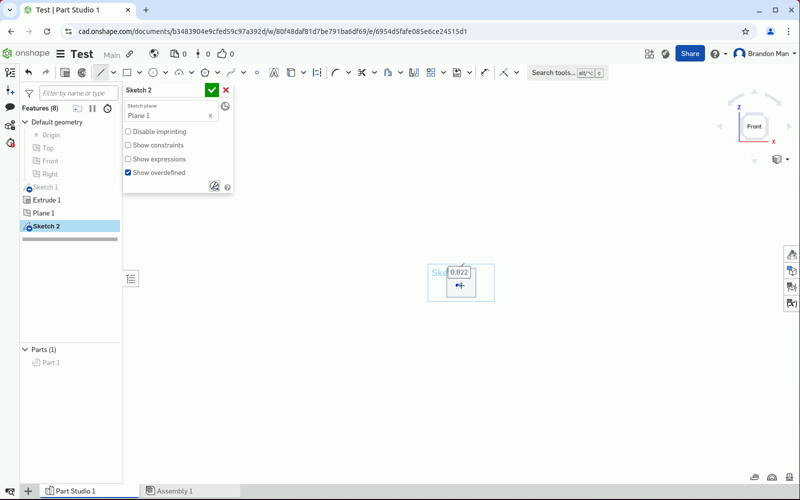
key_up(shift)
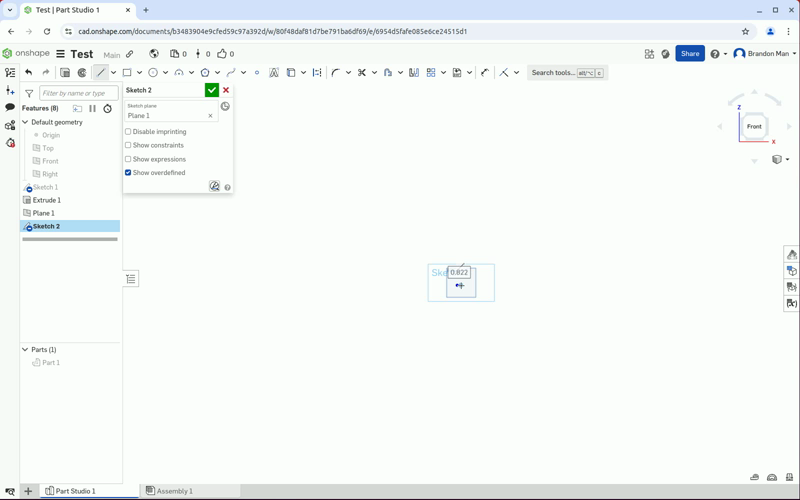
key_down(shift)
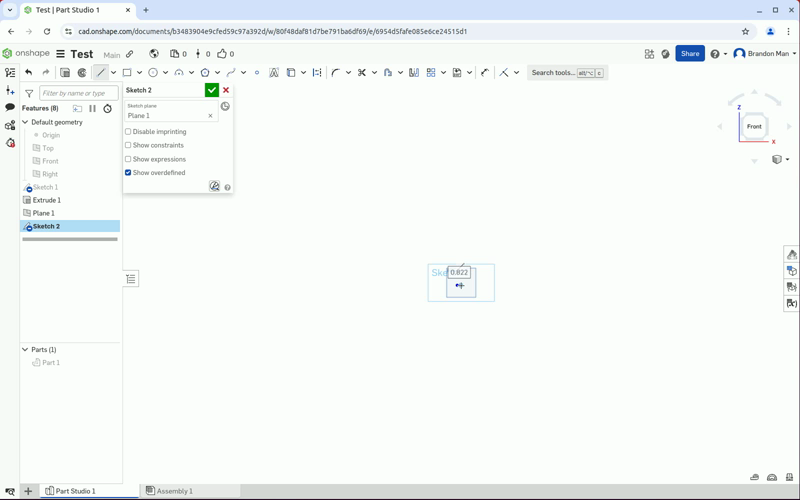
mouse_move(491, 285)
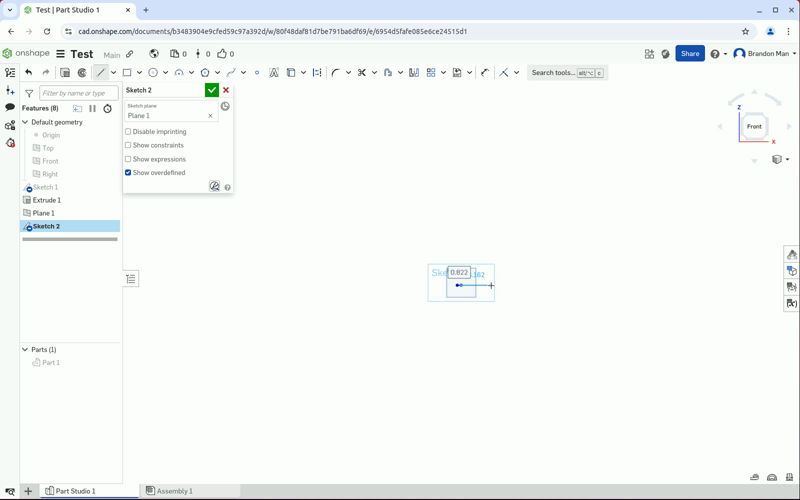
mouse_move(461, 282)
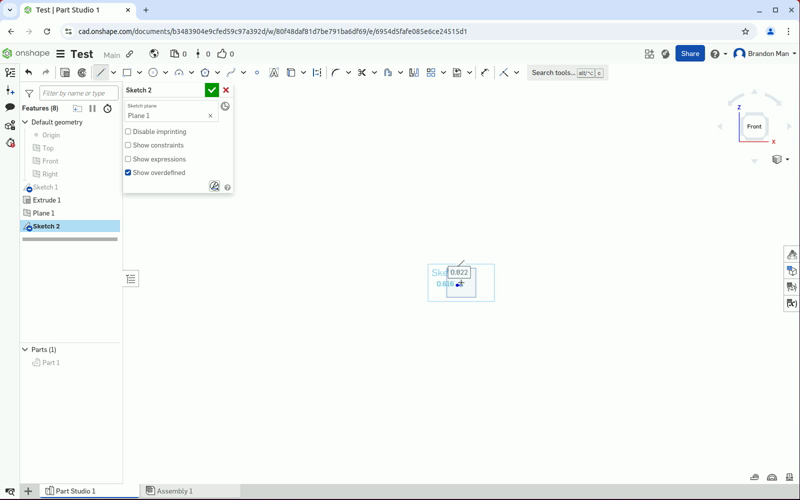
scroll(6)
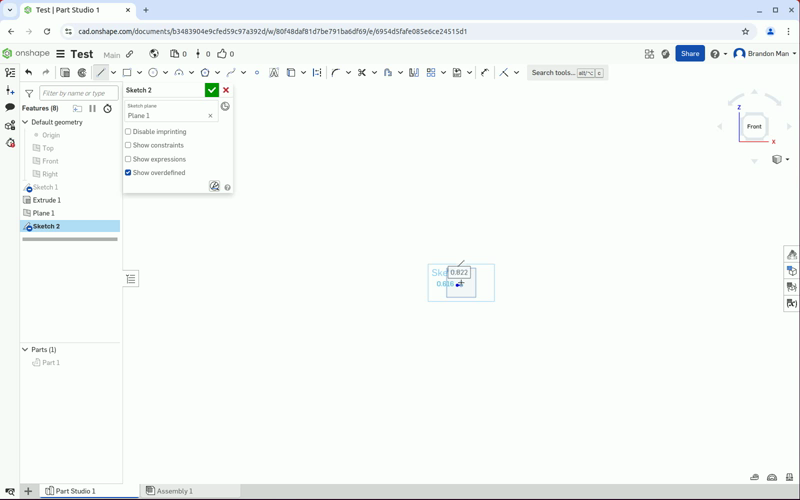
scroll(6)
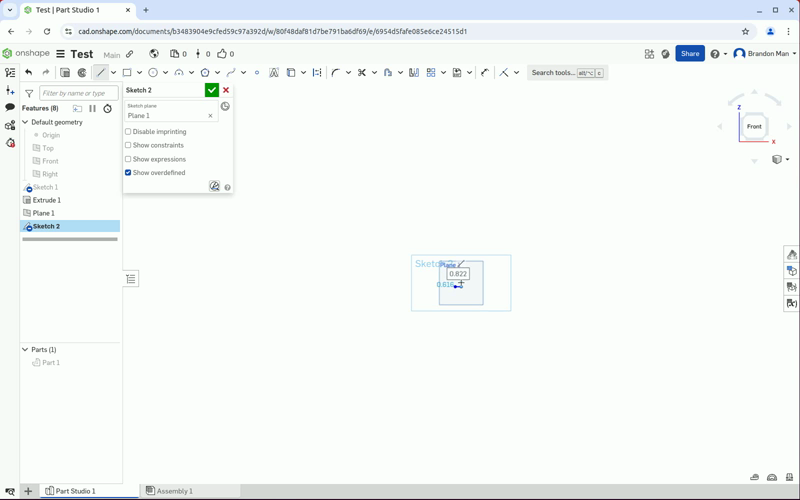
scroll(6)
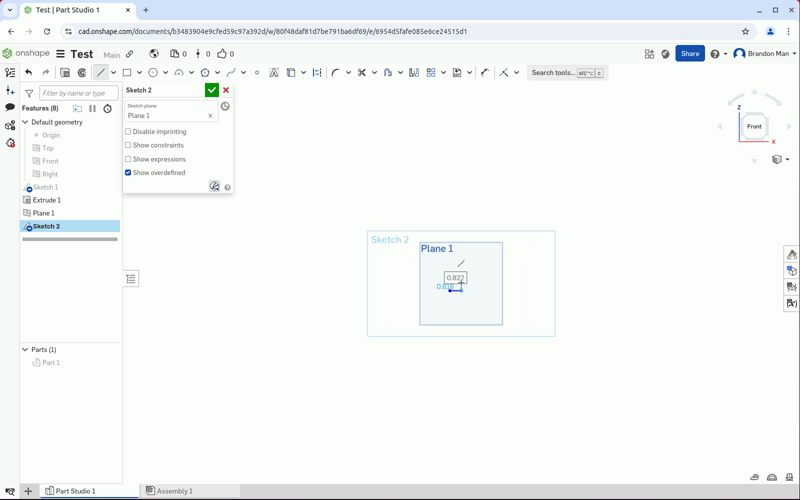
scroll(6)
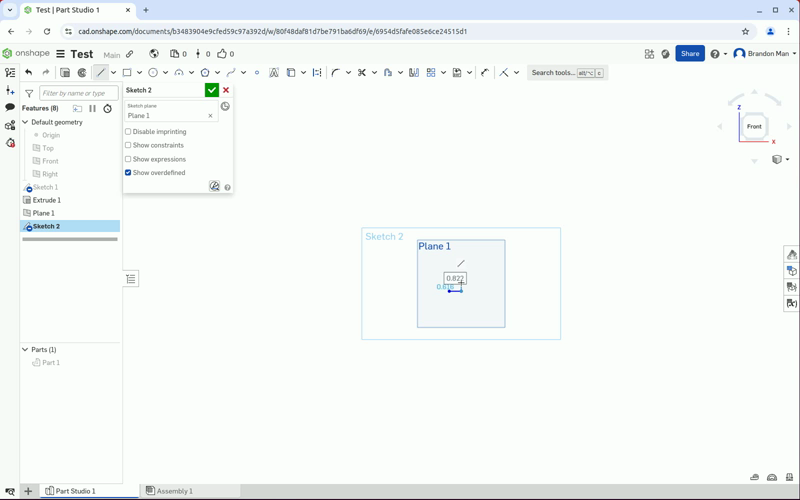
scroll(6)
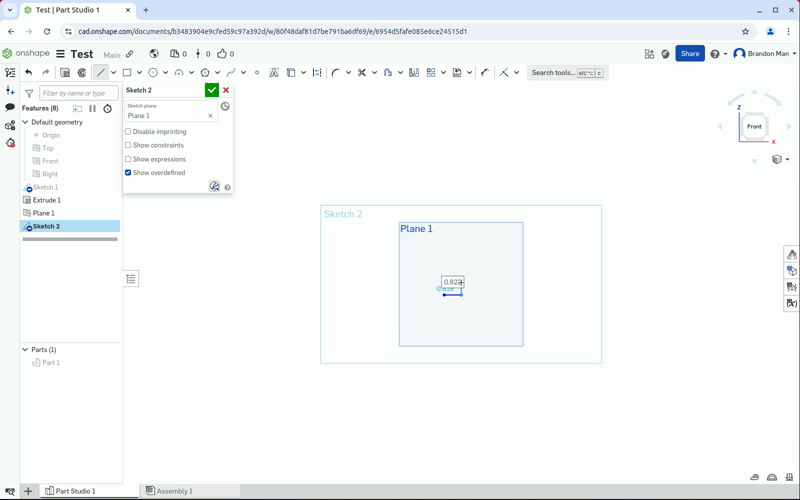
scroll(6)
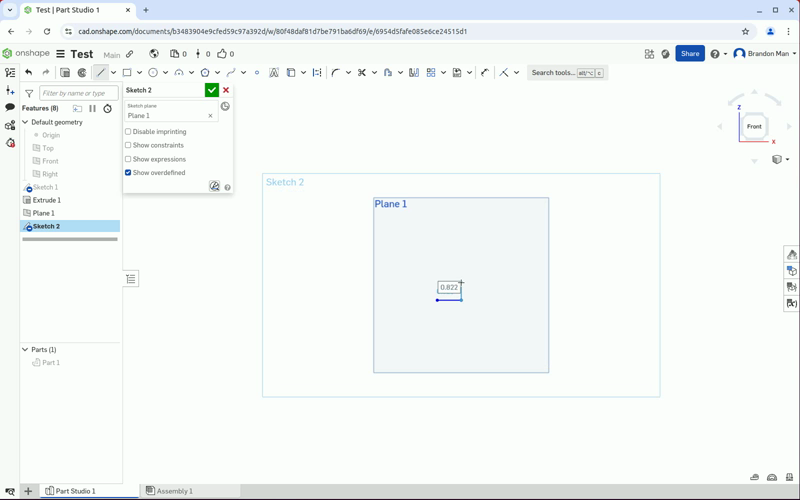
scroll(6)
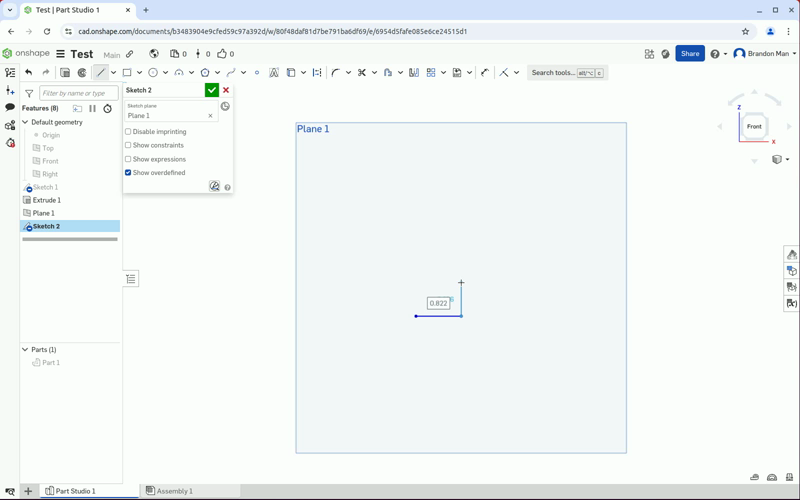
click(461, 282)
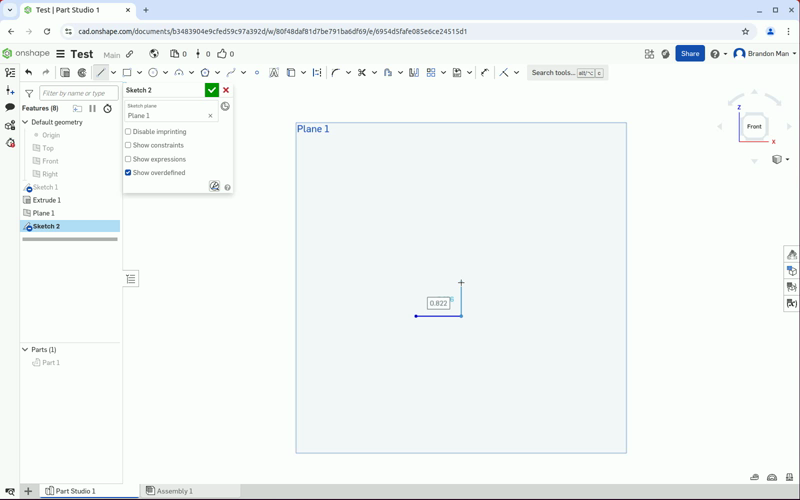
scroll(-6)
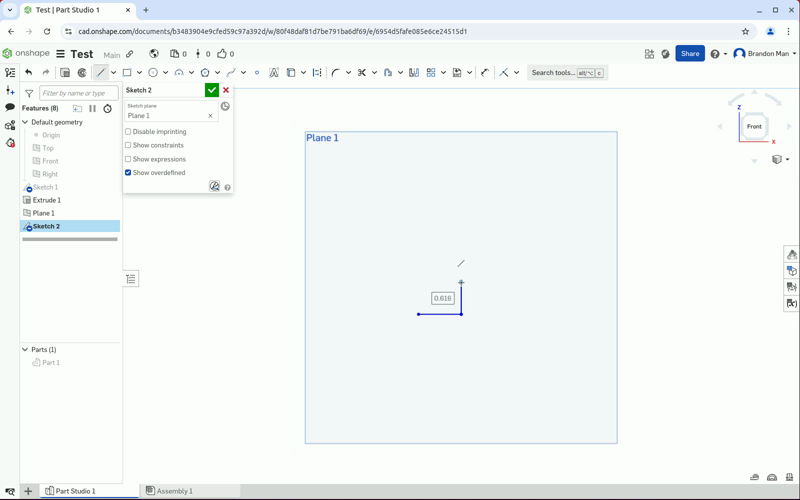
scroll(-6)
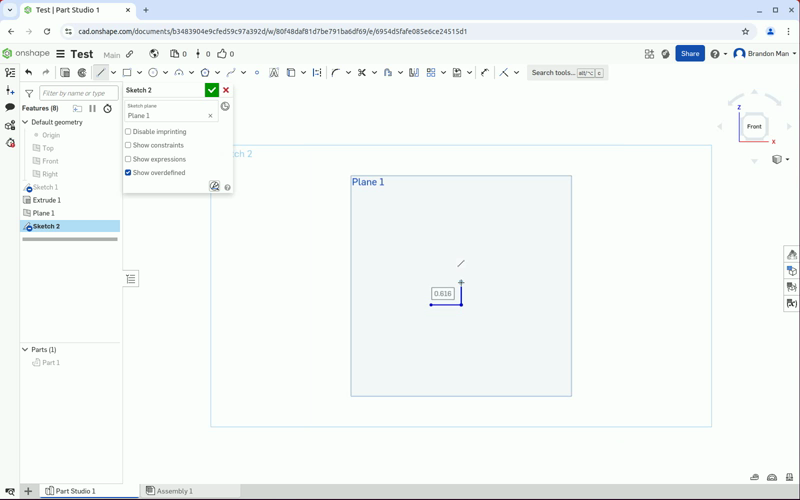
scroll(-6)
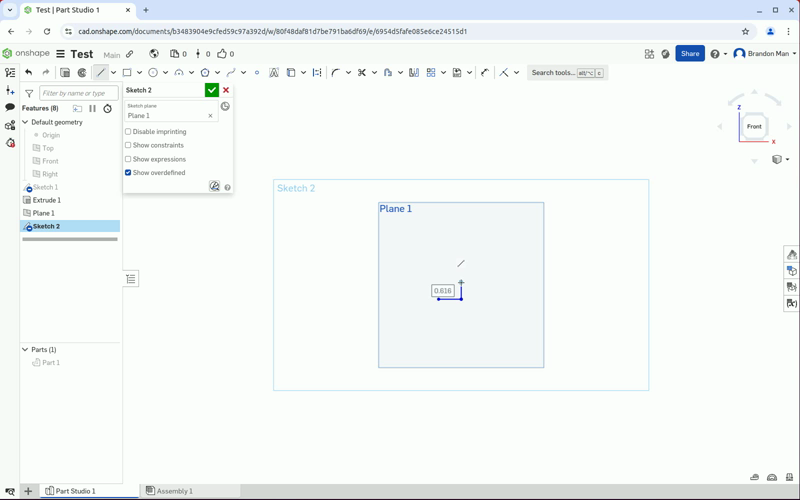
scroll(-6)
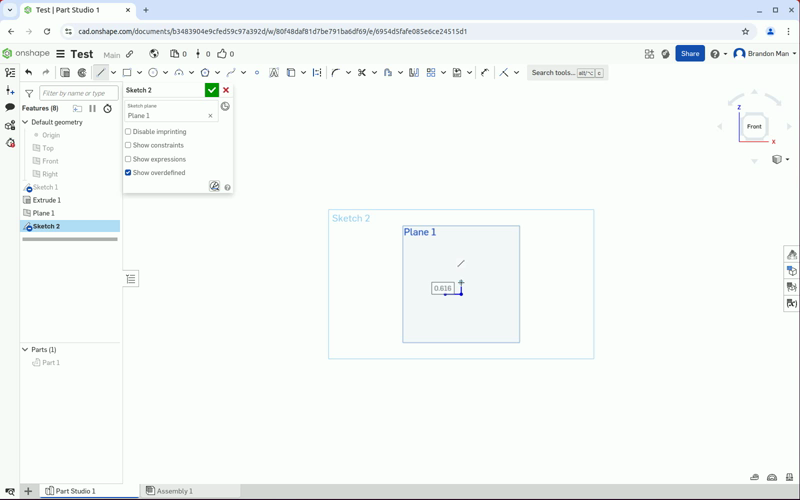
scroll(-6)
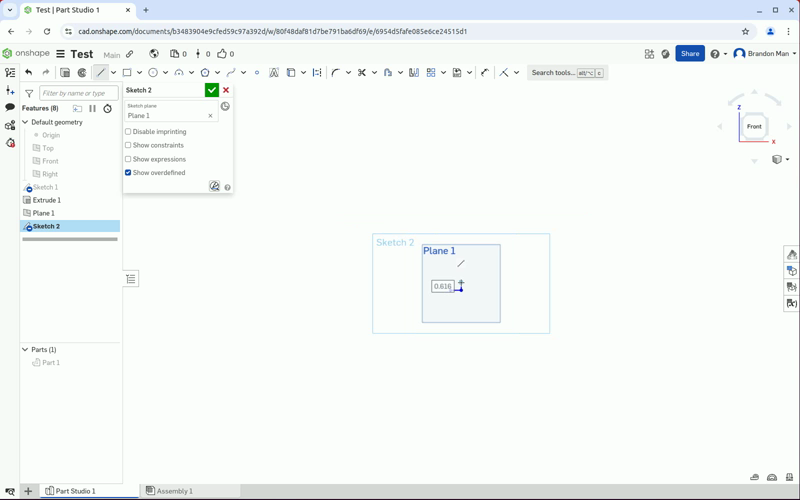
scroll(-6)
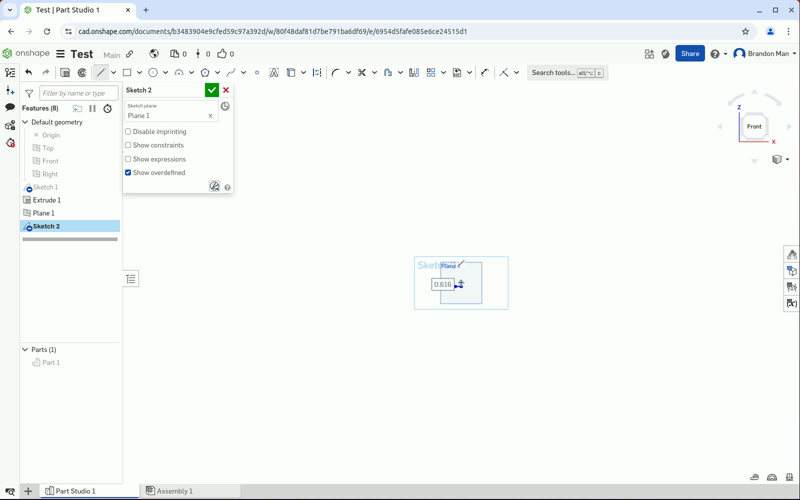
scroll(-6)
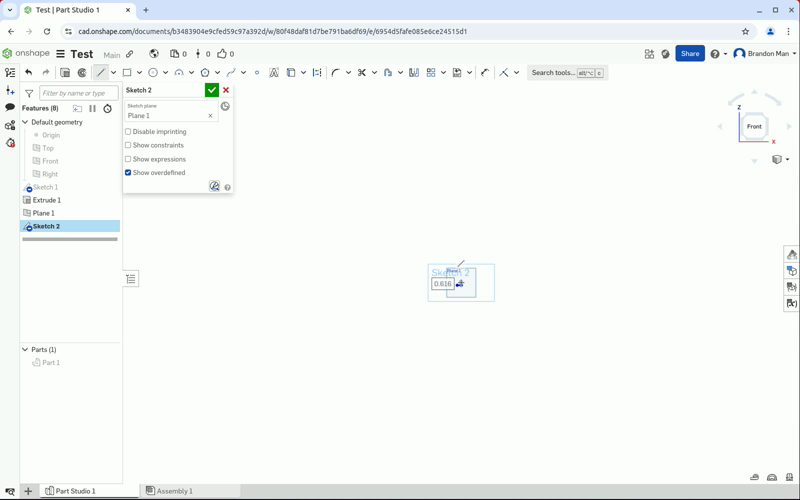
key_up(shift)
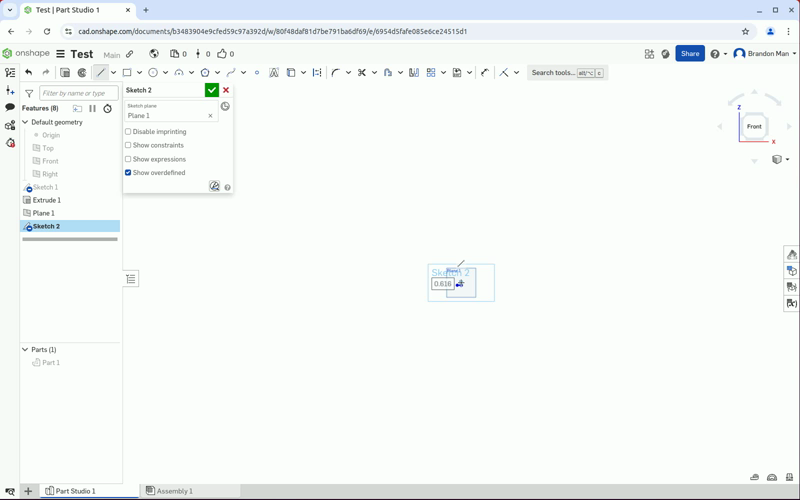
key_down(shift)
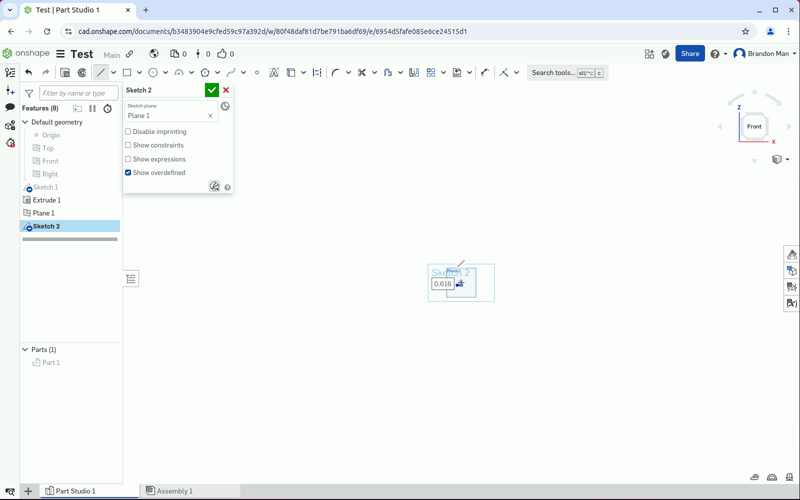
mouse_move(491, 282)
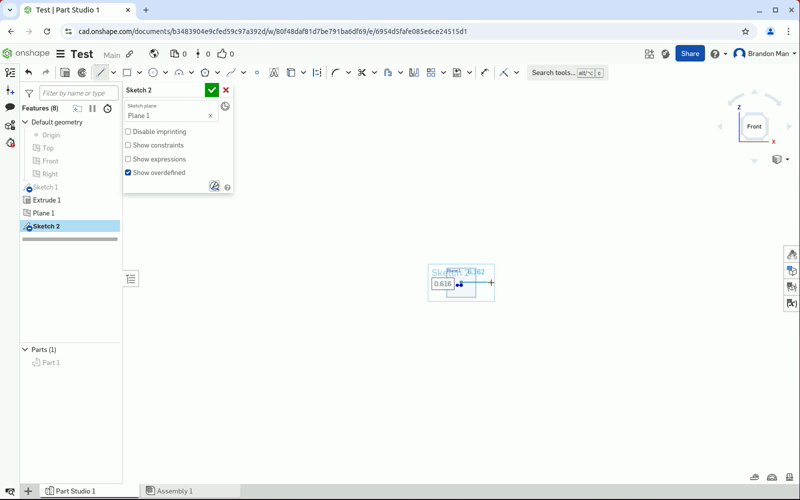
mouse_move(461, 264)
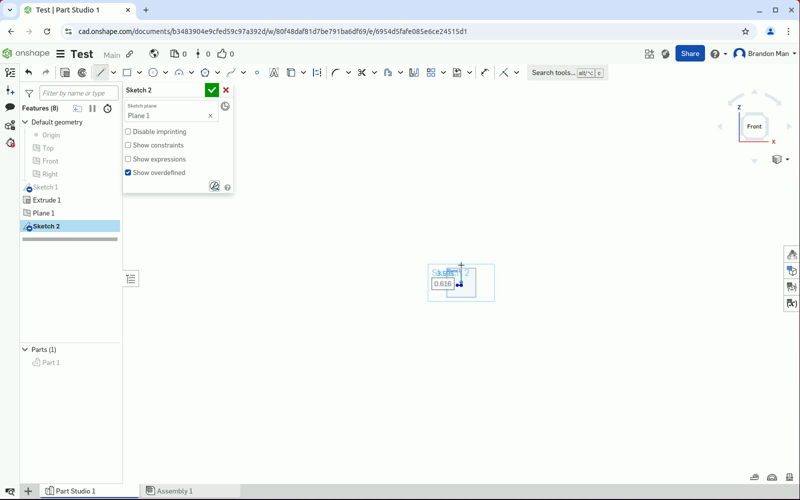
click(461, 264)
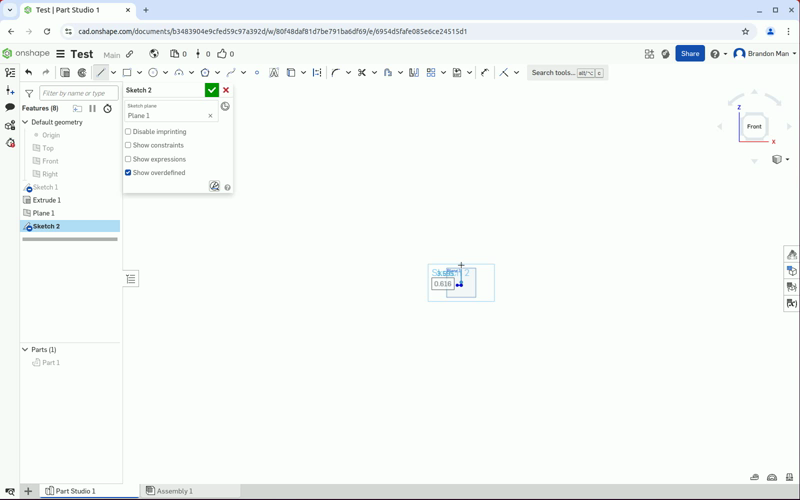
key_up(shift)
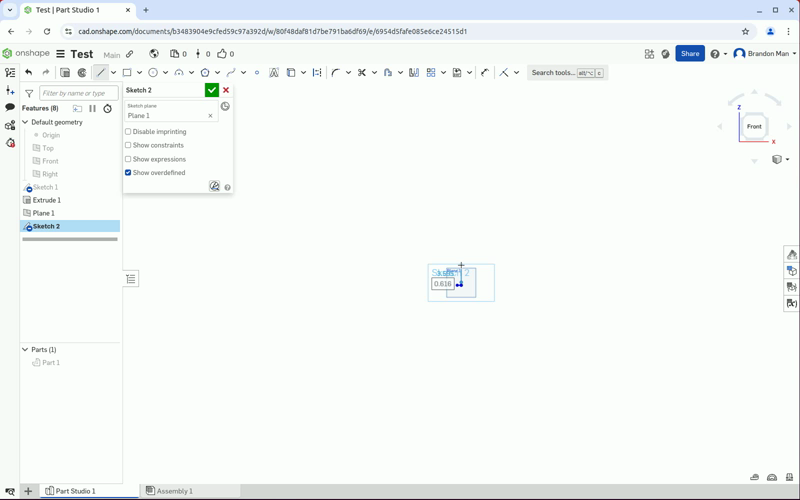
key_down(shift)
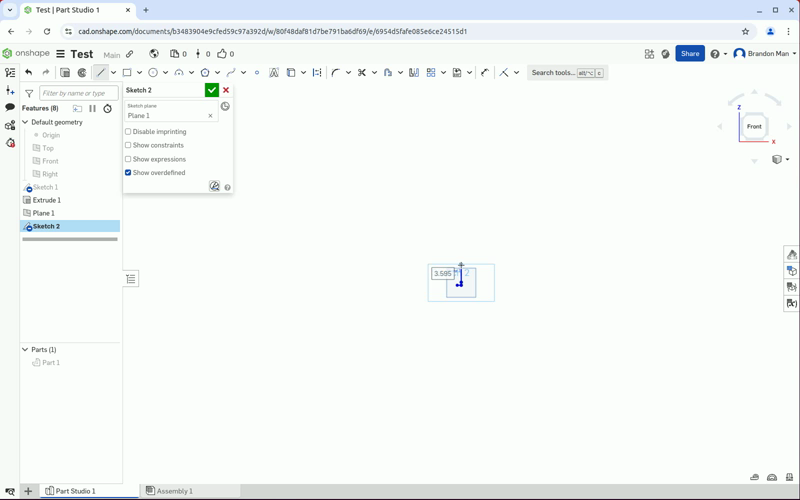
mouse_move(491, 264)
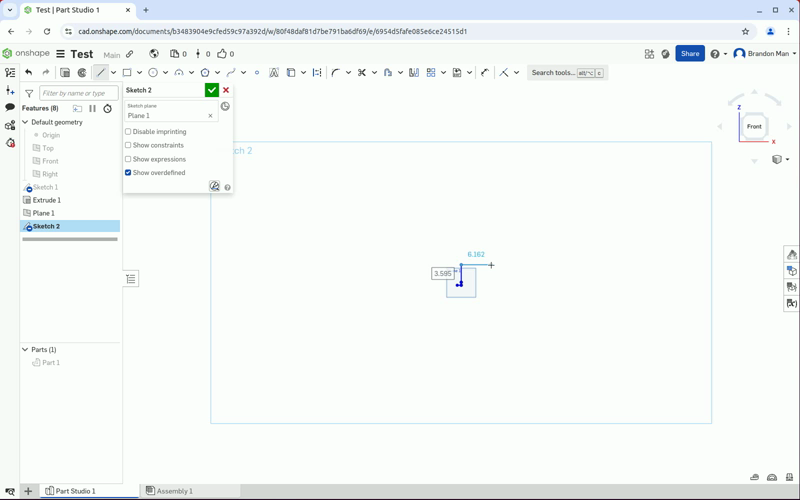
mouse_move(461, 262)
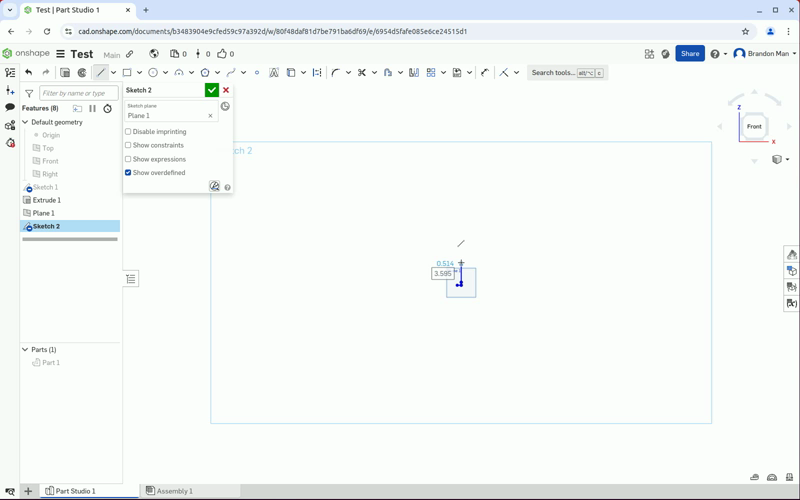
scroll(6)
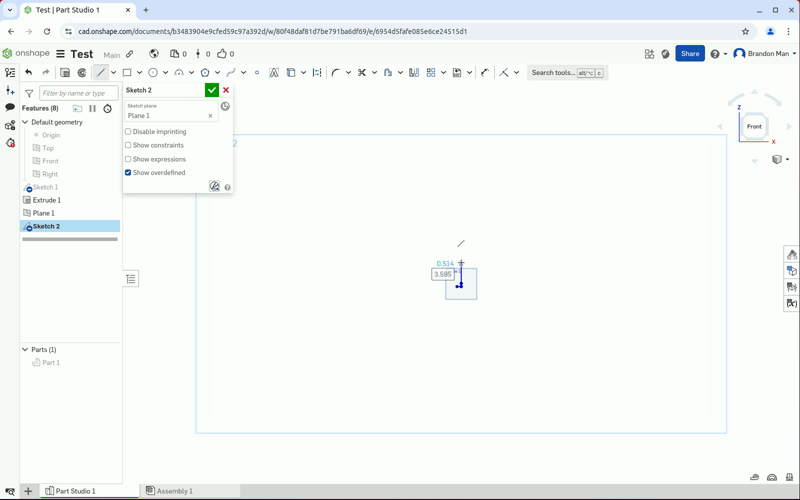
scroll(6)
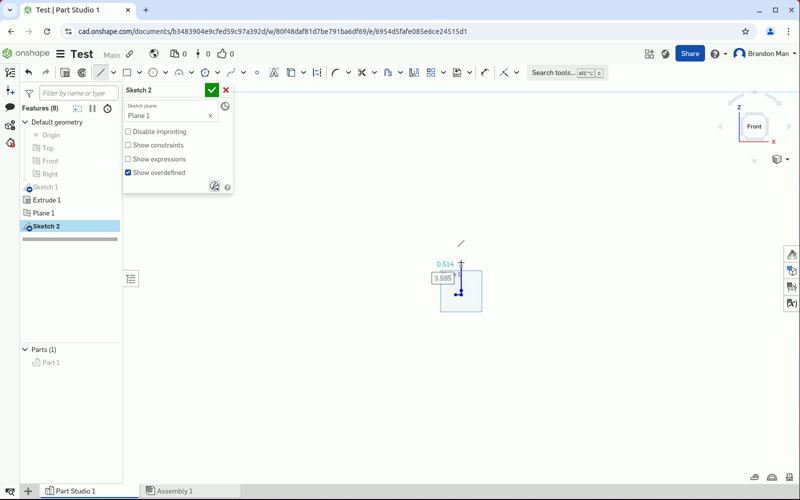
scroll(6)
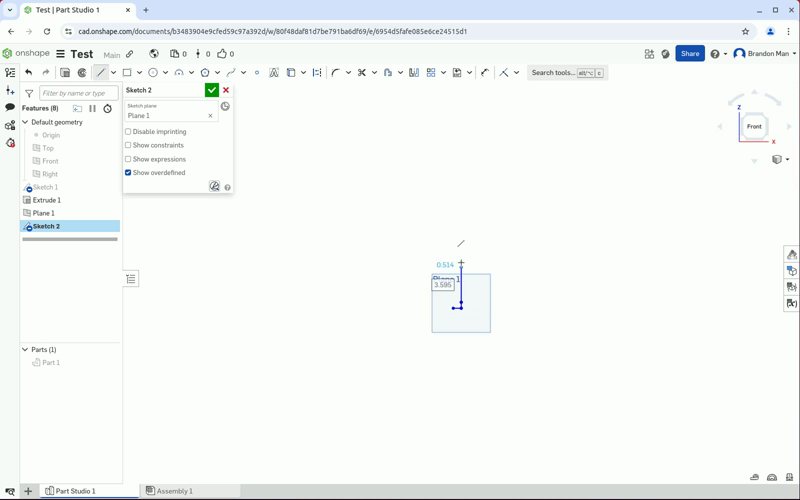
scroll(6)
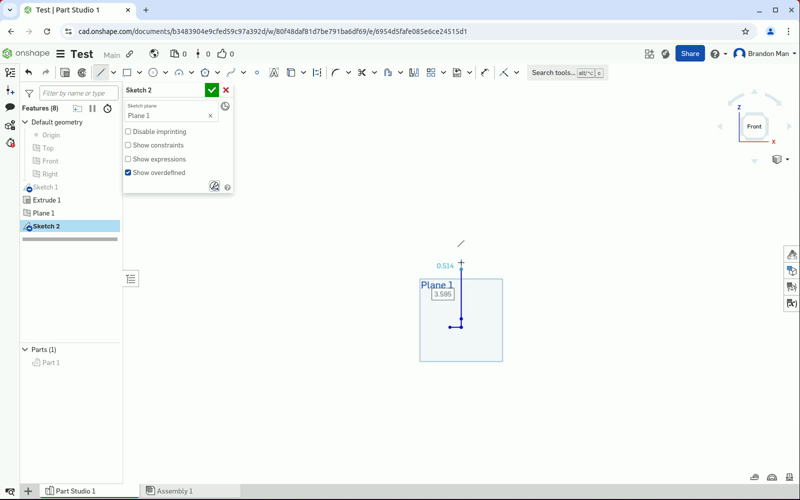
scroll(6)
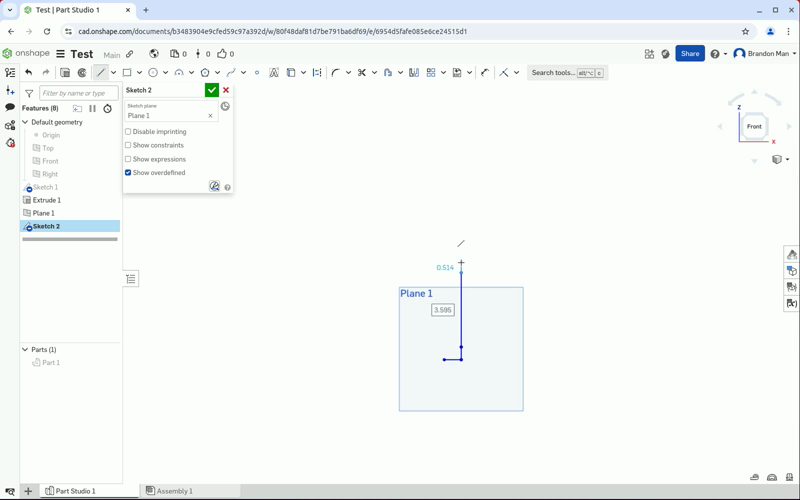
scroll(6)
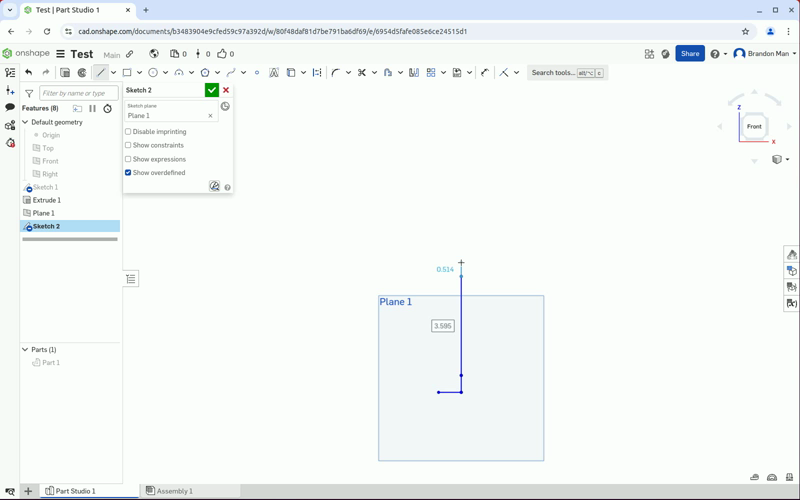
scroll(6)
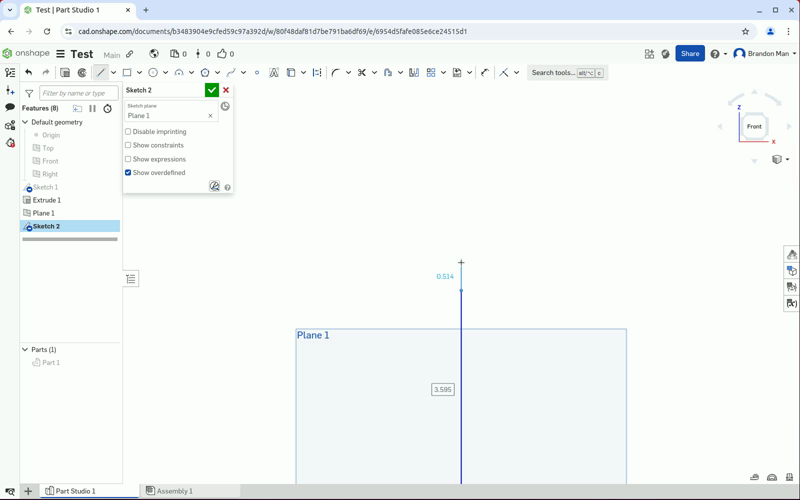
click(461, 262)
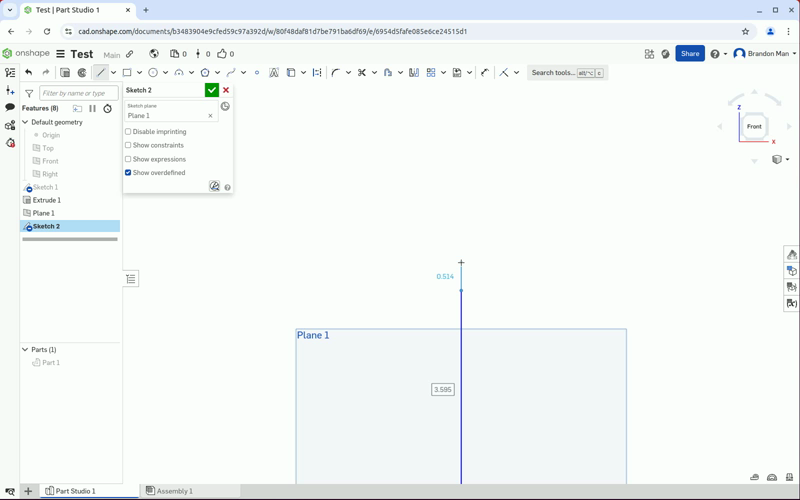
scroll(-6)
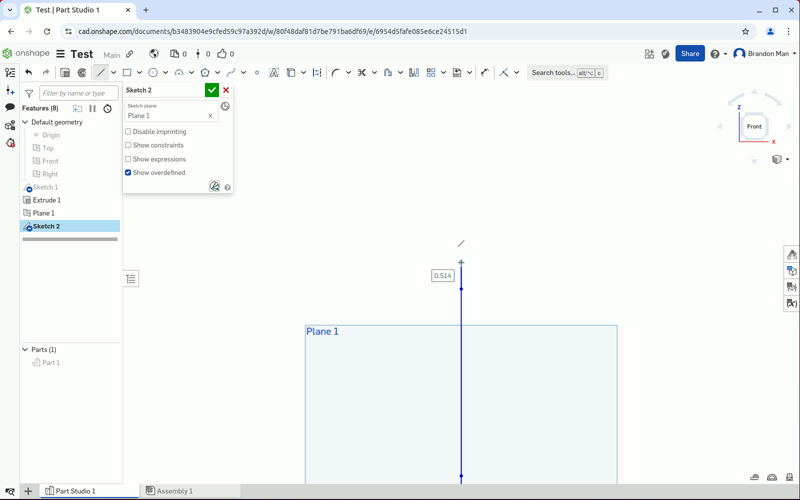
scroll(-6)
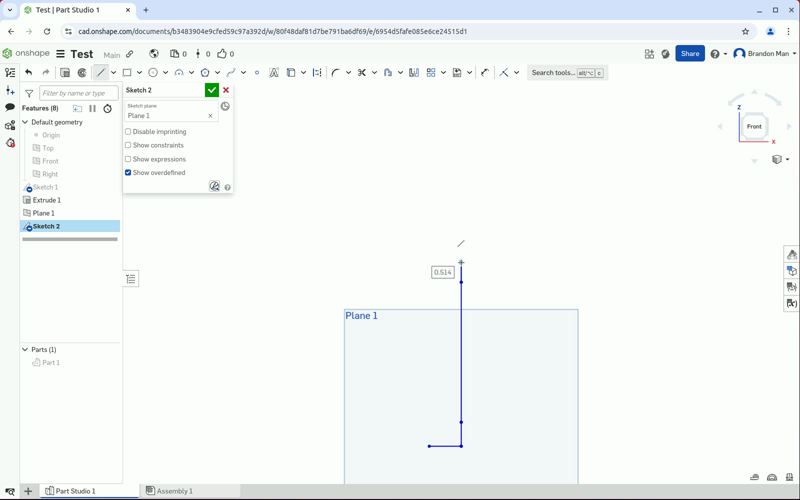
scroll(-6)
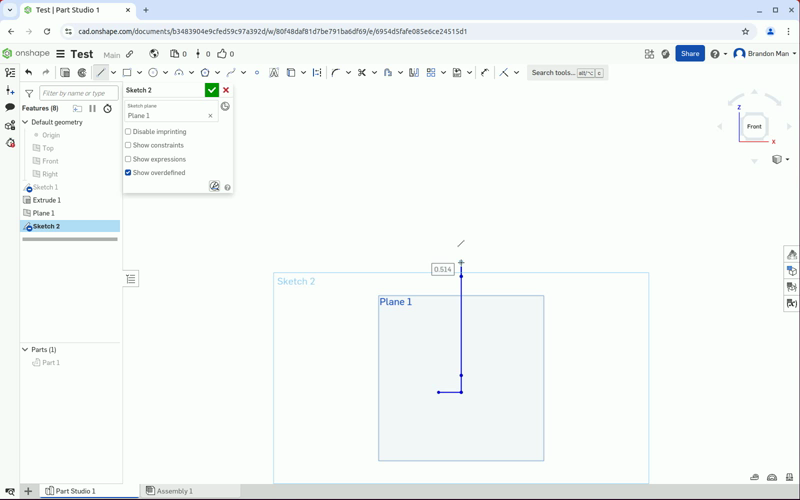
scroll(-6)
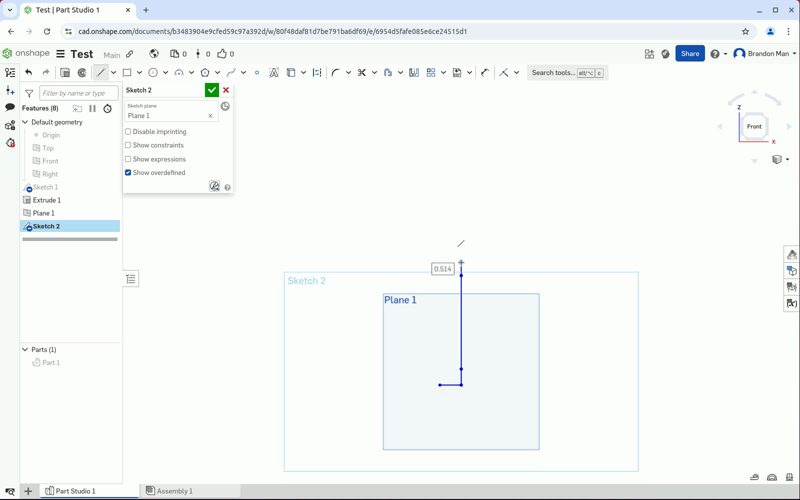
scroll(-6)
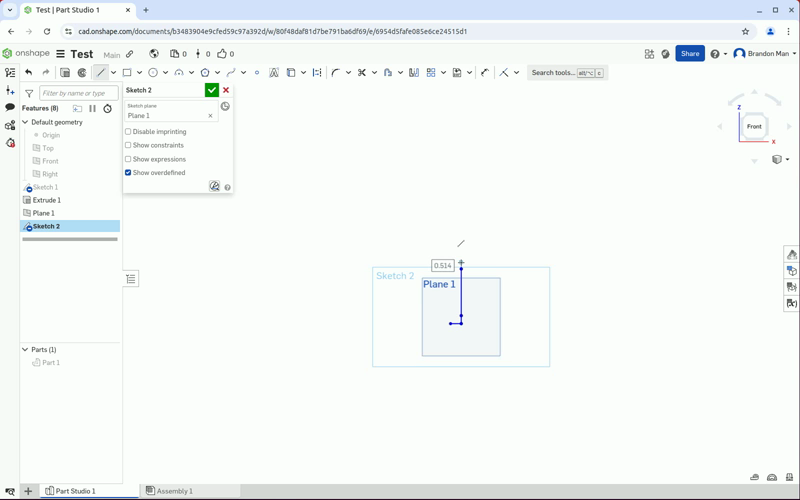
scroll(-6)
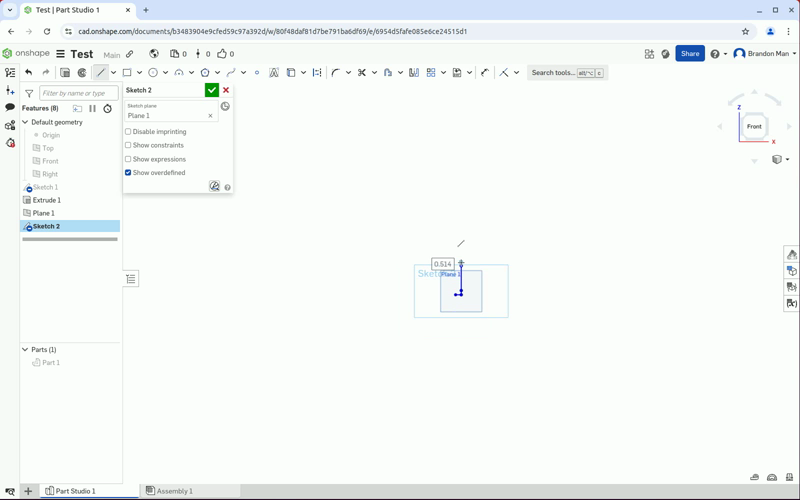
scroll(-6)
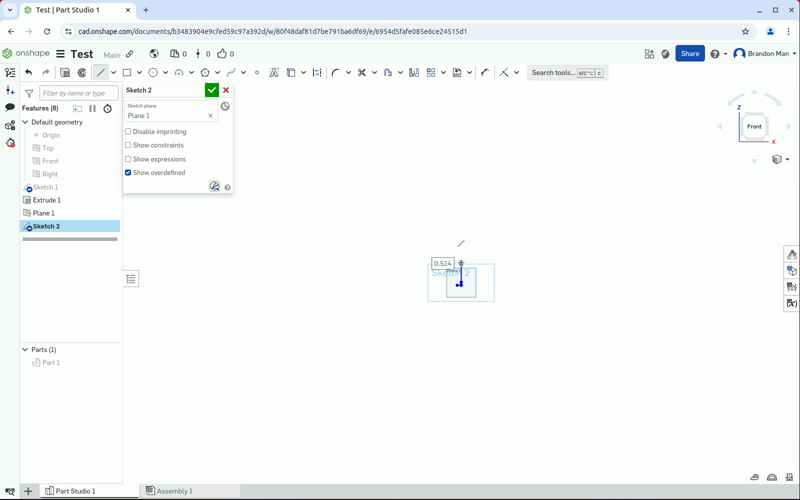
key_up(shift)
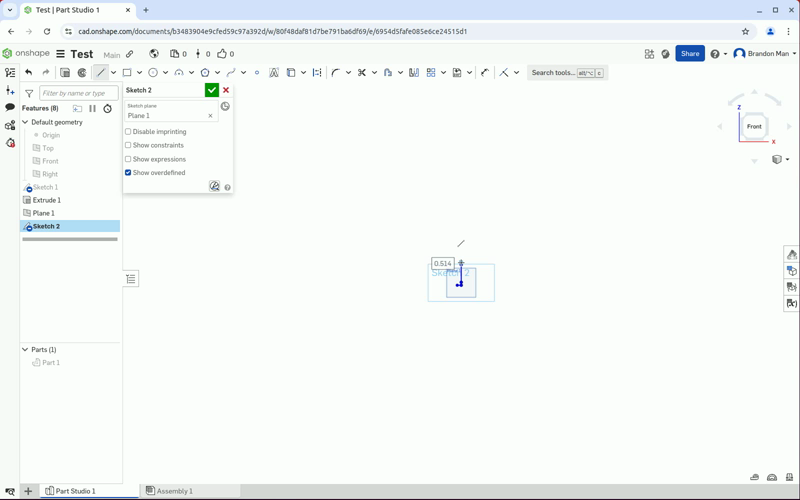
key_down(shift)
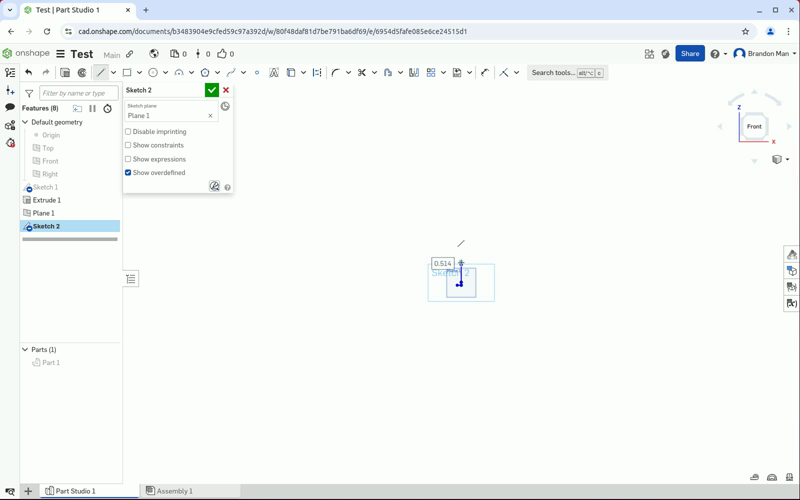
mouse_move(491, 262)
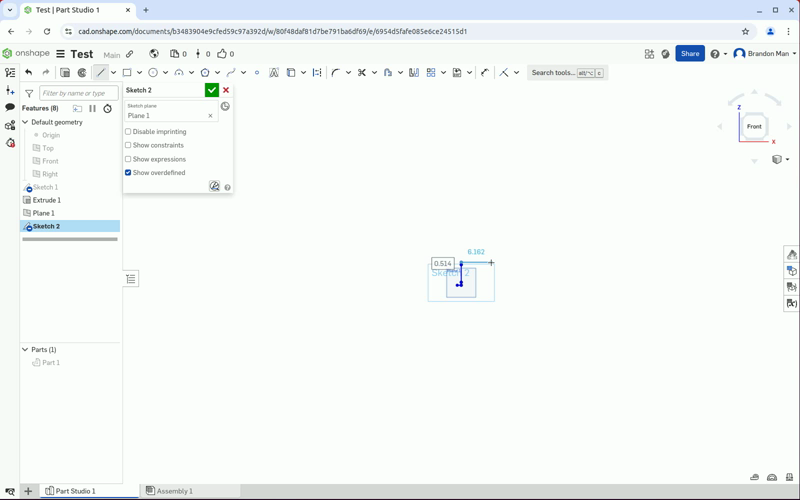
mouse_move(457, 262)
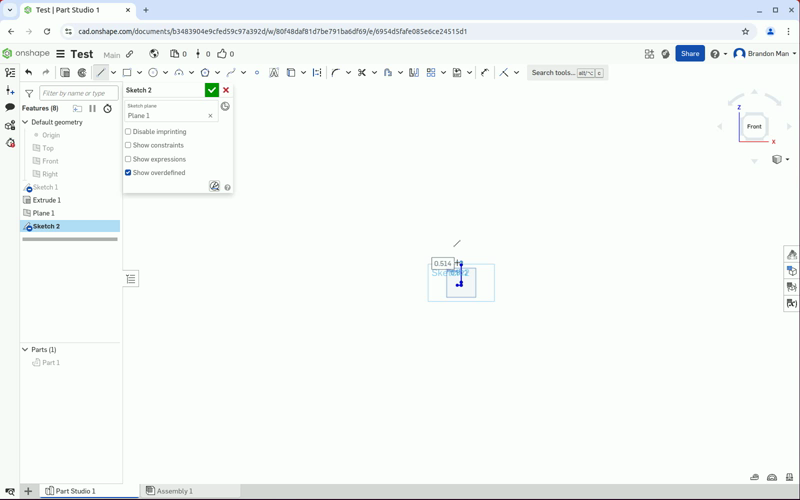
scroll(6)
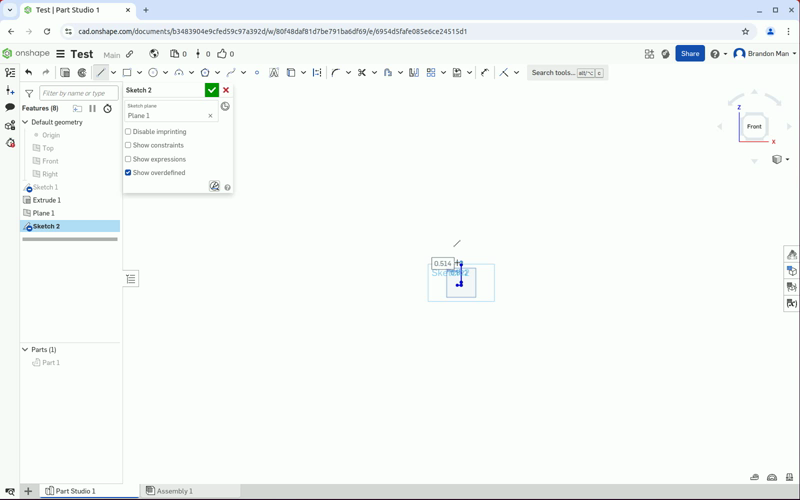
scroll(6)
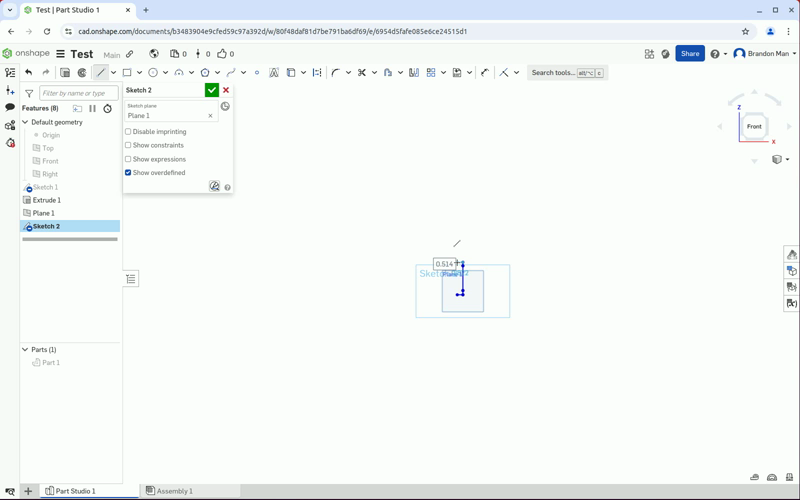
scroll(6)
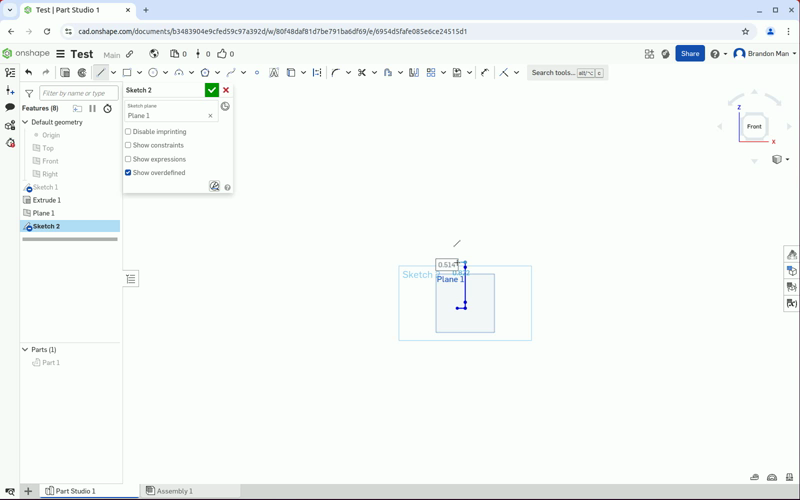
scroll(6)
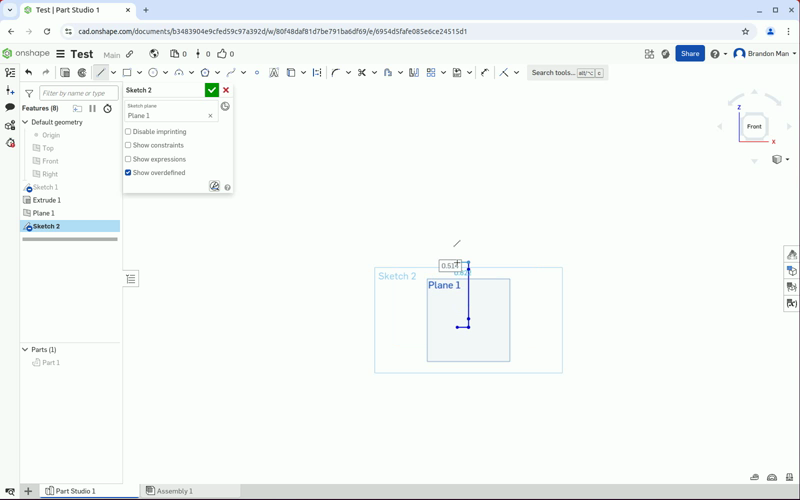
scroll(6)
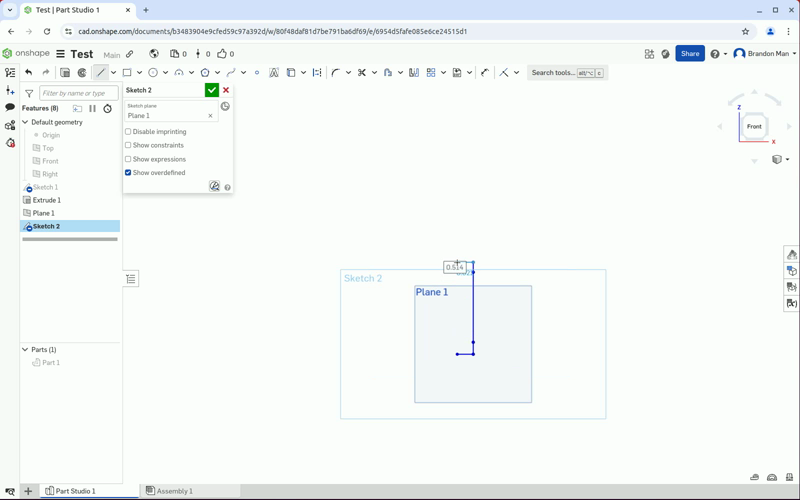
scroll(6)
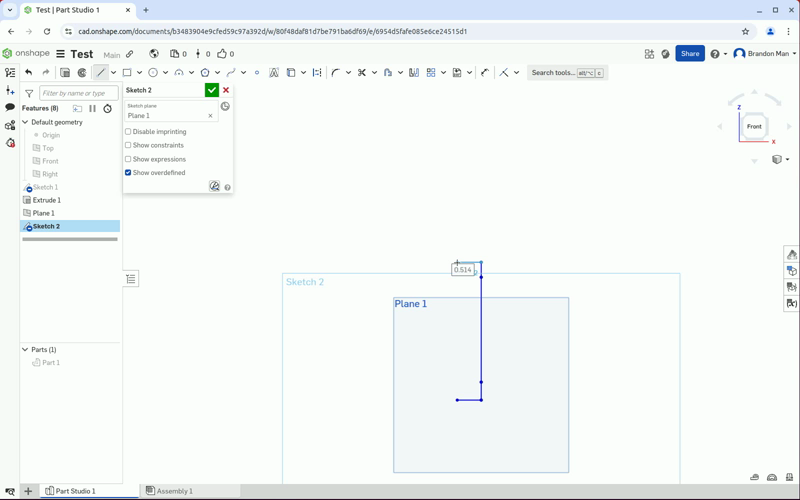
scroll(6)
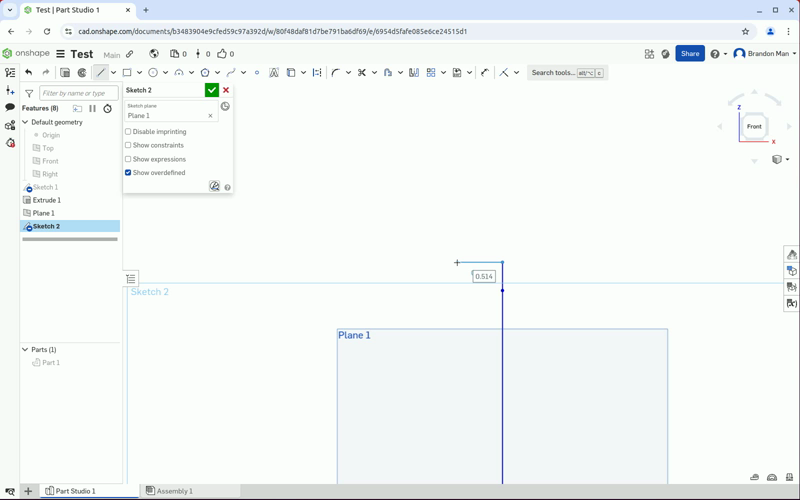
click(457, 262)
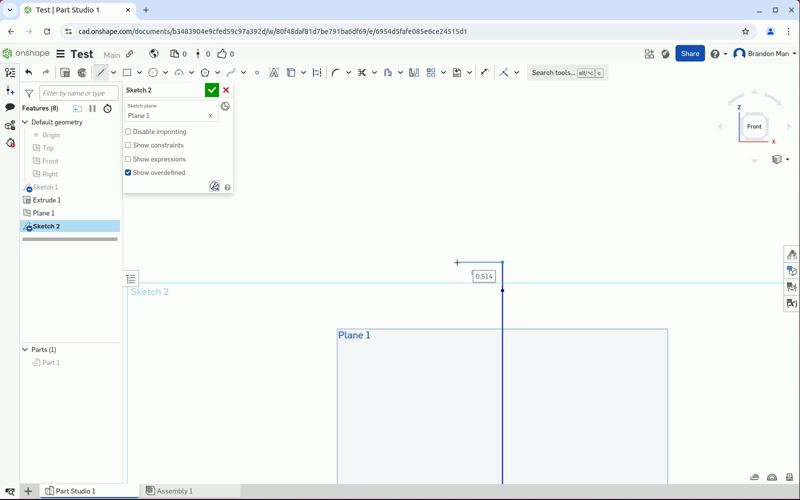
scroll(-6)
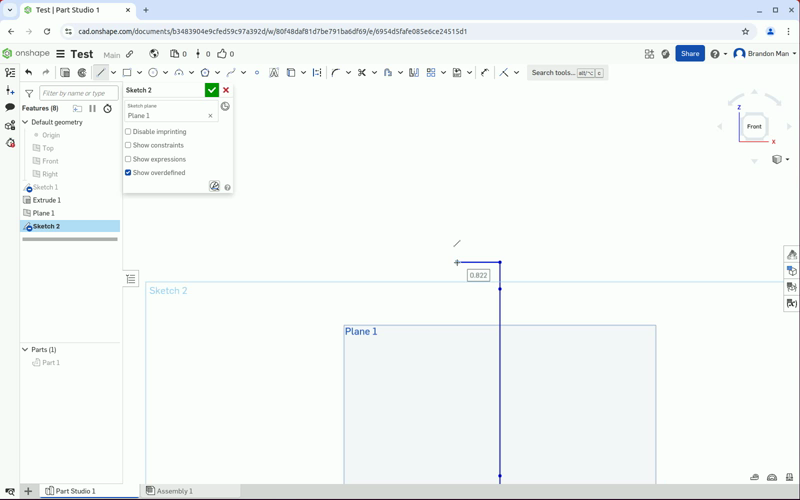
scroll(-6)
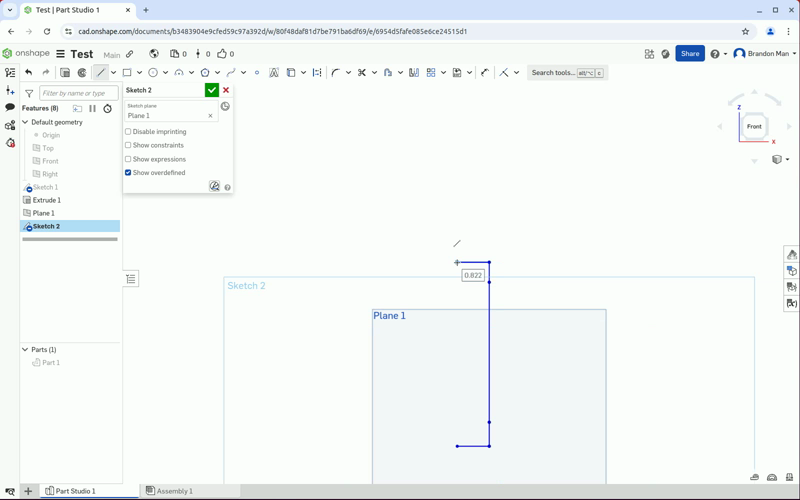
scroll(-6)
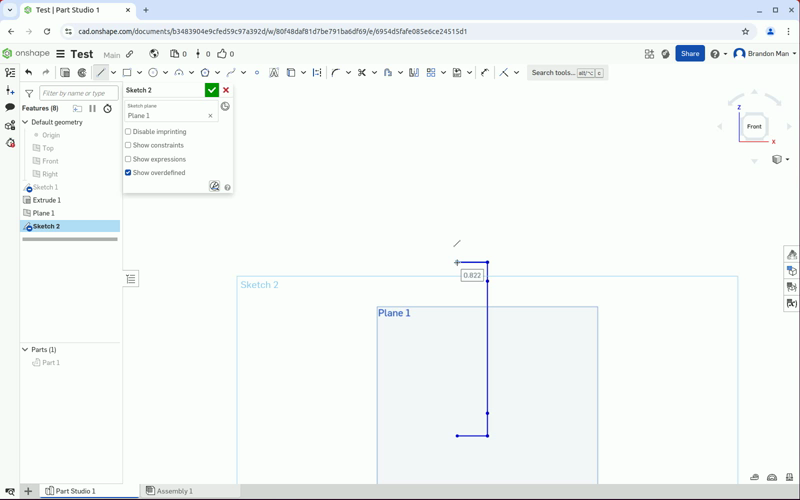
scroll(-6)
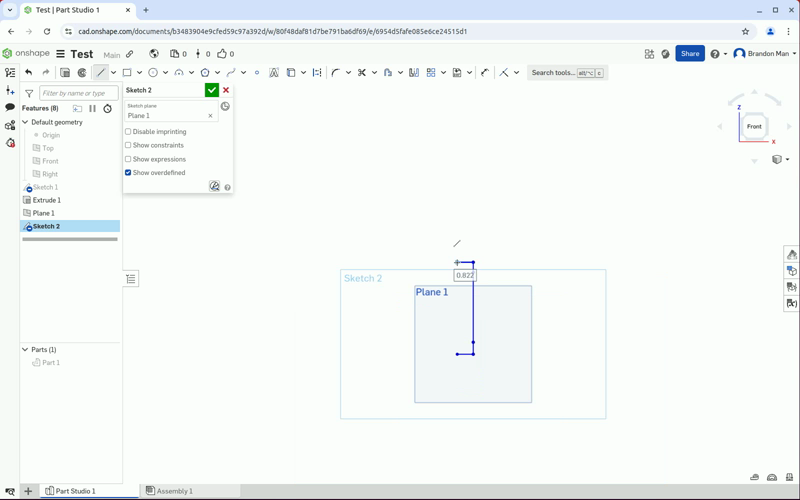
scroll(-6)
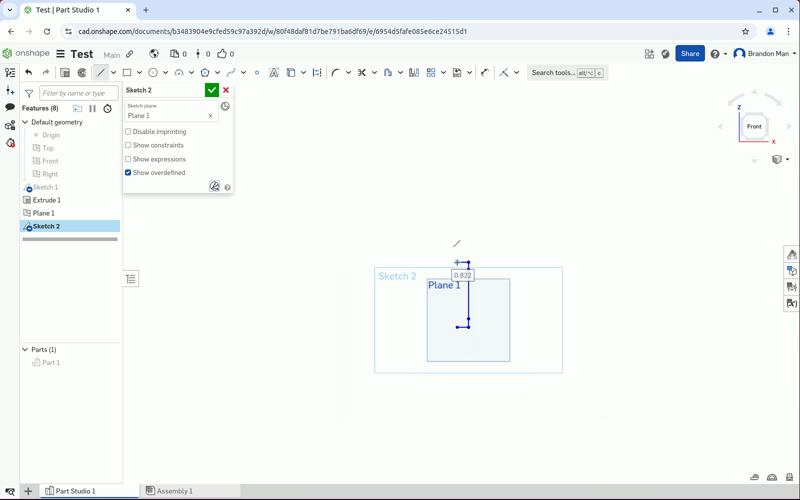
scroll(-6)
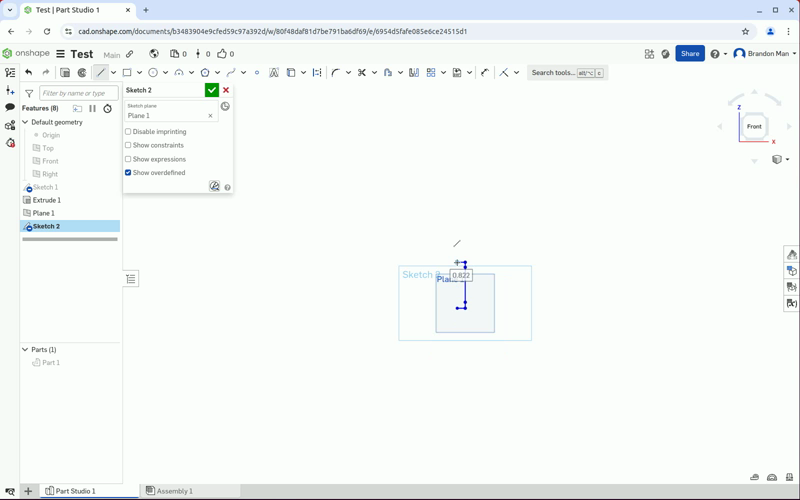
scroll(-6)
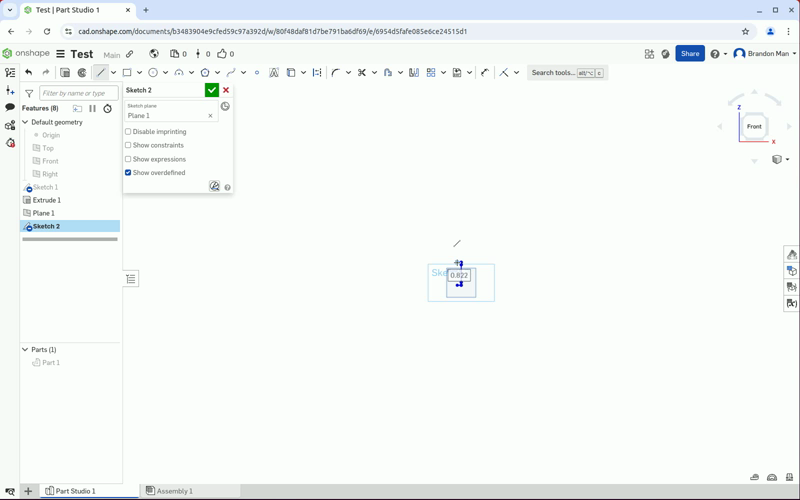
key_up(shift)
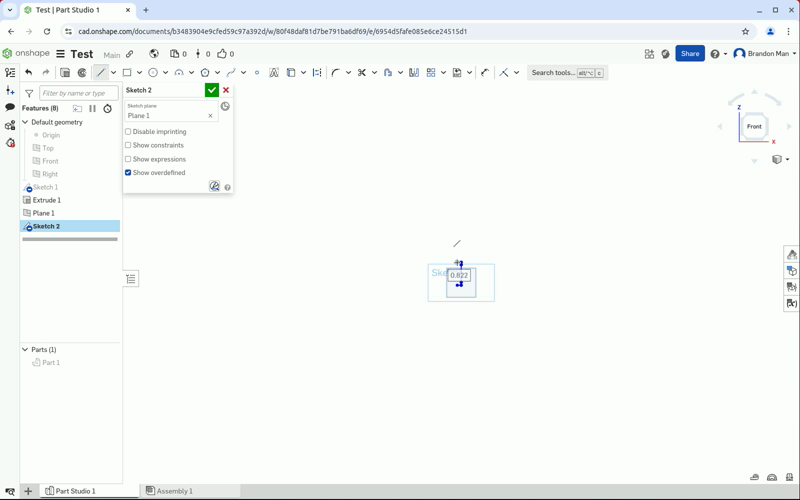
mouse_move(487, 262)
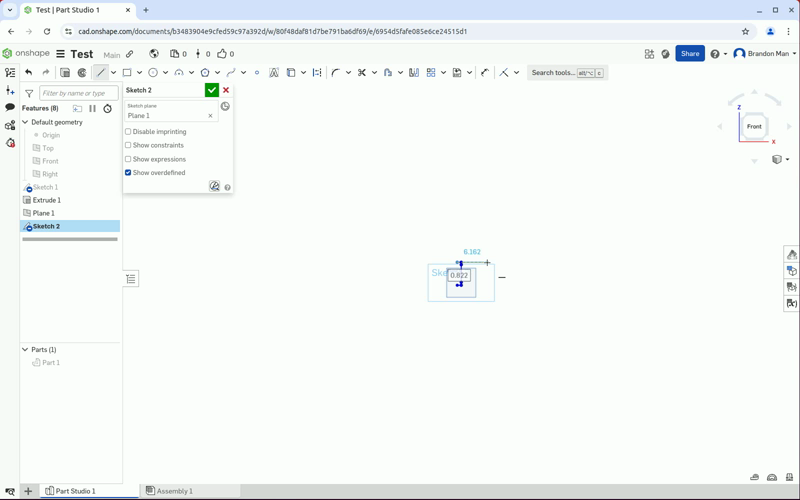
key_down(shift)
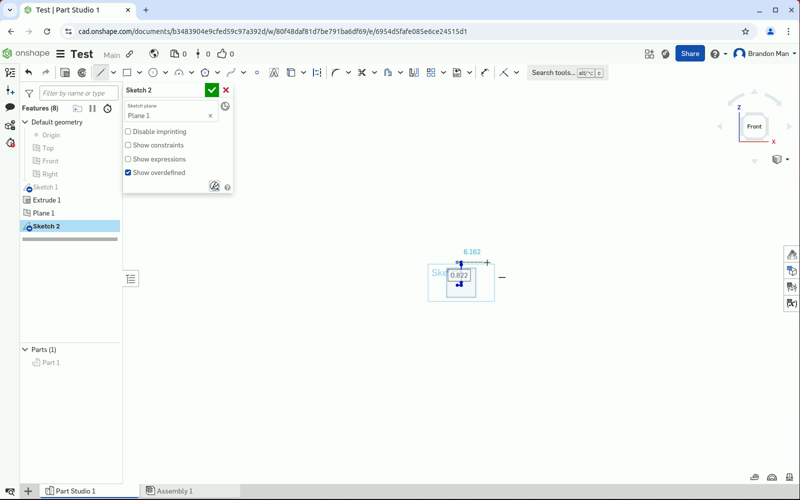
mouse_move(457, 285)
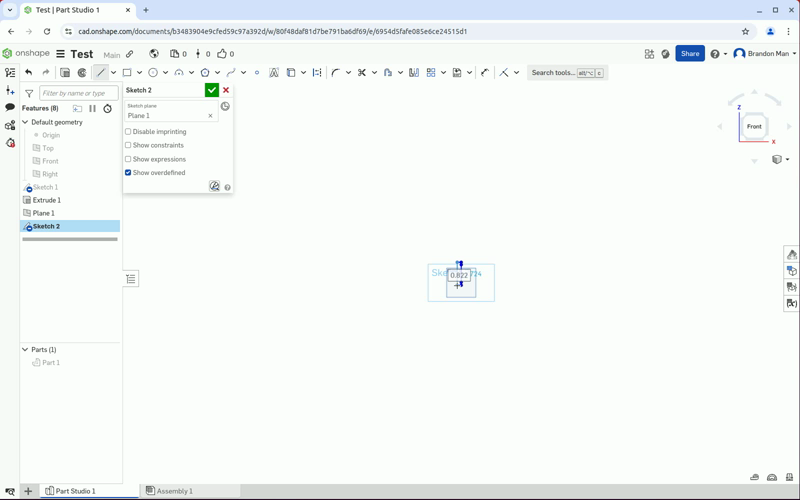
scroll(6)
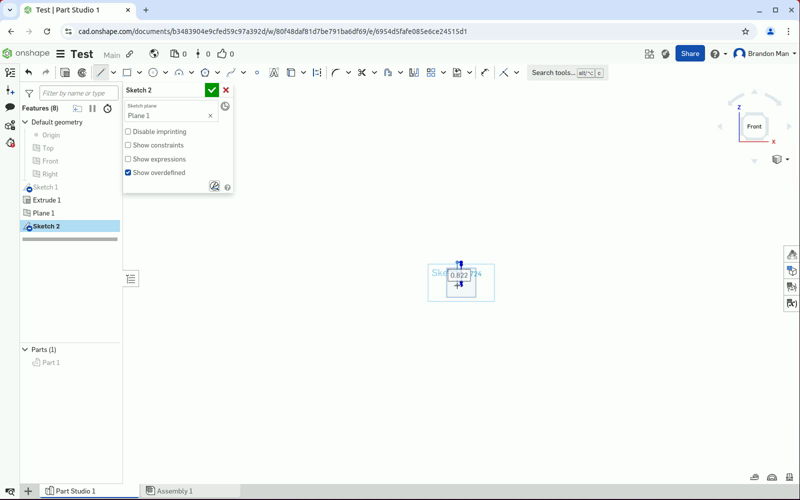
scroll(6)
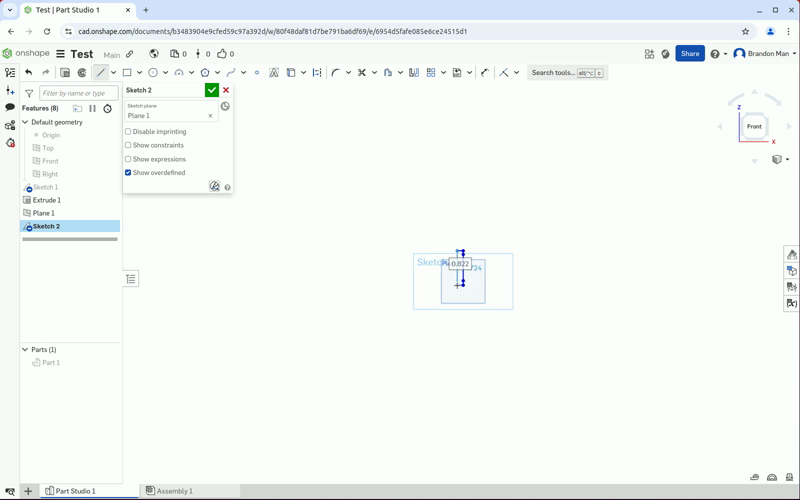
scroll(6)
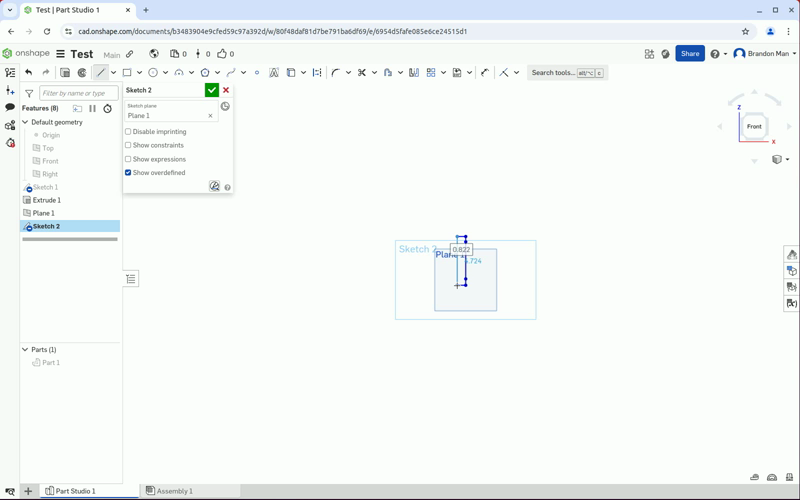
scroll(6)
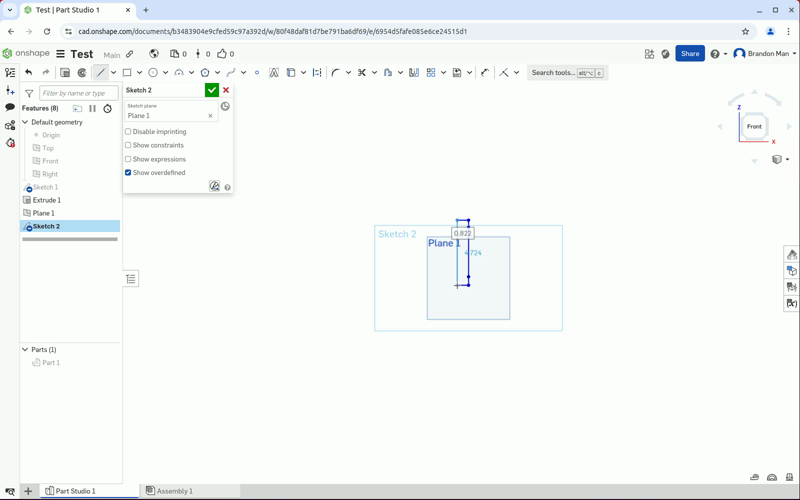
scroll(6)
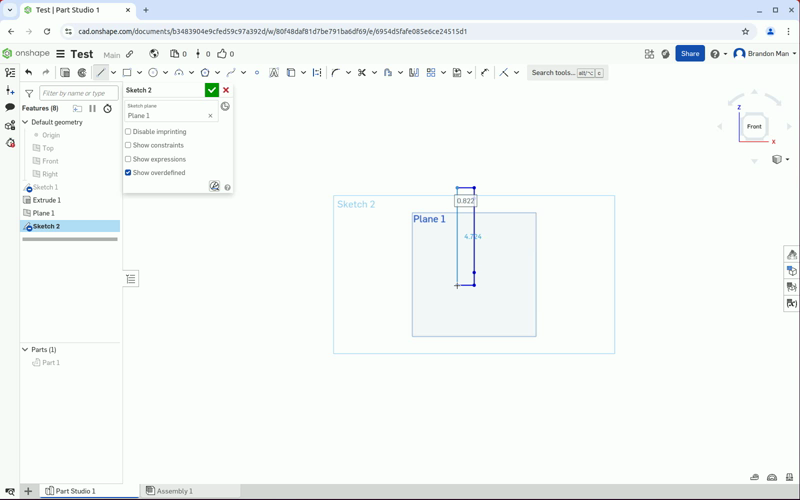
scroll(6)
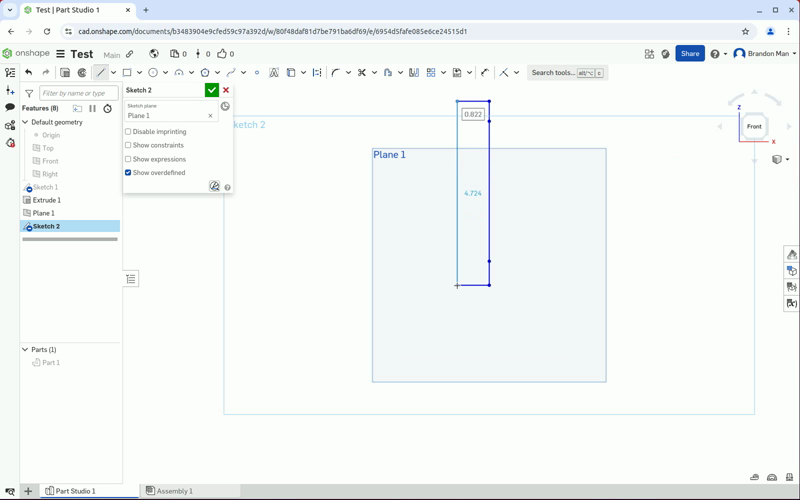
scroll(6)
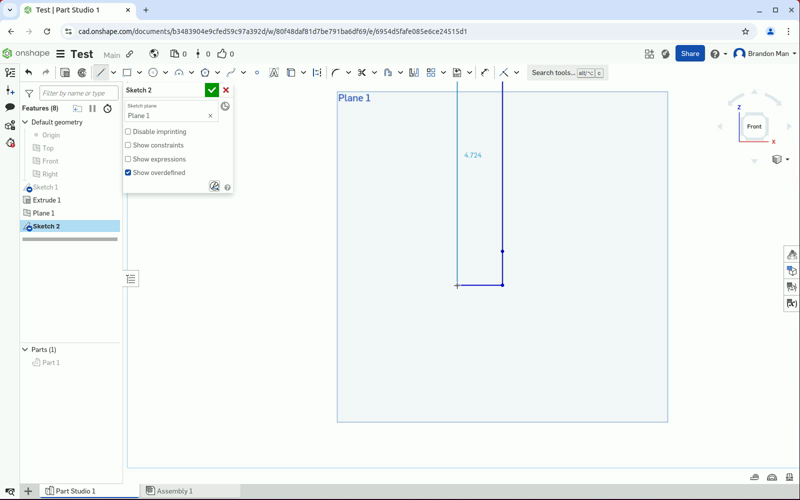
key_up(shift)
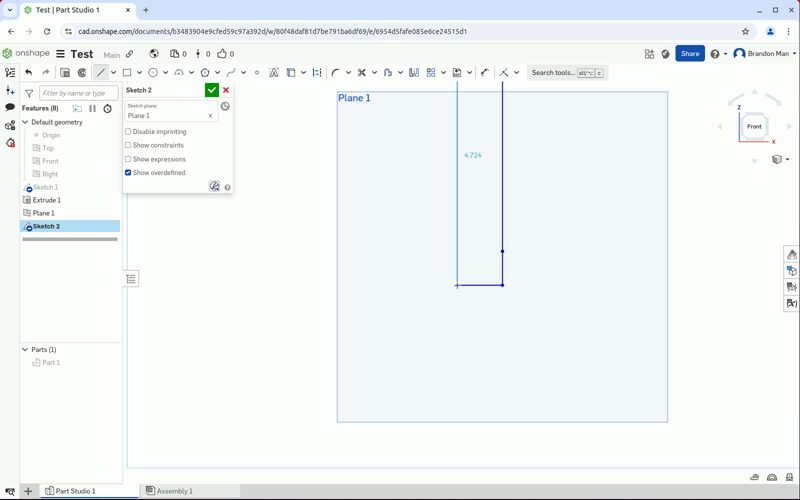
click(457, 285)
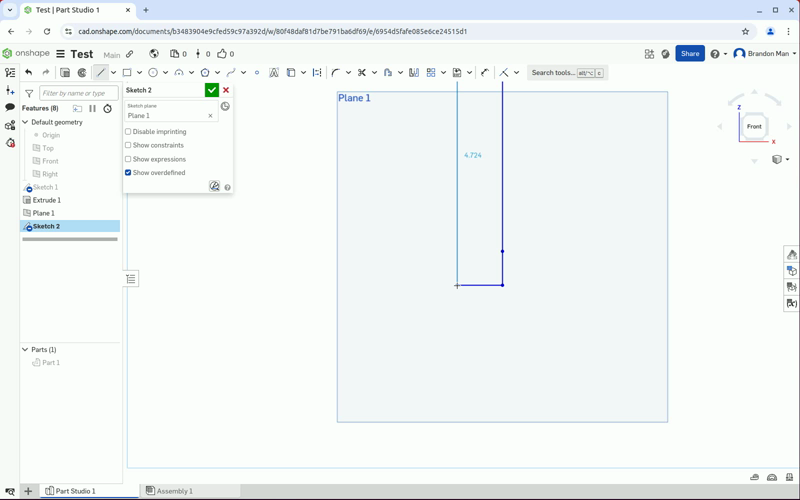
scroll(-6)
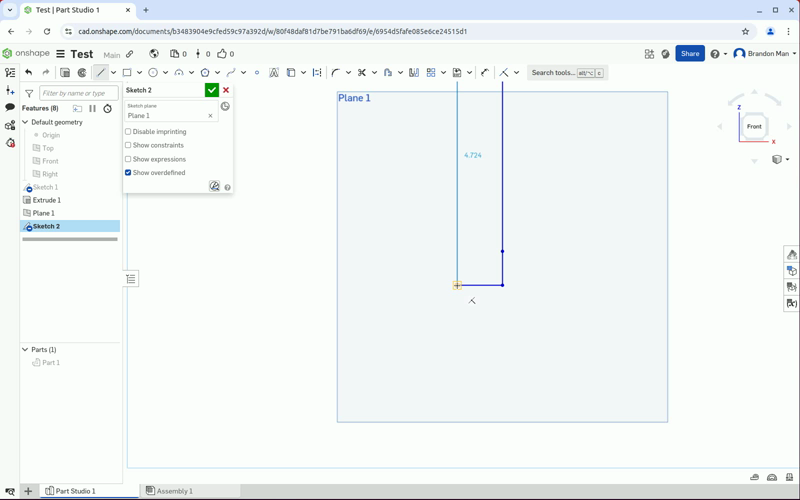
scroll(-6)
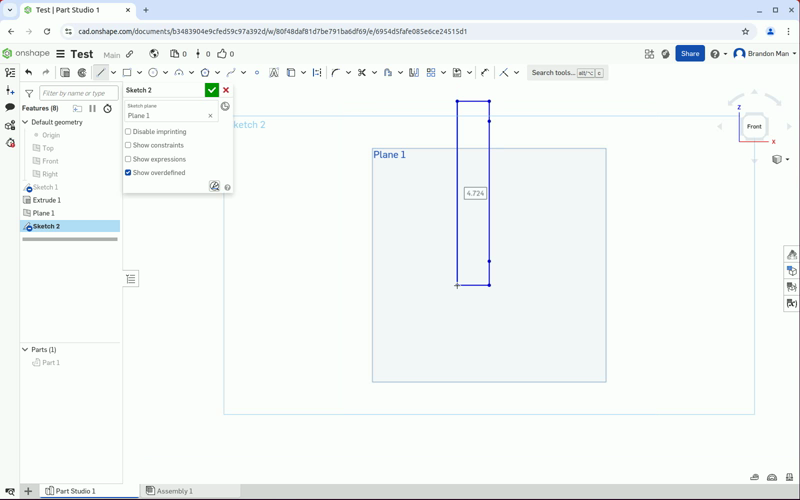
scroll(-6)
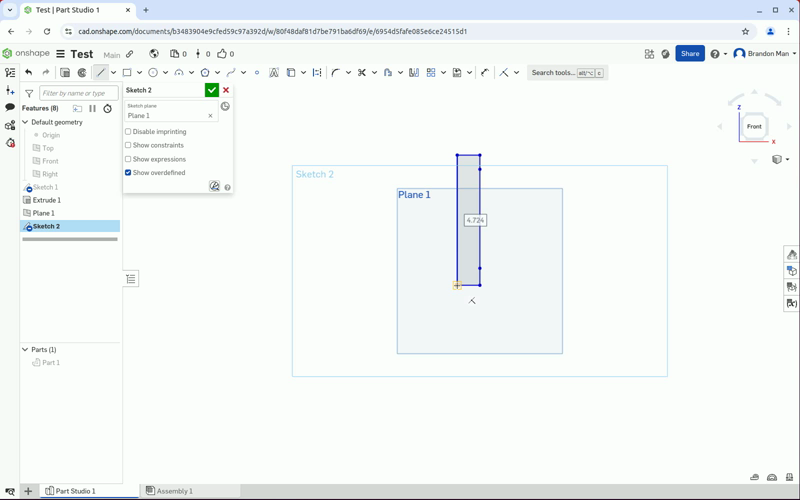
scroll(-6)
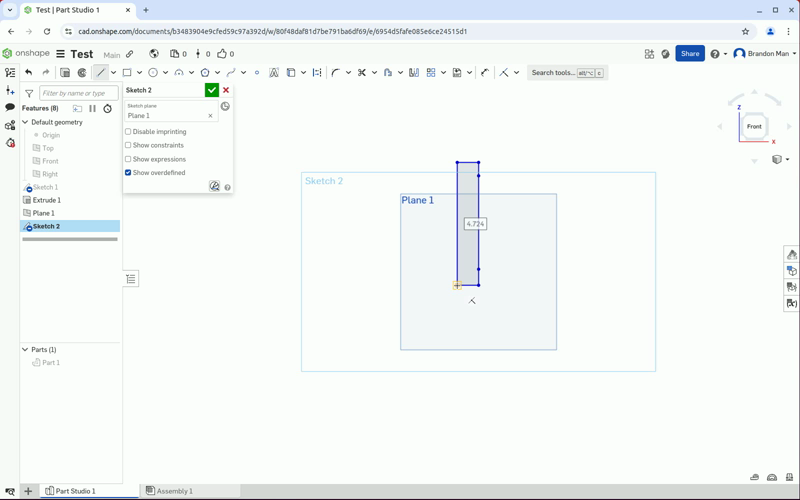
scroll(-6)
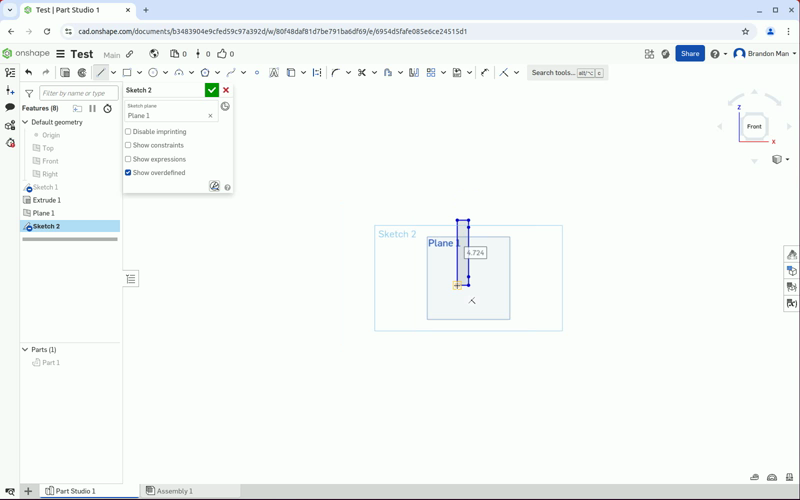
scroll(-6)
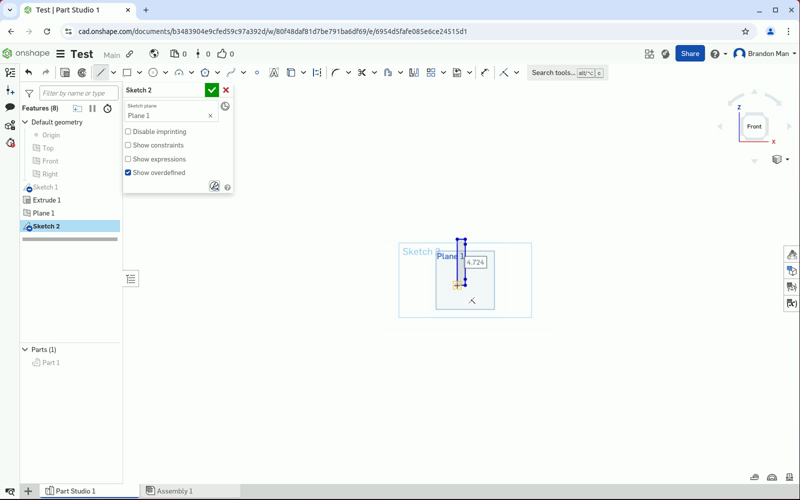
scroll(-6)
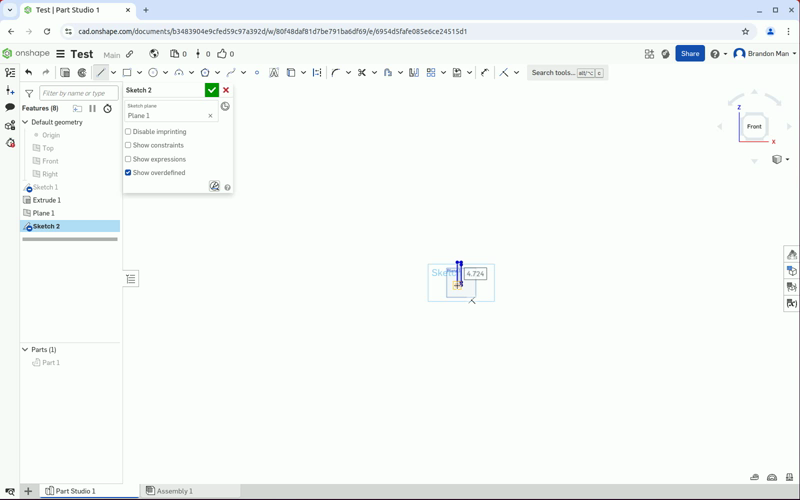
key(esc)
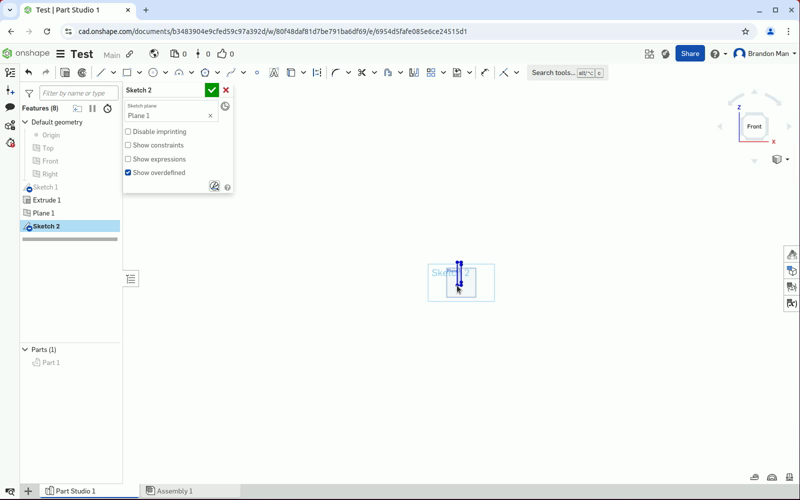
mouse_move(460, 284)
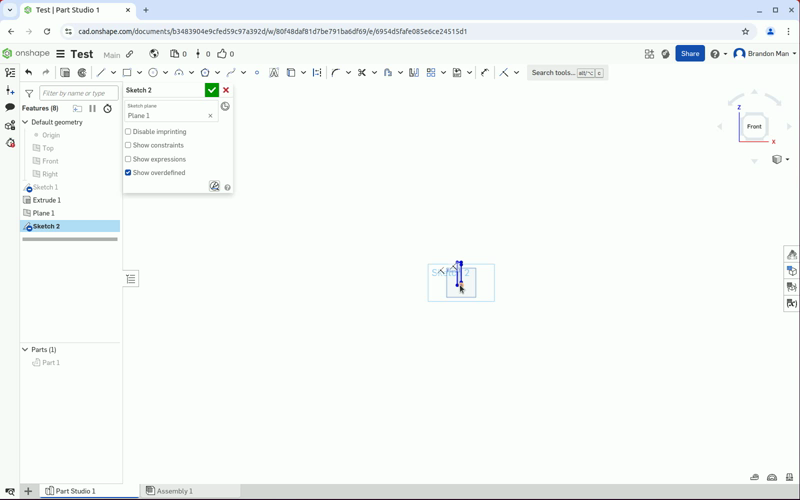
scroll(6)
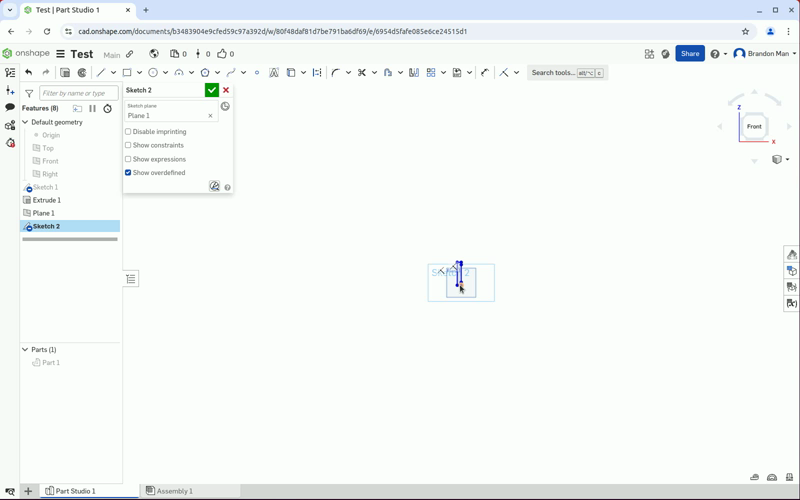
scroll(6)
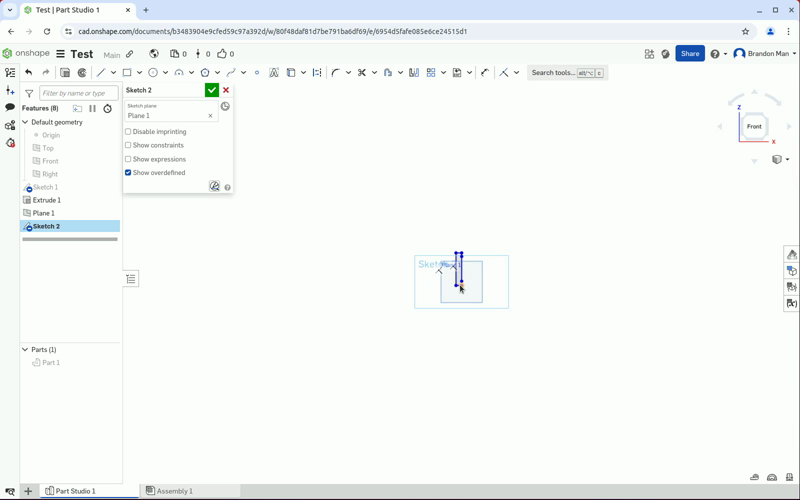
scroll(6)
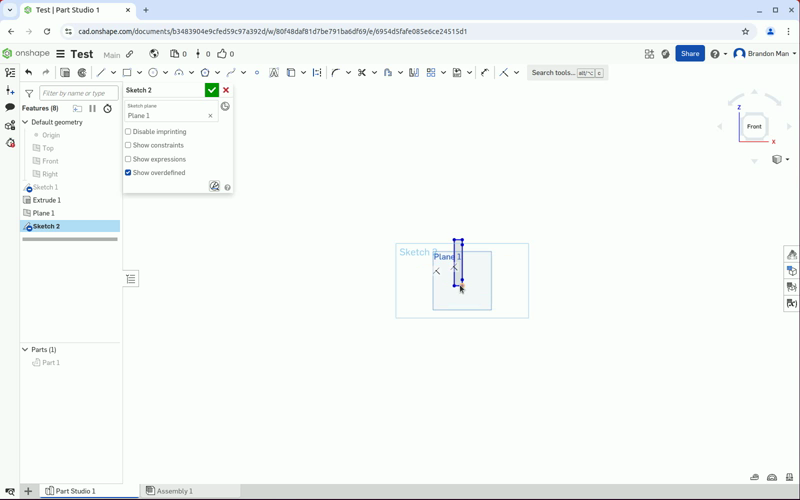
scroll(6)
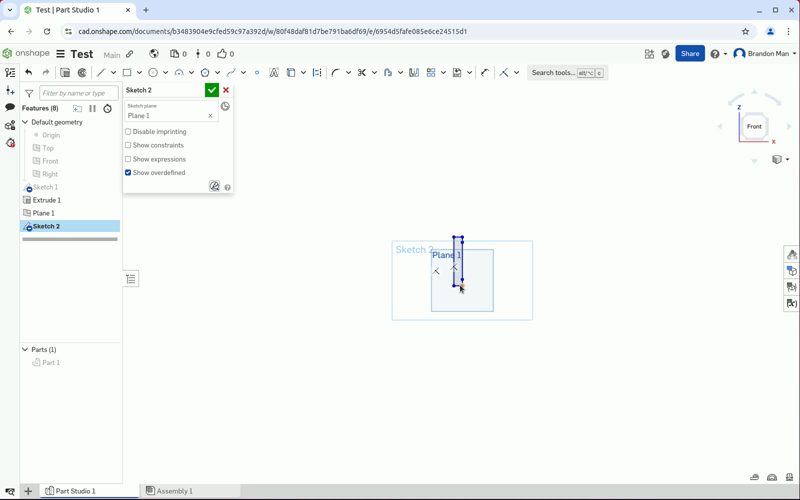
scroll(6)
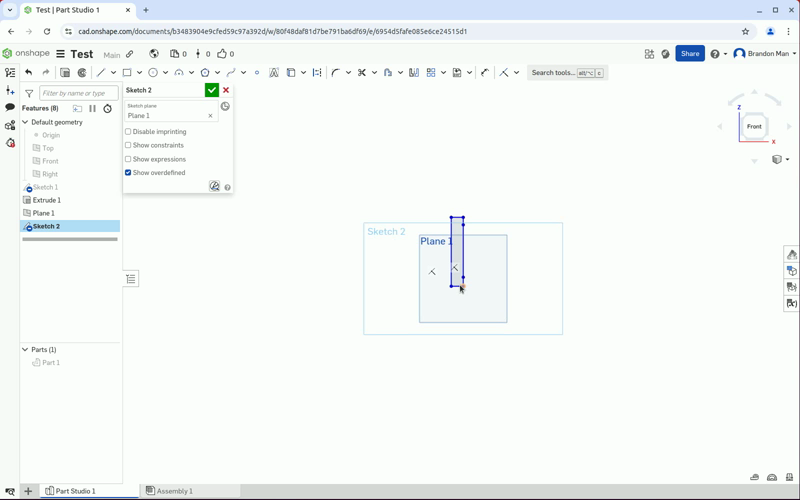
scroll(6)
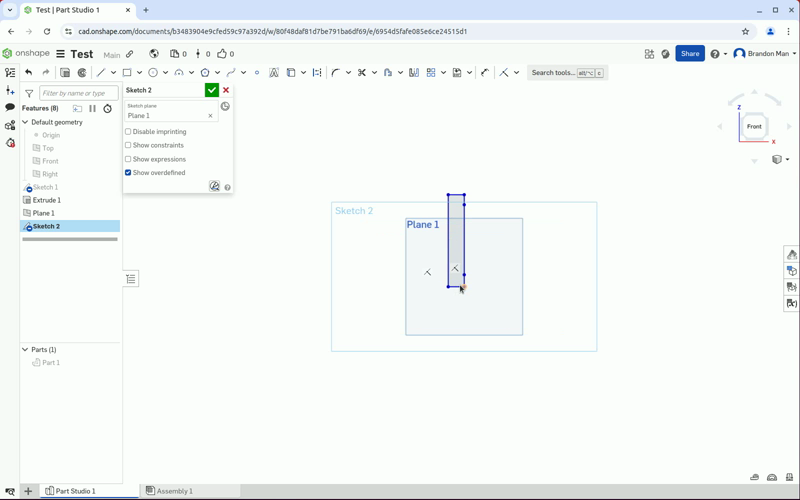
scroll(6)
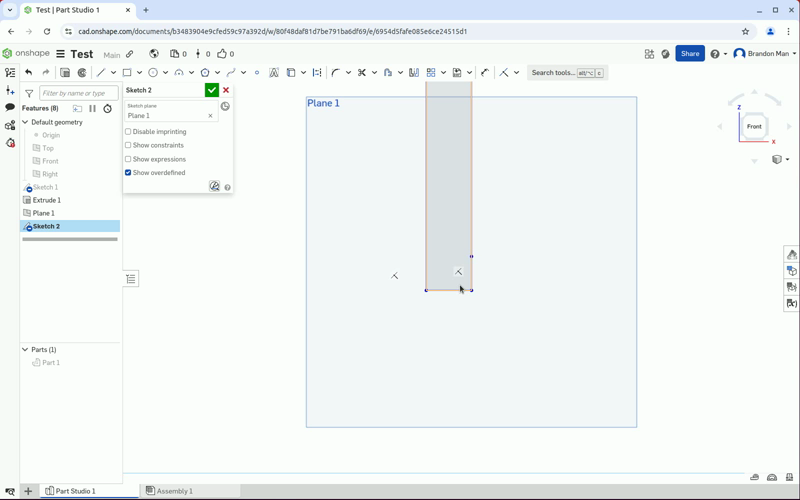
click(460, 284)
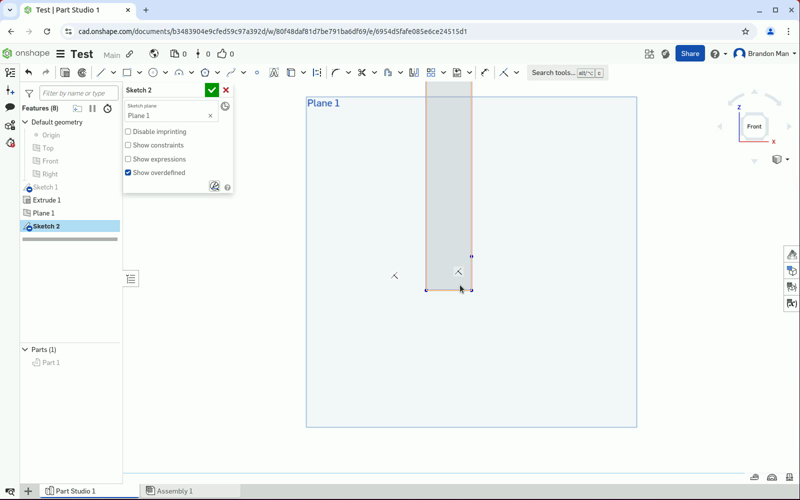
scroll(-6)
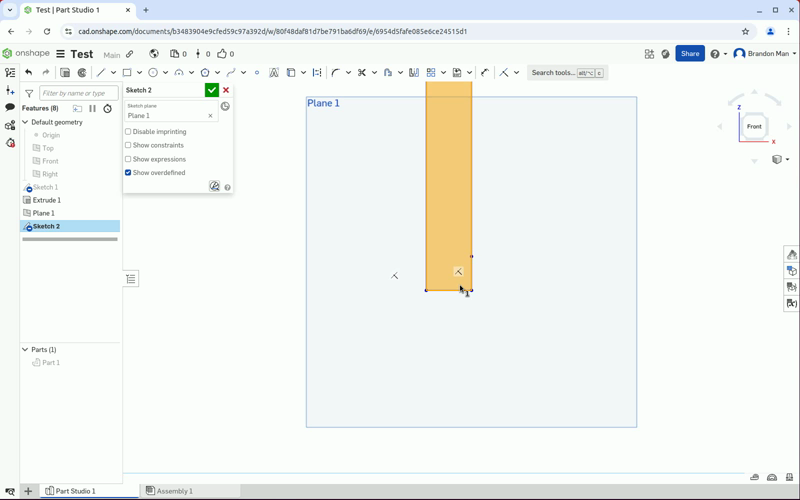
scroll(-6)
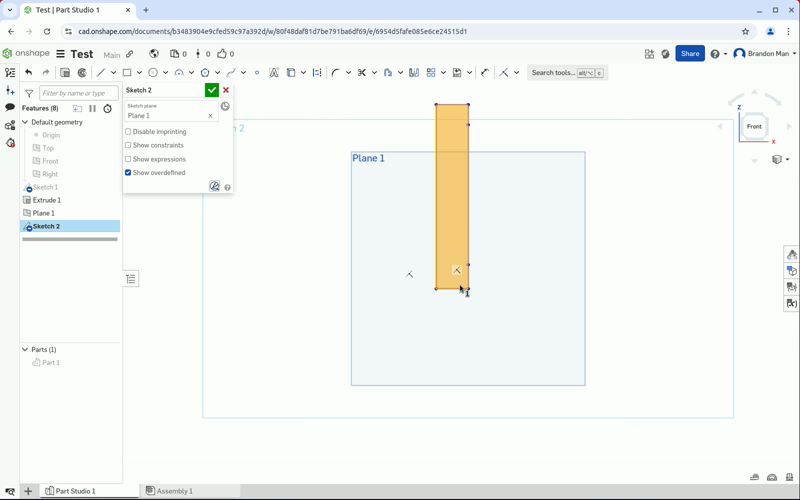
scroll(-6)
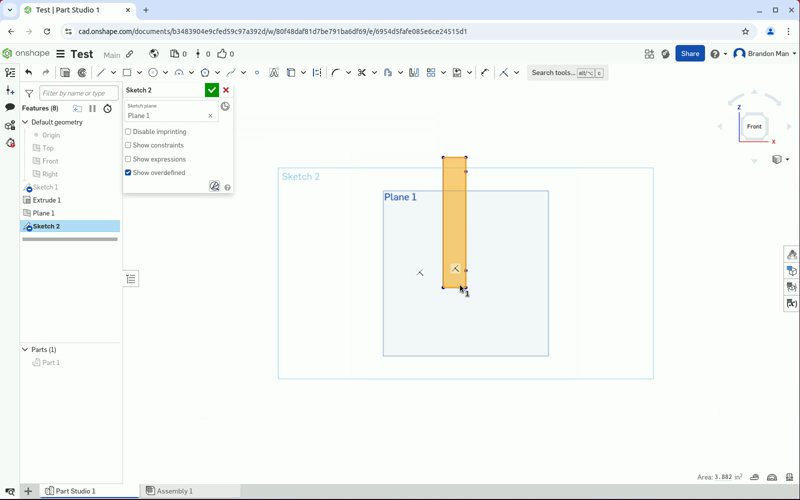
scroll(-6)
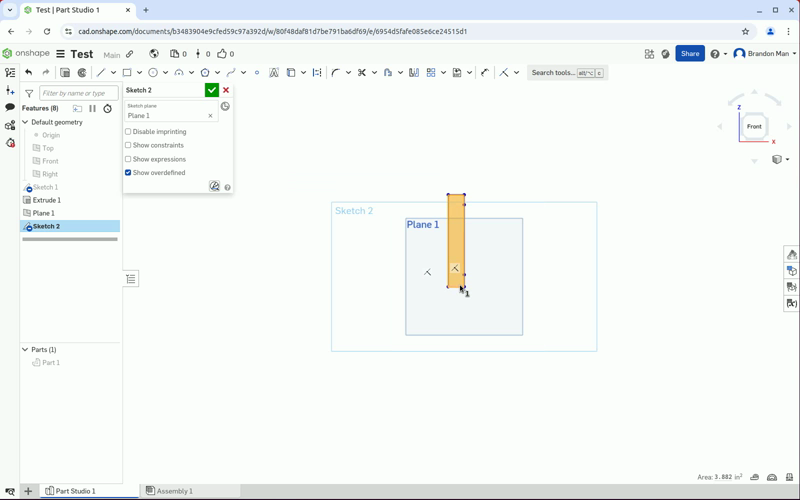
scroll(-6)
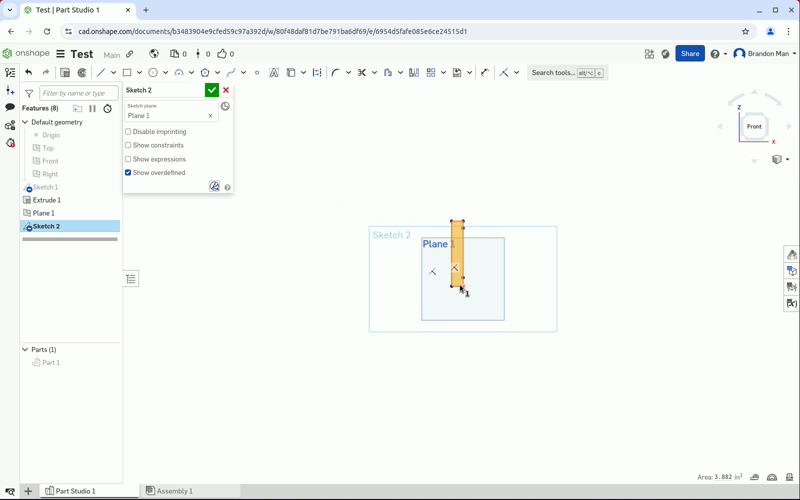
scroll(-6)
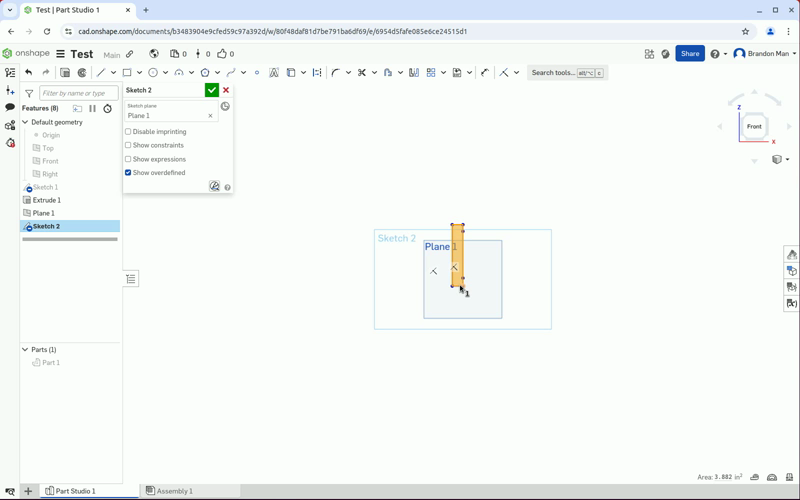
scroll(-6)
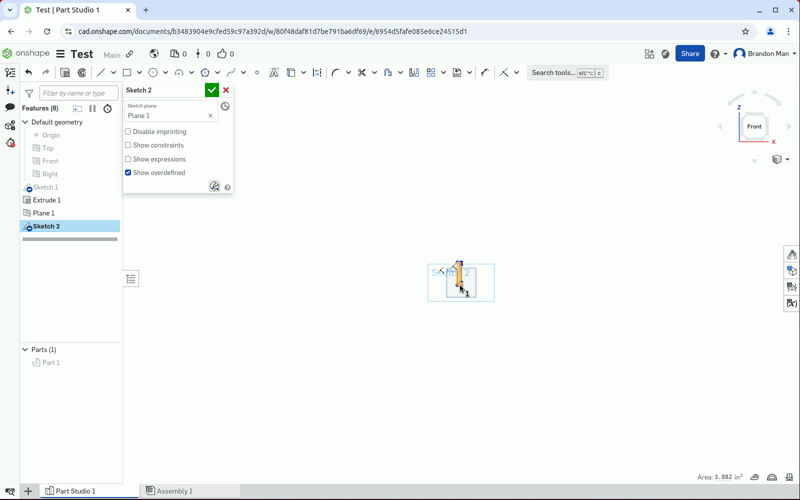
mouse_move(73, 352)
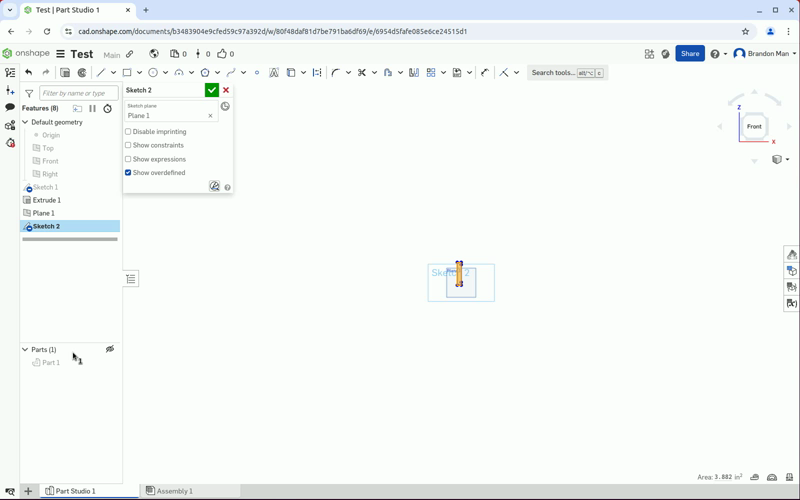
key(shift+y)
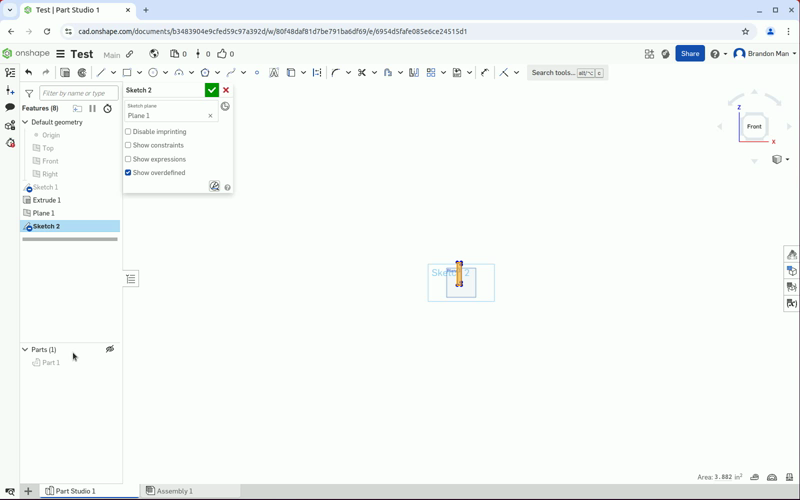
key(shift+e)
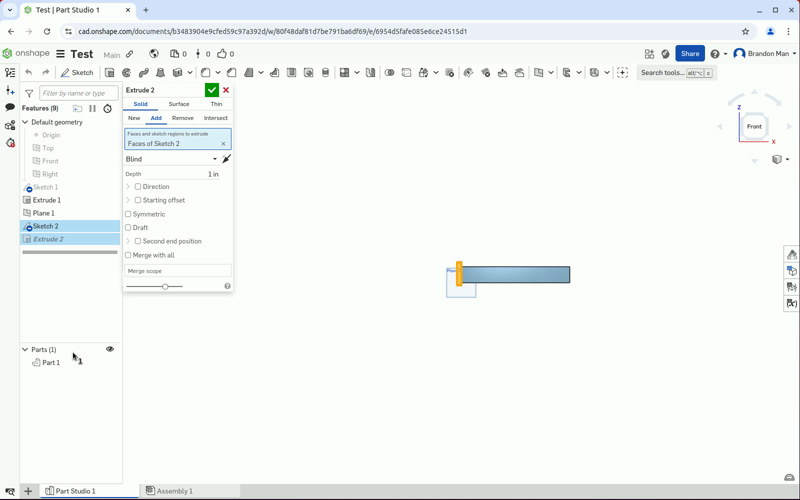
mouse_move(143, 106)
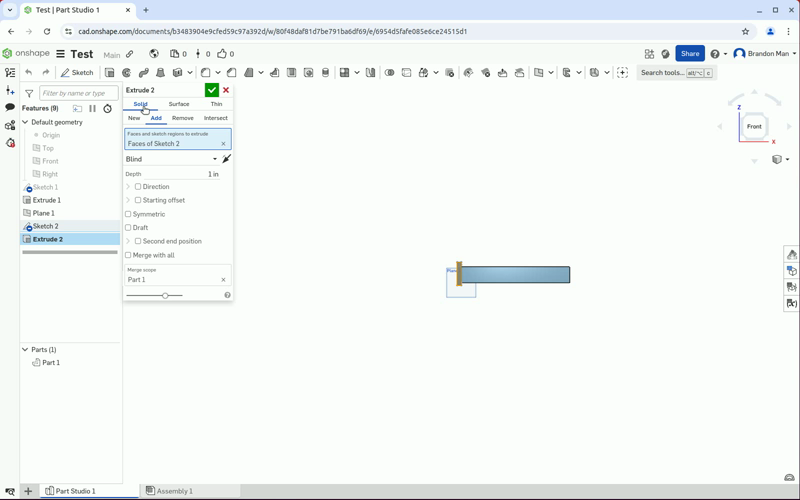
click(143, 106)
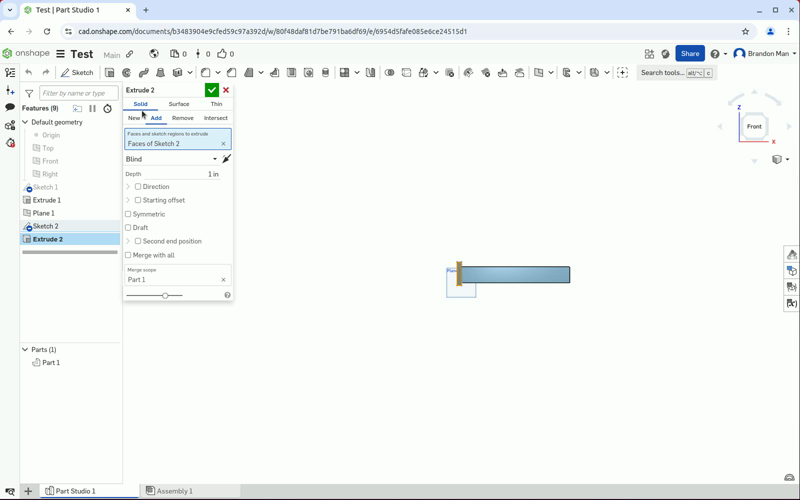
mouse_move(137, 120)
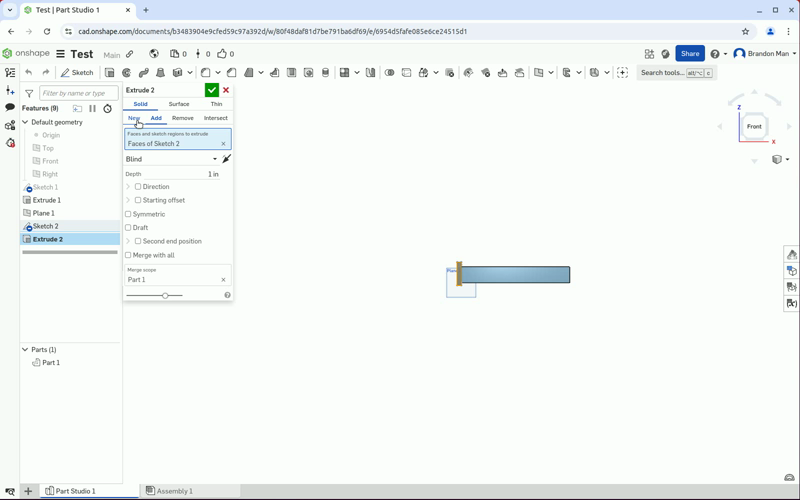
click(137, 120)
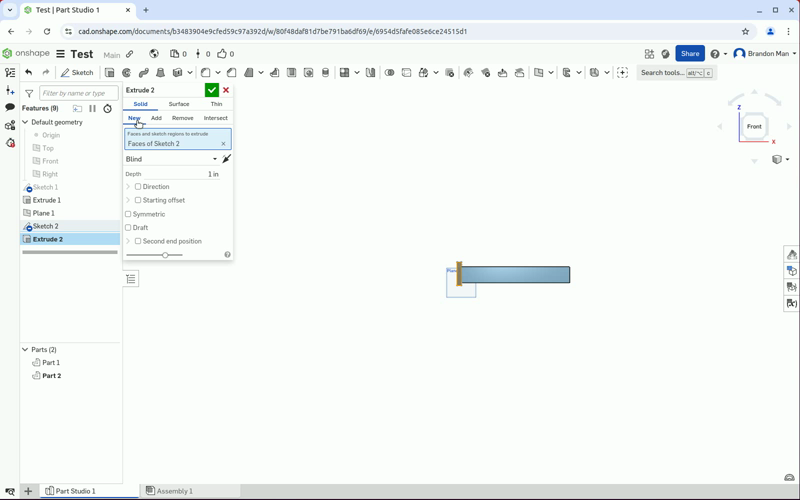
key(tab, 4)
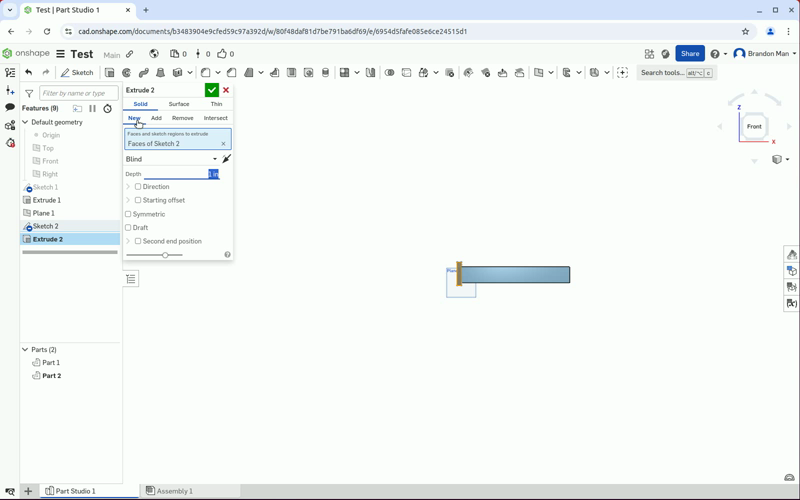
text(-0.963)
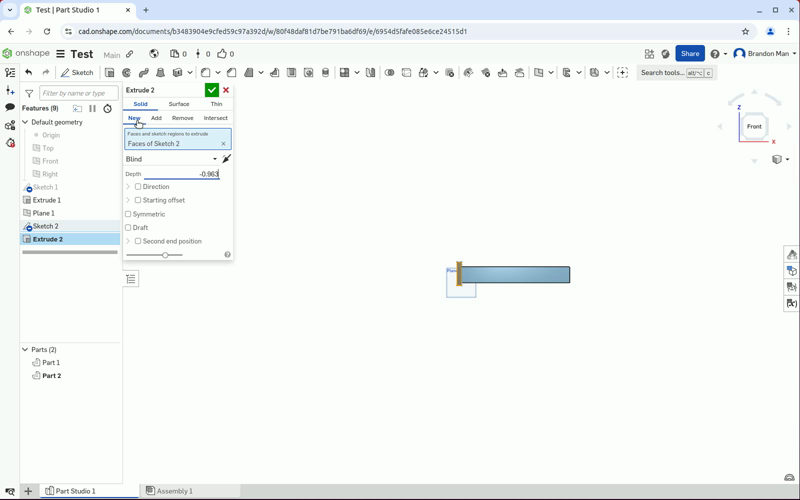
key(enter)
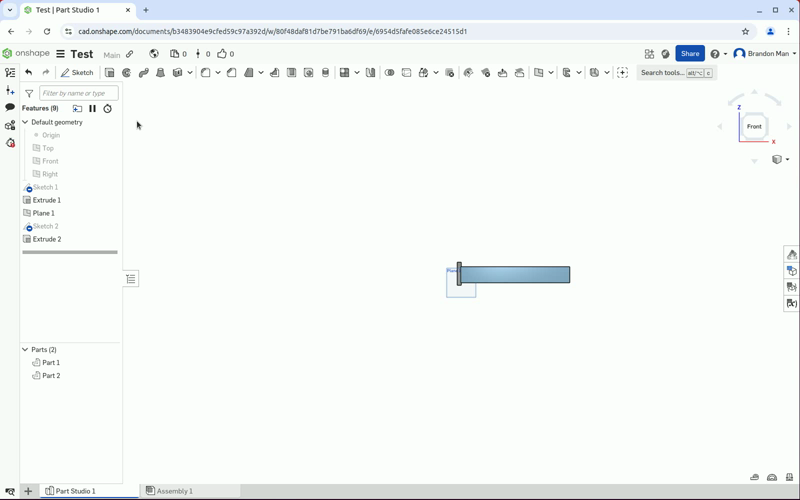
key(shift+h)
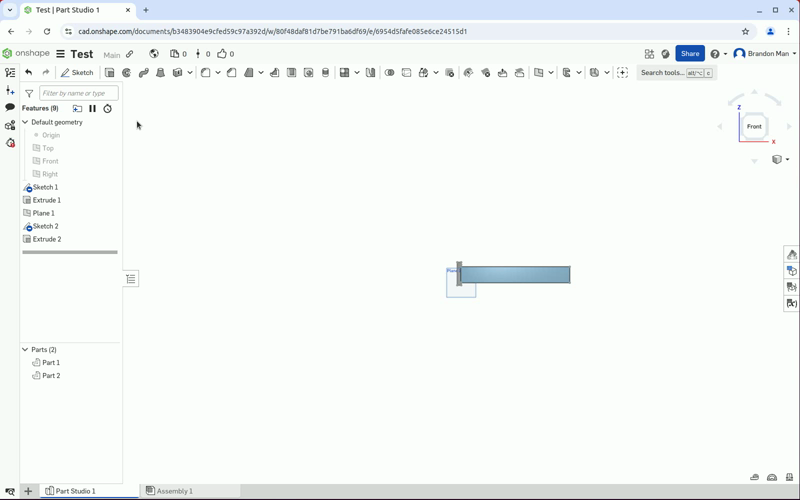
key(shift+h)
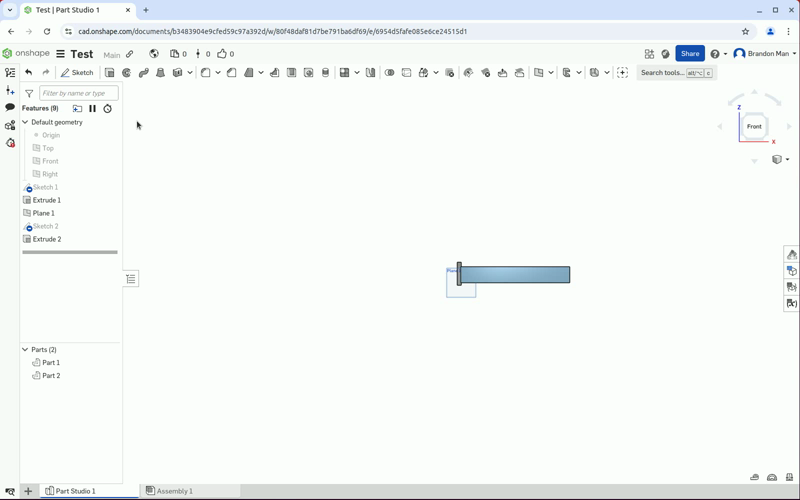
mouse_move(73, 189)
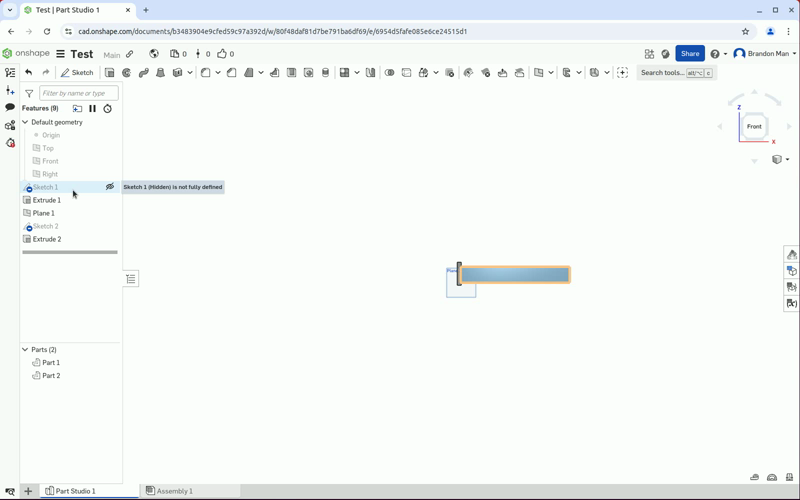
click(73, 189)
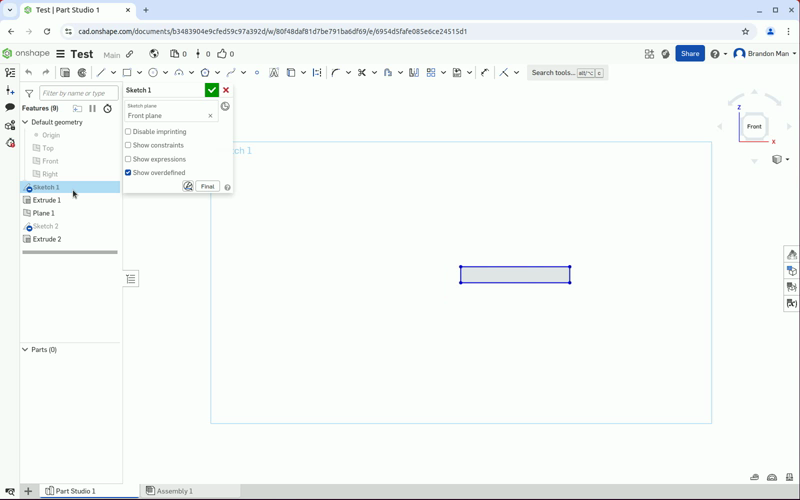
mouse_move(229, 92)
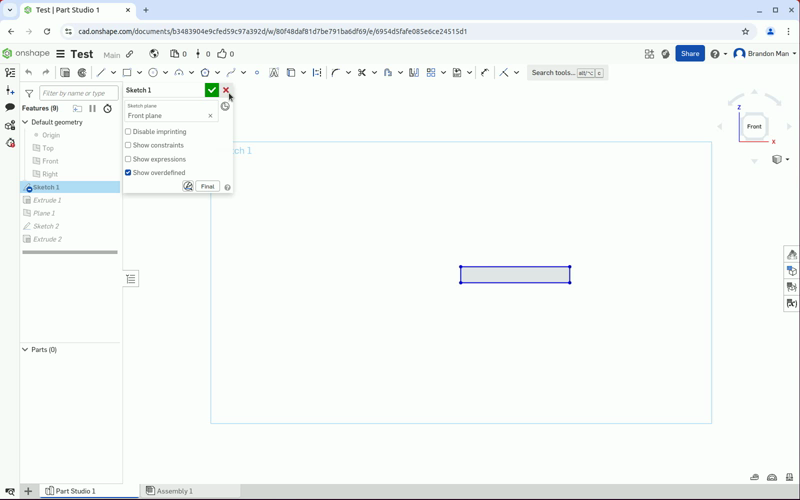
click(229, 92)
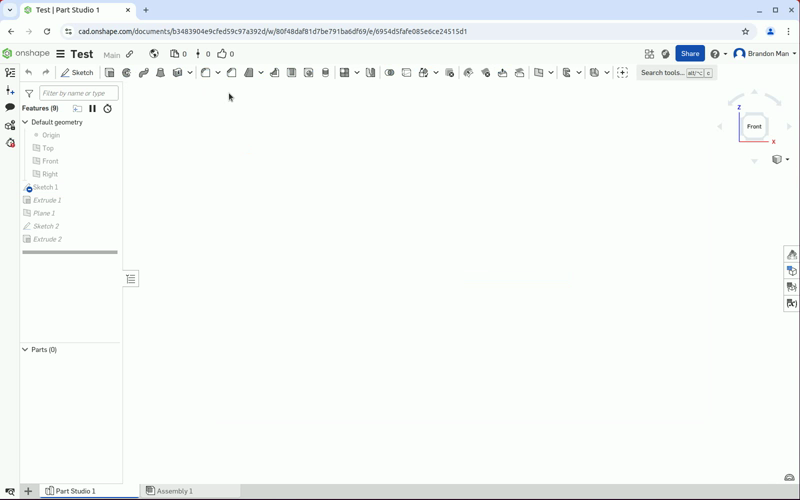
key(shift+s)
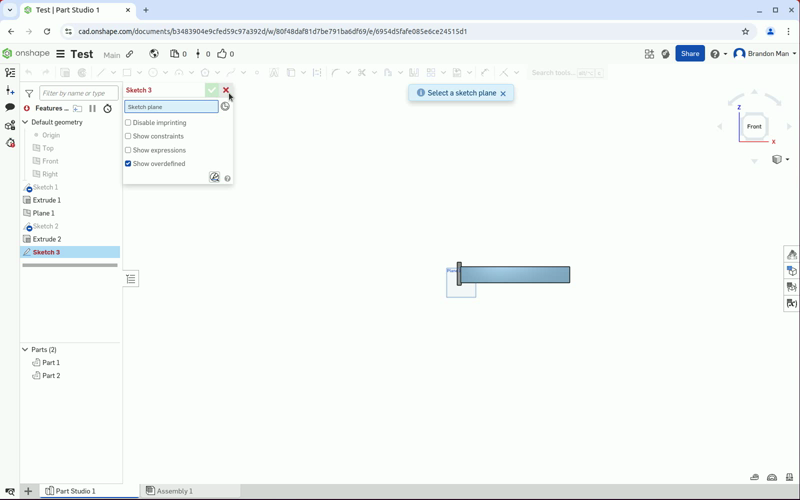
mouse_move(73, 215)
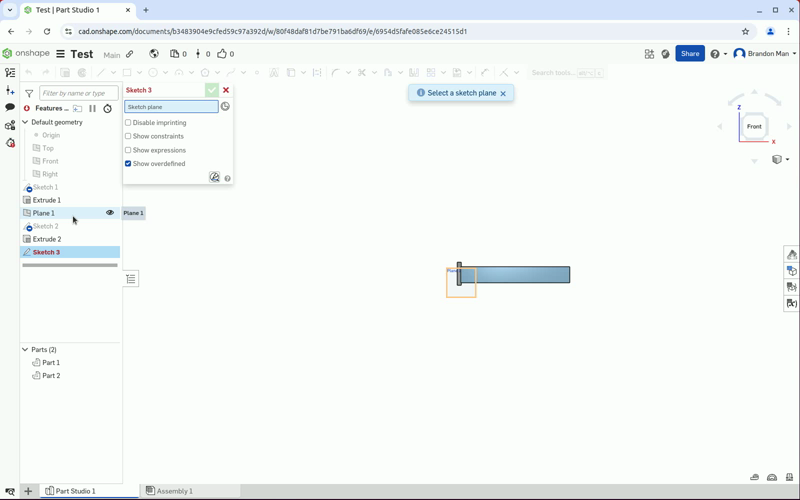
click(73, 215)
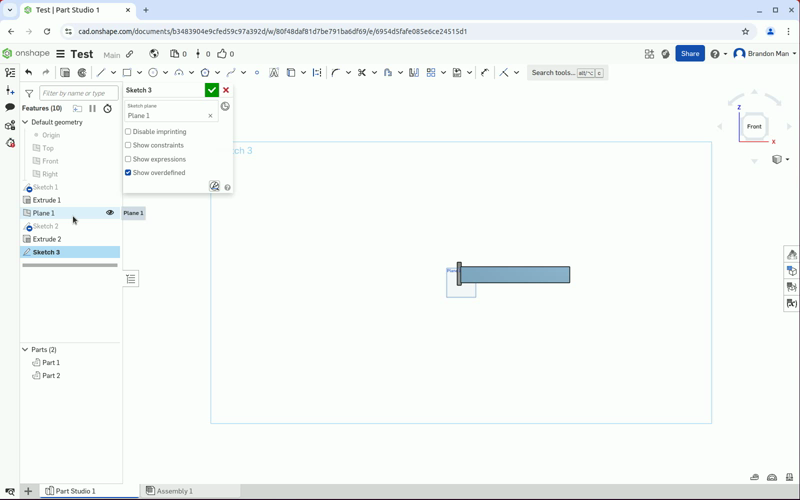
mouse_move(73, 352)
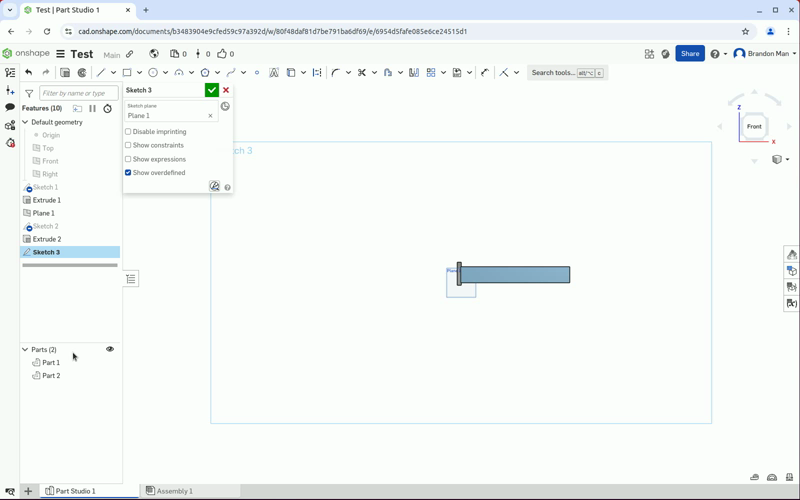
key(y)
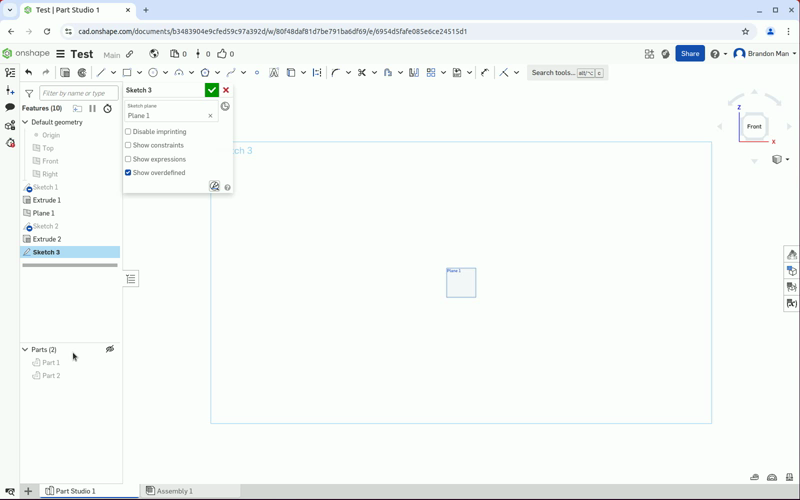
key(l)
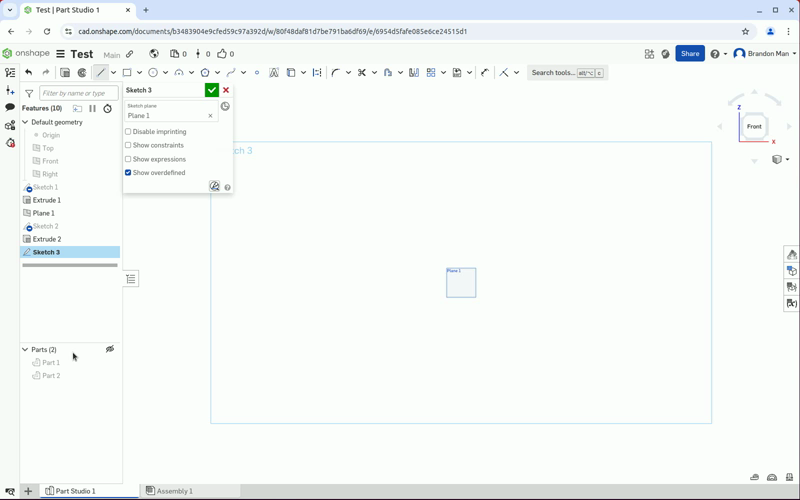
key_down(shift)
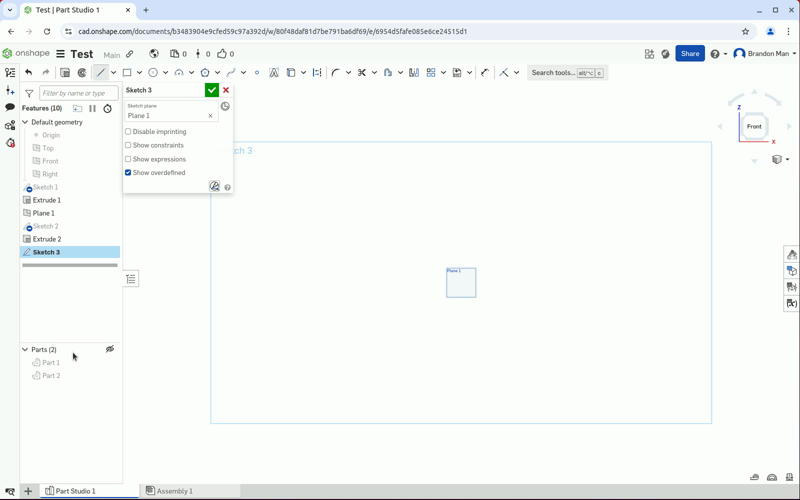
mouse_move(569, 285)
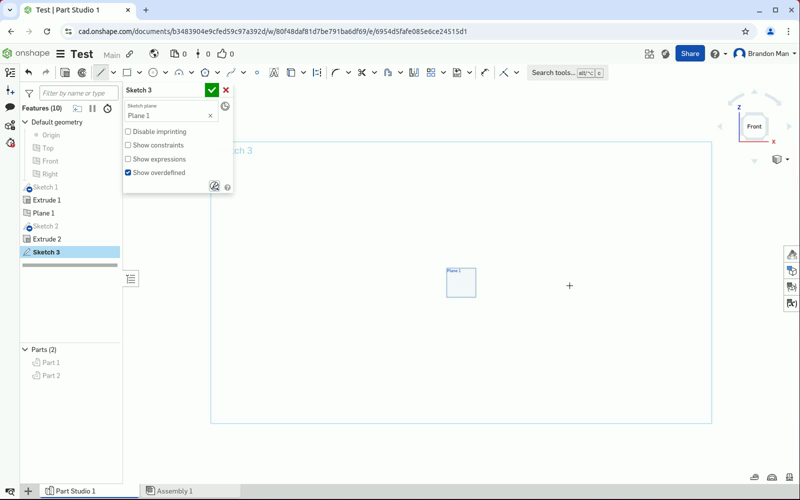
click(569, 285)
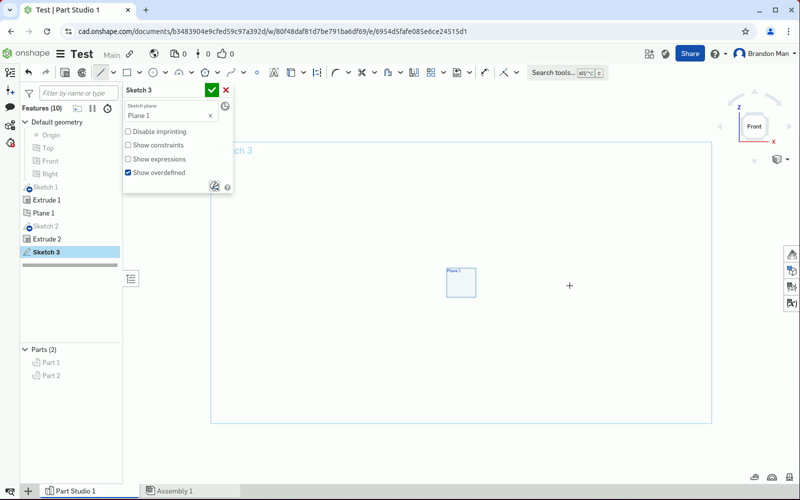
key_up(shift)
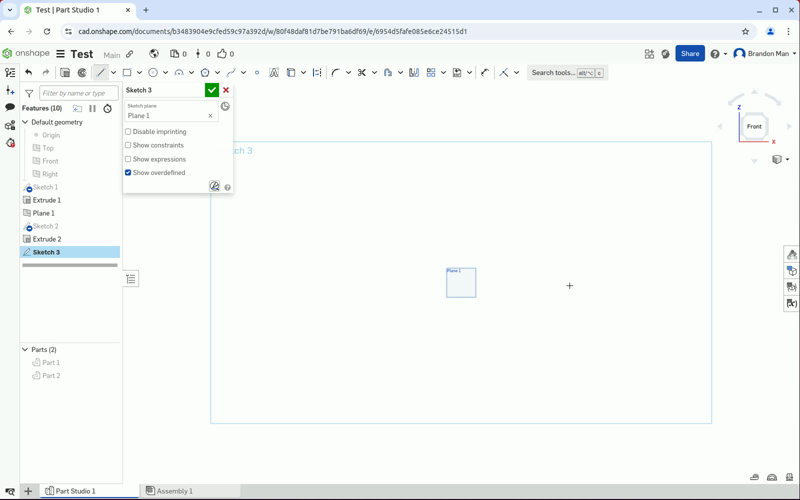
key_down(shift)
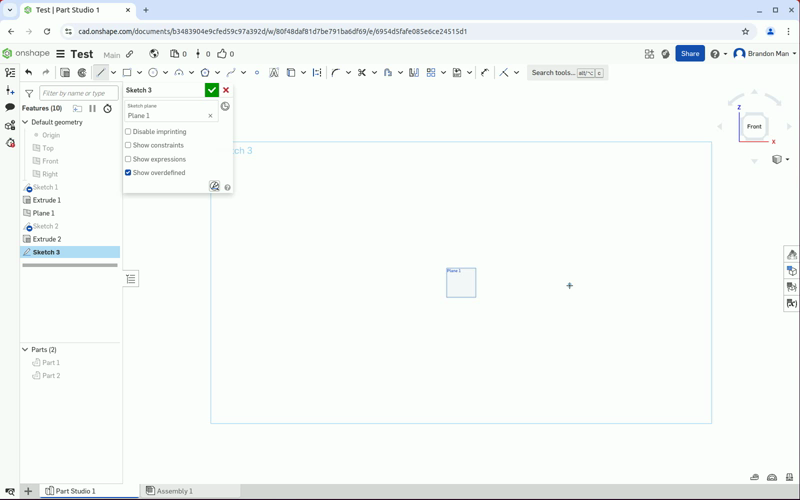
mouse_move(589, 285)
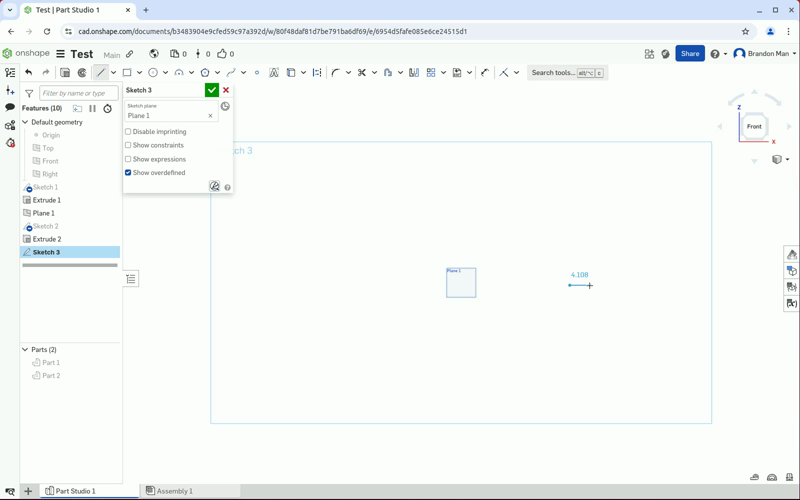
mouse_move(573, 285)
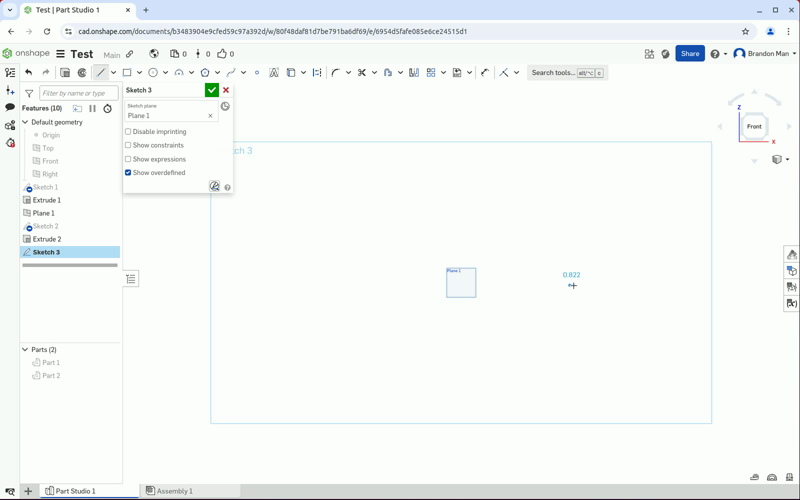
scroll(6)
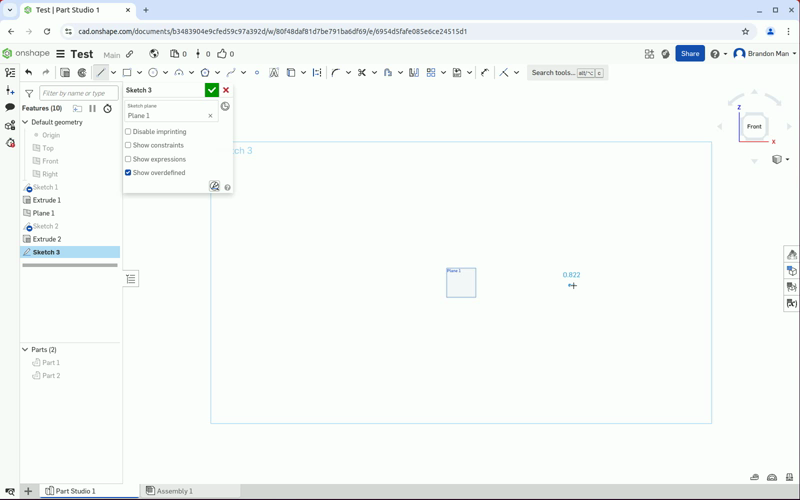
scroll(6)
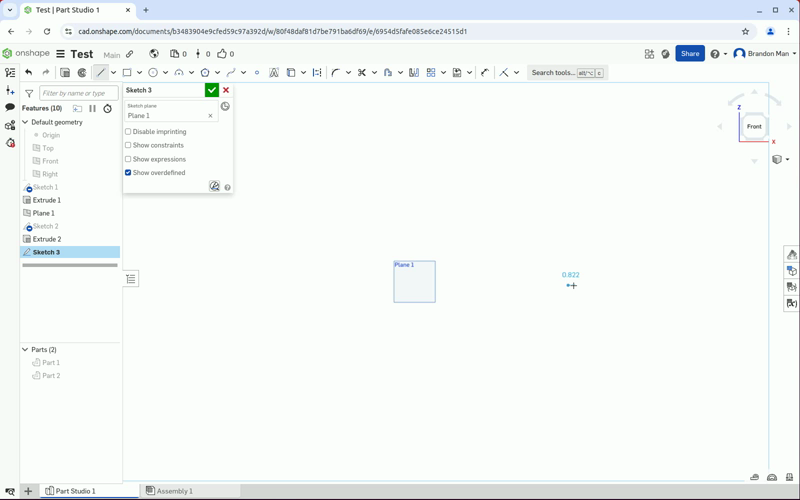
scroll(6)
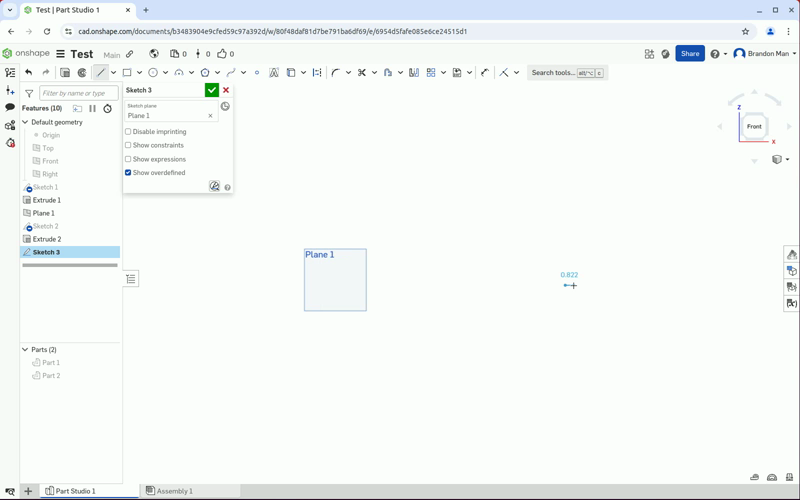
scroll(6)
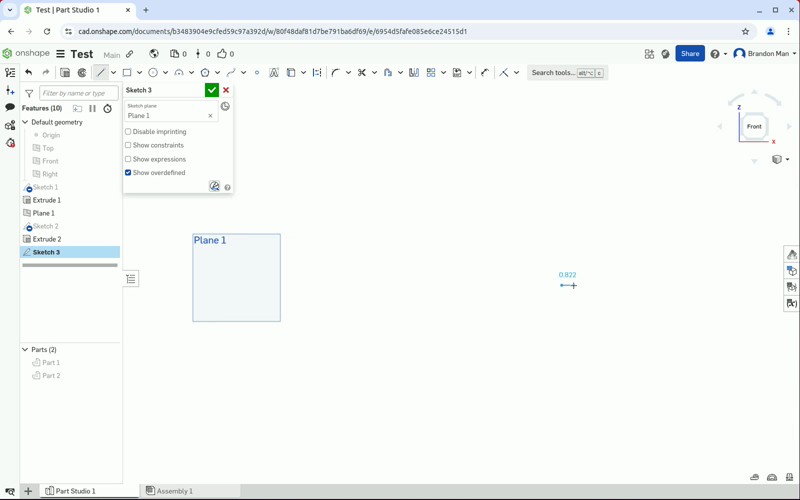
scroll(6)
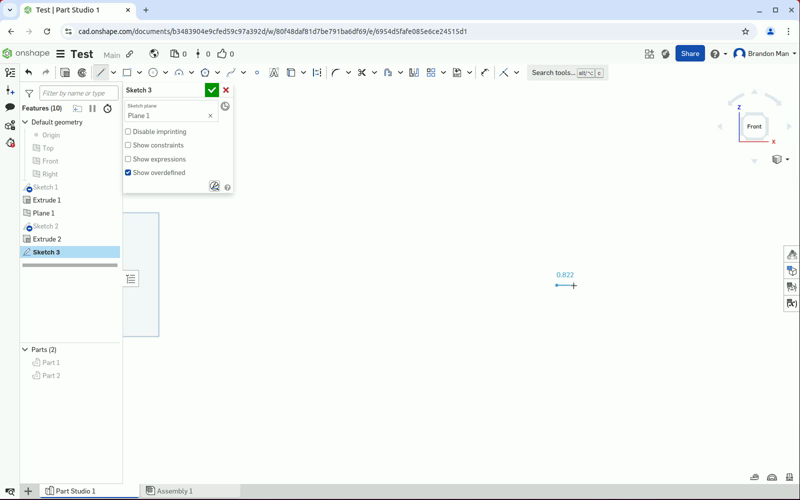
scroll(6)
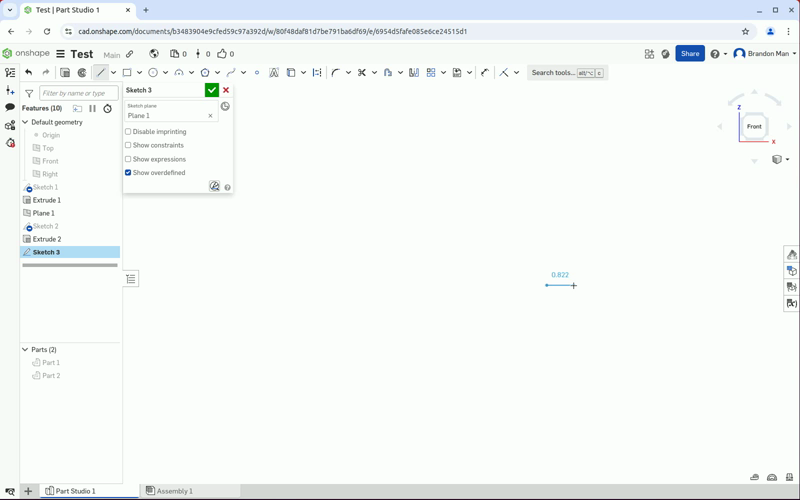
scroll(6)
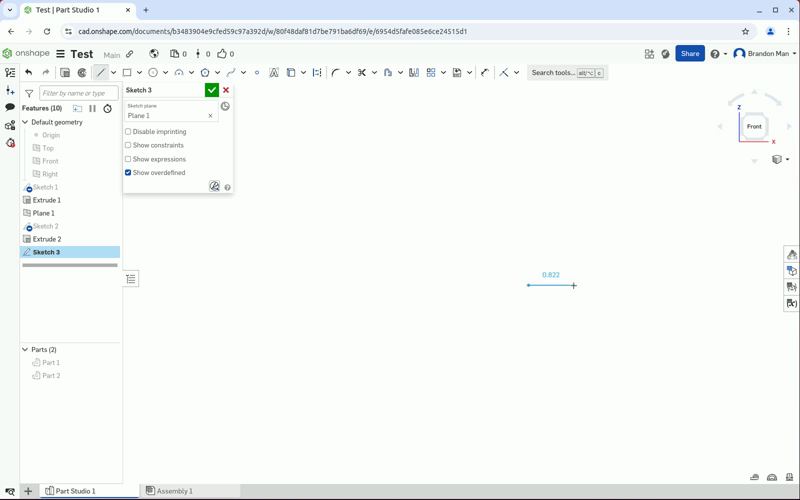
click(573, 285)
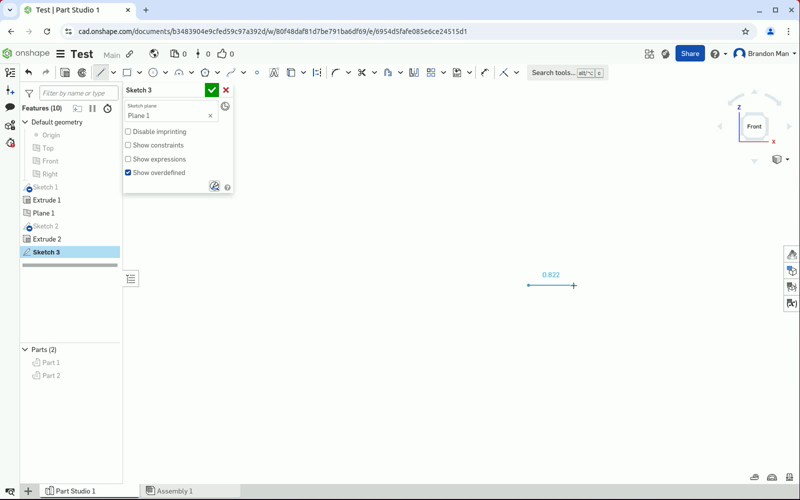
scroll(-6)
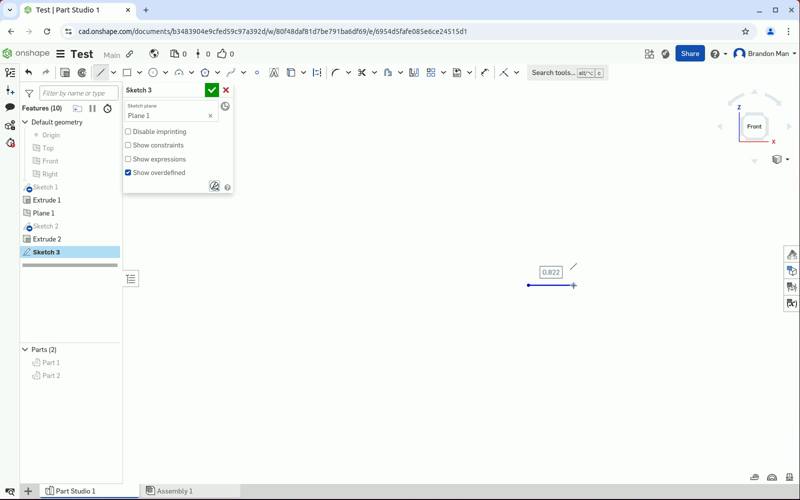
scroll(-6)
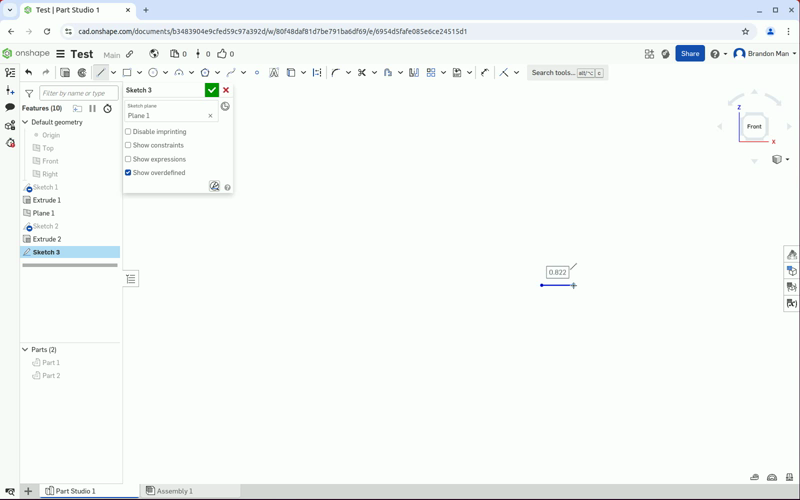
scroll(-6)
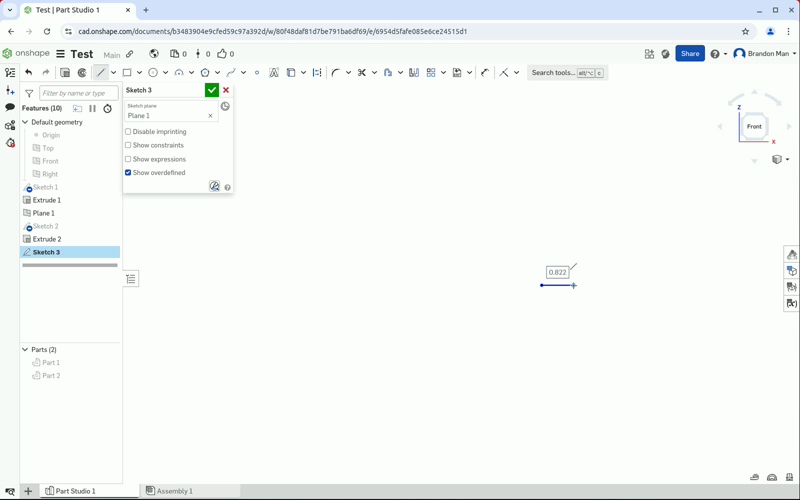
scroll(-6)
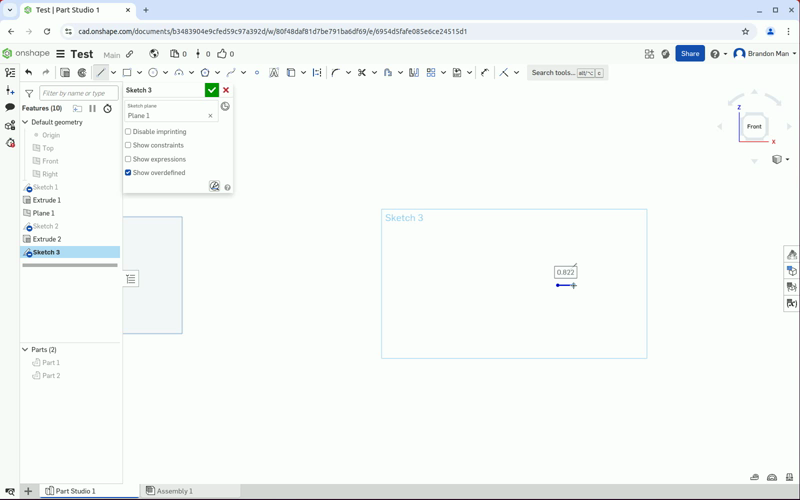
scroll(-6)
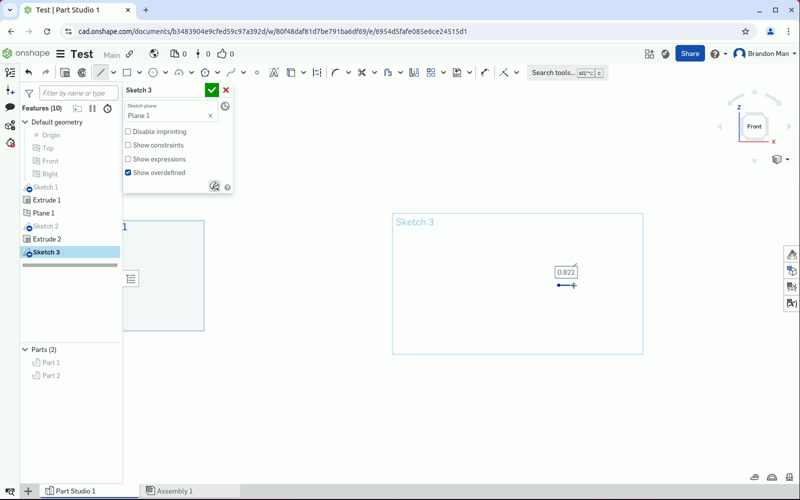
scroll(-6)
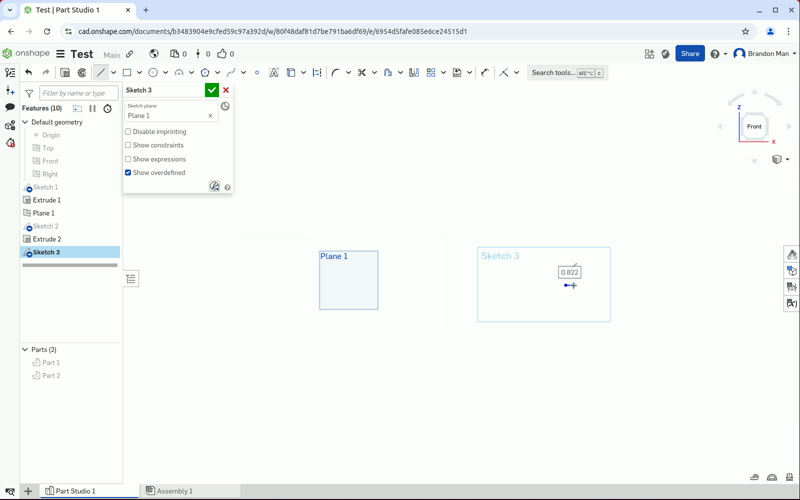
scroll(-6)
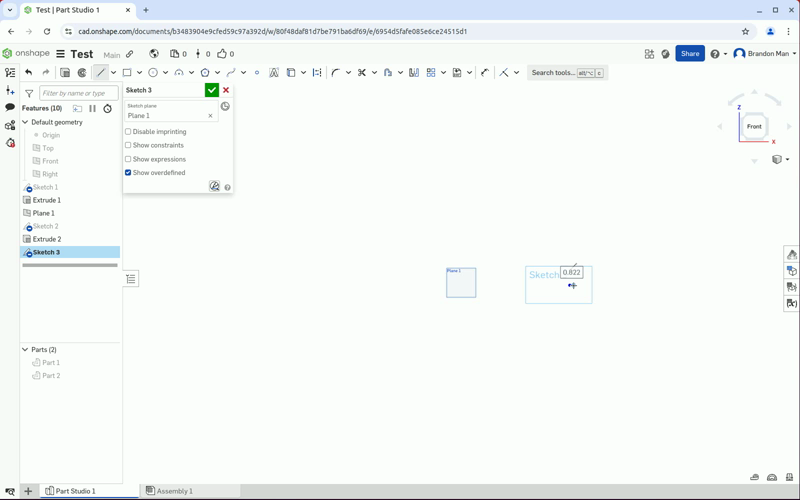
key_up(shift)
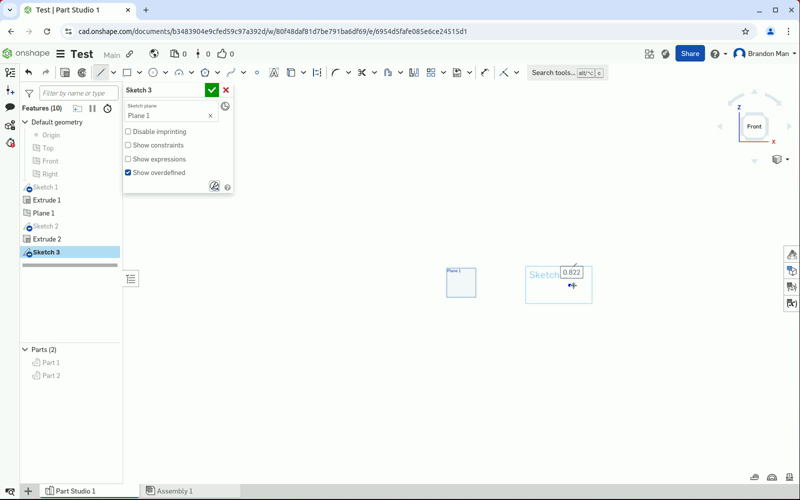
key_down(shift)
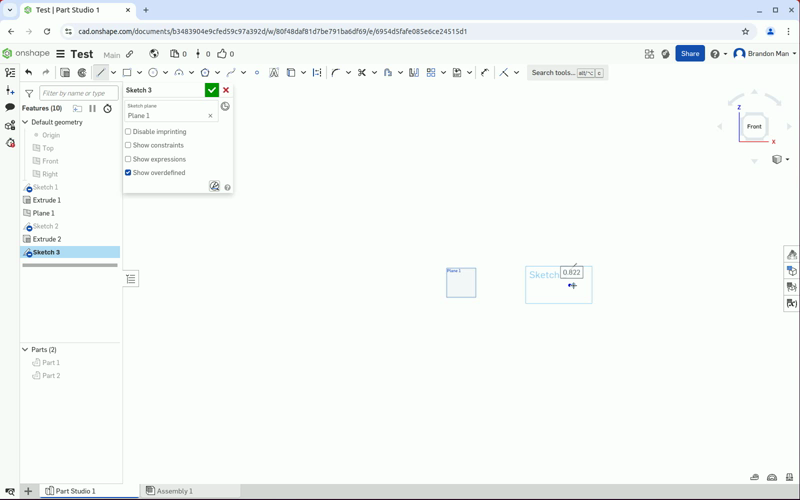
mouse_move(589, 285)
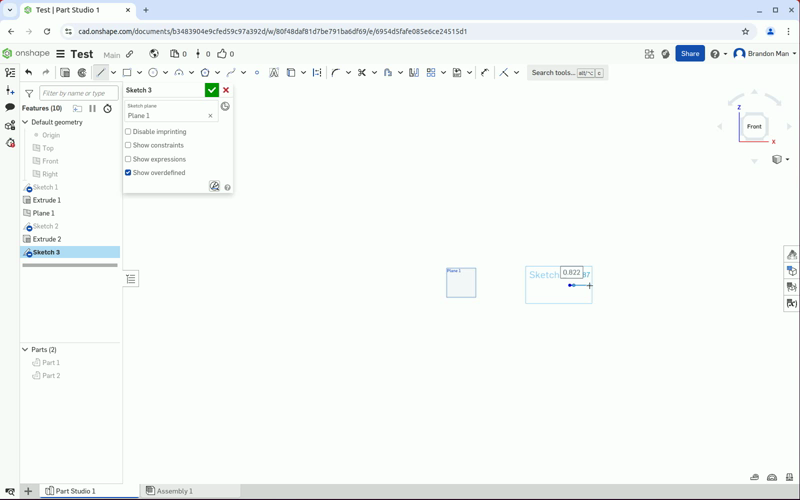
mouse_move(573, 262)
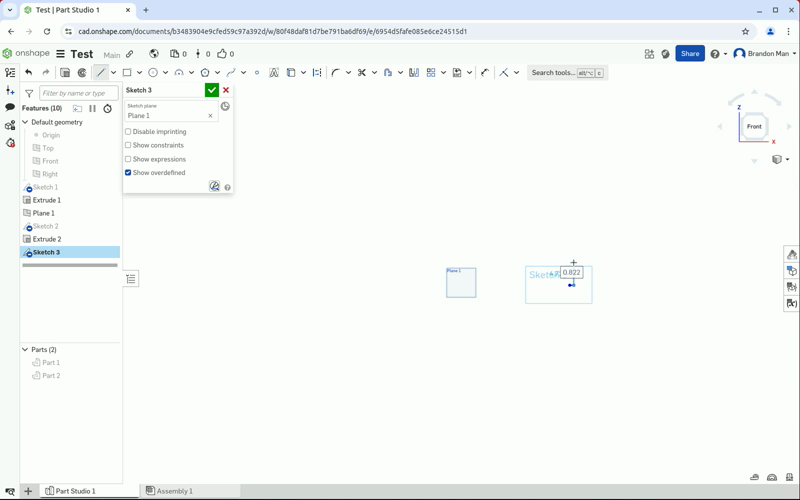
click(573, 262)
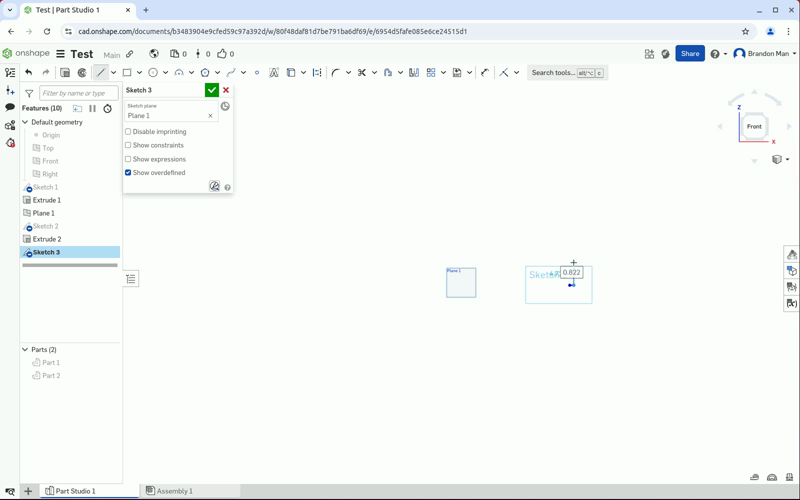
key_up(shift)
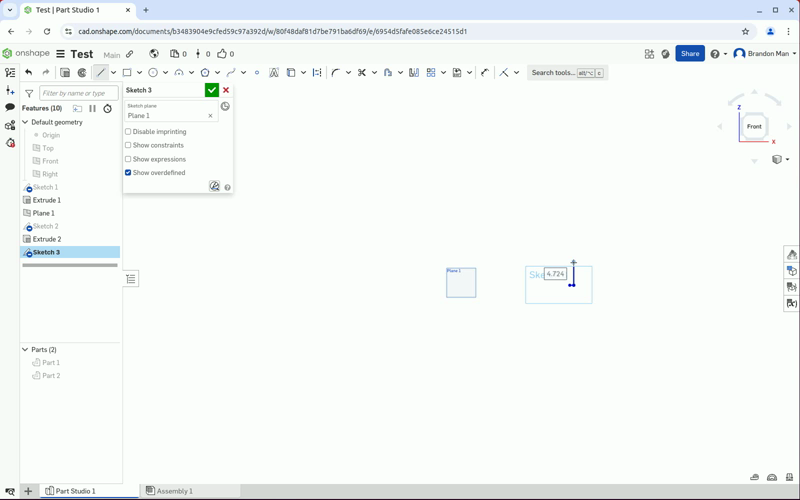
key_down(shift)
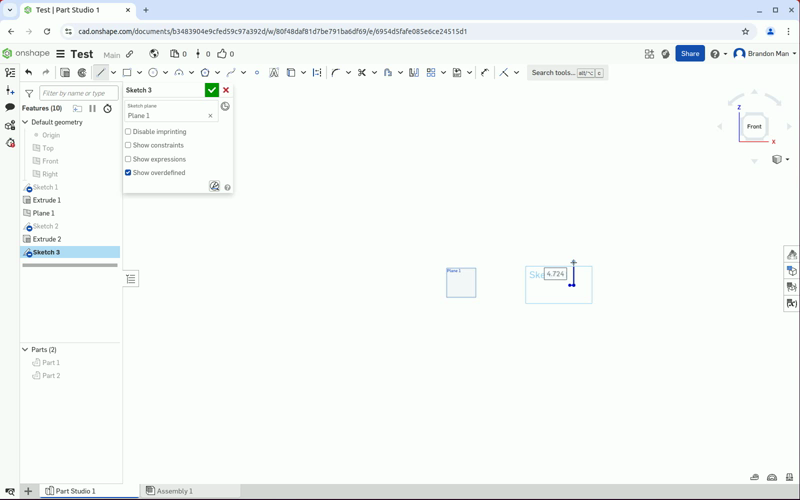
mouse_move(589, 262)
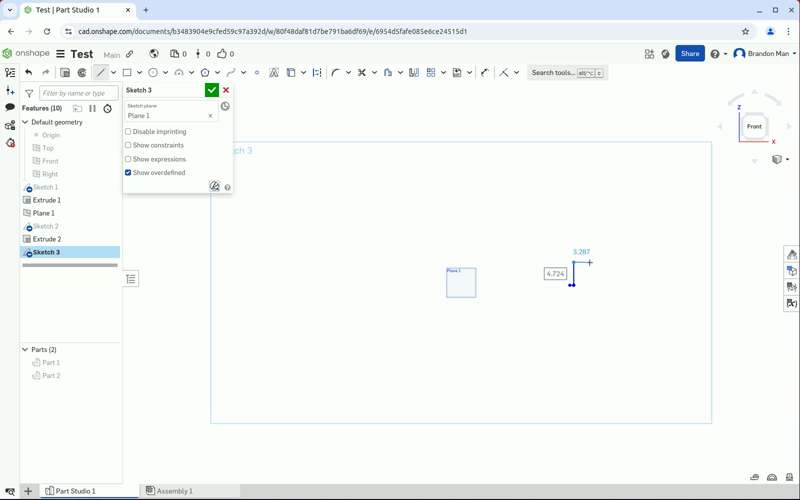
mouse_move(569, 262)
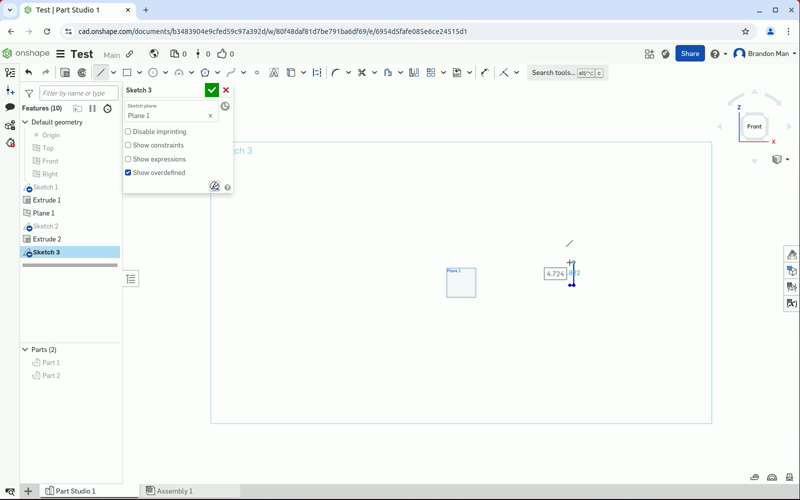
scroll(6)
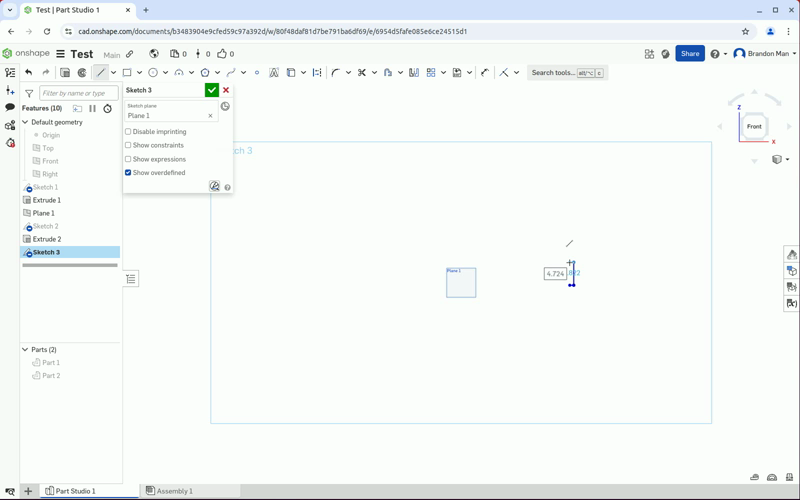
scroll(6)
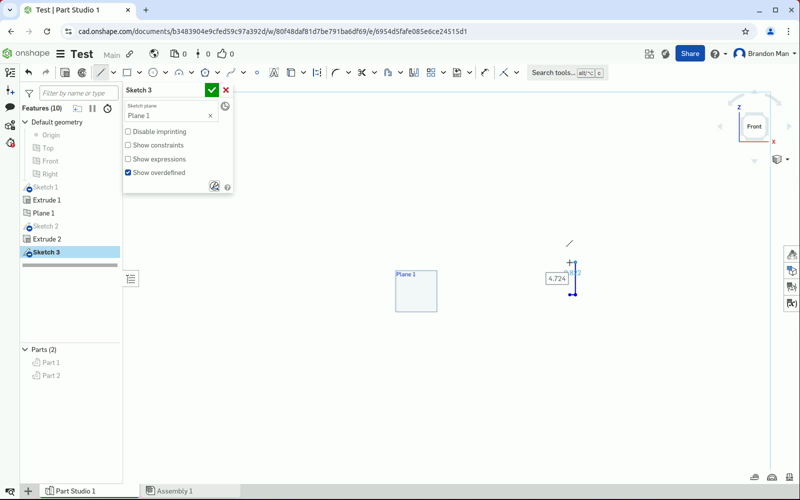
scroll(6)
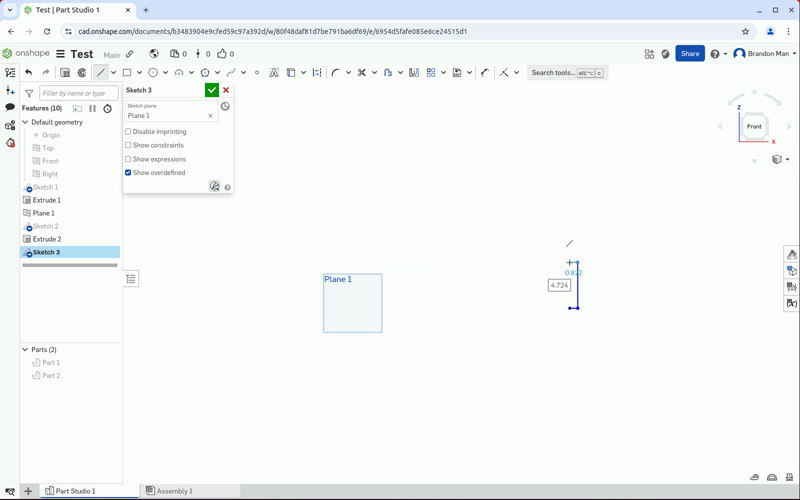
scroll(6)
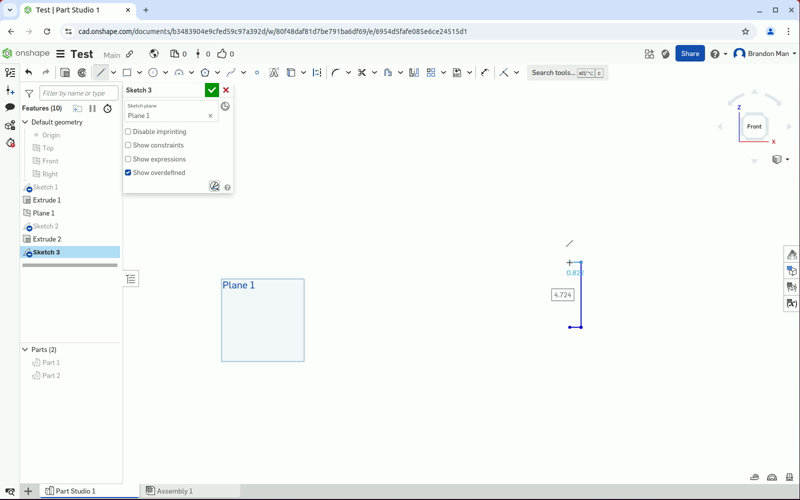
scroll(6)
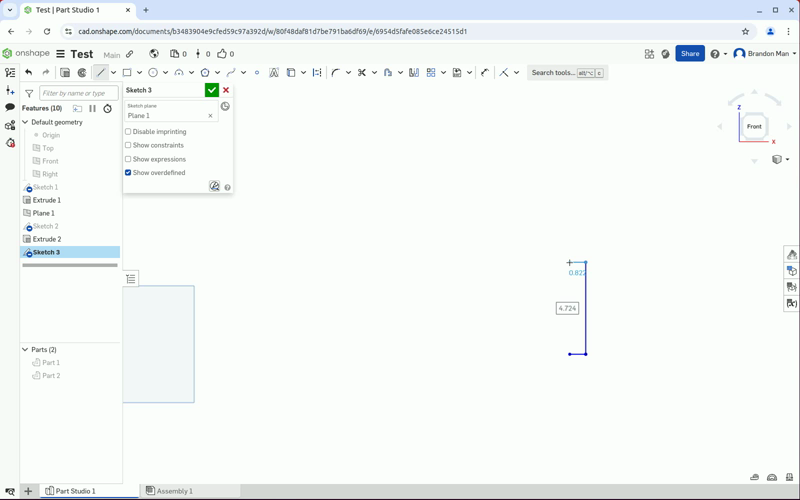
scroll(6)
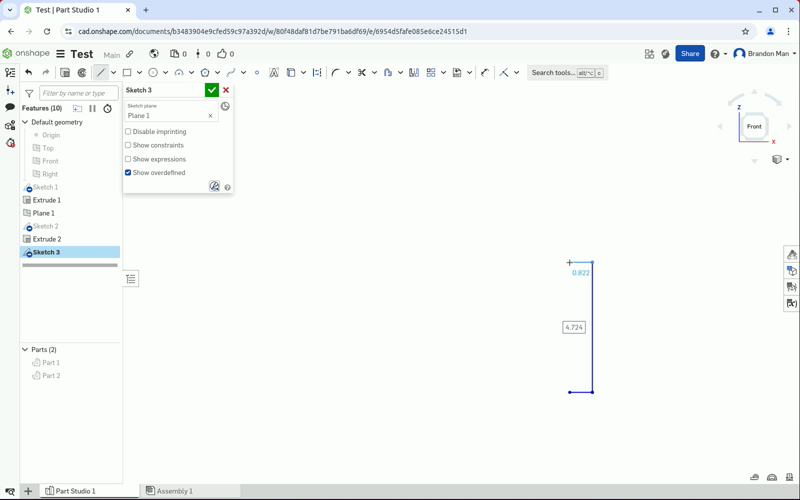
scroll(6)
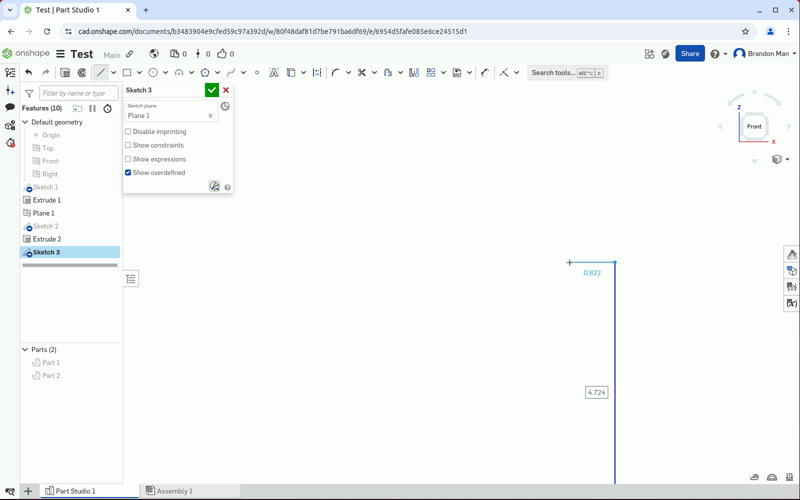
click(569, 262)
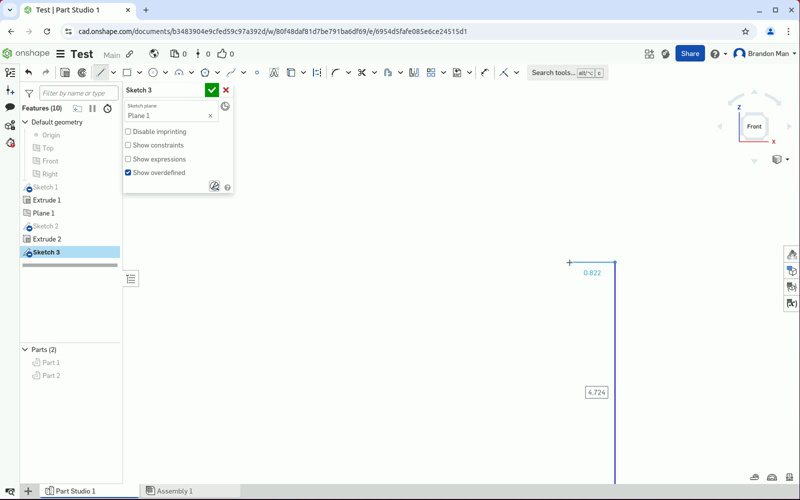
scroll(-6)
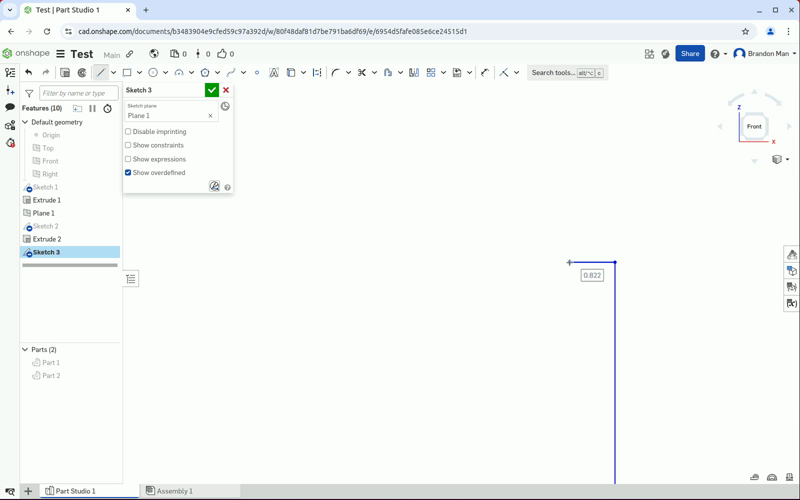
scroll(-6)
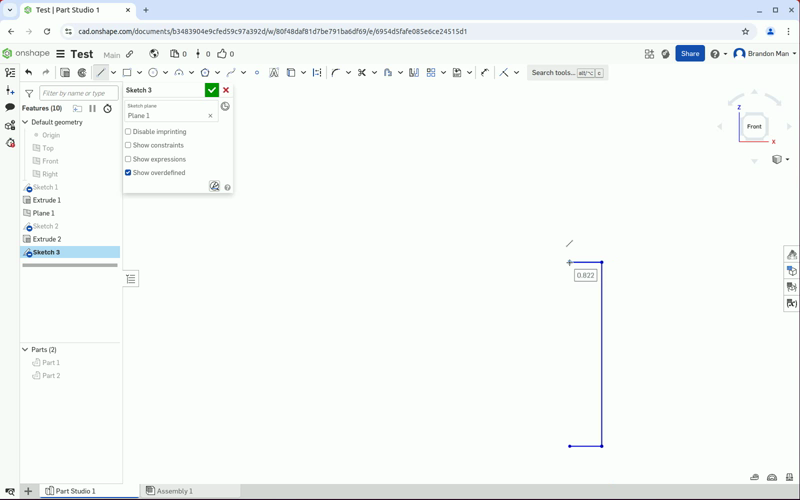
scroll(-6)
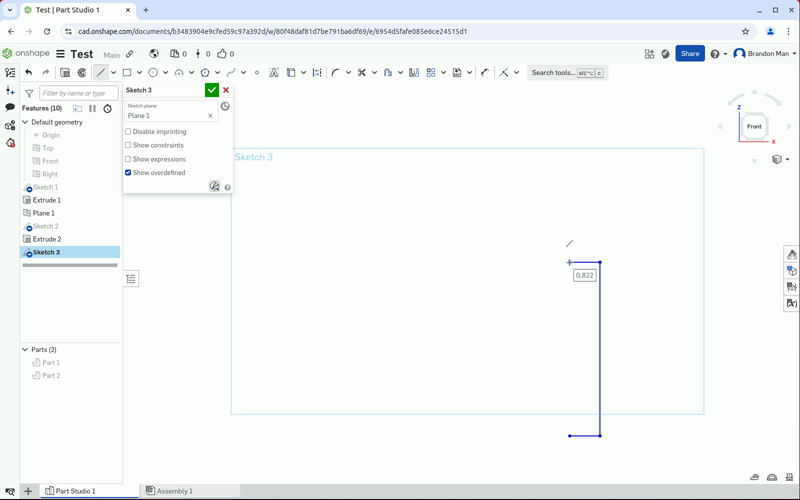
scroll(-6)
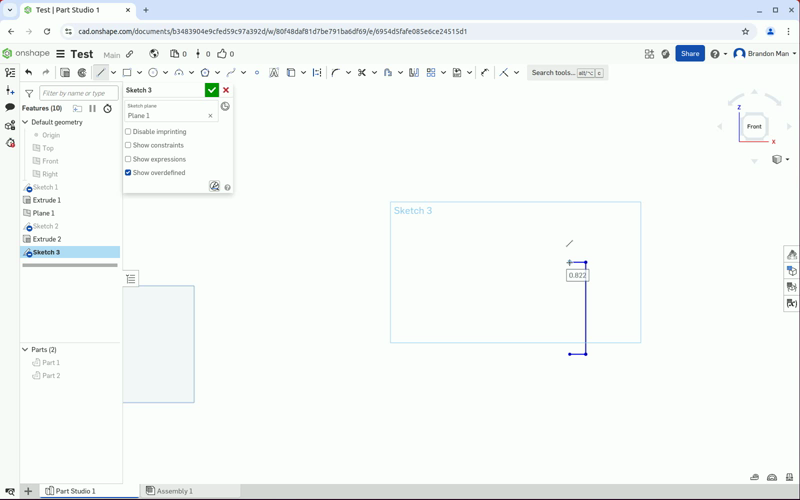
scroll(-6)
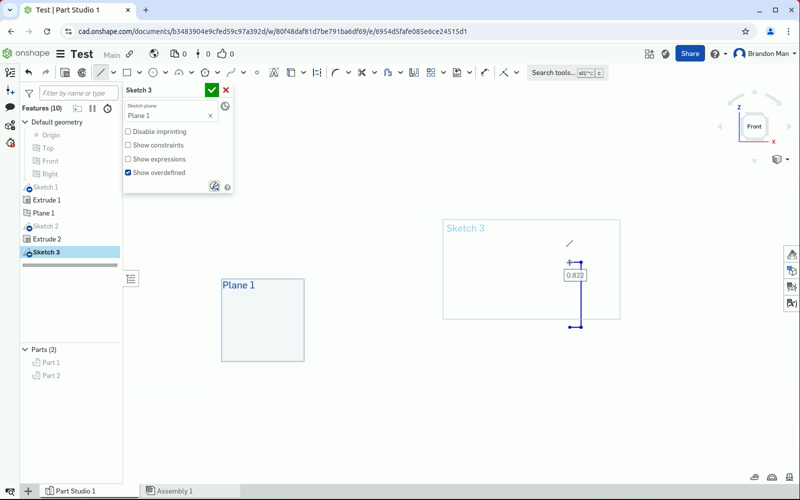
scroll(-6)
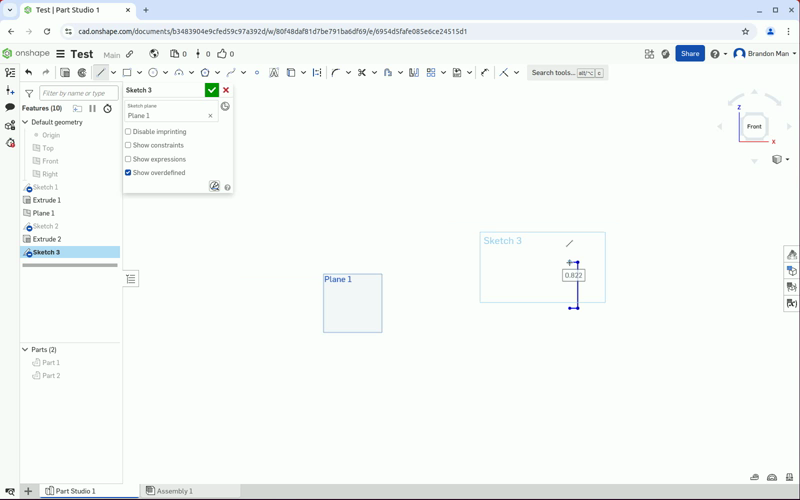
scroll(-6)
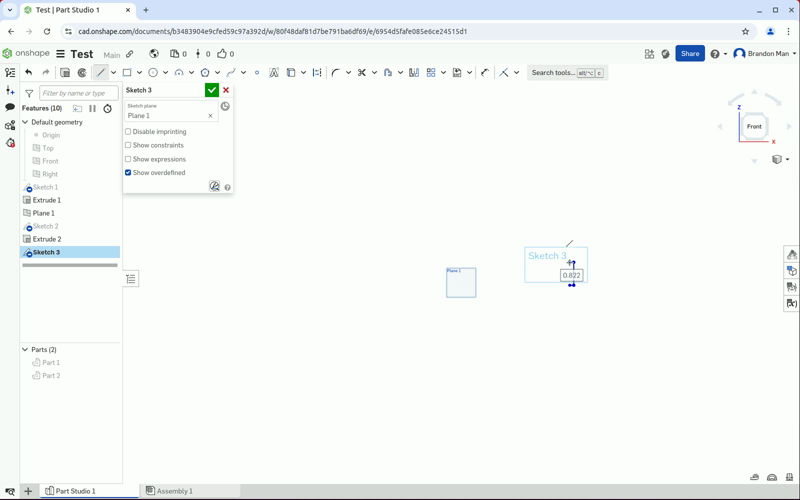
key_up(shift)
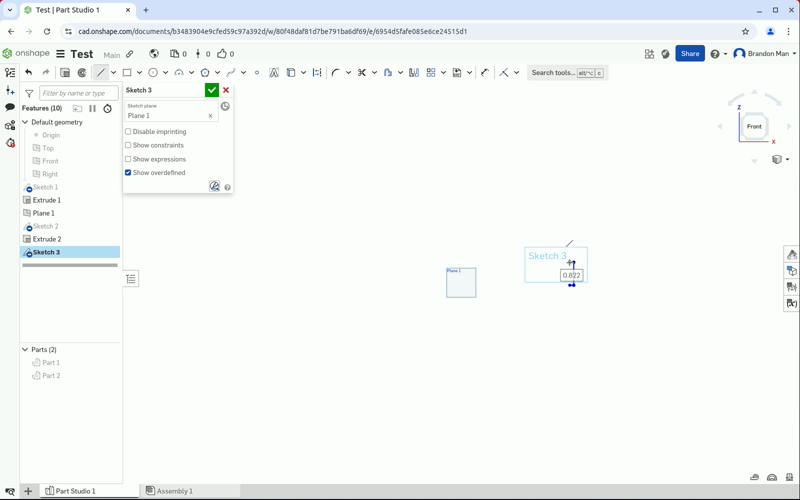
key_down(shift)
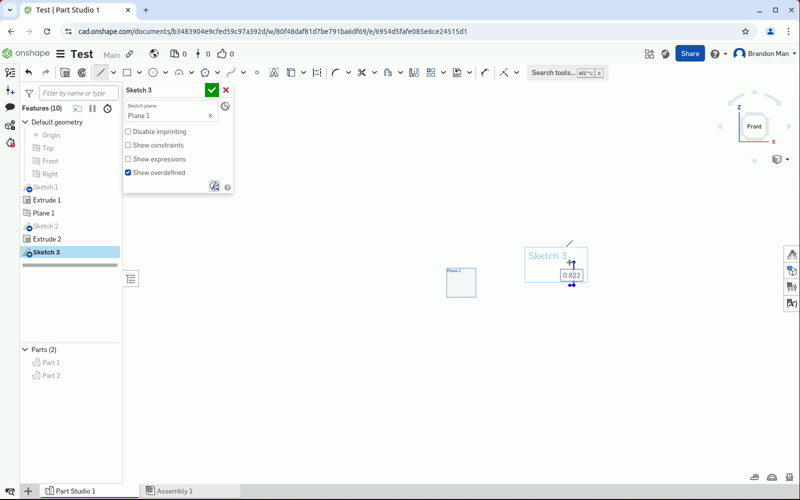
mouse_move(589, 262)
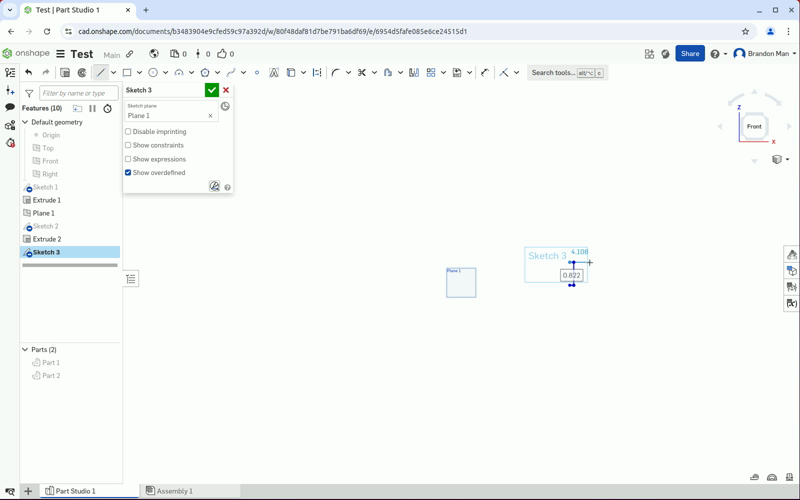
mouse_move(569, 264)
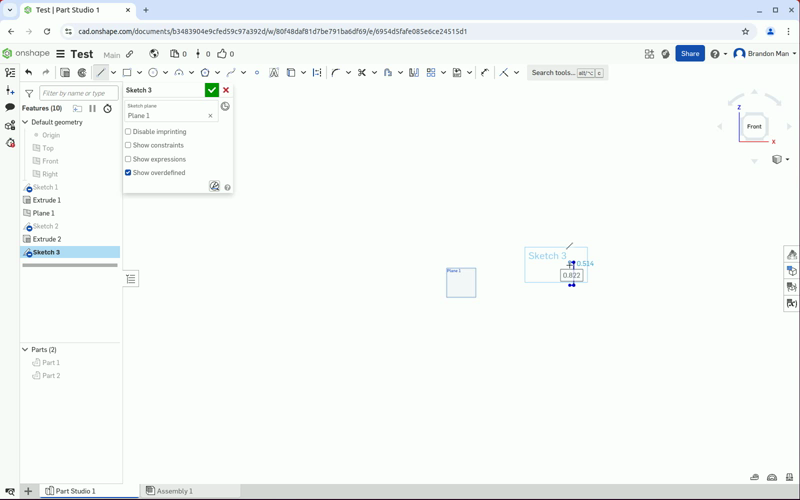
scroll(6)
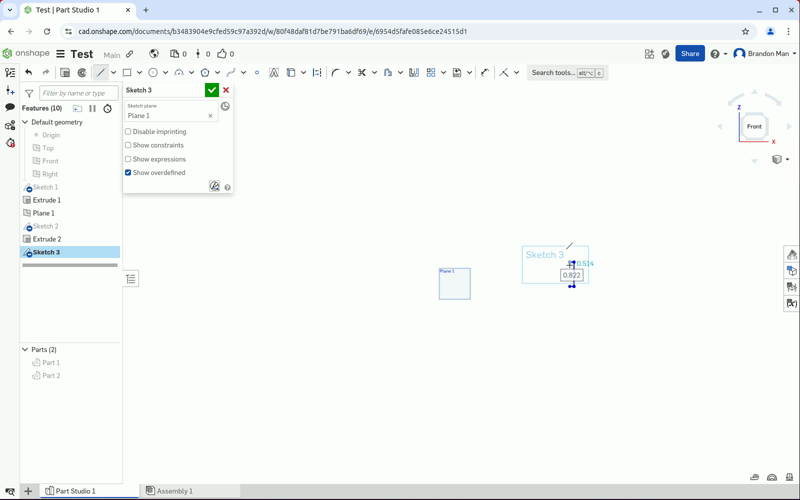
scroll(6)
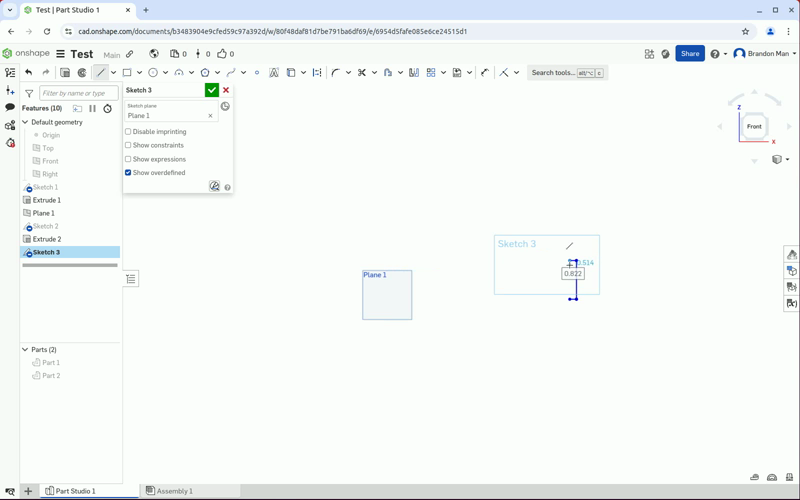
scroll(6)
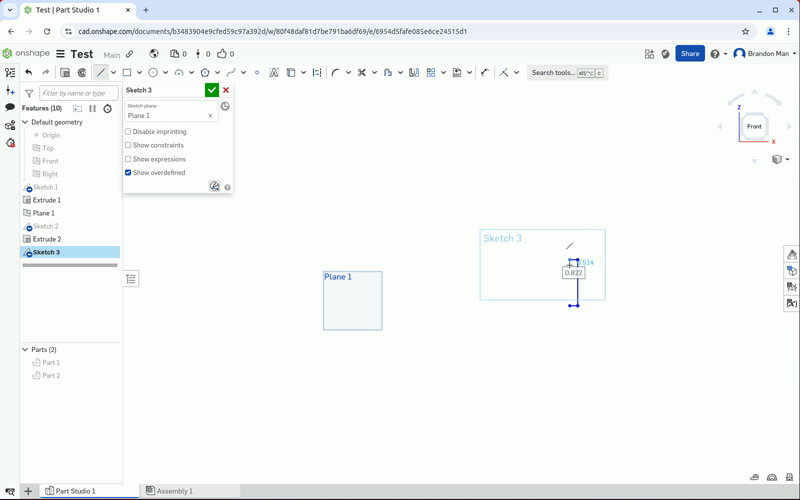
scroll(6)
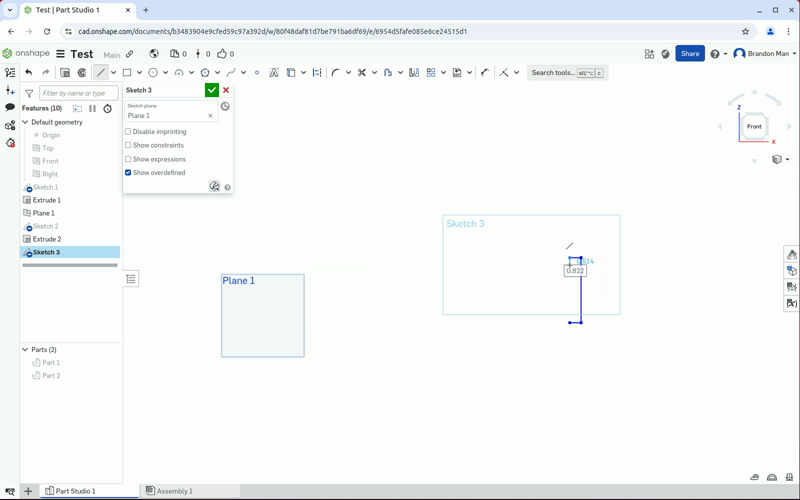
scroll(6)
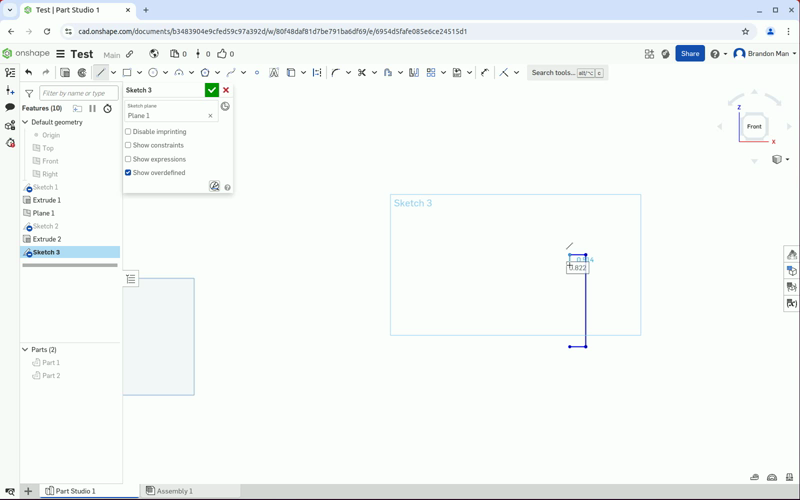
scroll(6)
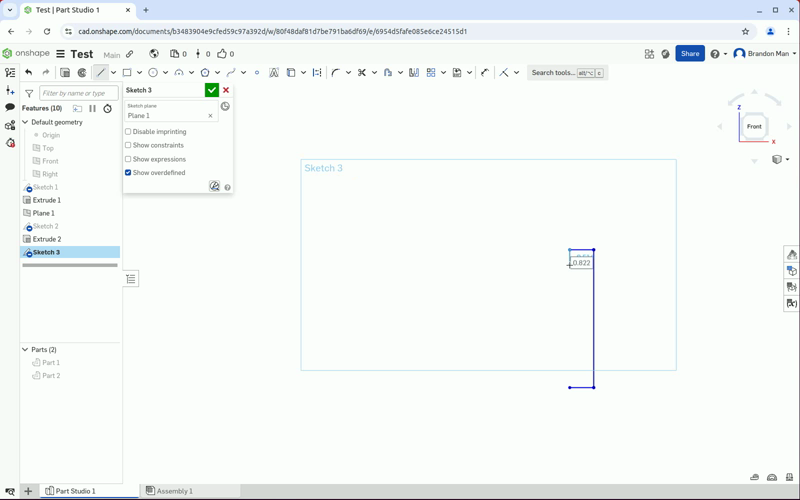
scroll(6)
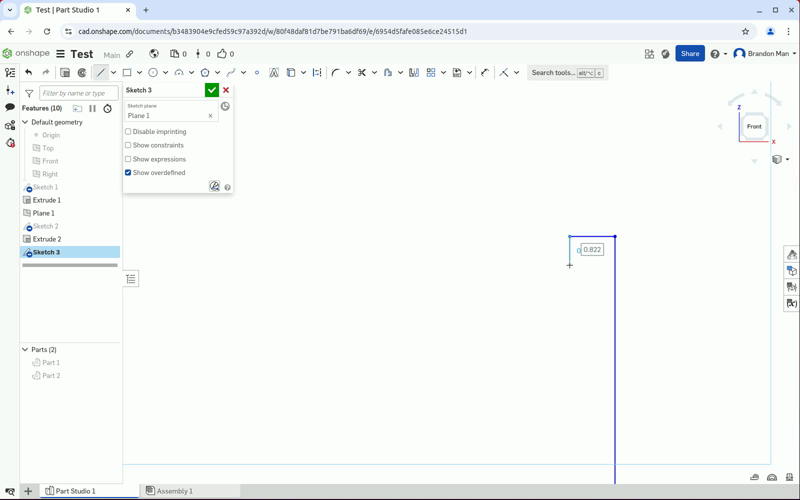
click(569, 264)
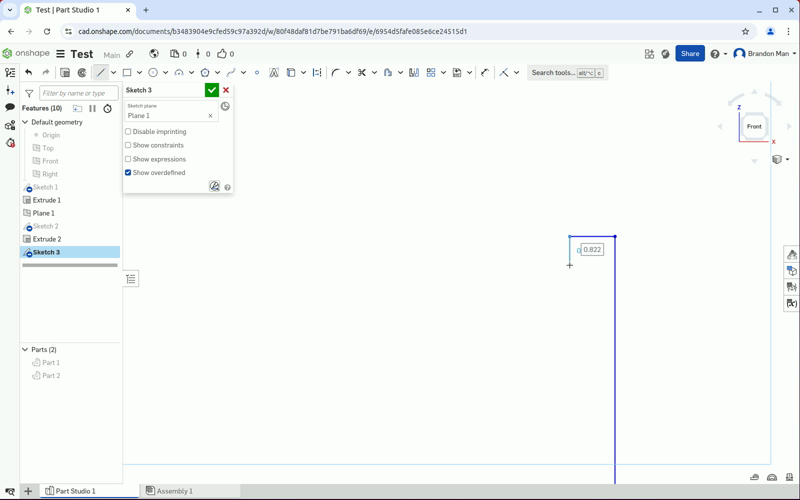
scroll(-6)
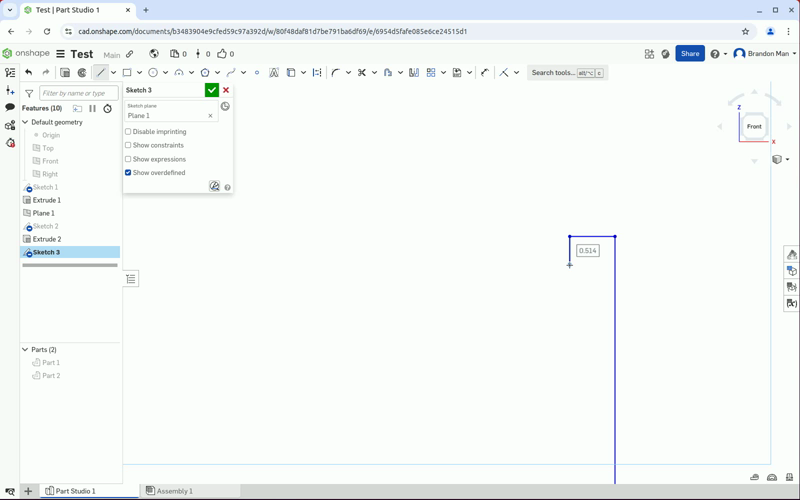
scroll(-6)
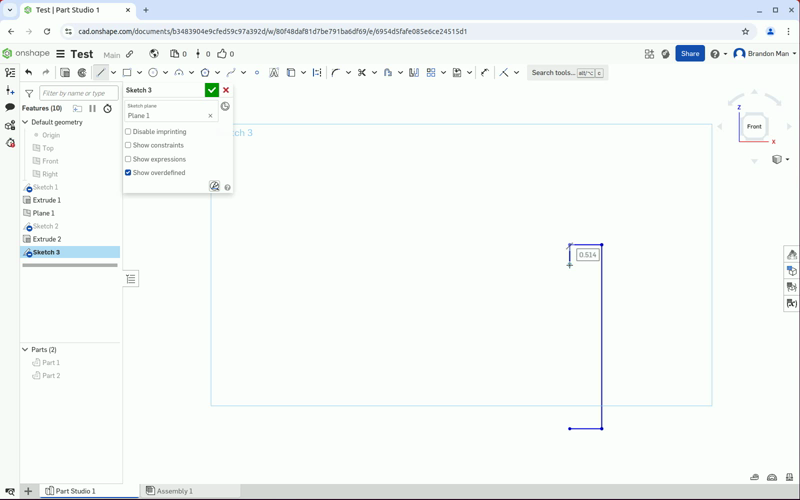
scroll(-6)
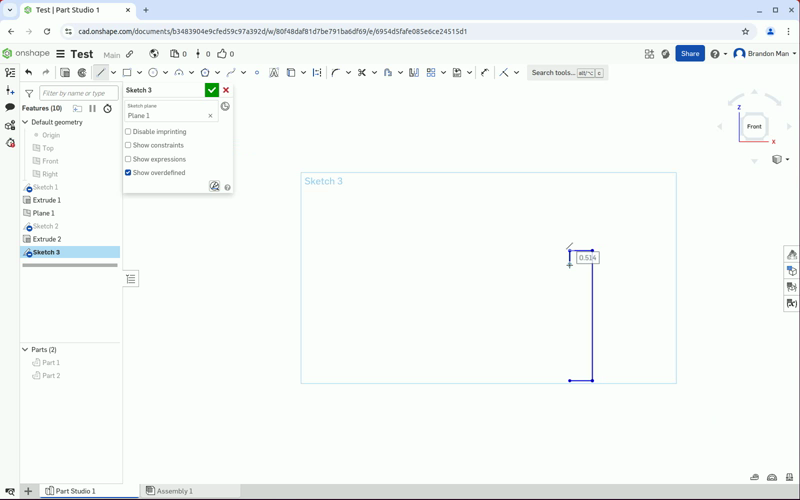
scroll(-6)
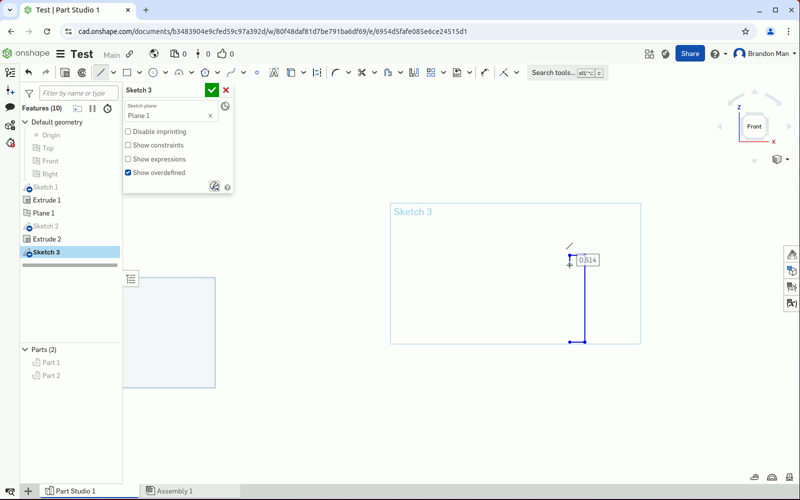
scroll(-6)
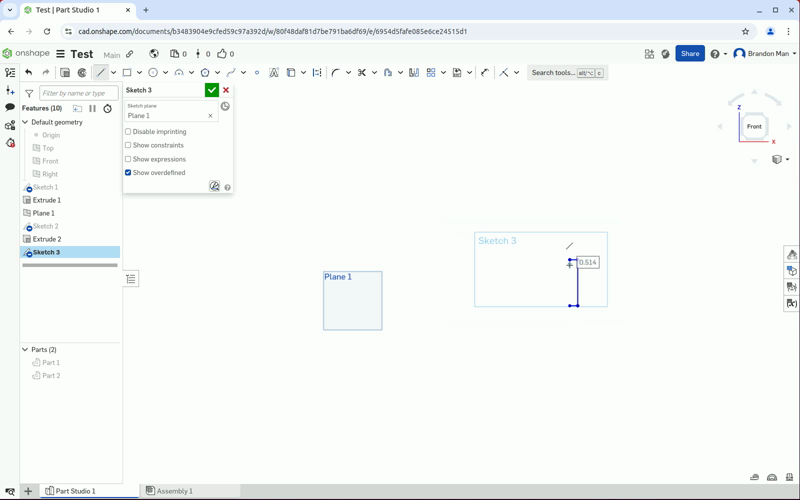
scroll(-6)
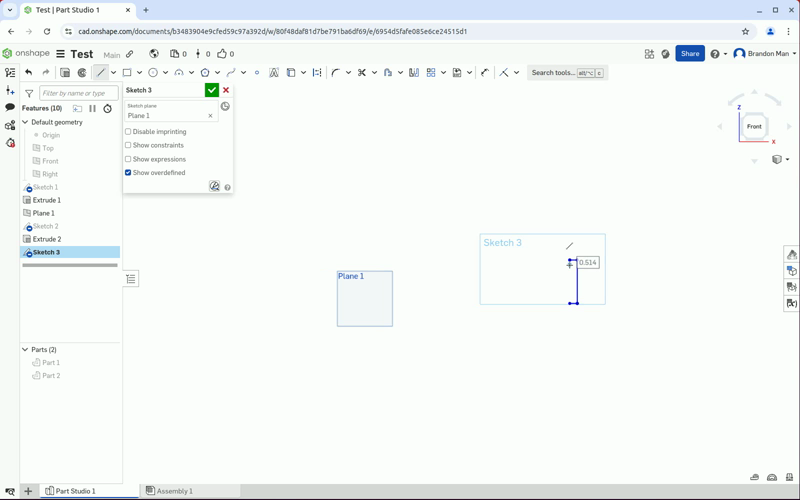
scroll(-6)
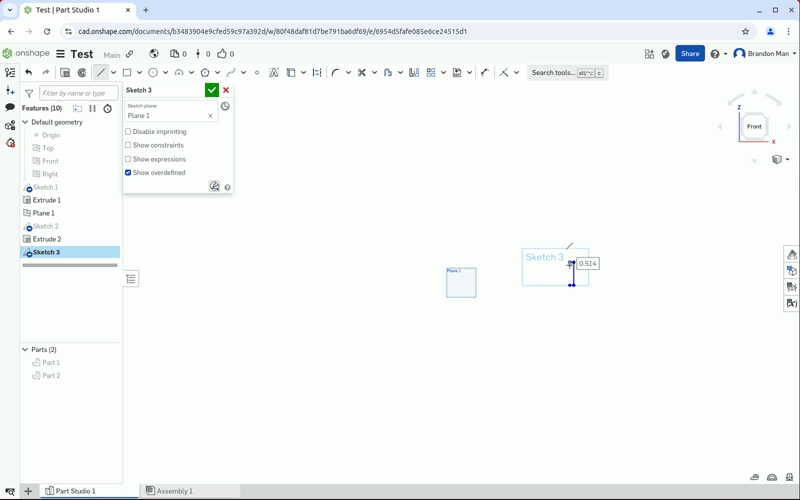
key_up(shift)
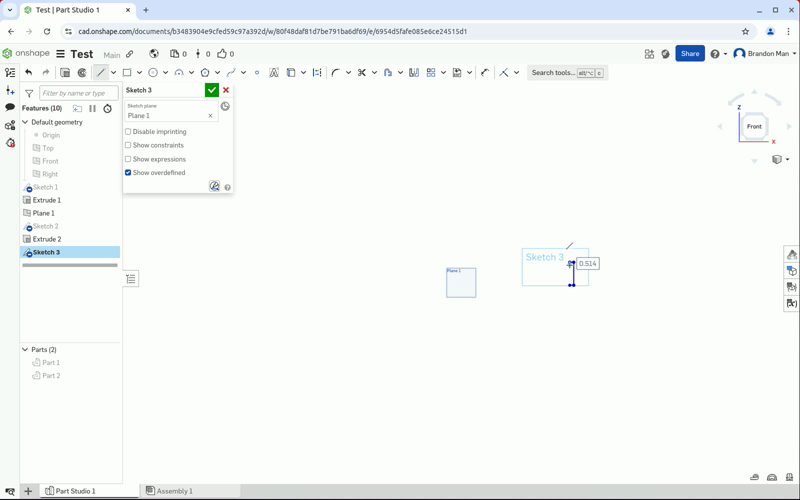
key_down(shift)
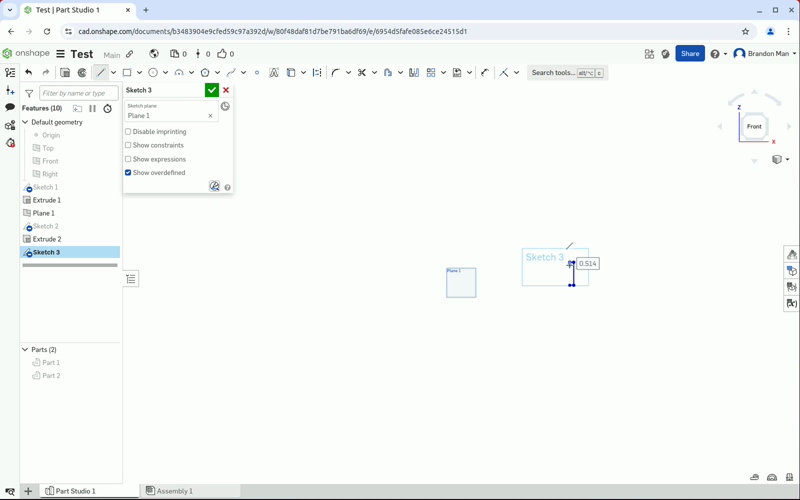
mouse_move(589, 264)
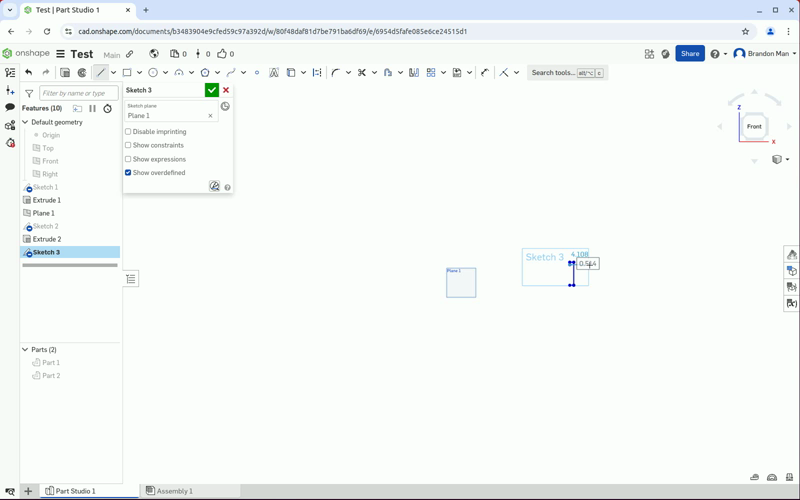
mouse_move(569, 282)
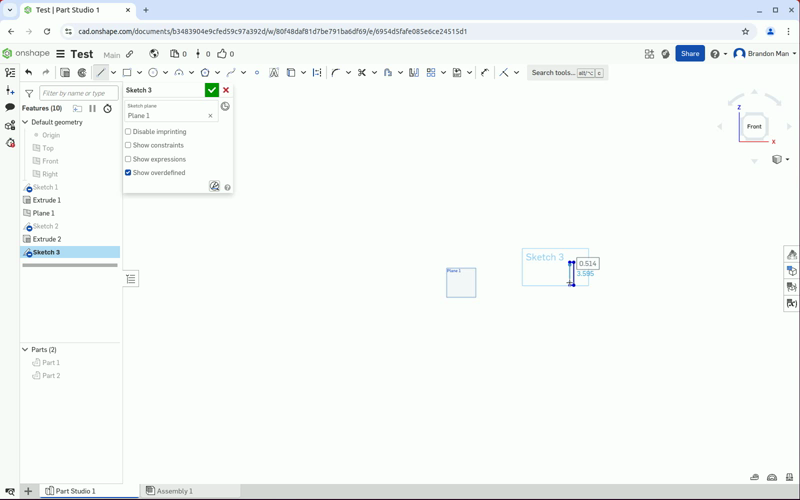
scroll(6)
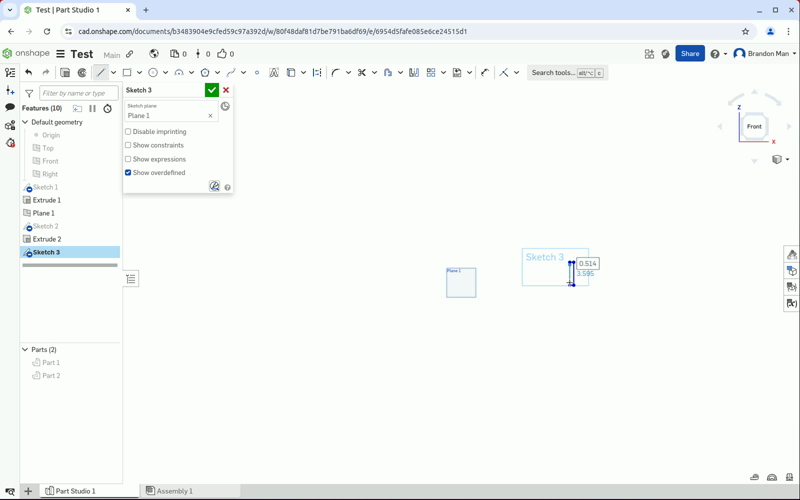
scroll(6)
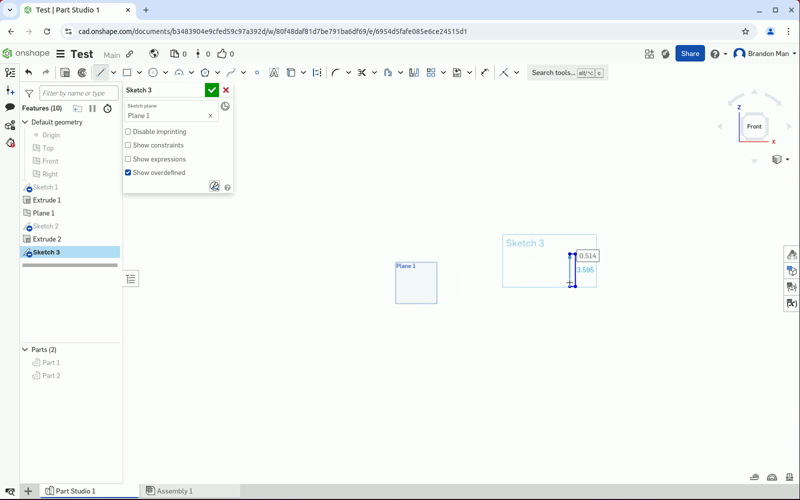
scroll(6)
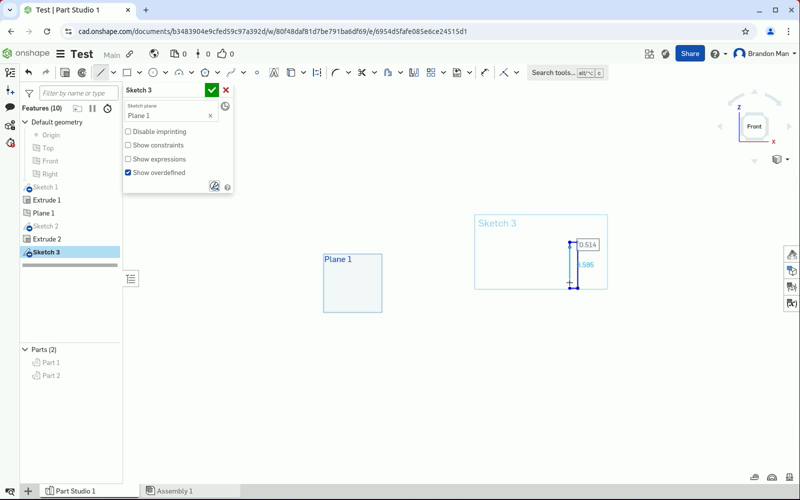
scroll(6)
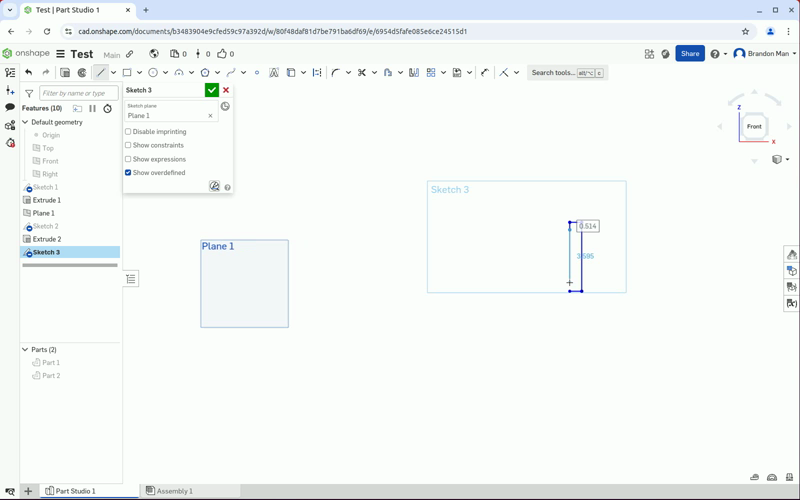
scroll(6)
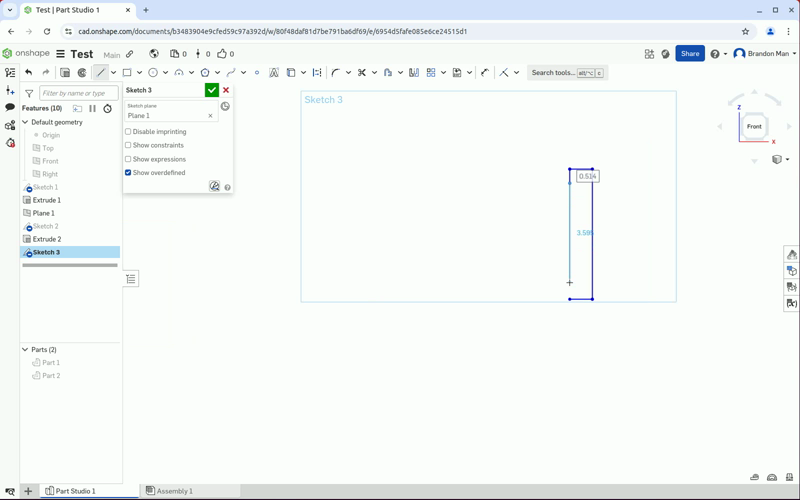
scroll(6)
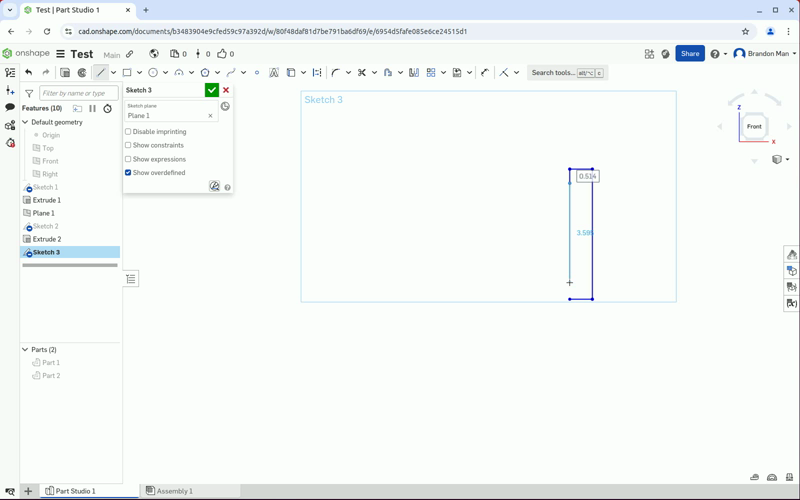
scroll(6)
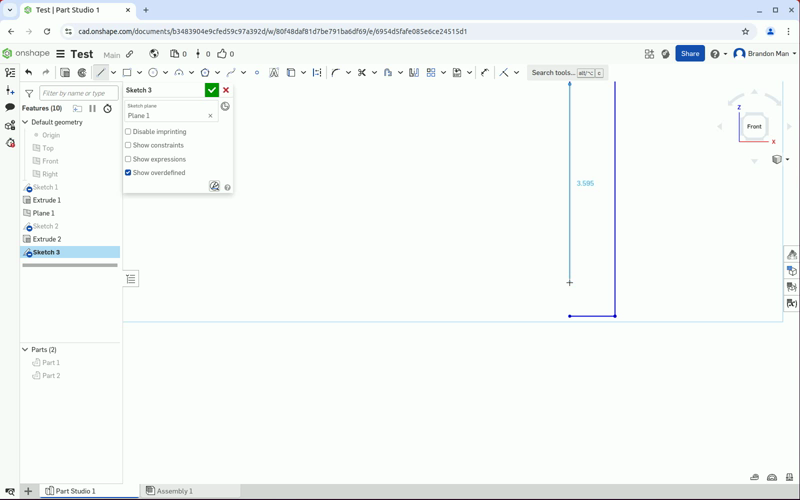
click(569, 282)
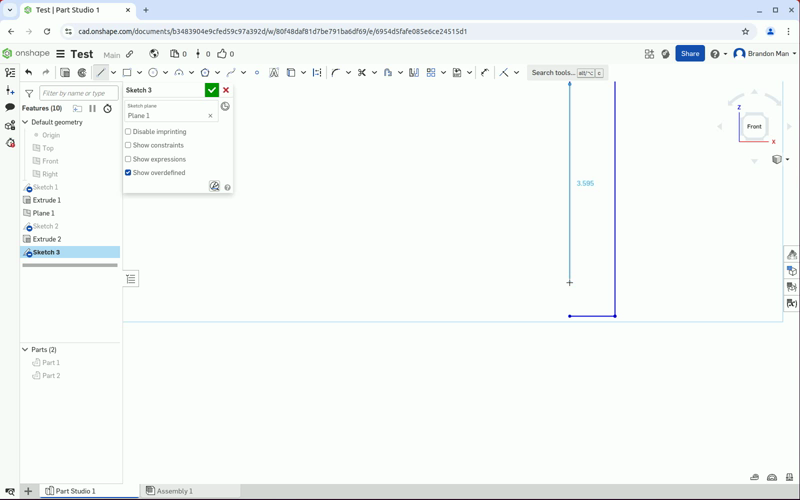
scroll(-6)
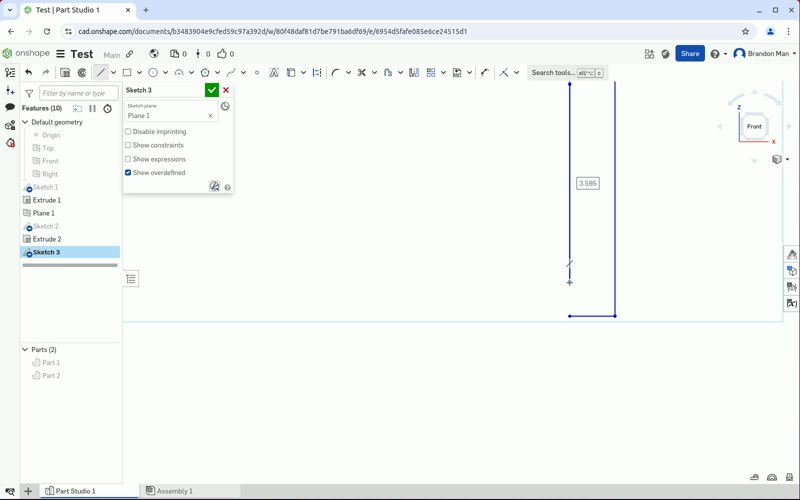
scroll(-6)
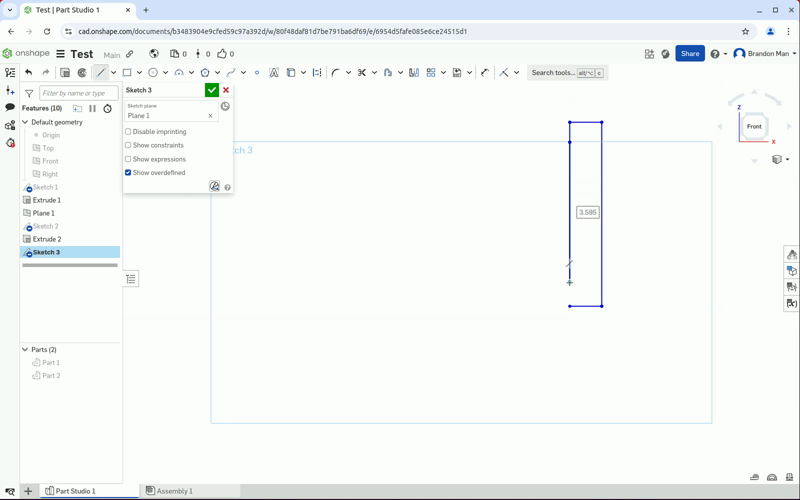
scroll(-6)
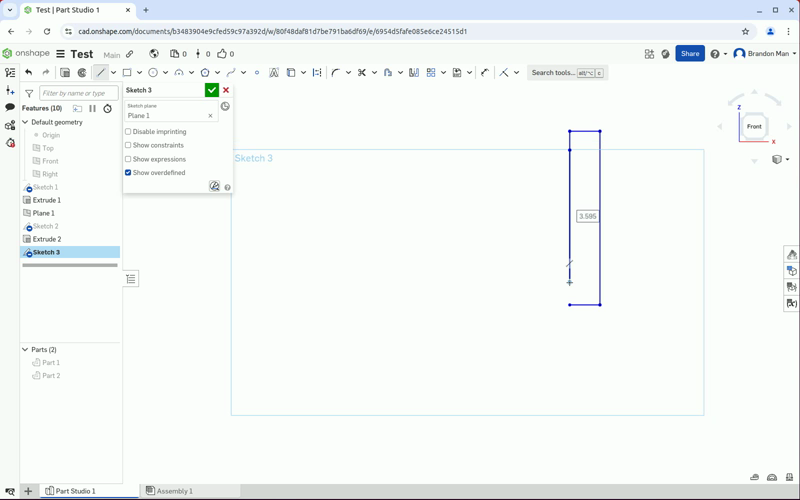
scroll(-6)
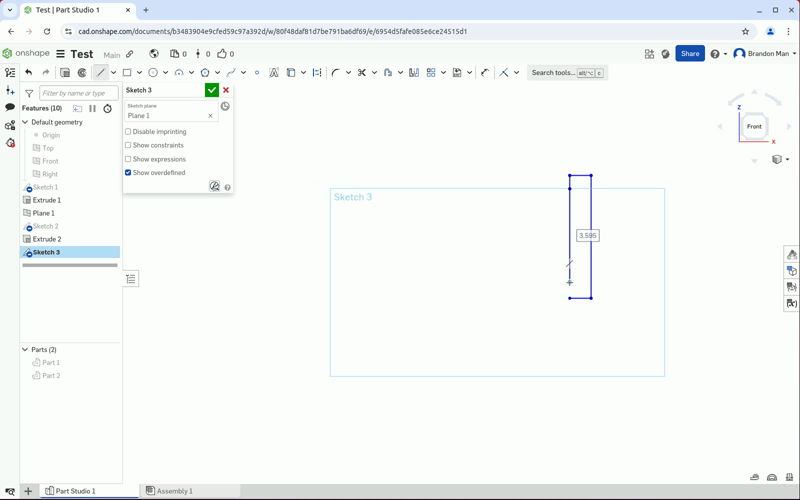
scroll(-6)
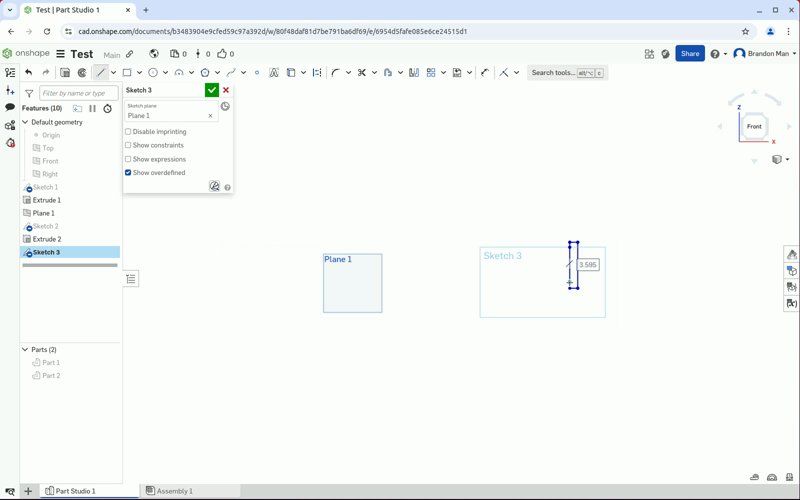
scroll(-6)
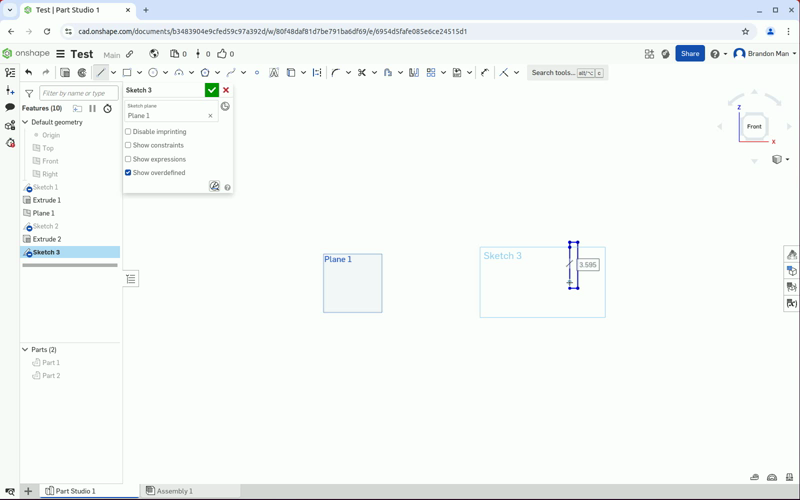
scroll(-6)
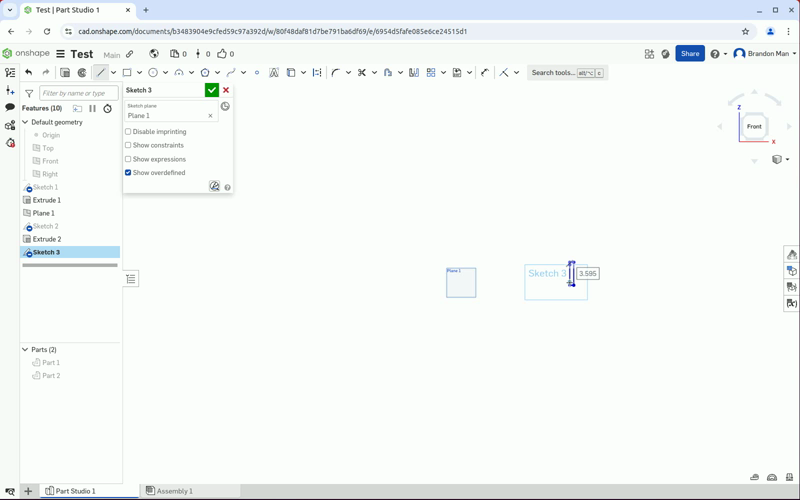
key_up(shift)
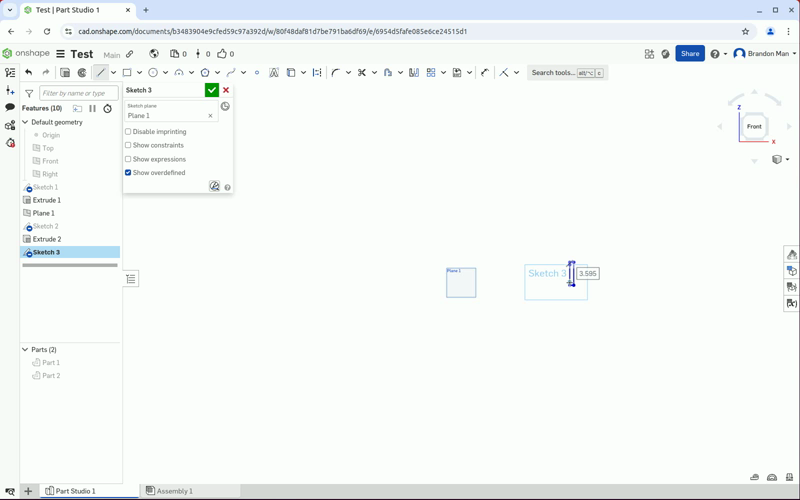
mouse_move(589, 282)
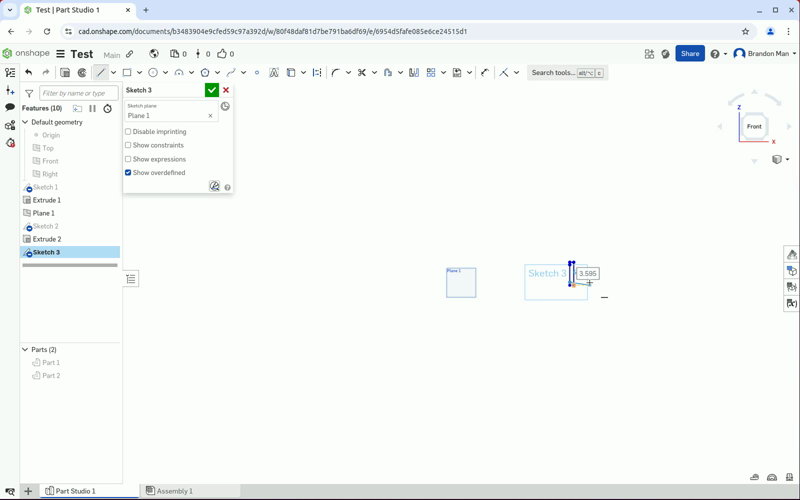
key_down(shift)
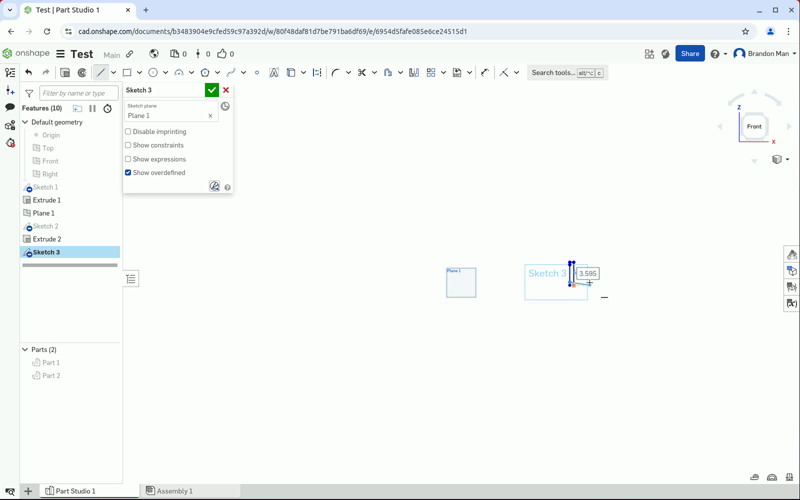
mouse_move(569, 285)
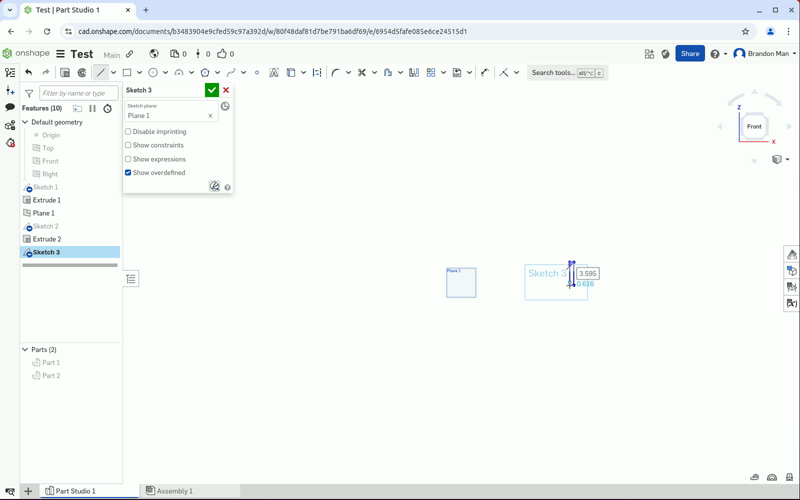
scroll(6)
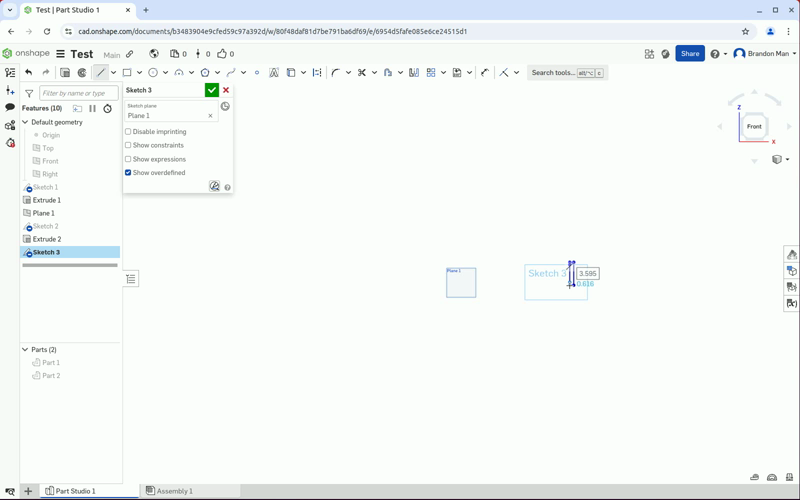
scroll(6)
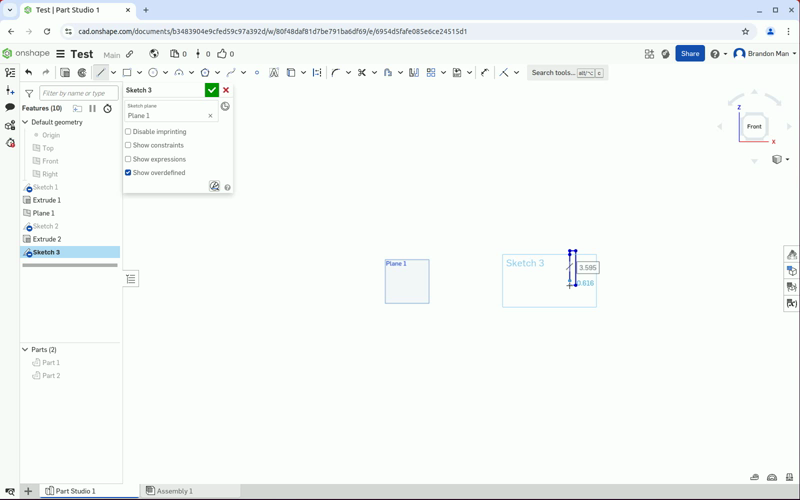
scroll(6)
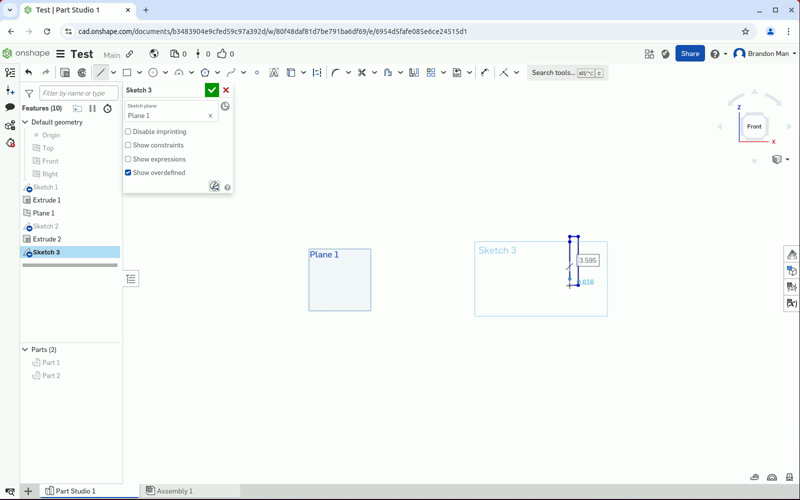
scroll(6)
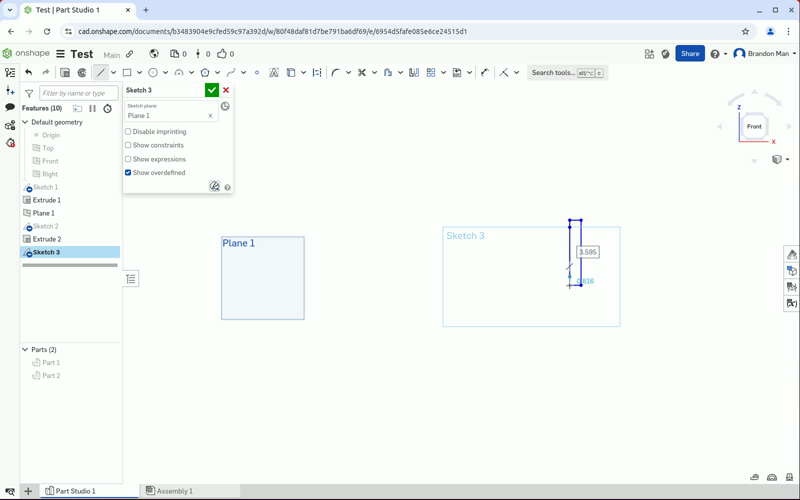
scroll(6)
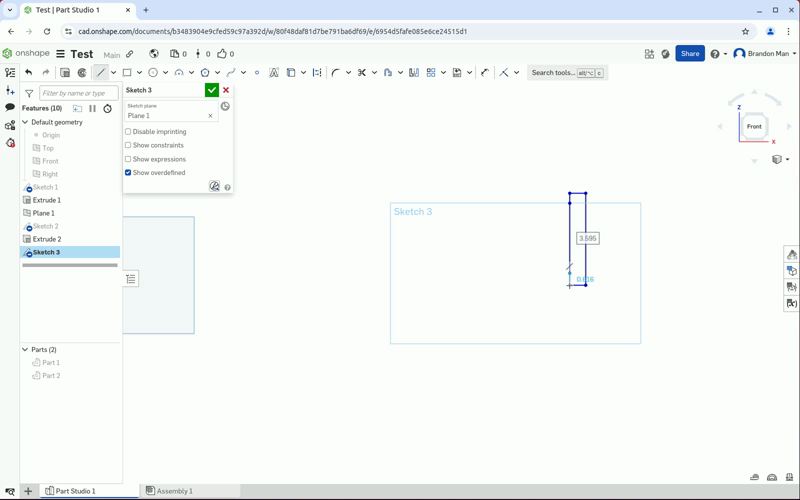
scroll(6)
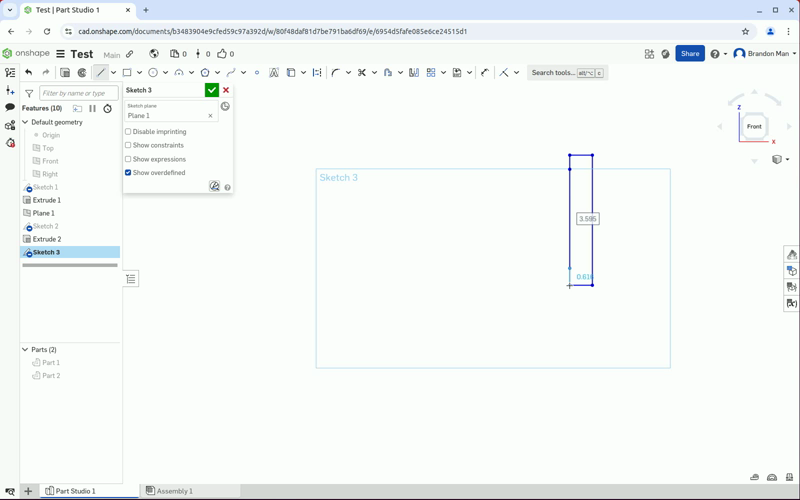
scroll(6)
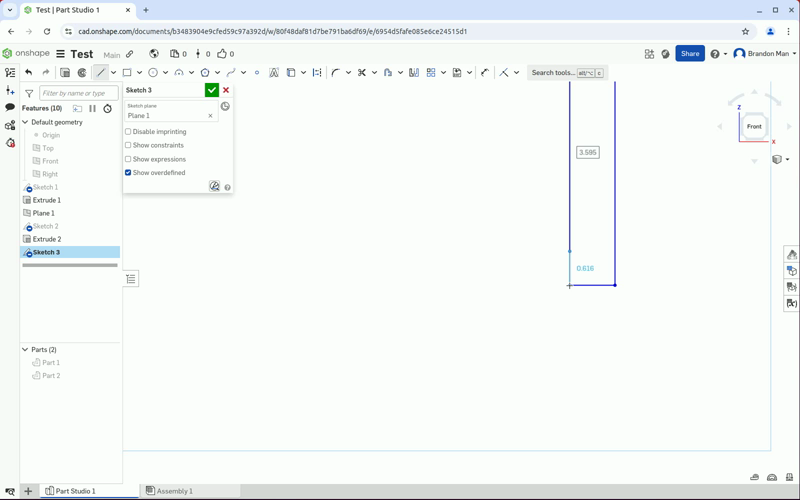
key_up(shift)
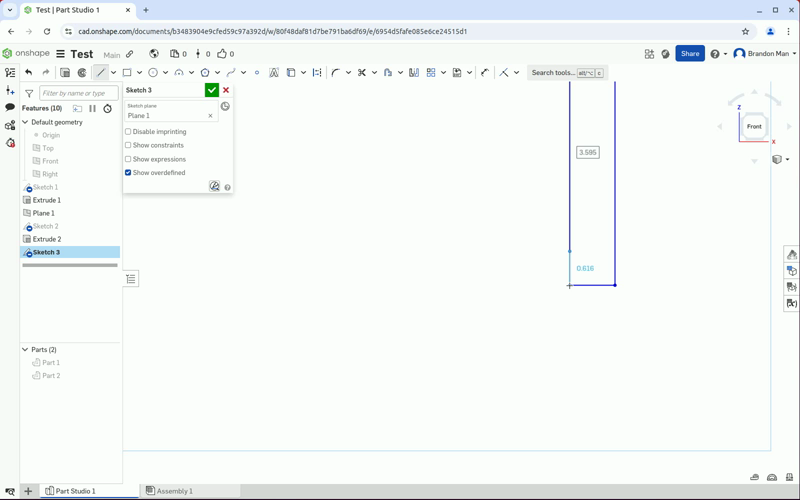
click(569, 285)
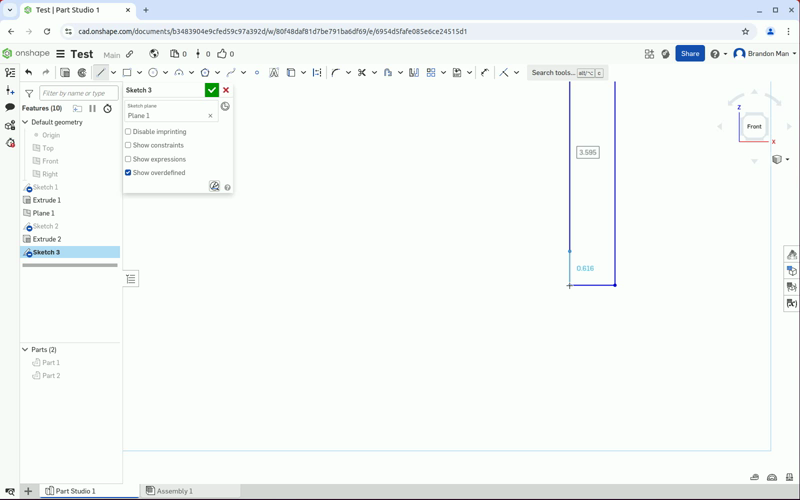
scroll(-6)
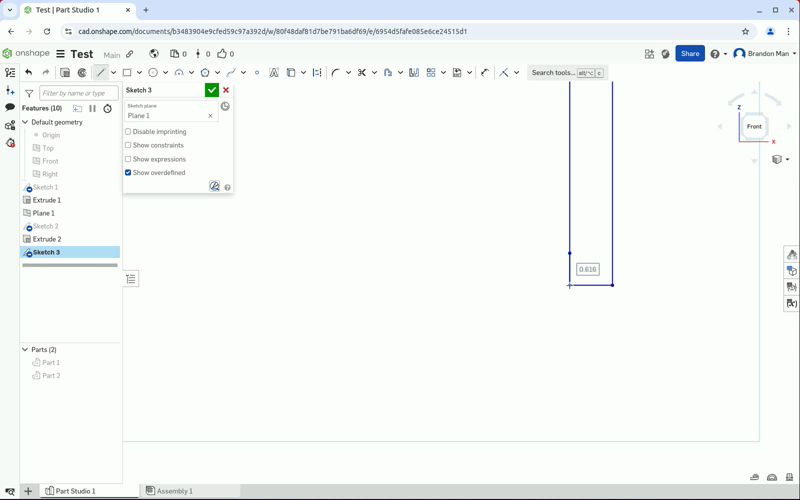
scroll(-6)
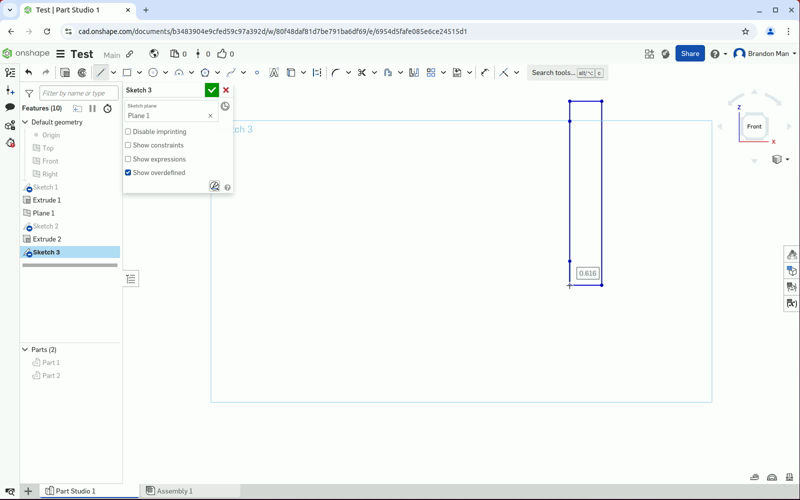
scroll(-6)
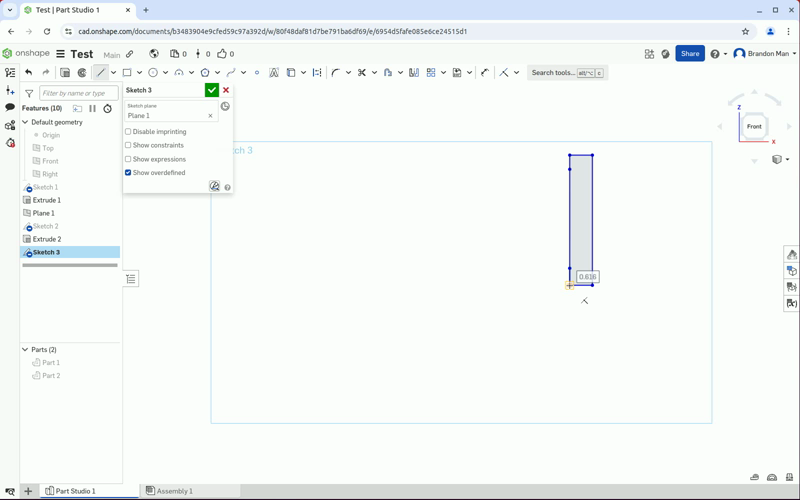
scroll(-6)
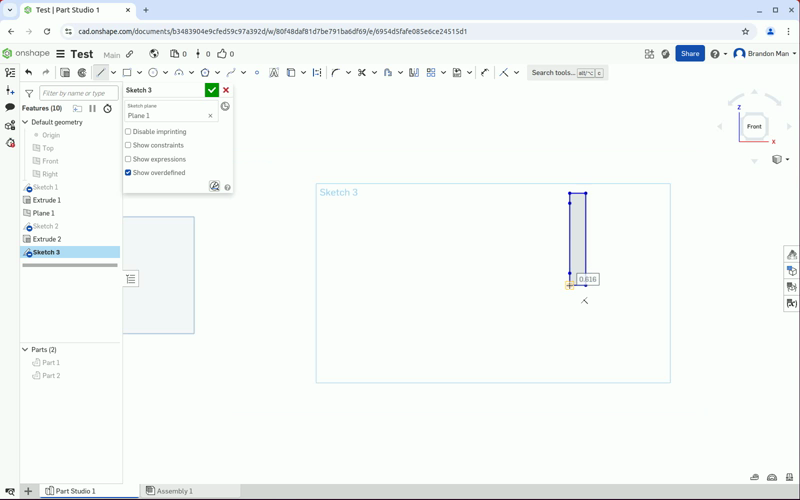
scroll(-6)
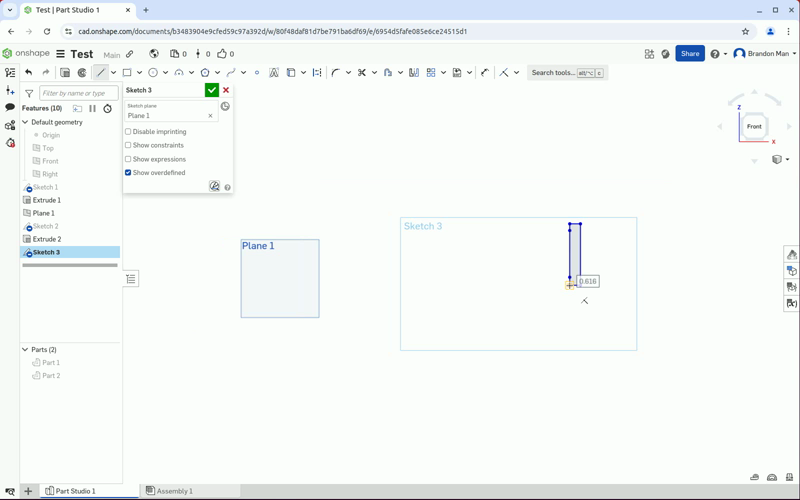
scroll(-6)
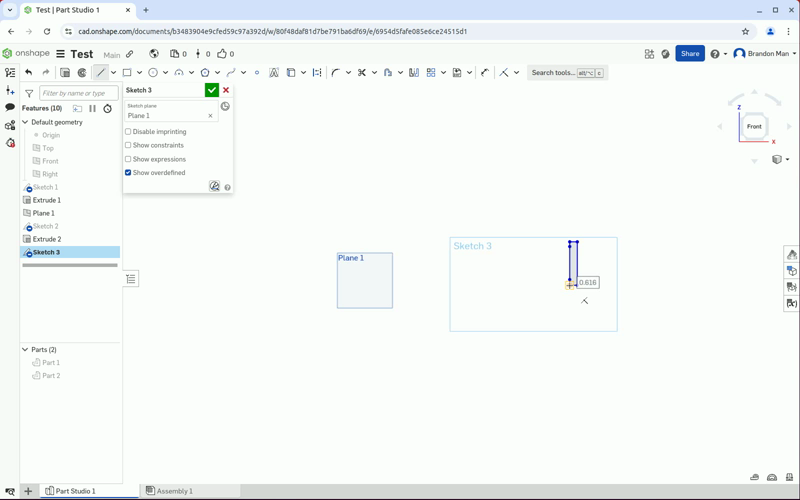
scroll(-6)
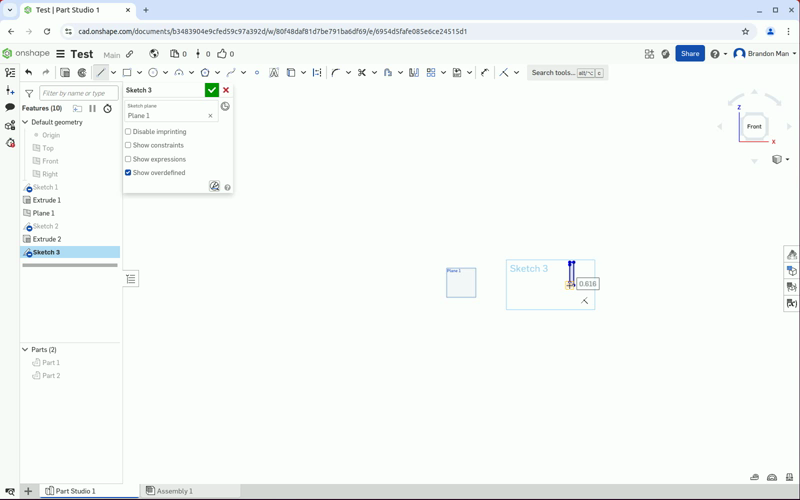
key(esc)
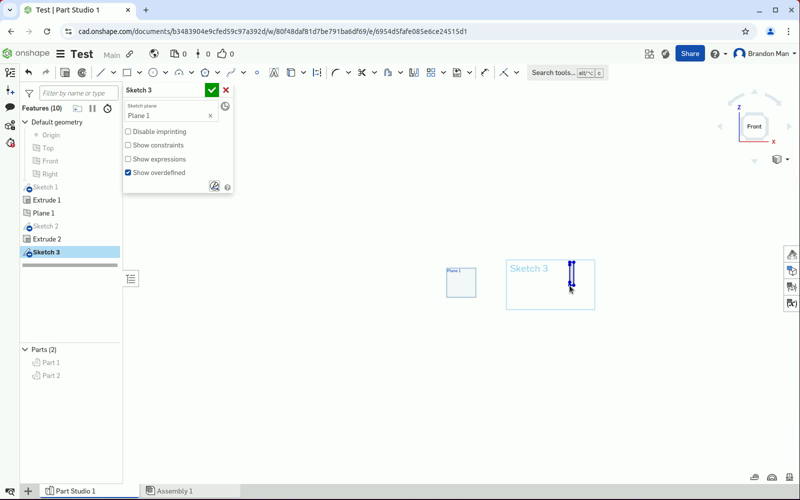
mouse_move(571, 267)
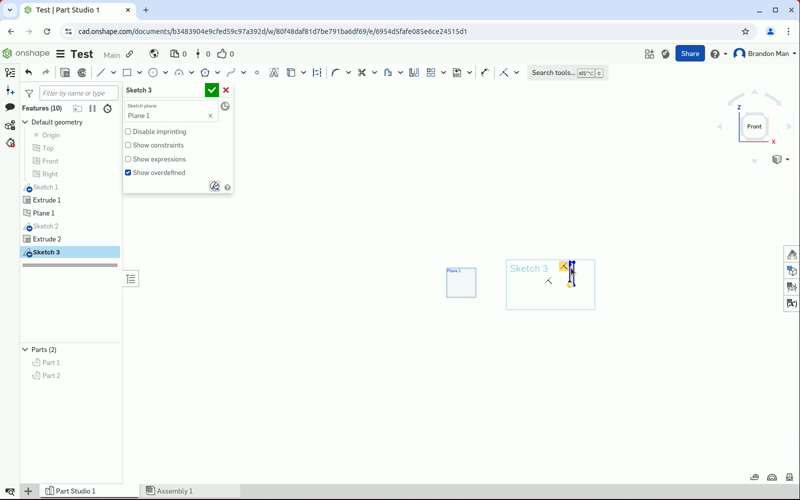
scroll(6)
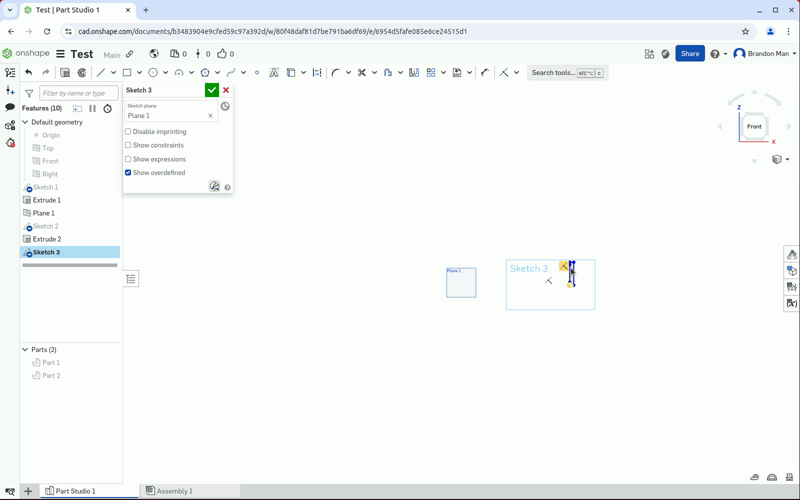
scroll(6)
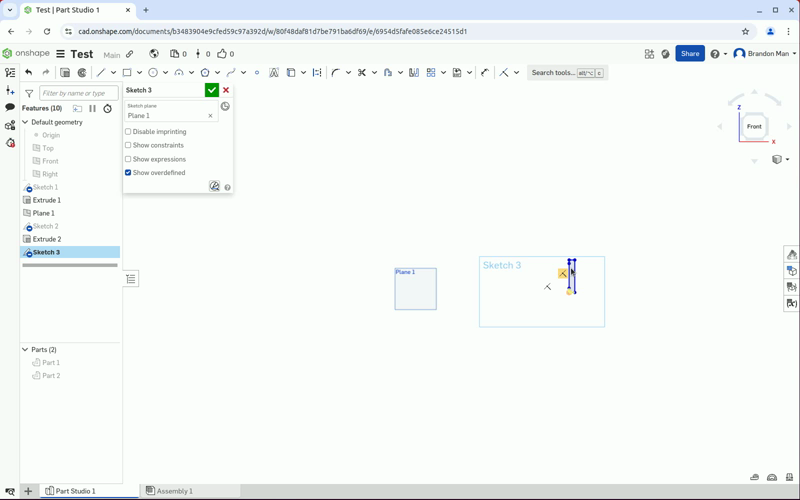
scroll(6)
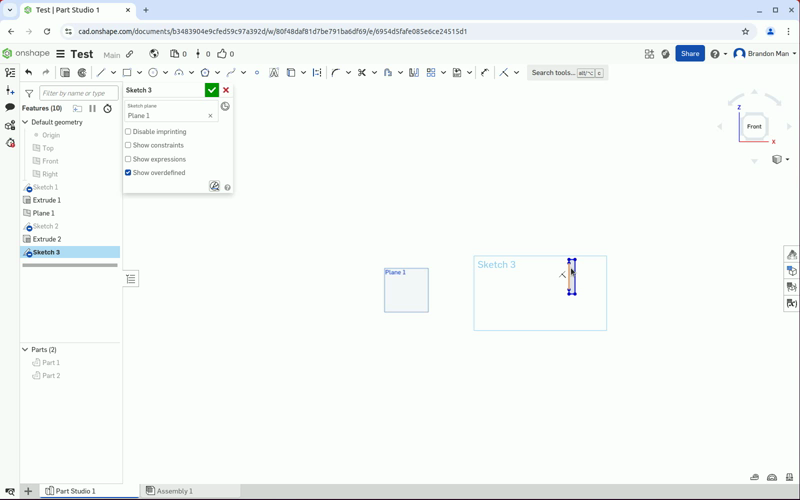
scroll(6)
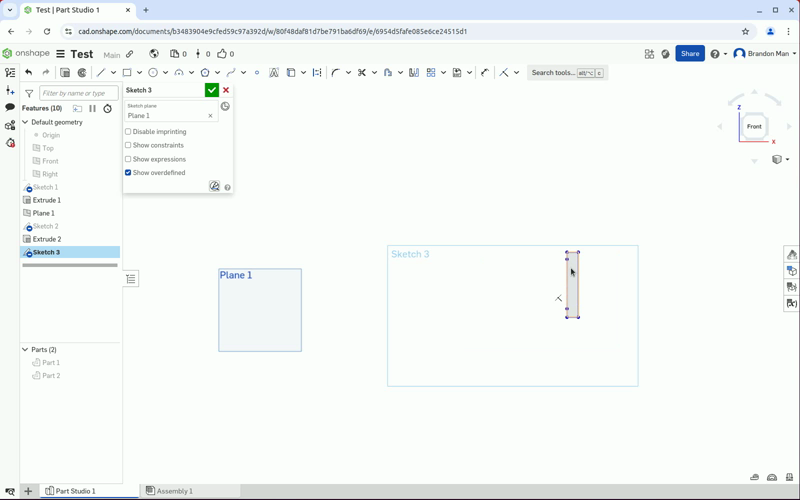
scroll(6)
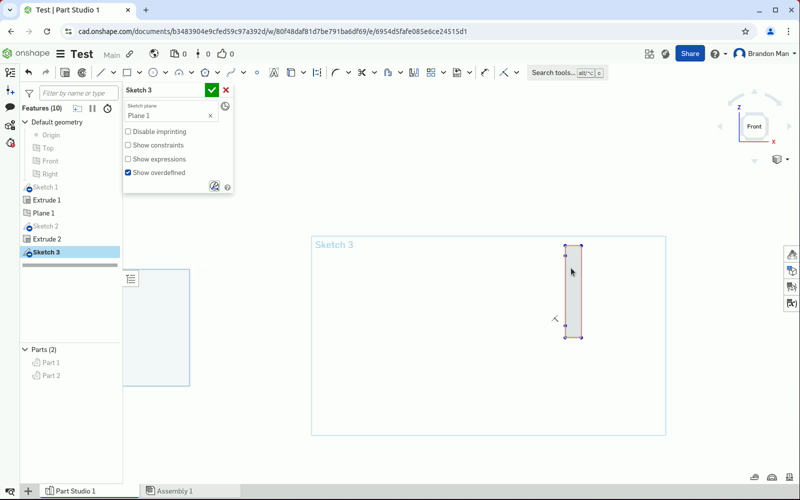
scroll(6)
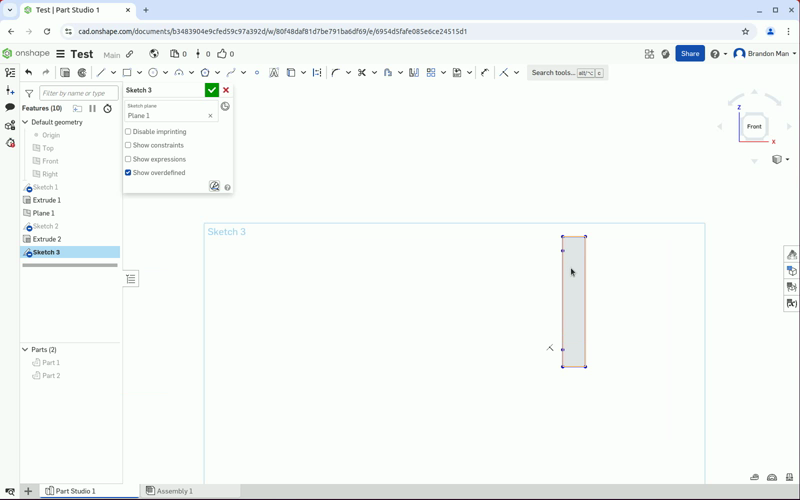
scroll(6)
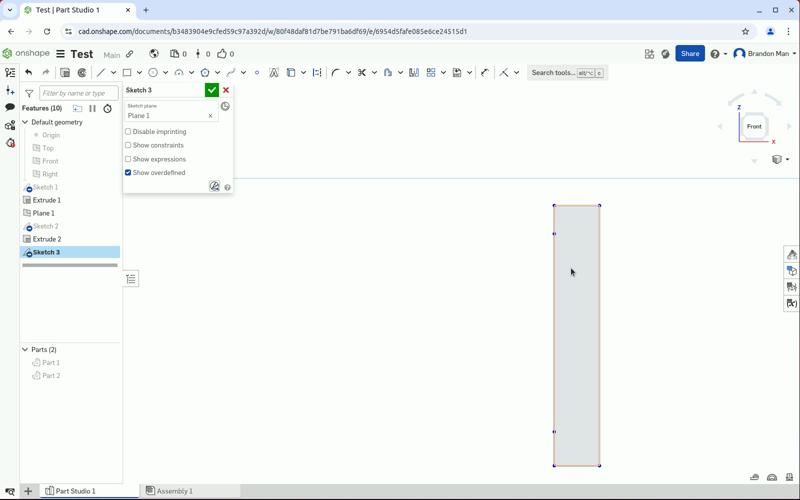
click(571, 267)
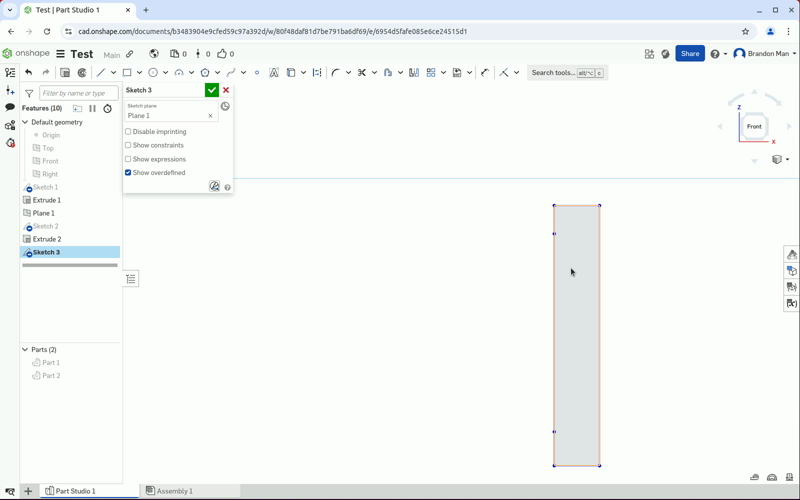
scroll(-6)
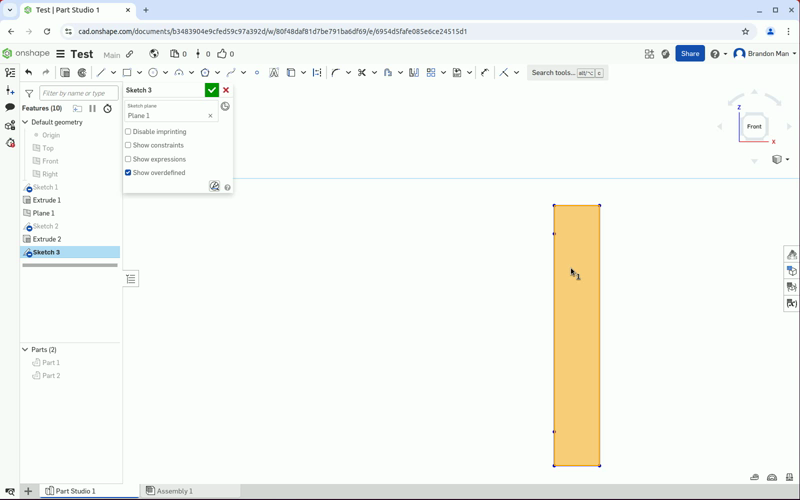
scroll(-6)
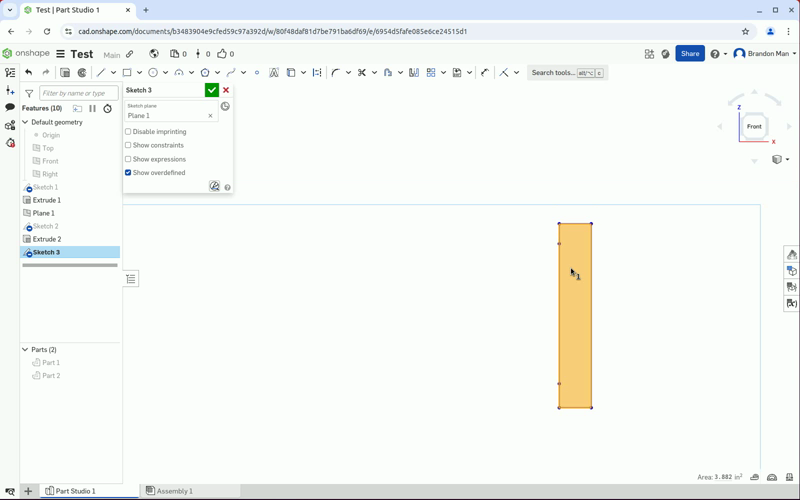
scroll(-6)
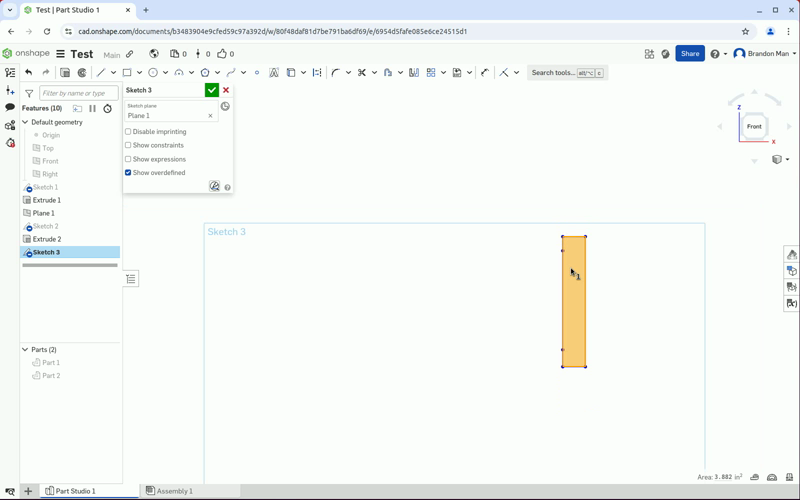
scroll(-6)
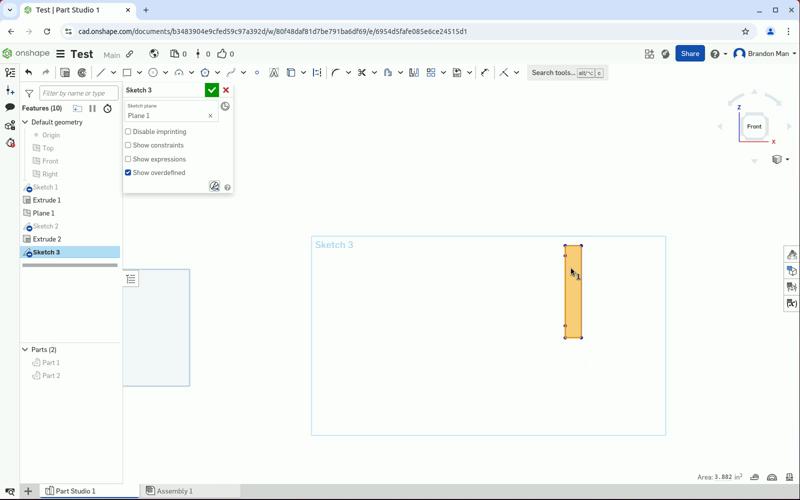
scroll(-6)
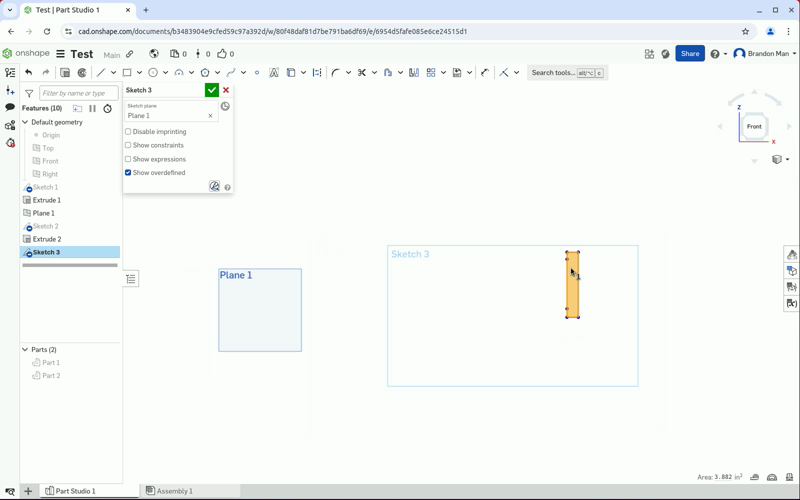
scroll(-6)
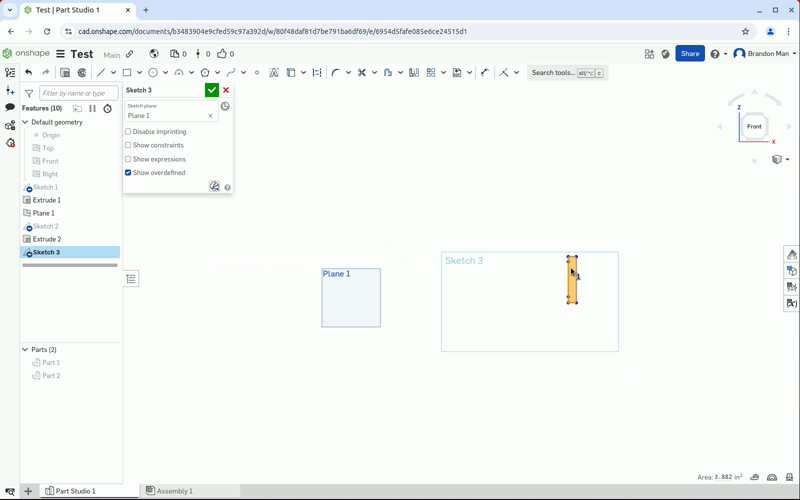
scroll(-6)
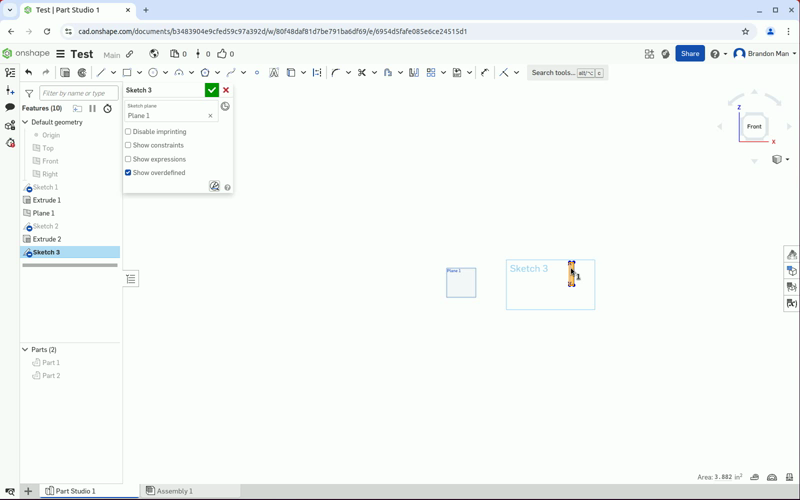
mouse_move(73, 352)
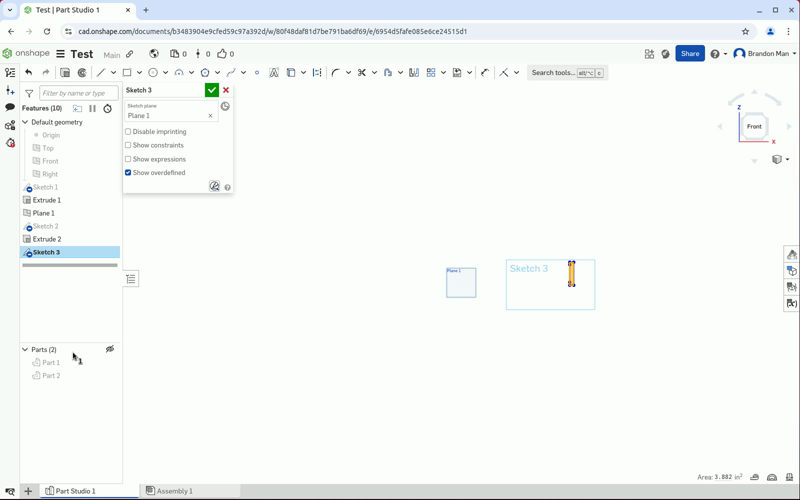
key(shift+y)
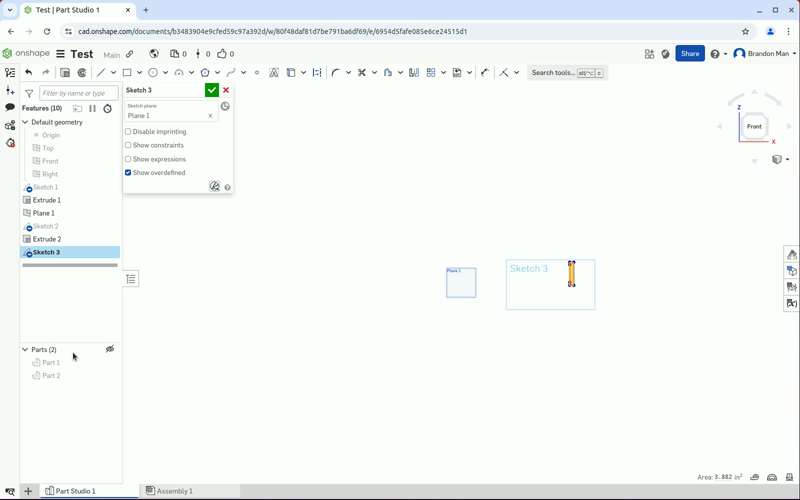
key(shift+e)
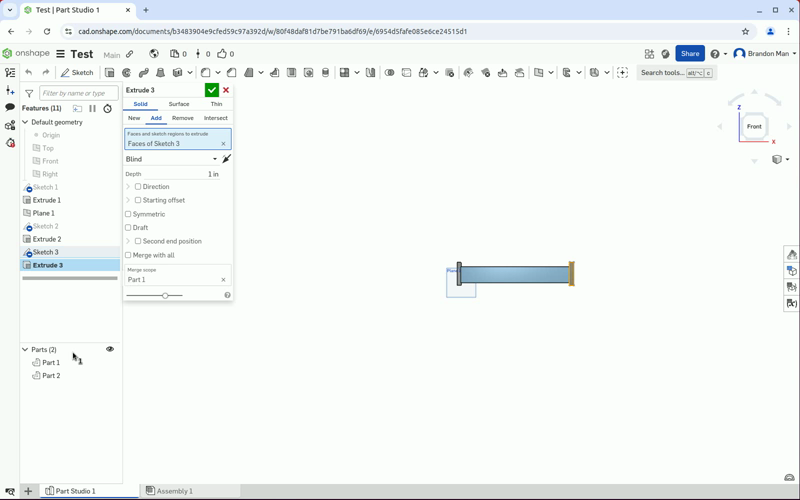
mouse_move(143, 106)
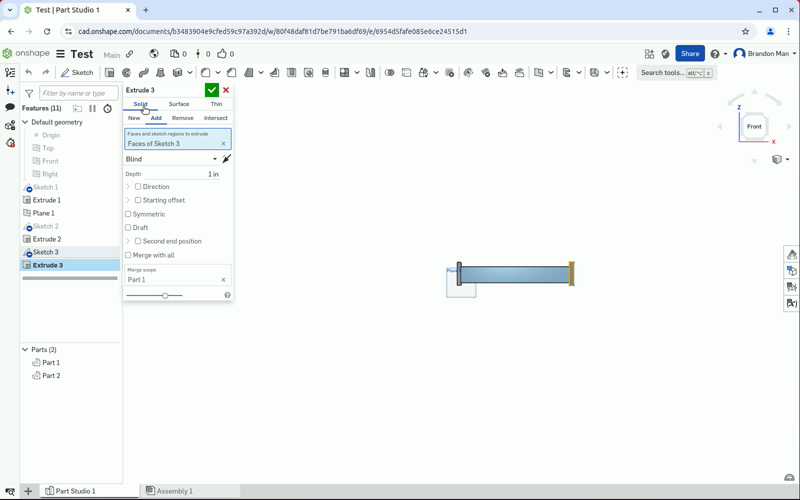
click(143, 106)
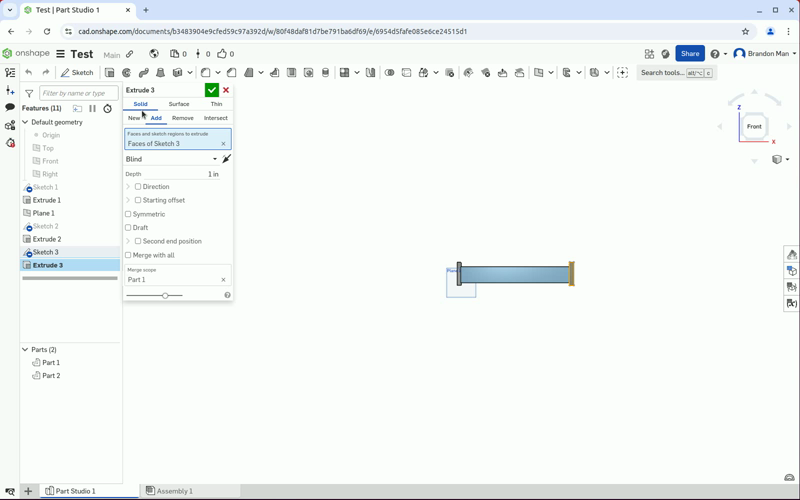
mouse_move(137, 120)
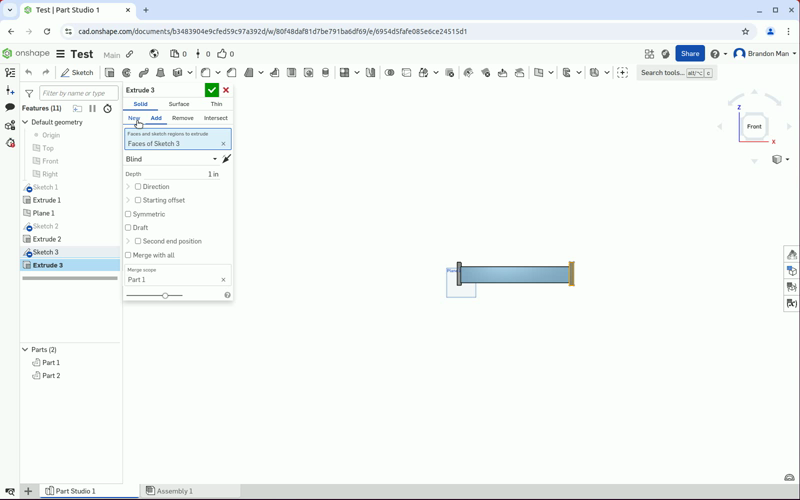
click(137, 120)
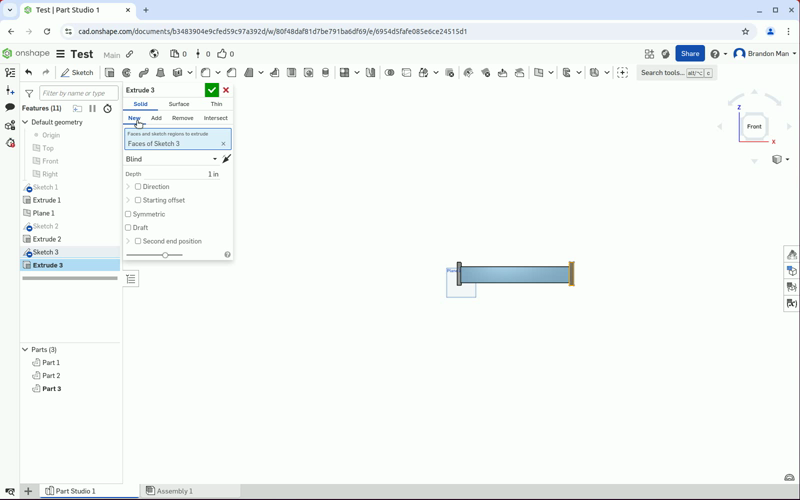
key(tab, 4)
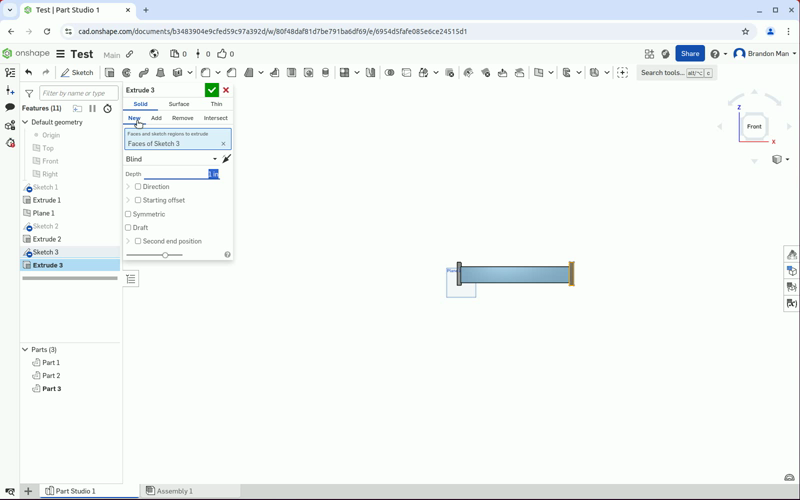
text(-0.963)
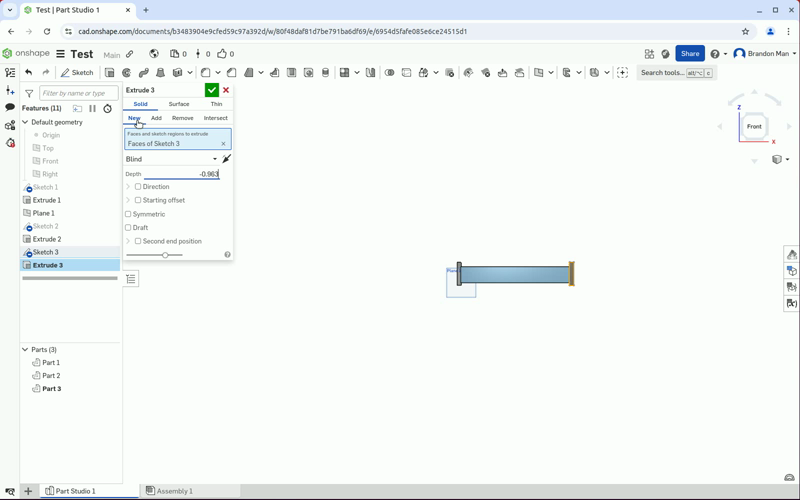
key(enter)
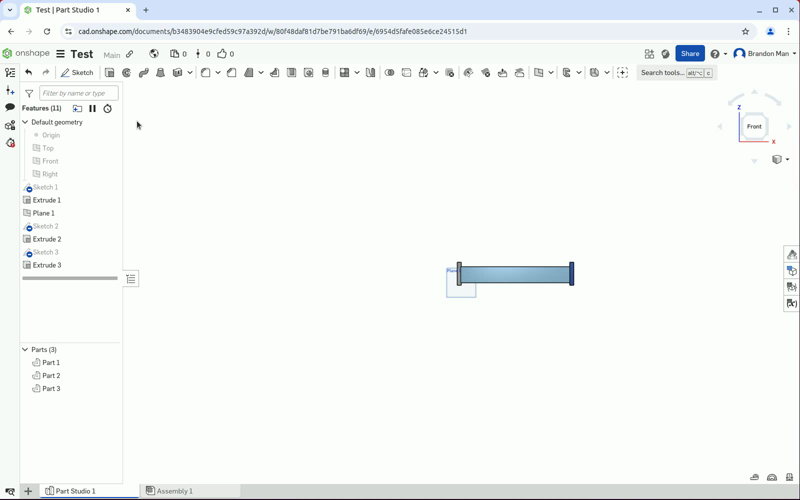
key(shift+h)
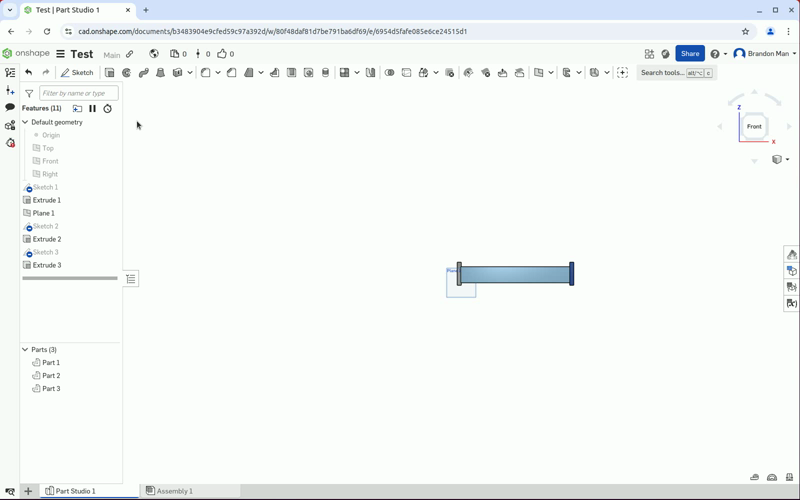
key(shift+h)
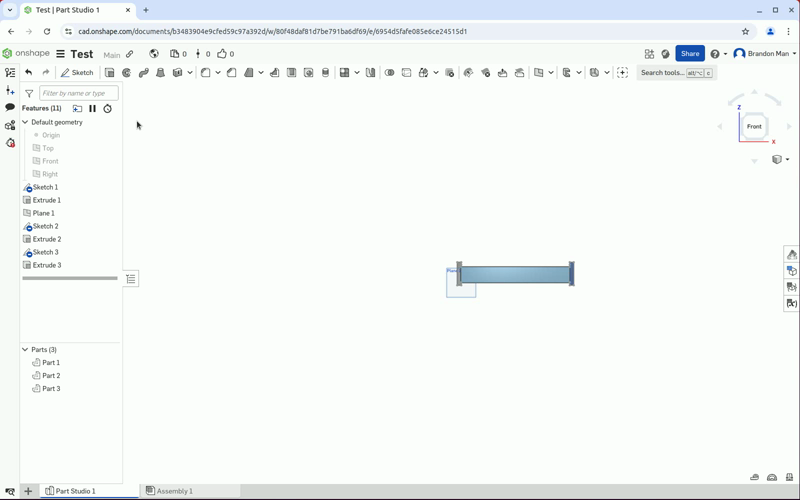
key(shift+7)
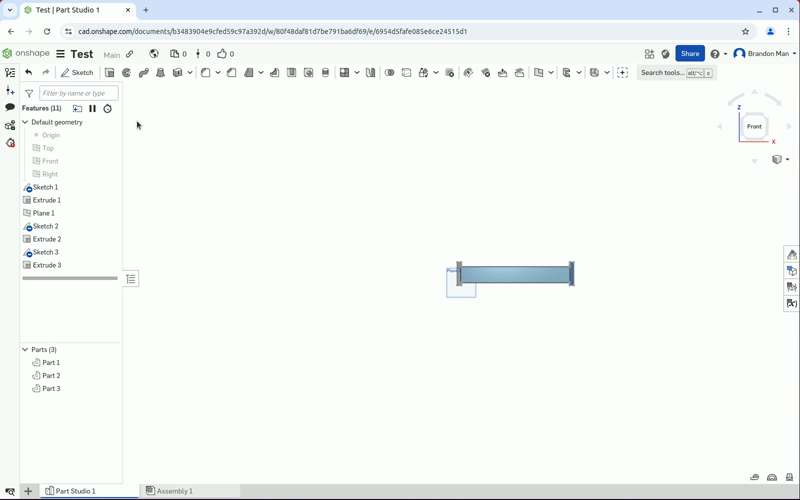
key(left, 2)
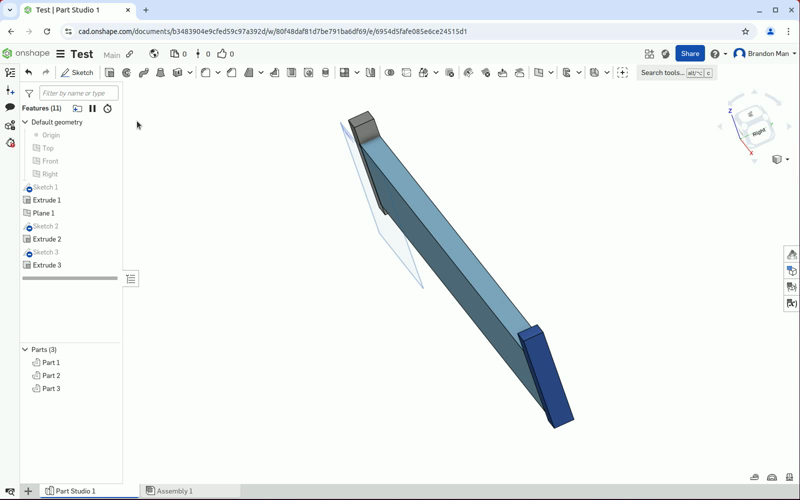
key(down, 2)
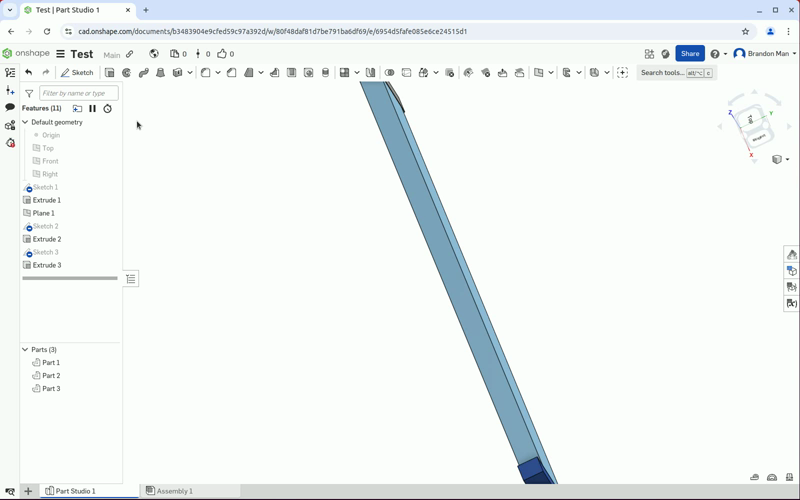
key(up, 2)
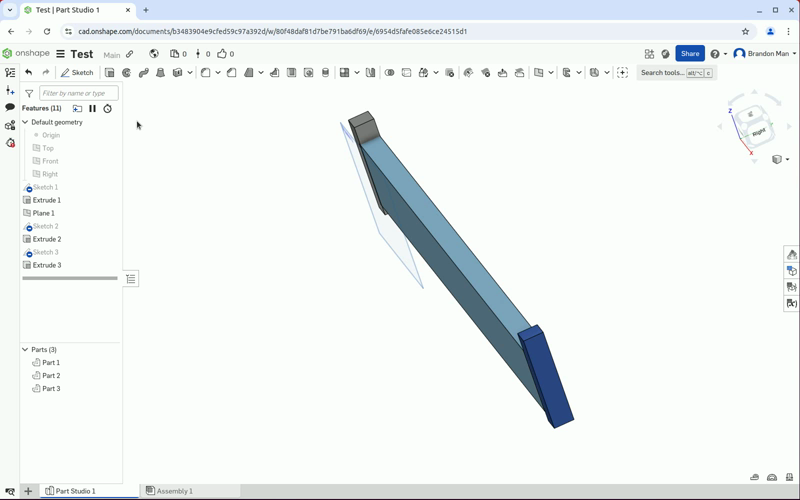
key(right, 2)
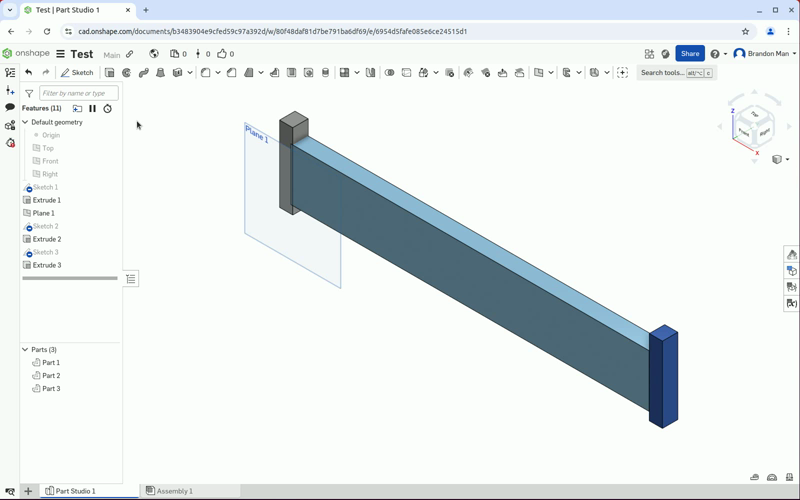
mouse_move(73, 189)
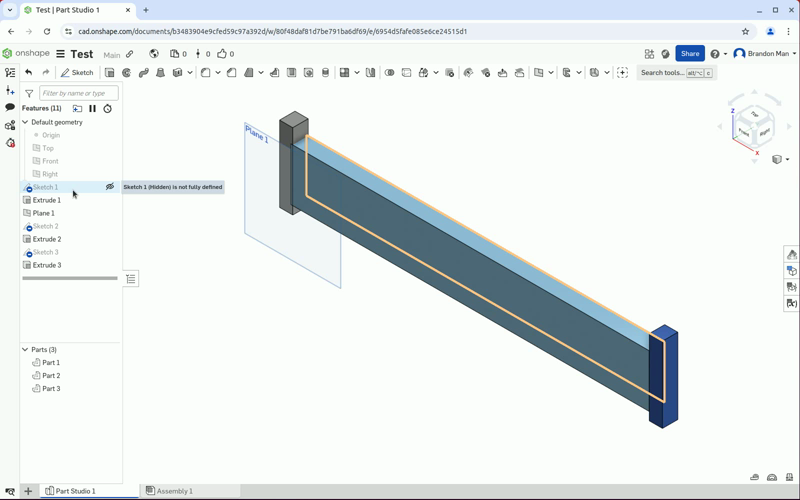
click(73, 189)